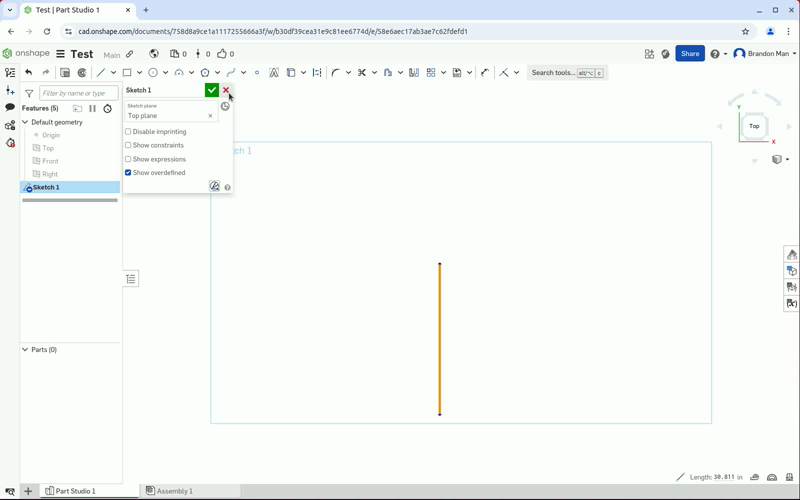
key(shift+h)
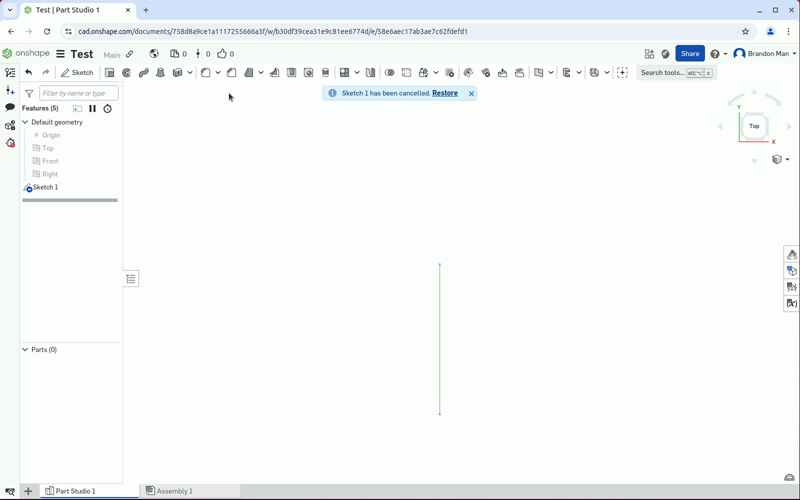
key(shift+s)
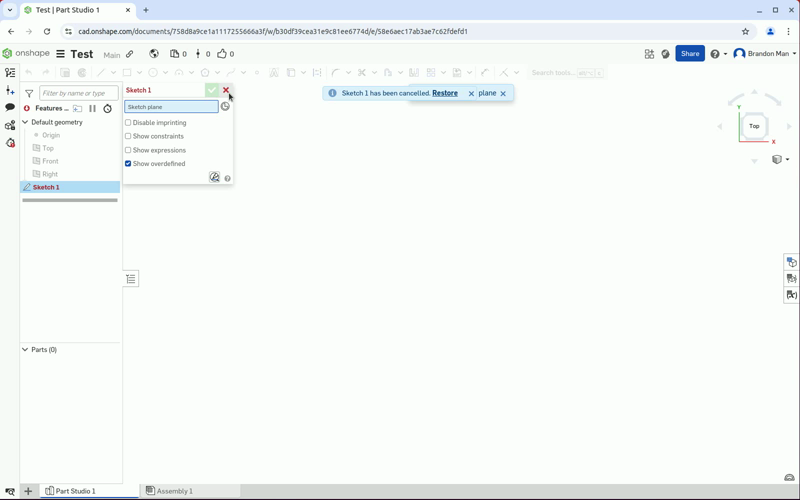
mouse_move(73, 150)
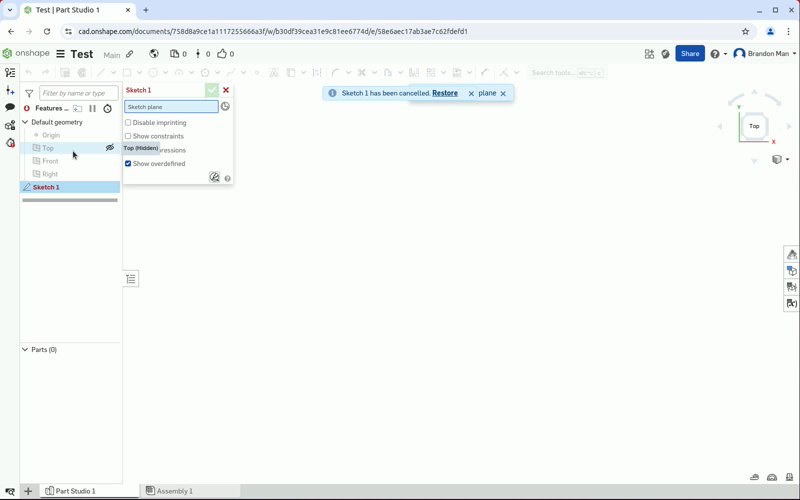
click(73, 150)
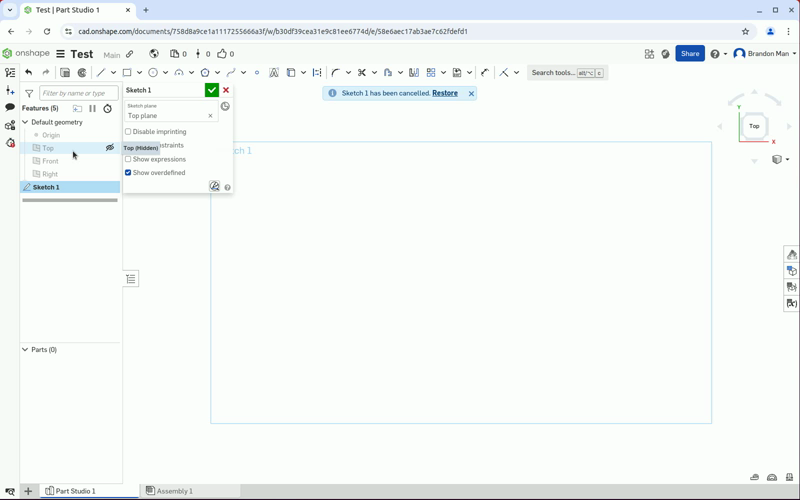
mouse_move(73, 352)
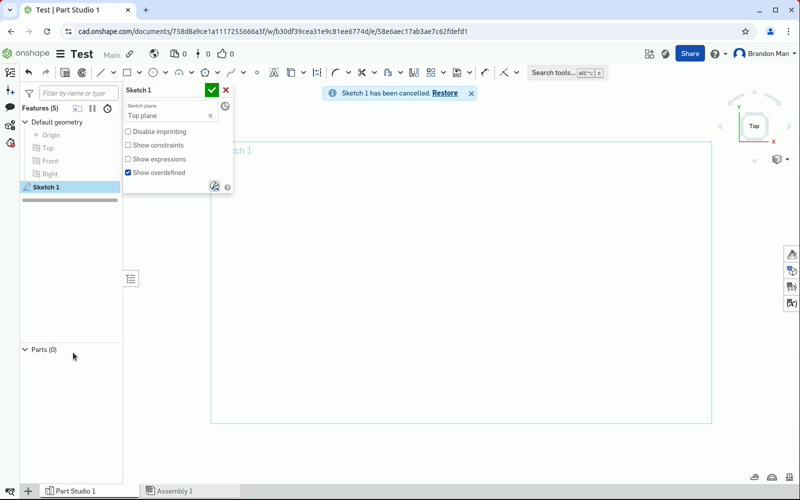
key(y)
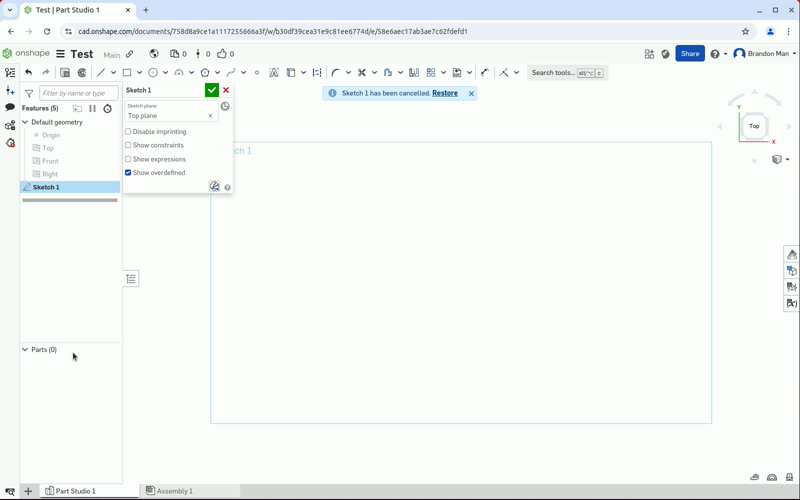
key(l)
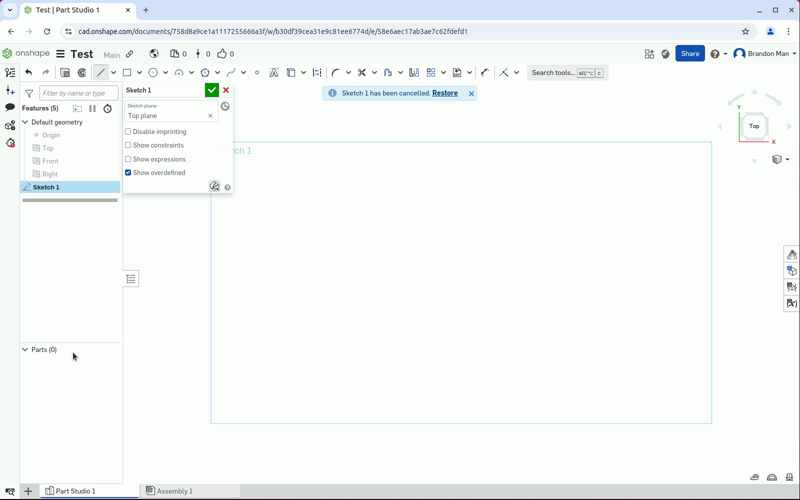
key_down(shift)
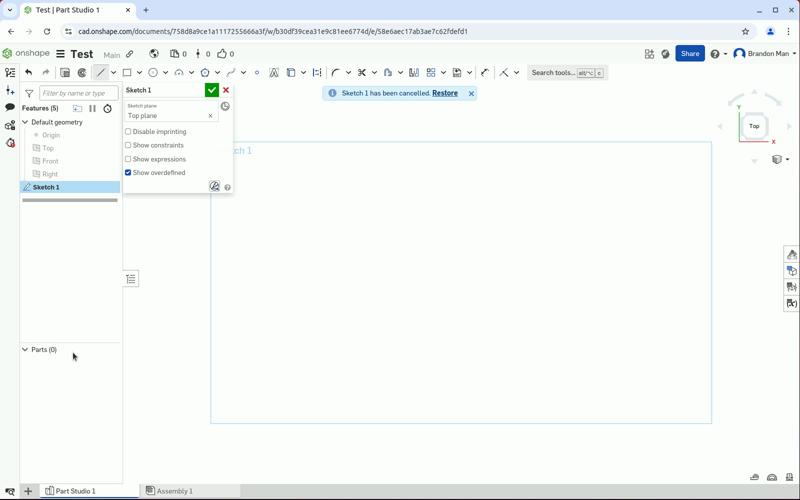
mouse_move(363, 298)
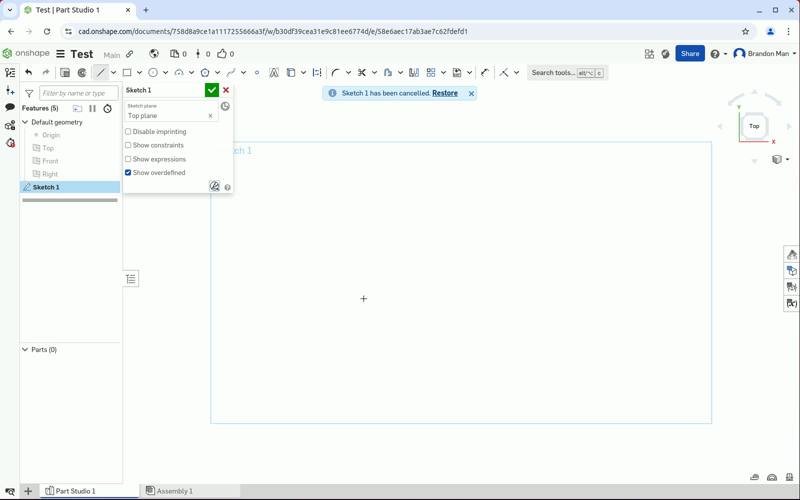
click(363, 298)
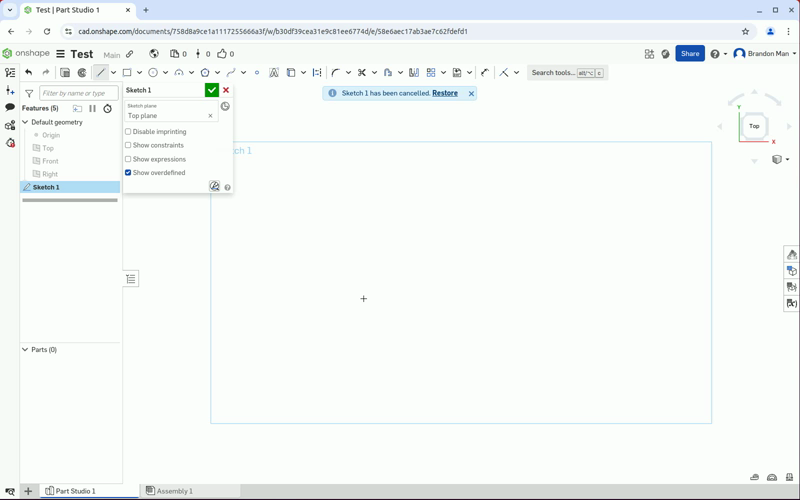
key_up(shift)
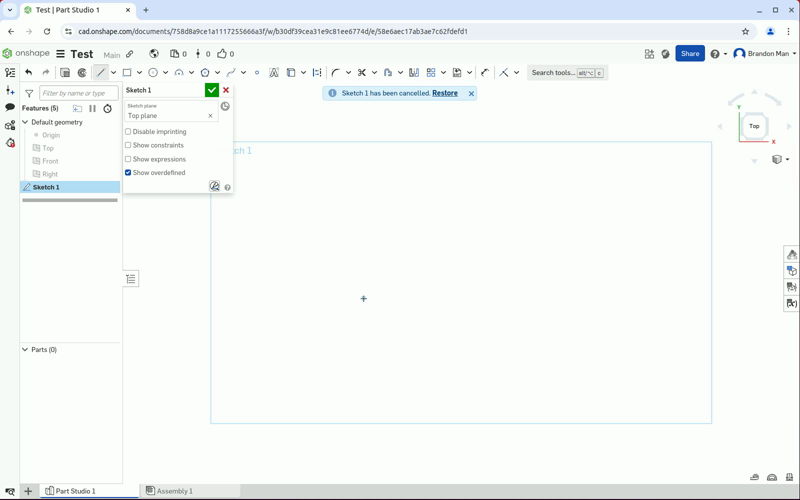
key_down(shift)
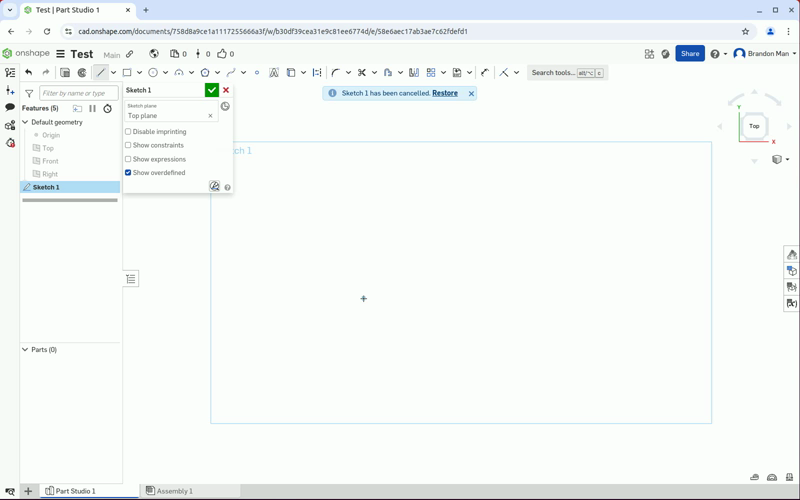
mouse_move(558, 298)
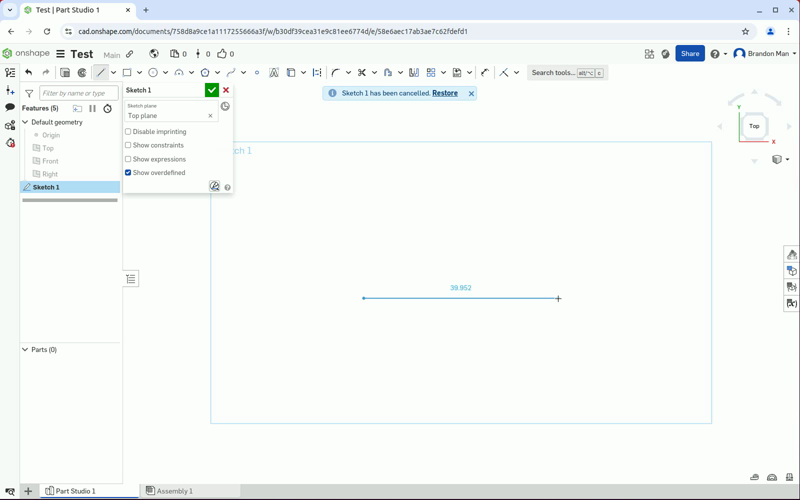
click(558, 298)
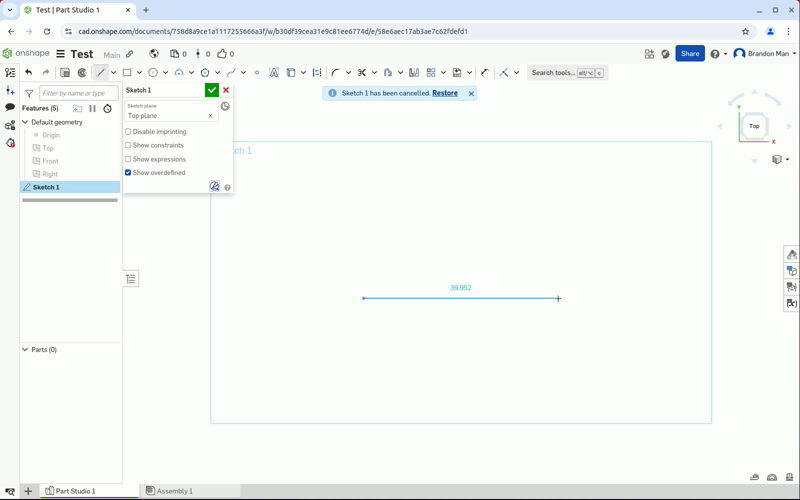
key_up(shift)
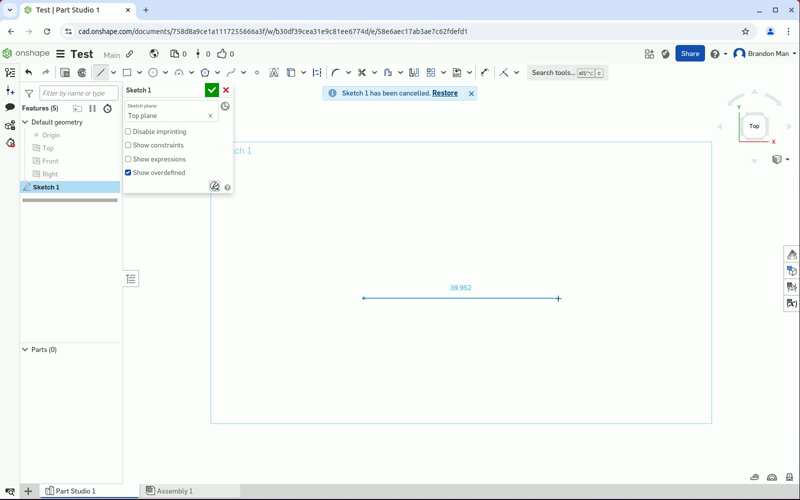
key(esc)
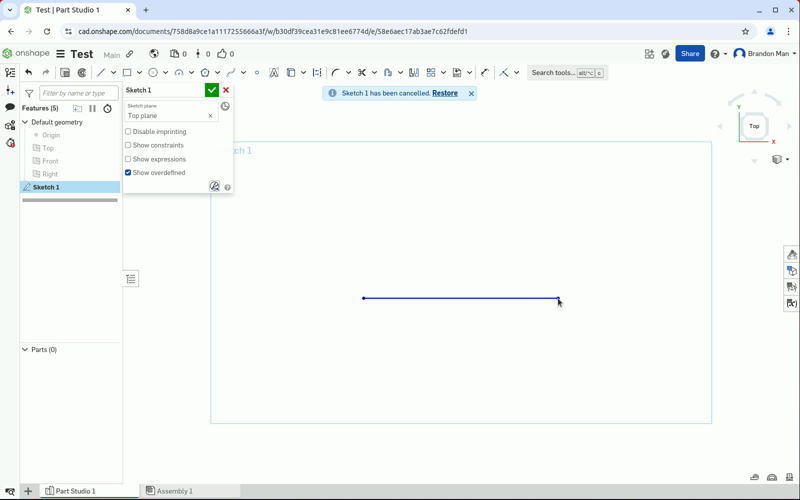
key(a)
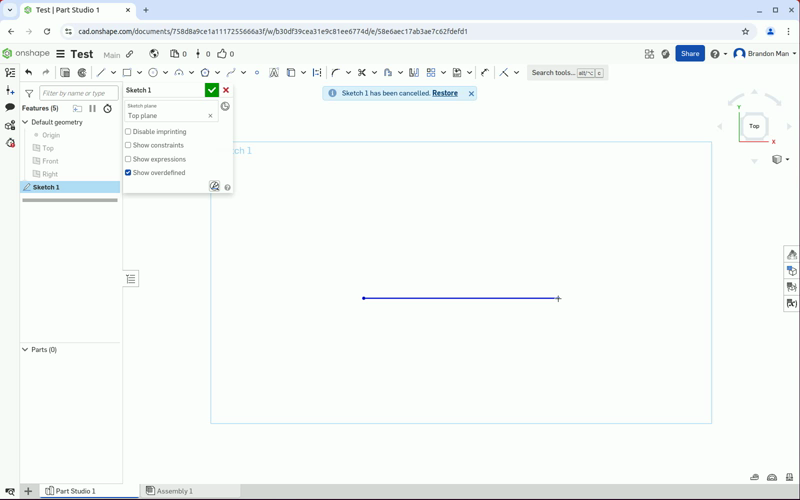
mouse_move(558, 298)
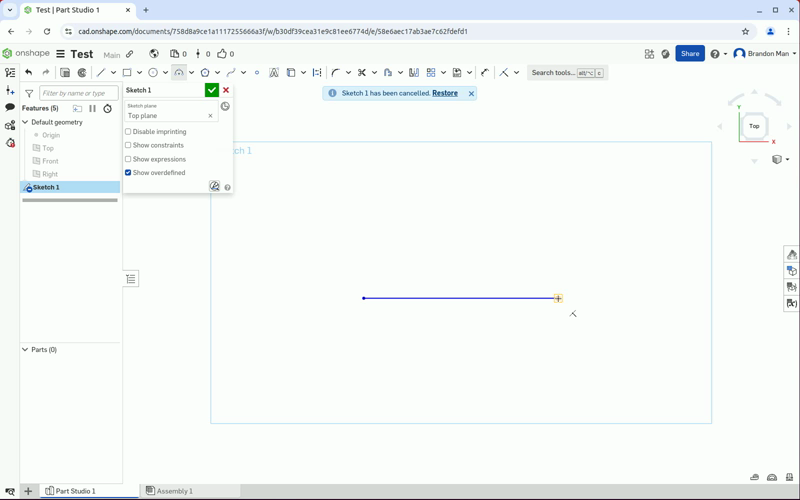
click(558, 298)
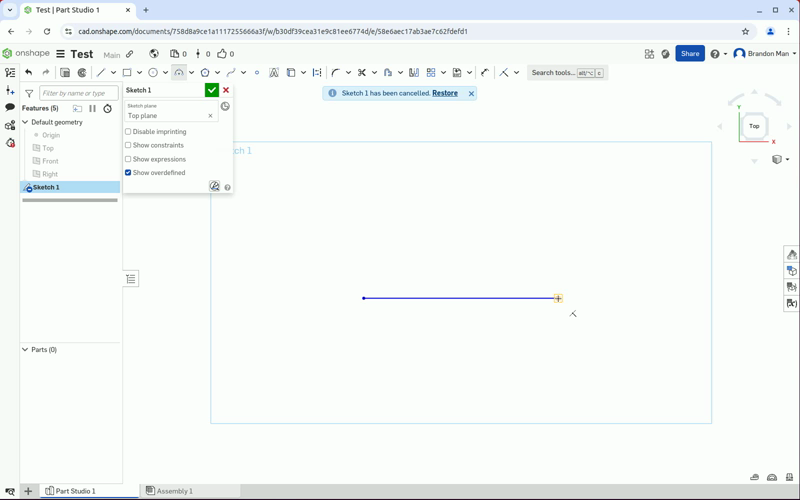
key_down(shift)
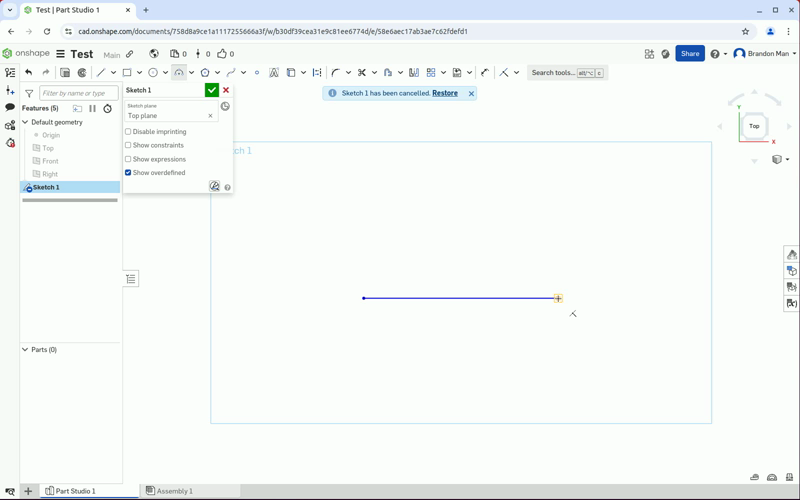
mouse_move(558, 269)
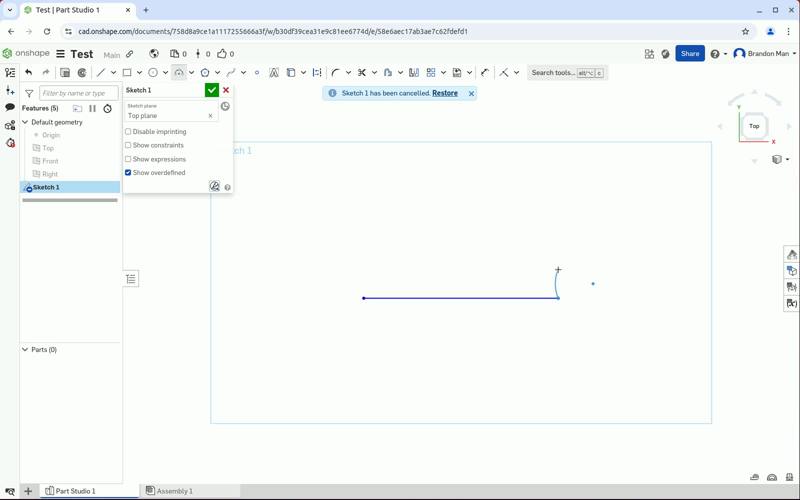
click(558, 269)
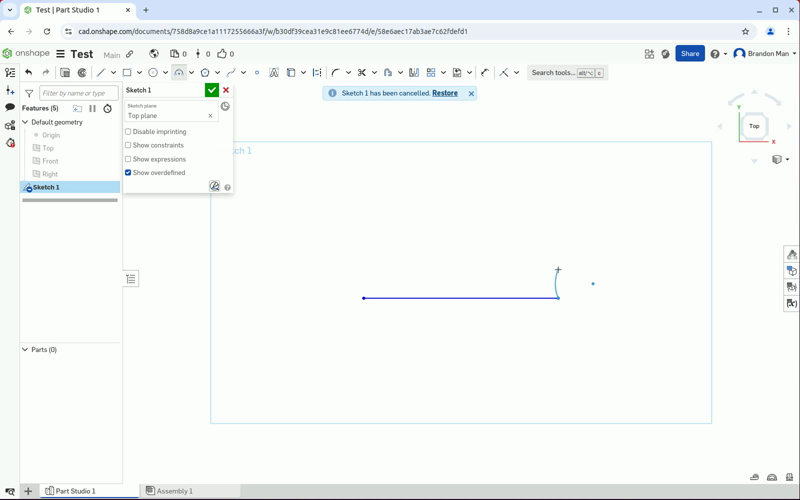
mouse_move(544, 283)
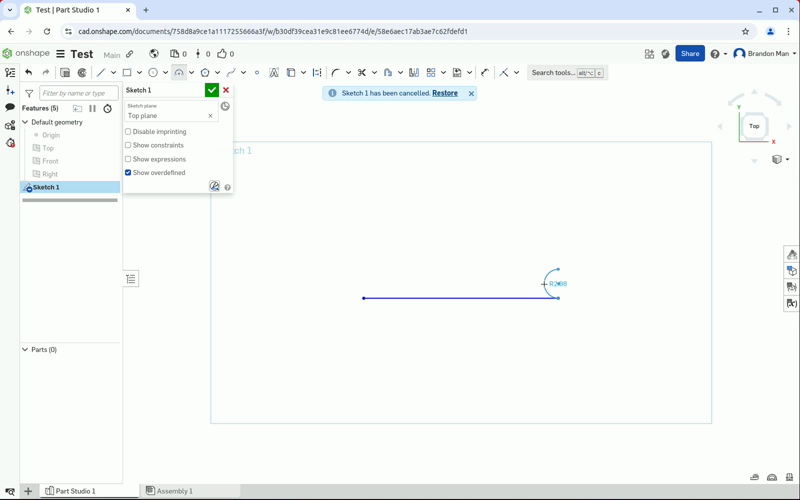
click(544, 283)
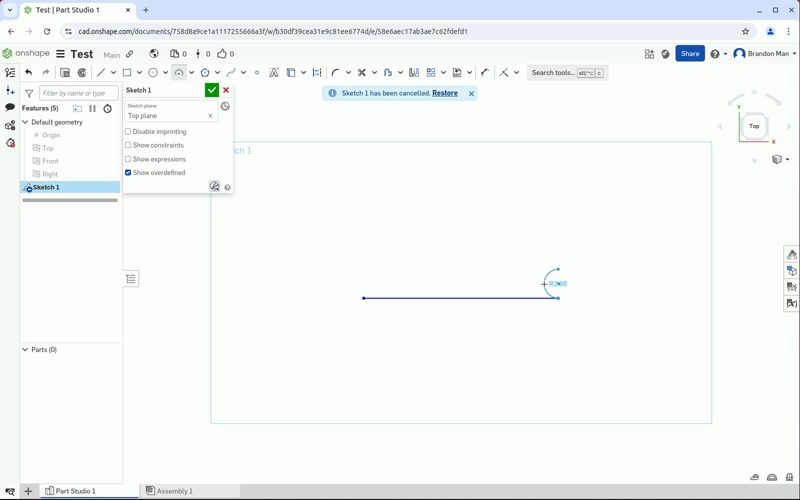
key_up(shift)
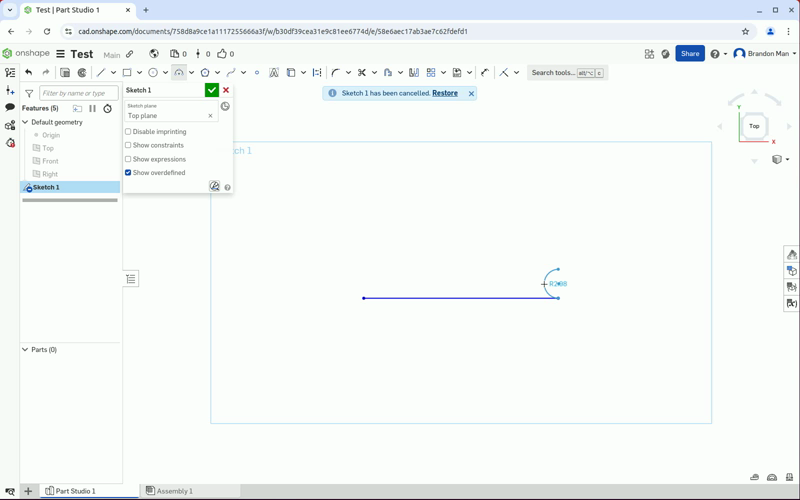
key(esc)
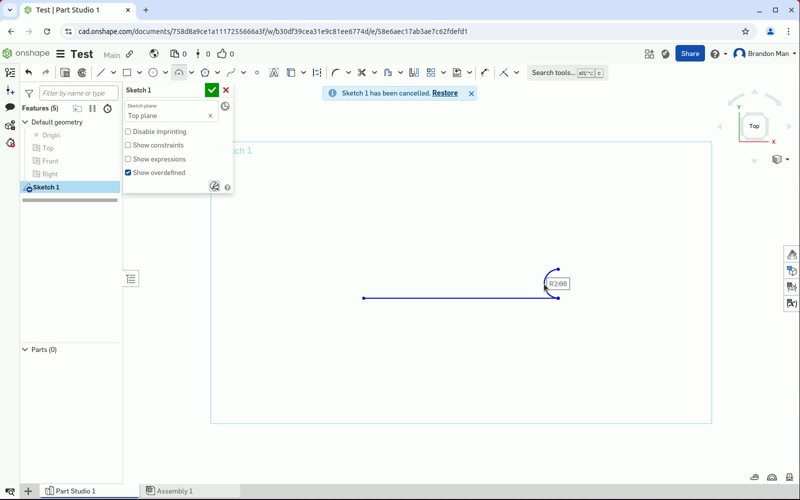
key(l)
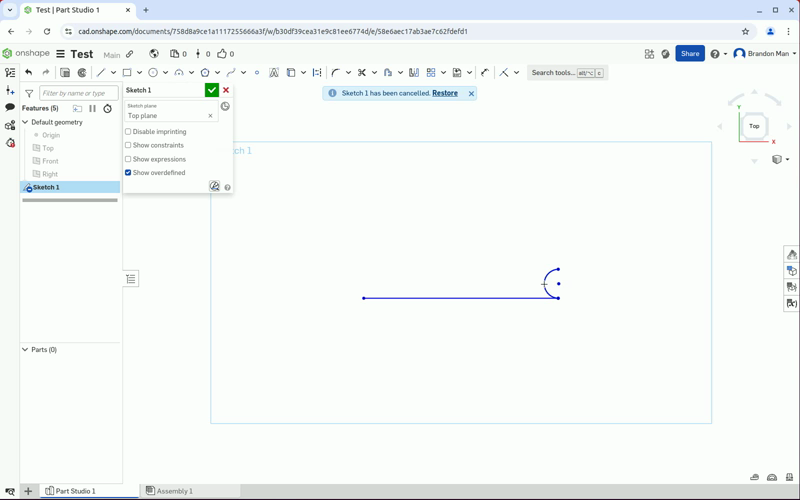
mouse_move(558, 269)
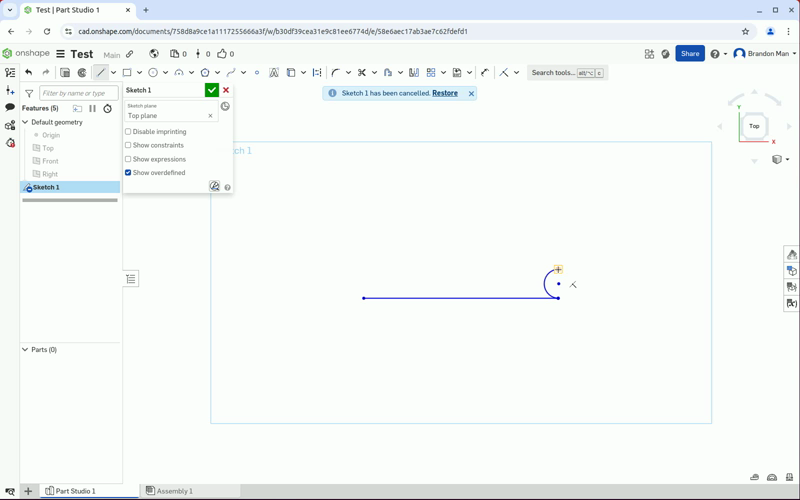
click(558, 269)
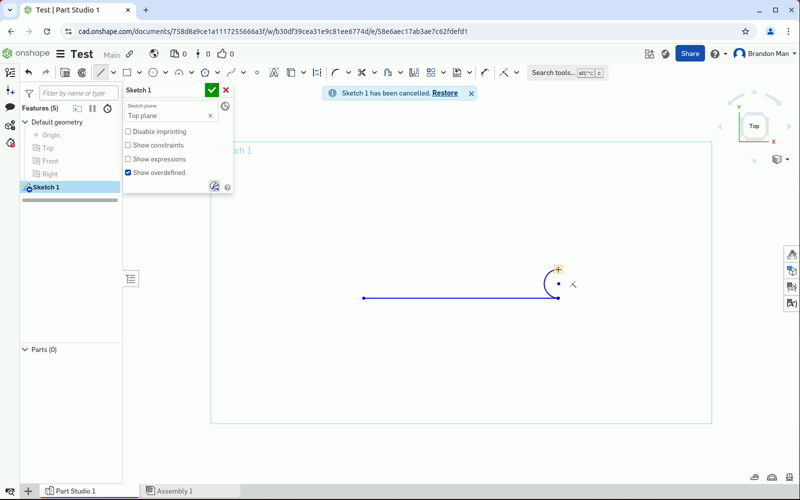
key_down(shift)
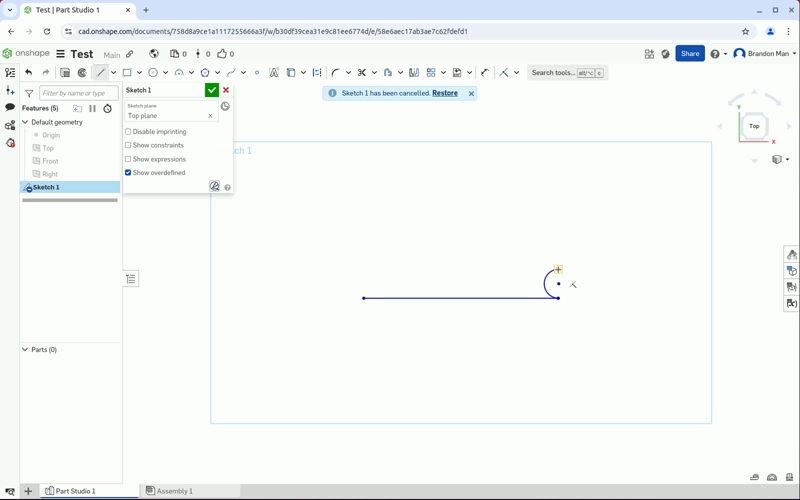
mouse_move(363, 269)
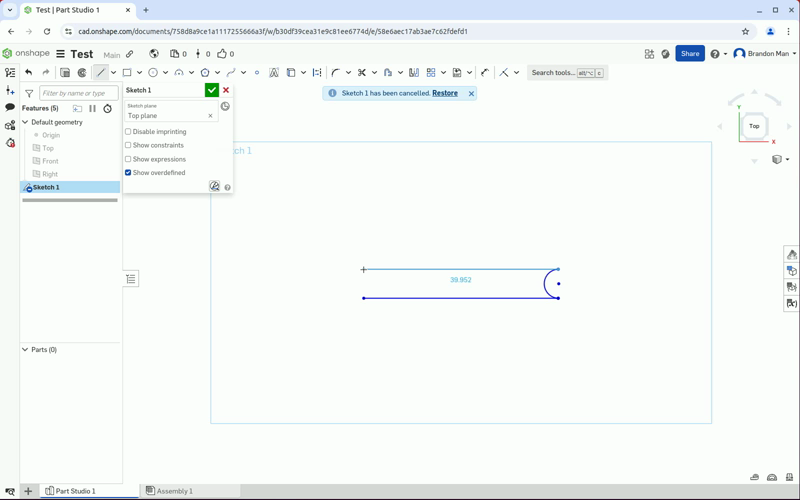
click(363, 269)
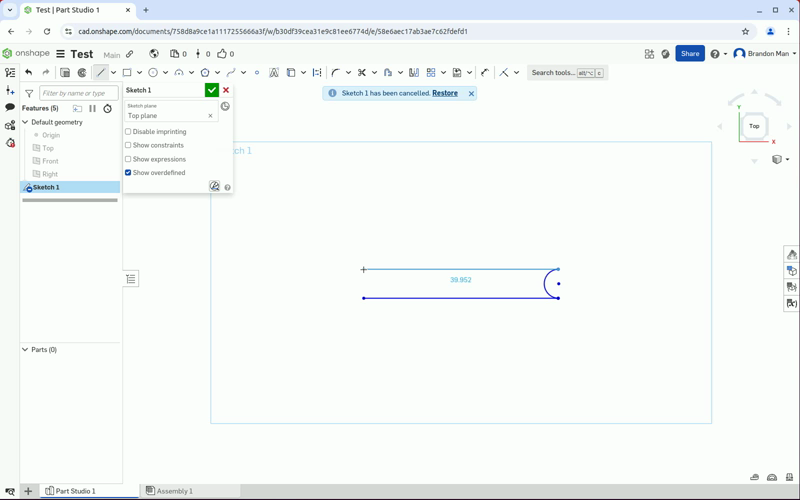
key_up(shift)
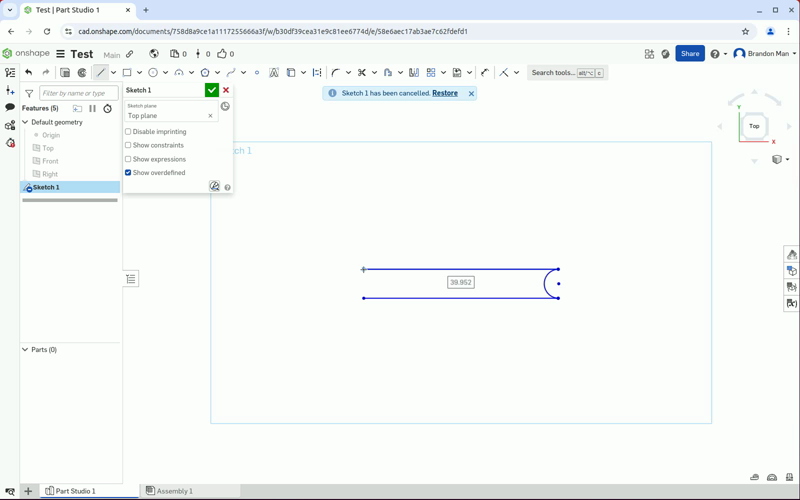
key(esc)
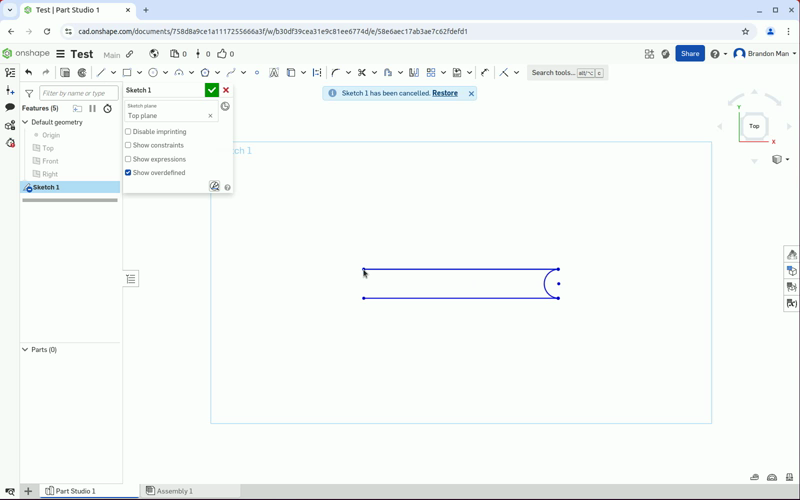
key(a)
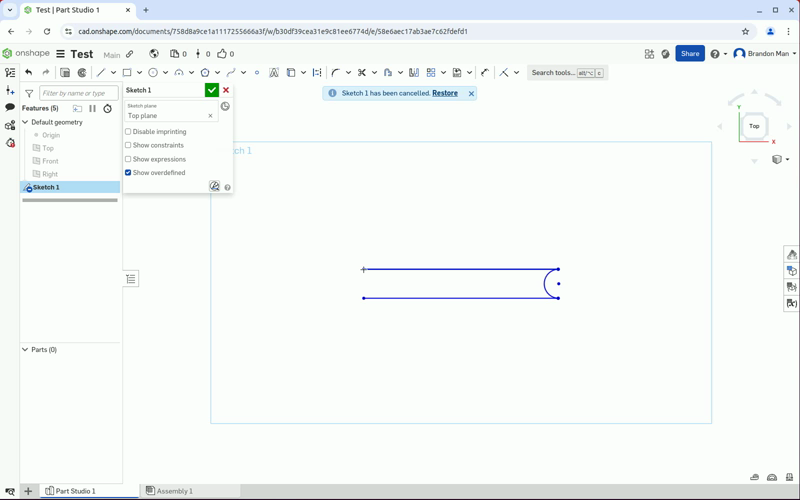
mouse_move(363, 269)
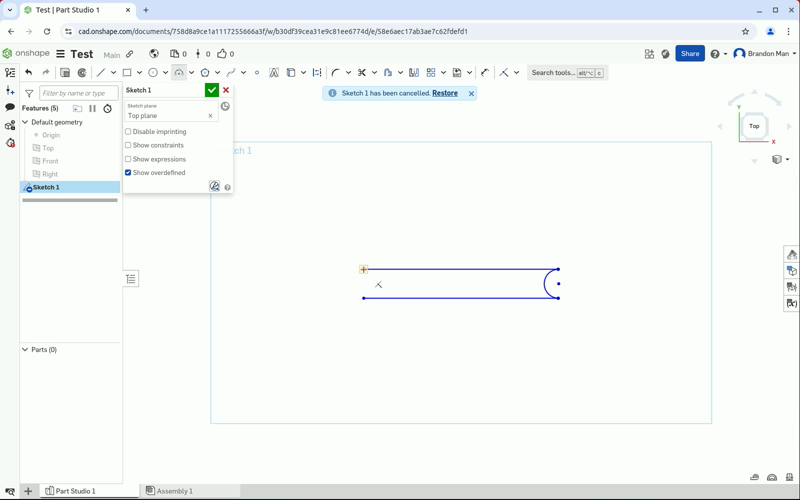
click(363, 269)
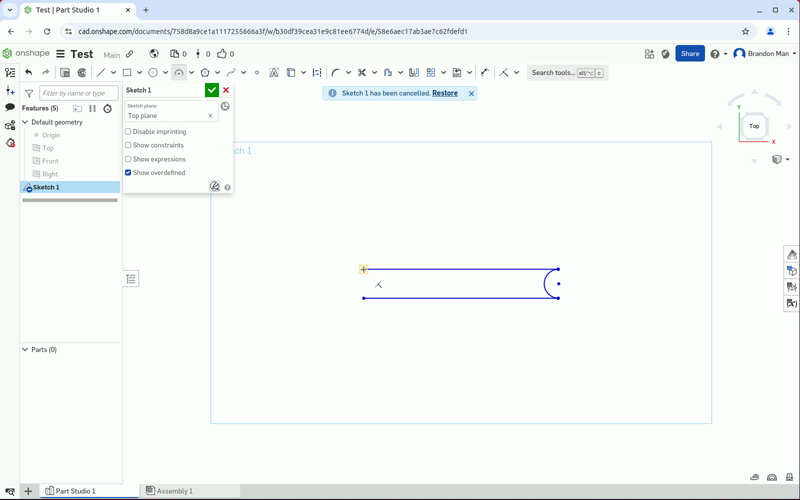
mouse_move(363, 298)
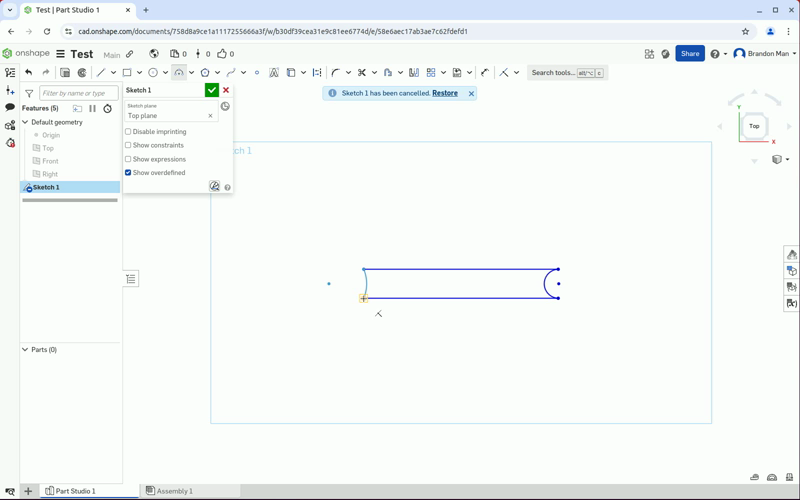
click(363, 298)
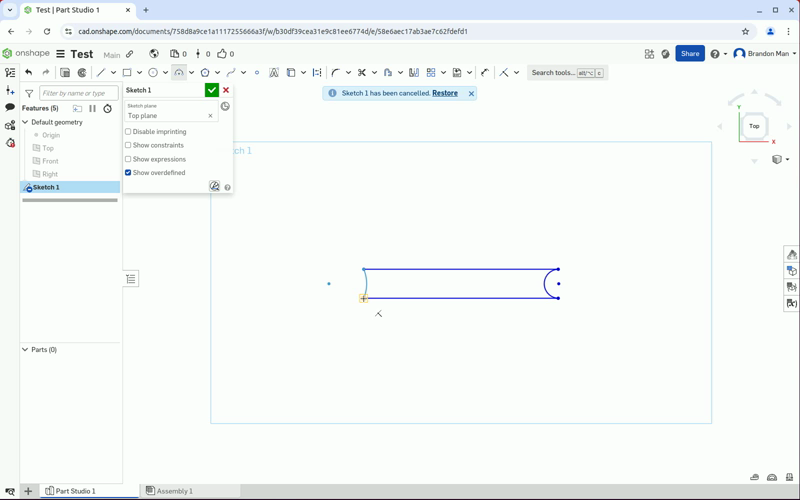
key_down(shift)
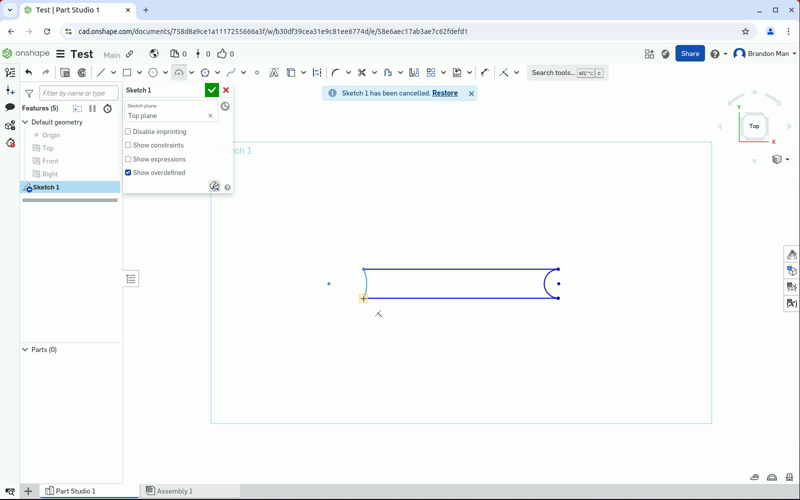
mouse_move(377, 283)
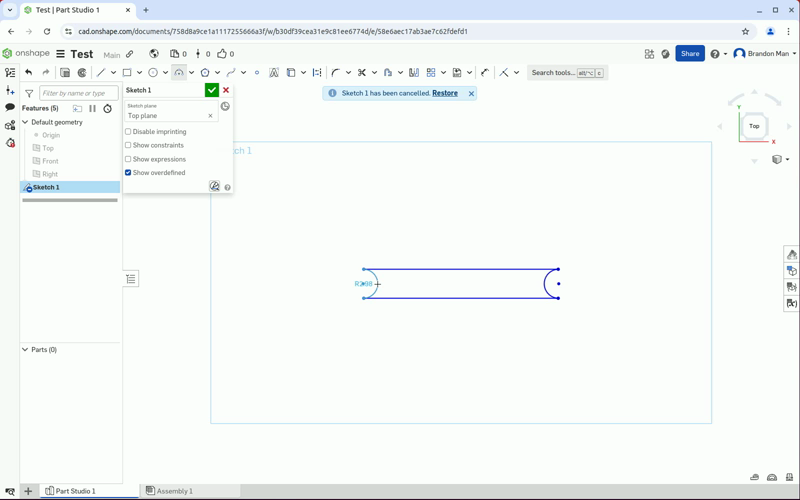
click(377, 283)
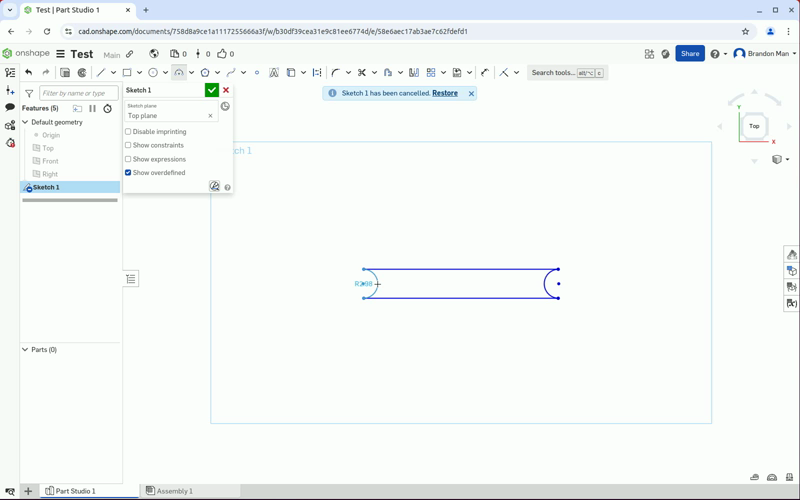
key_up(shift)
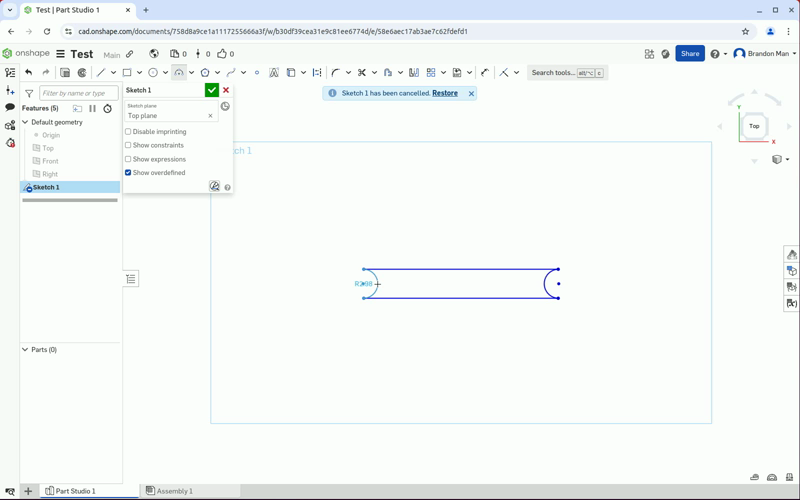
key(esc)
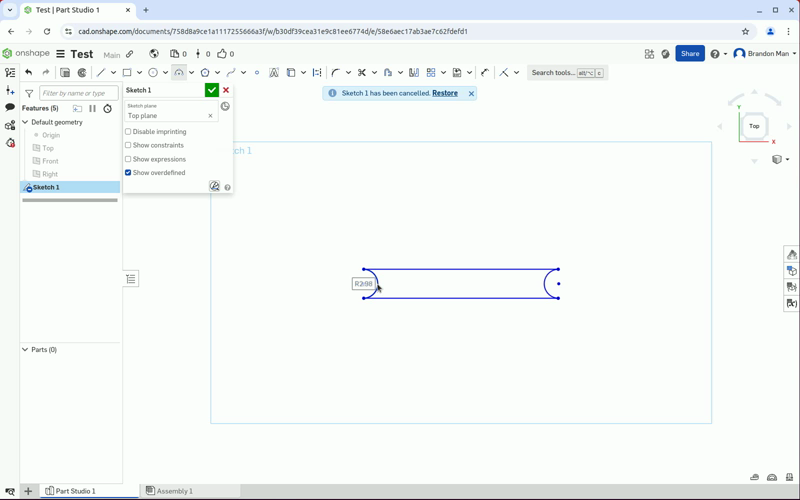
mouse_move(505, 294)
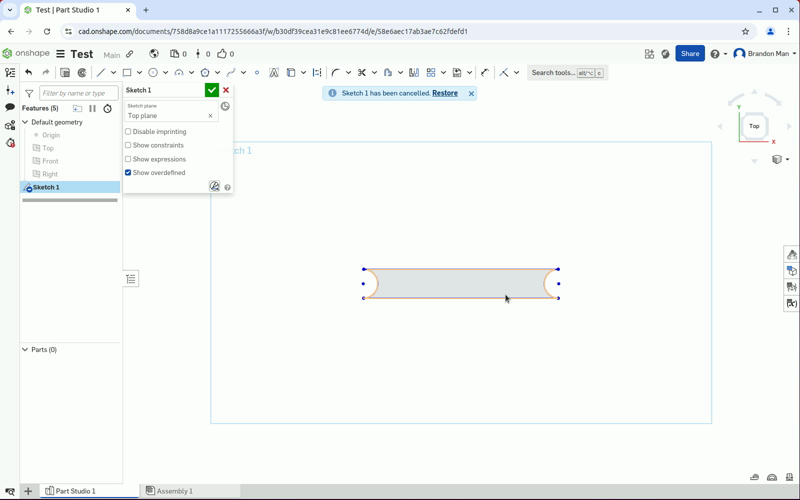
scroll(6)
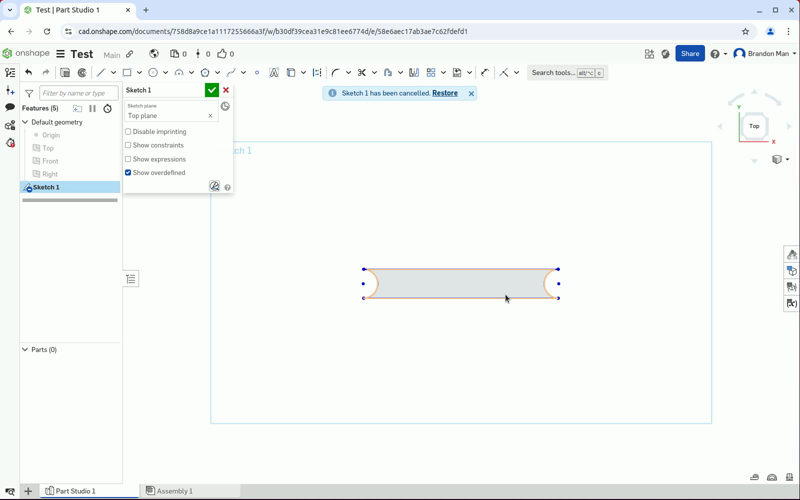
scroll(6)
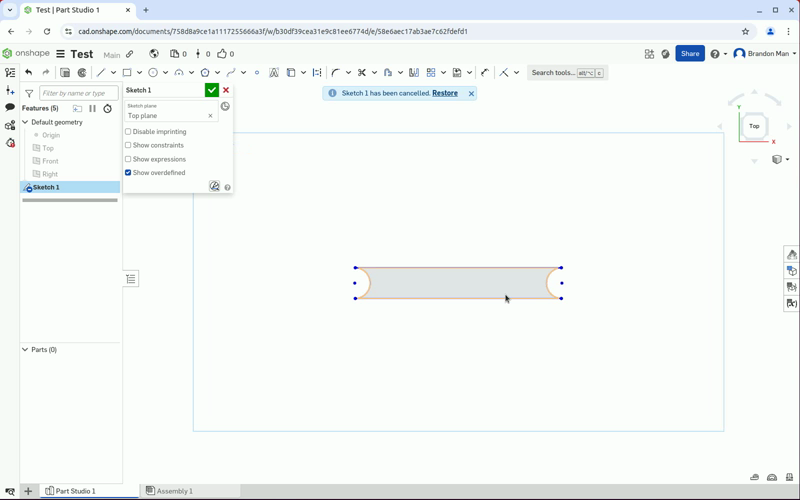
scroll(6)
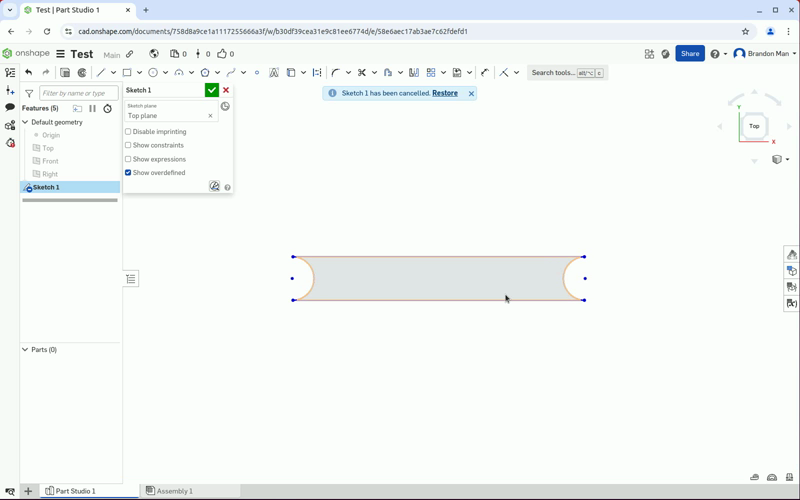
scroll(6)
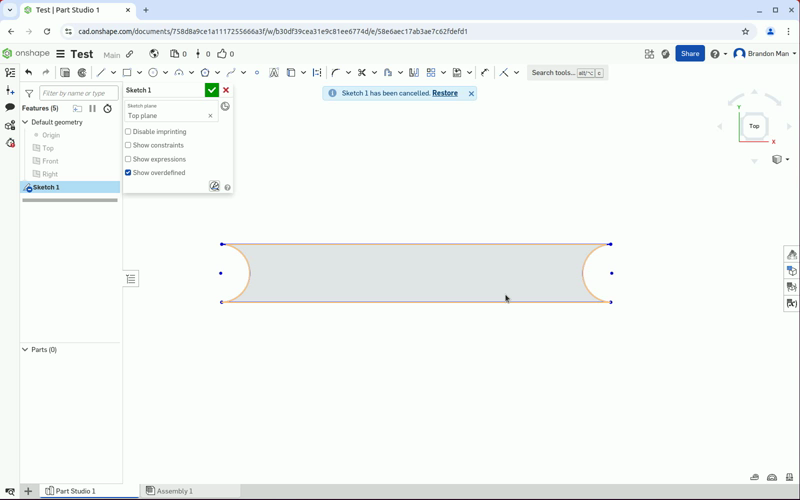
scroll(6)
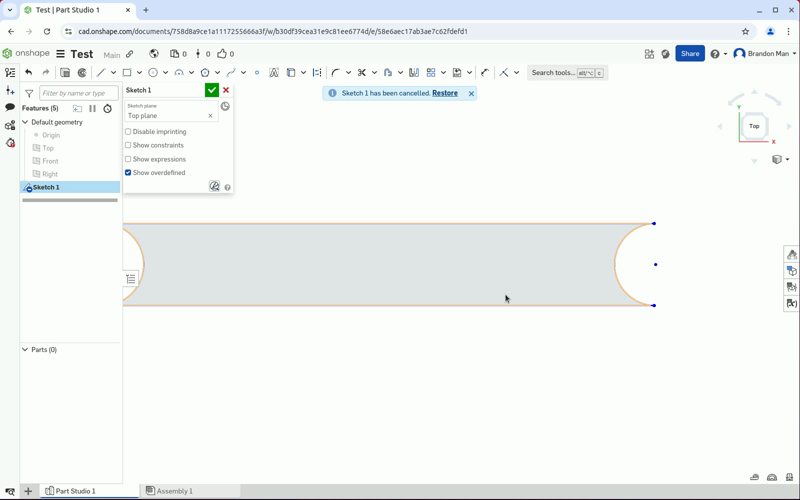
scroll(6)
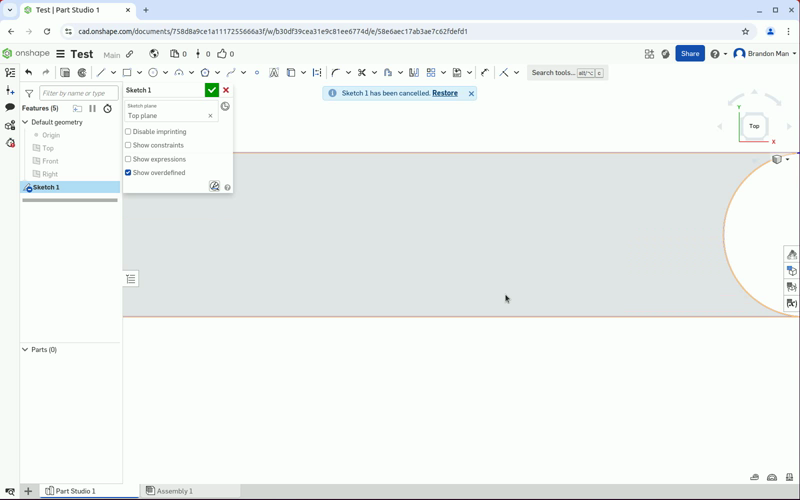
scroll(6)
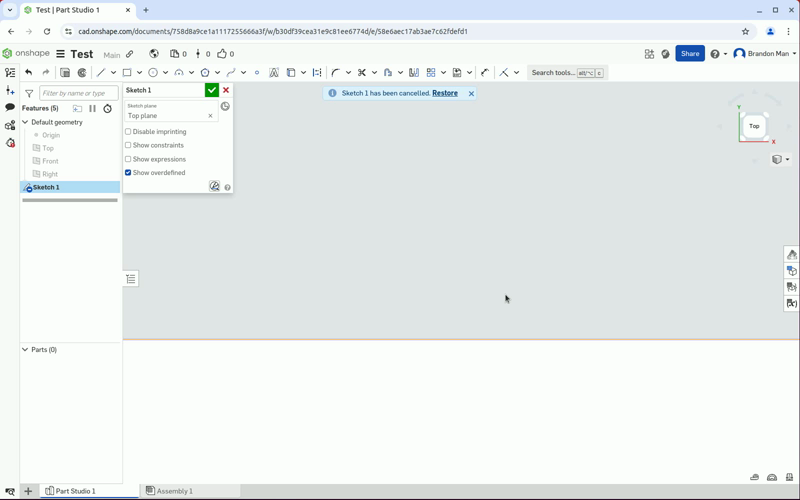
click(505, 294)
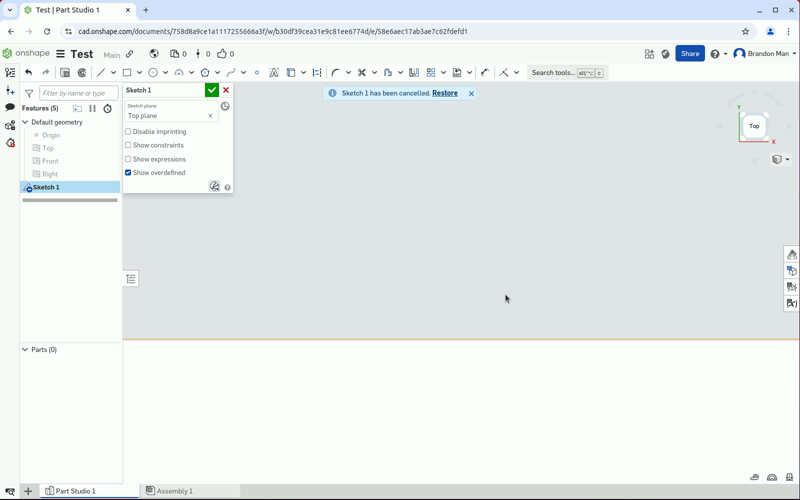
scroll(-6)
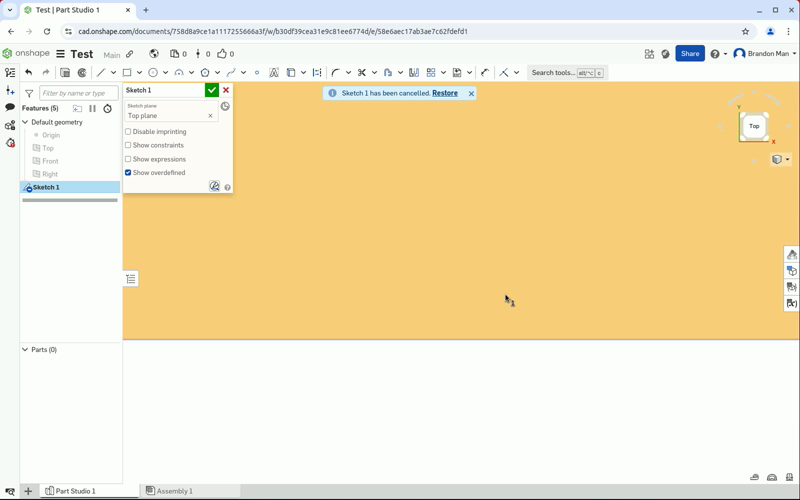
scroll(-6)
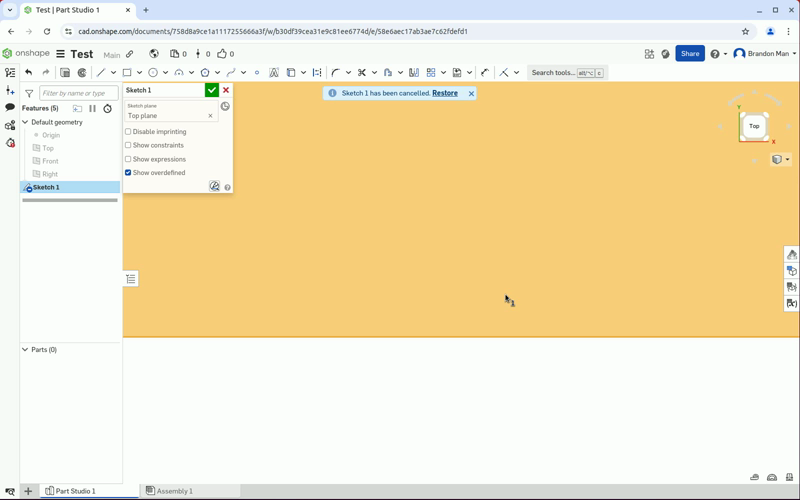
scroll(-6)
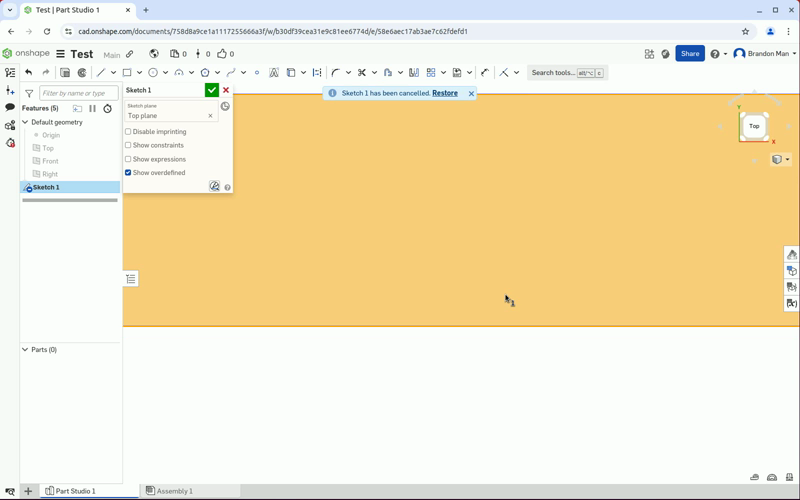
scroll(-6)
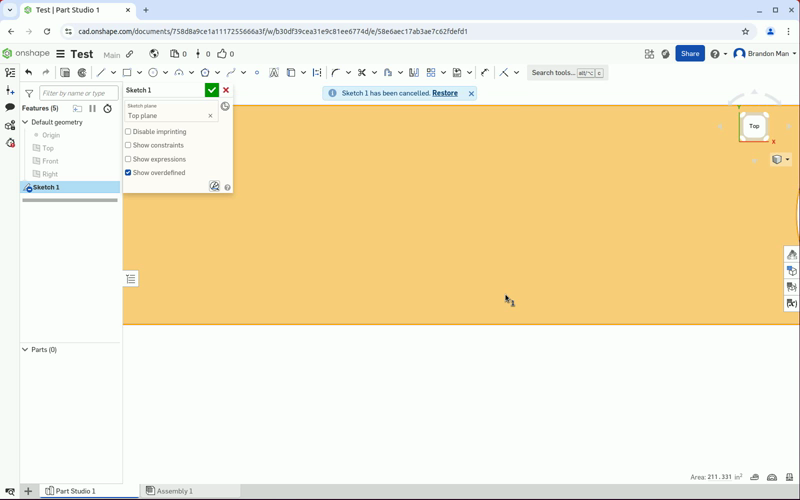
scroll(-6)
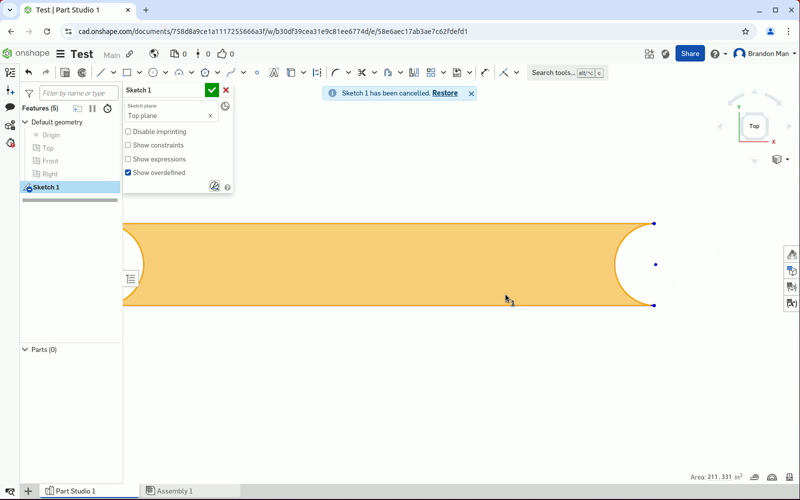
scroll(-6)
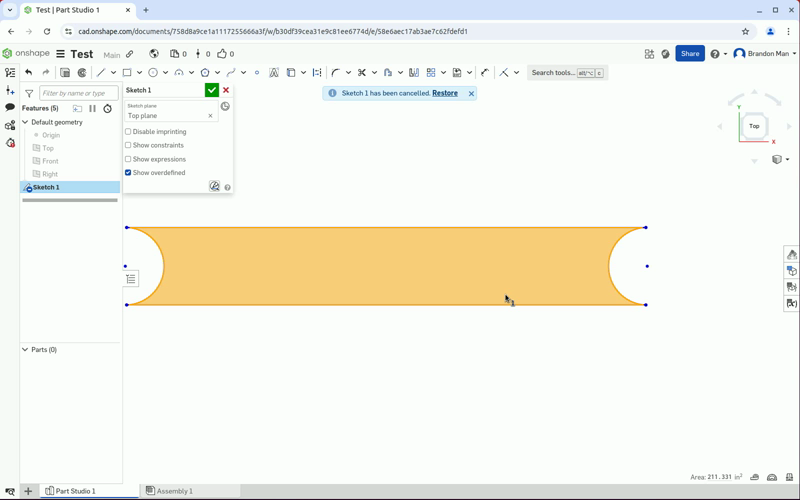
scroll(-6)
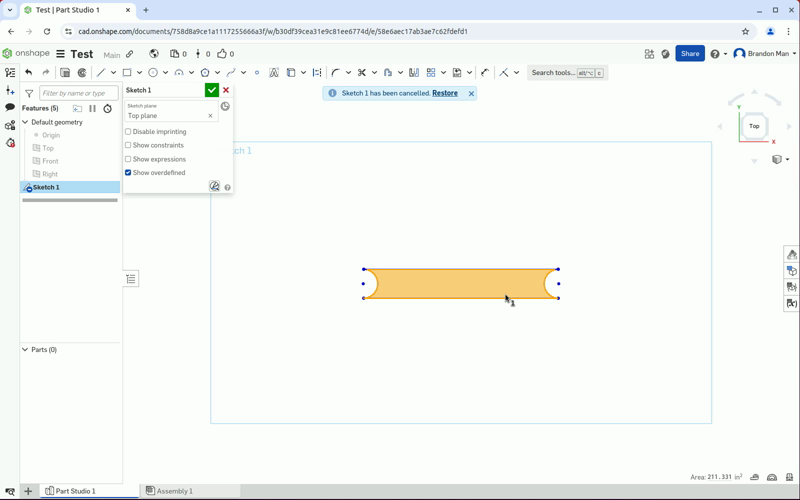
mouse_move(73, 352)
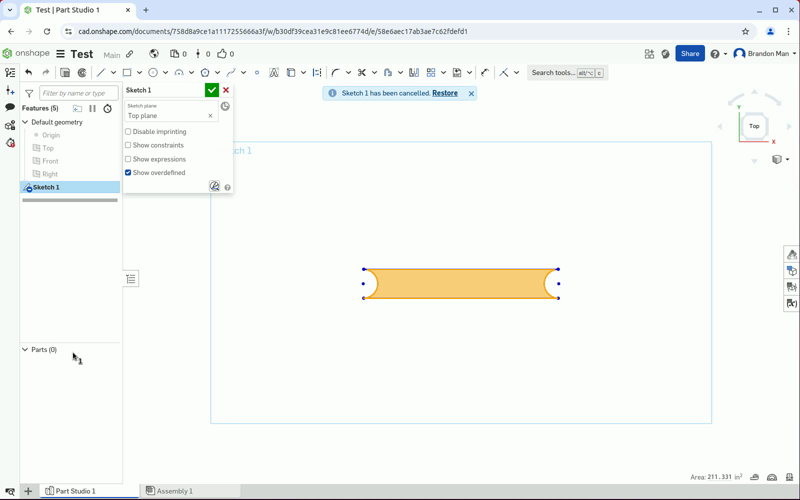
key(shift+y)
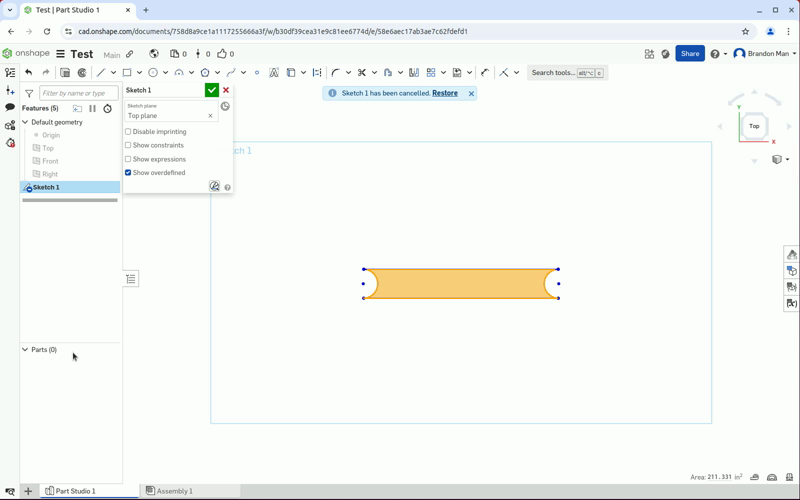
key(shift+e)
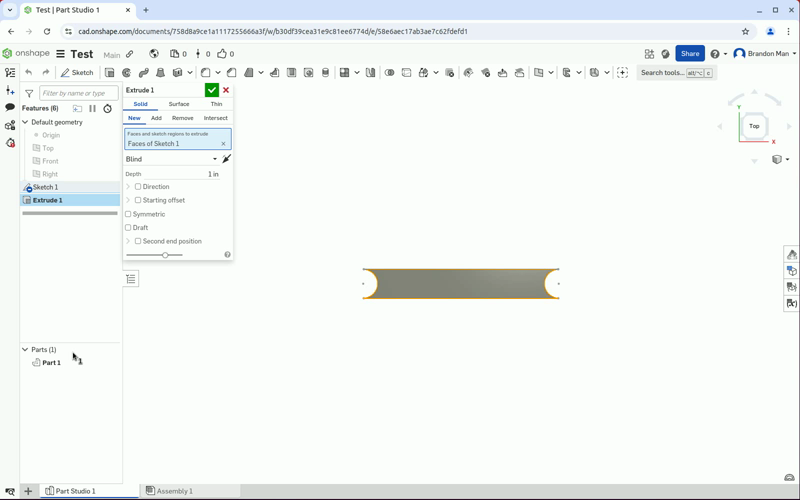
mouse_move(143, 106)
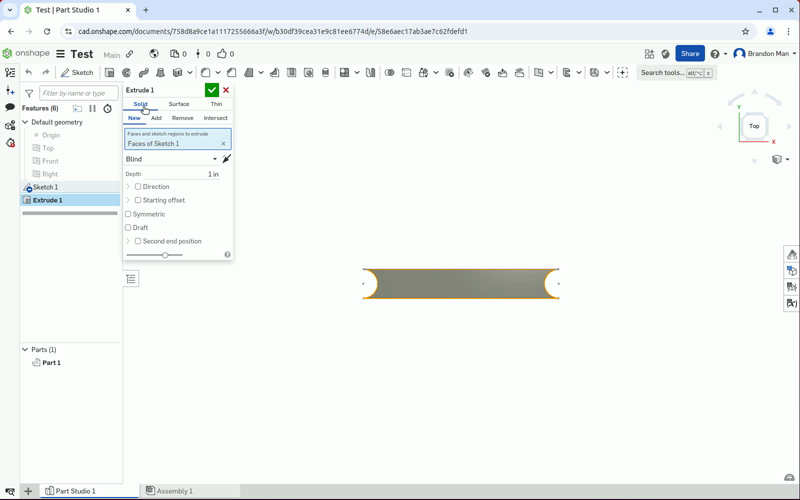
click(143, 106)
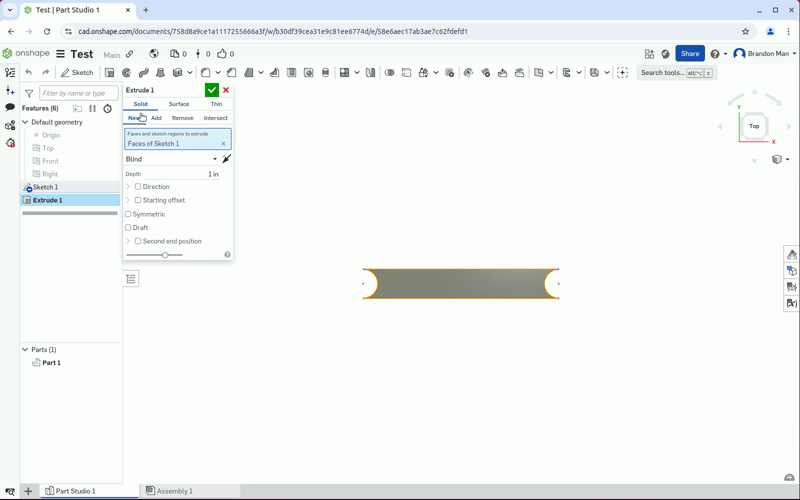
mouse_move(137, 120)
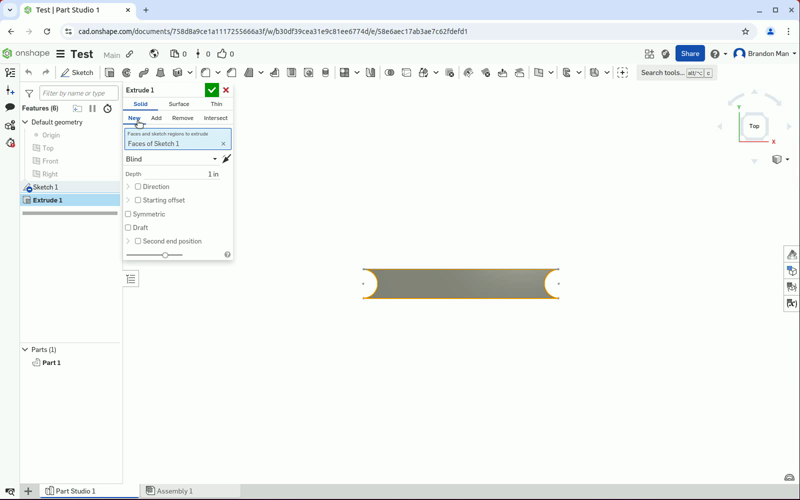
click(137, 120)
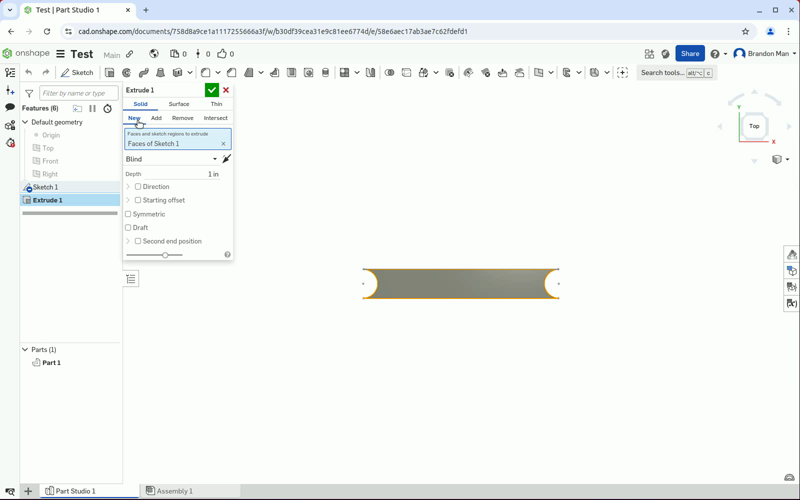
key(tab, 4)
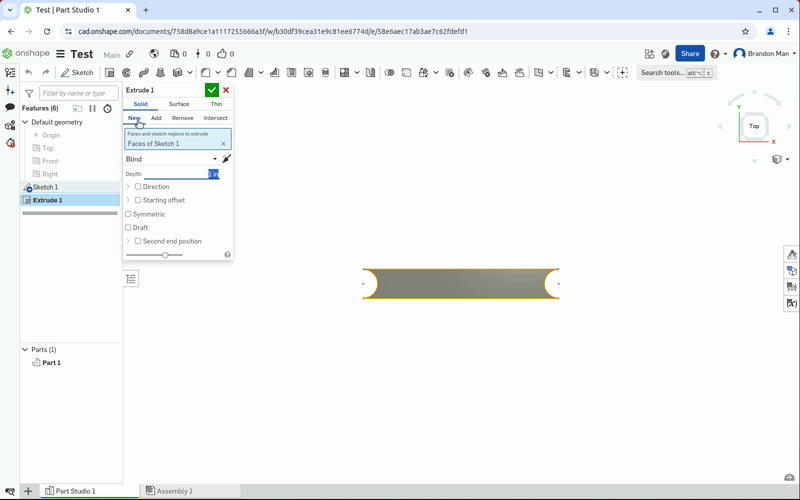
text(0.963)
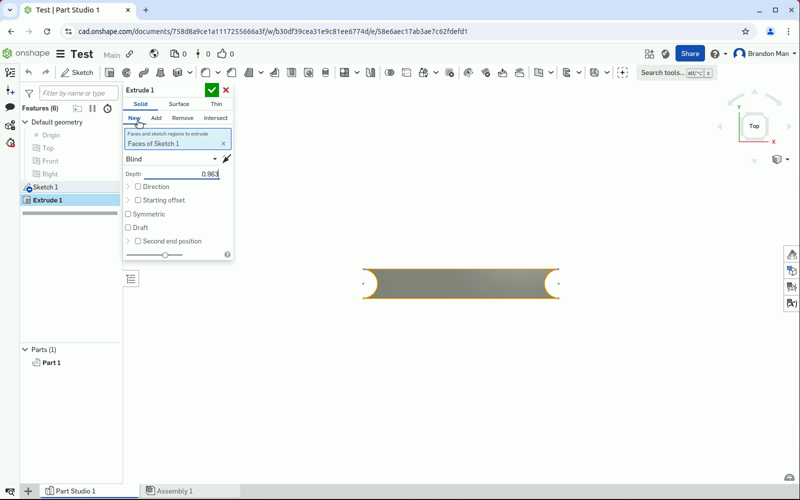
key(enter)
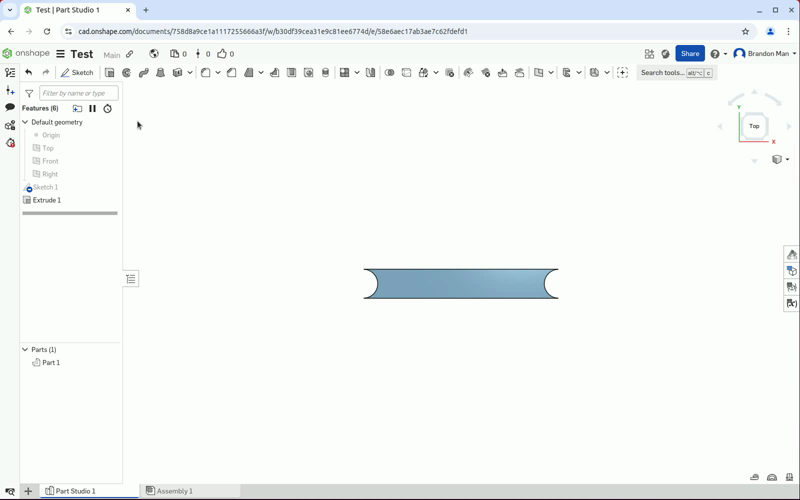
key(shift+h)
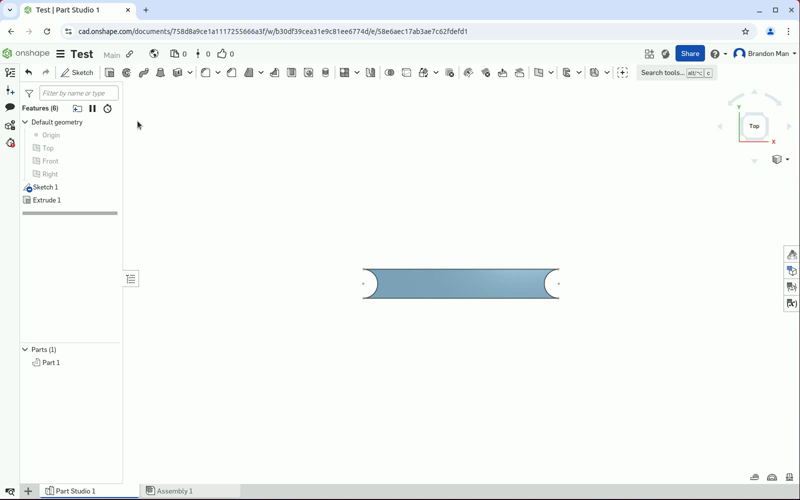
key(shift+h)
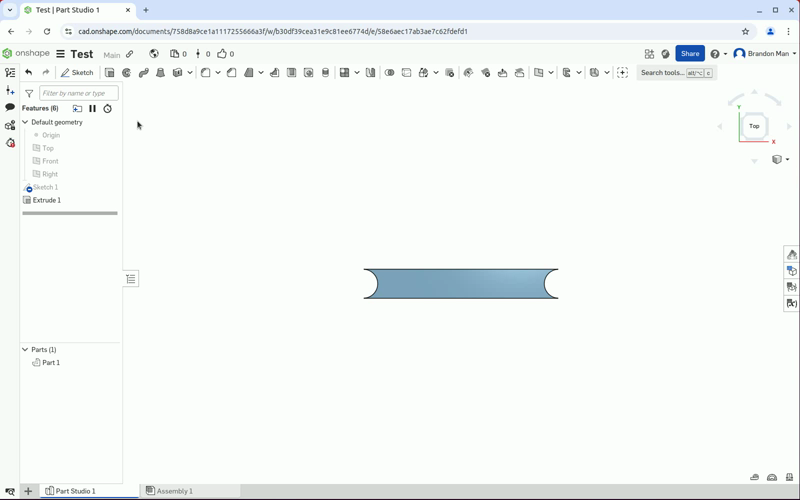
mouse_move(73, 189)
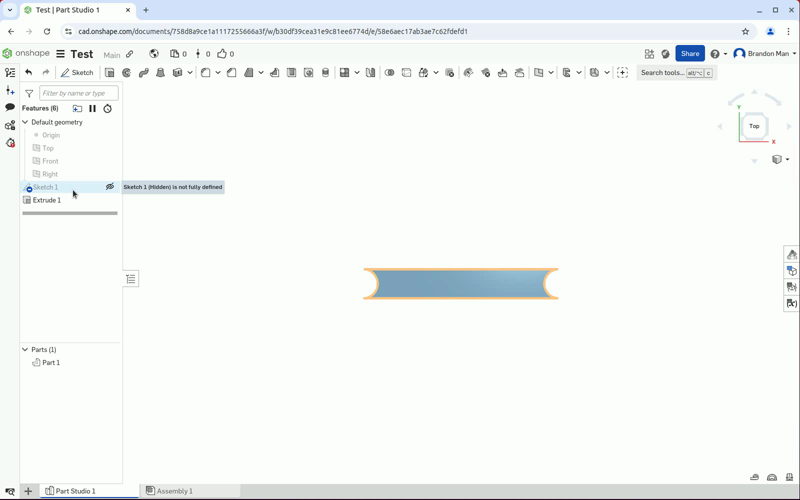
click(73, 189)
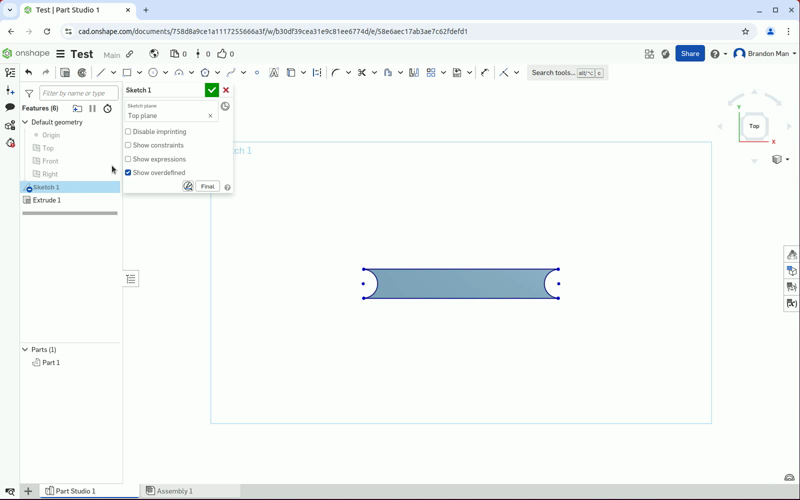
mouse_move(229, 92)
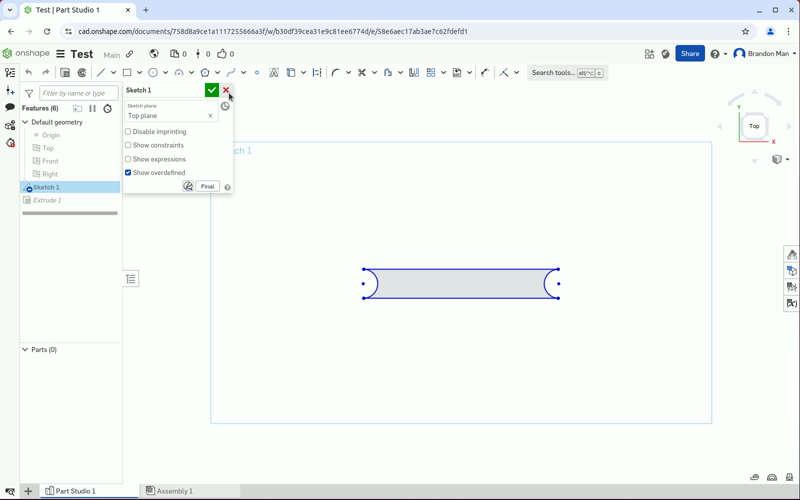
click(229, 92)
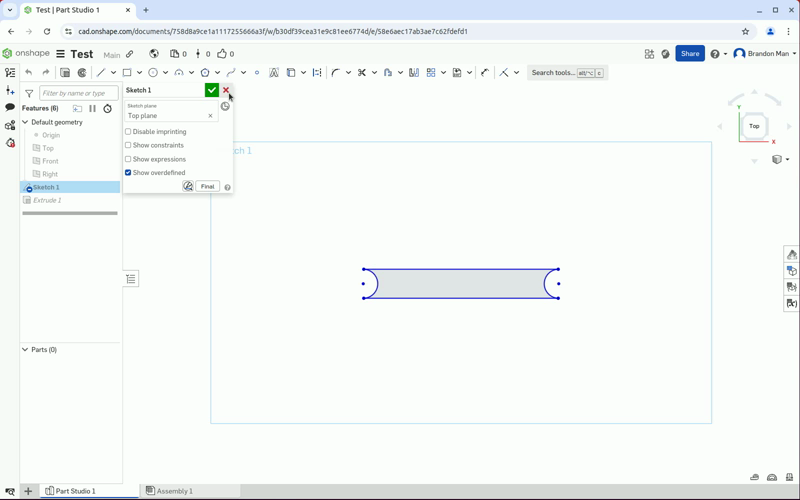
key(shift+s)
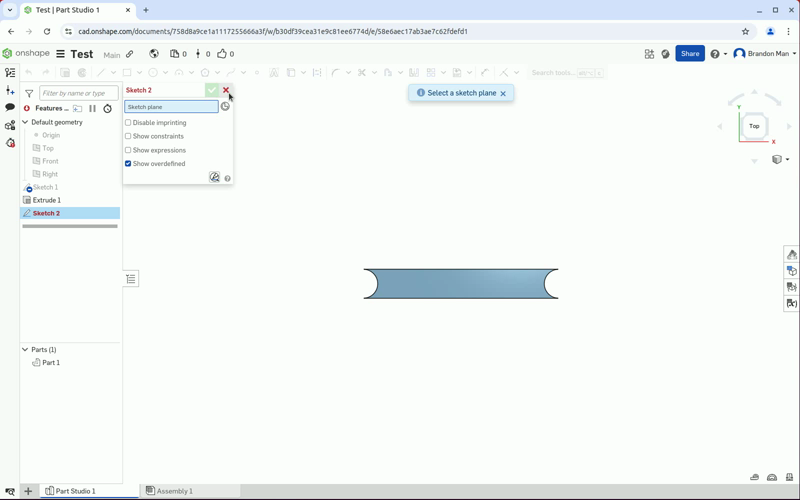
mouse_move(73, 150)
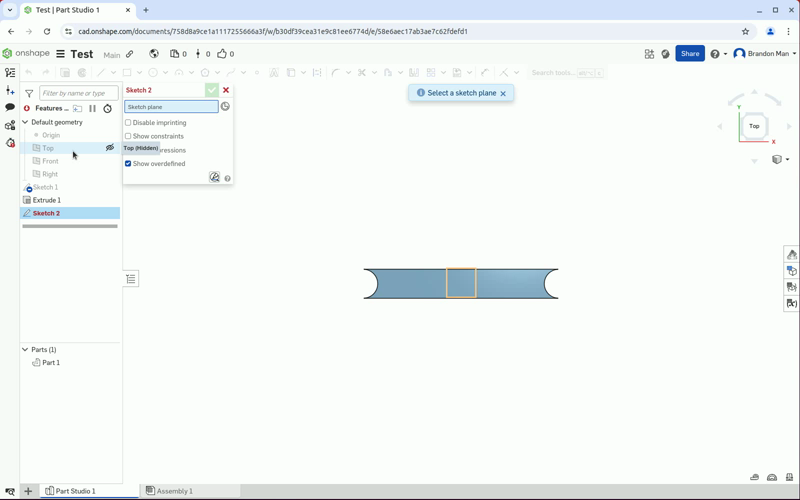
click(73, 150)
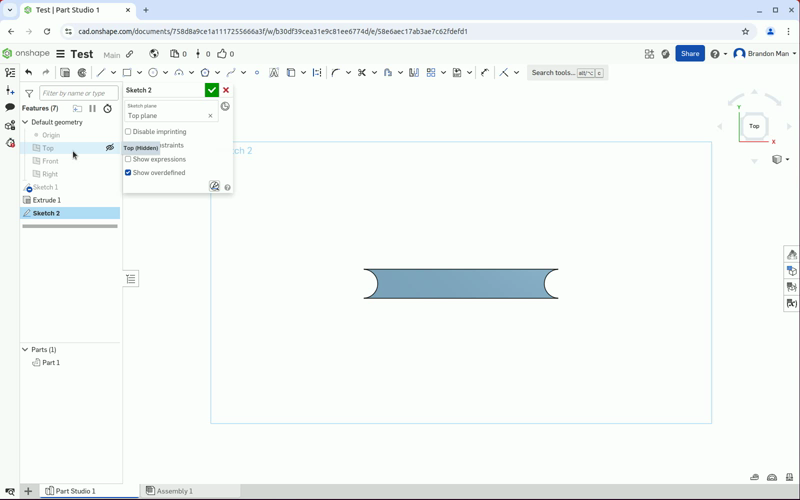
mouse_move(73, 352)
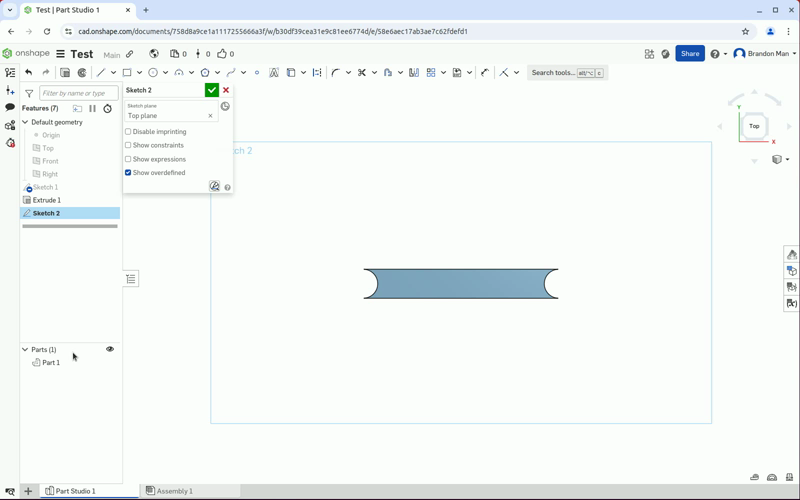
key(y)
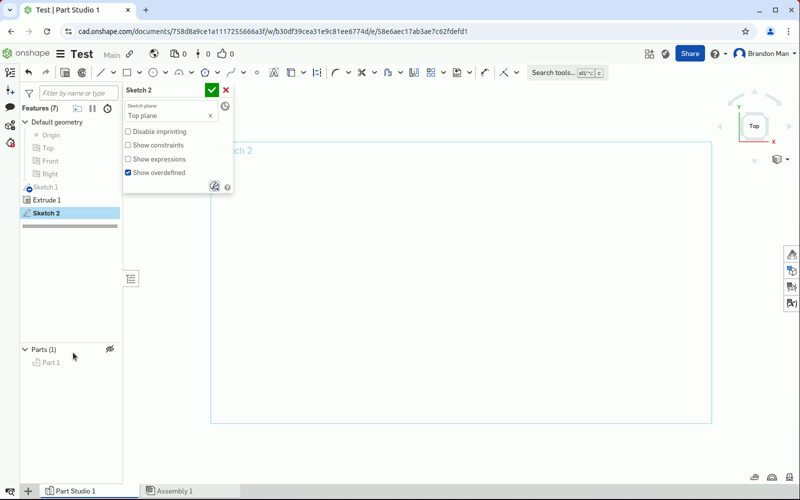
key(a)
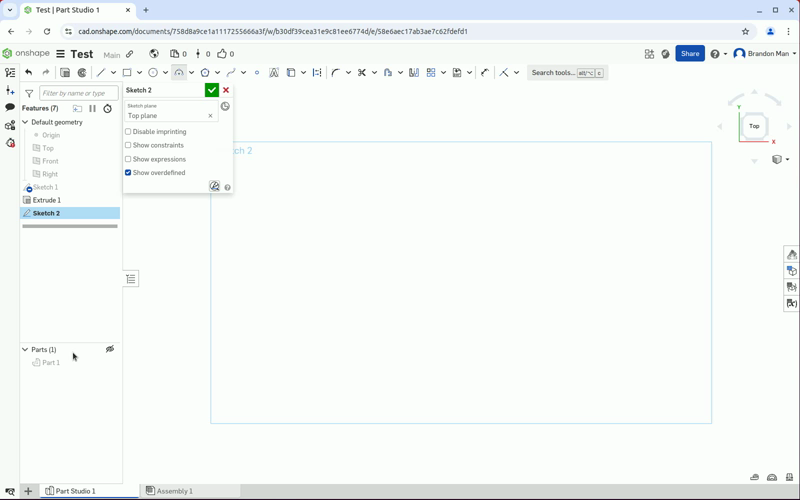
key_down(shift)
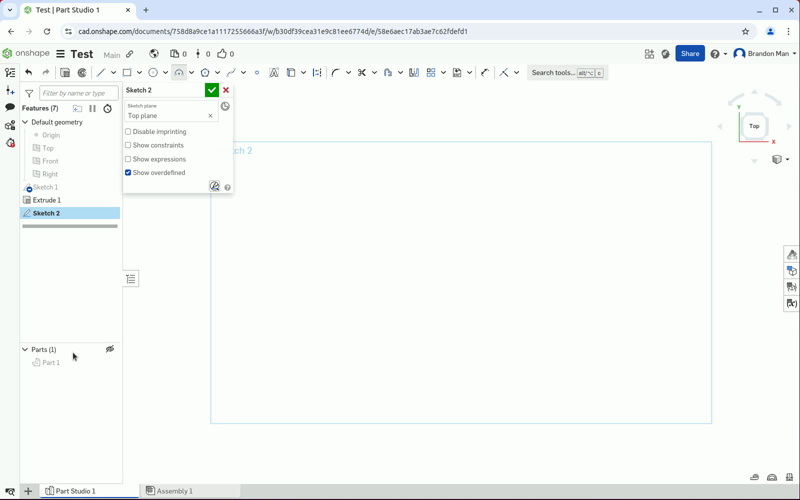
mouse_move(558, 298)
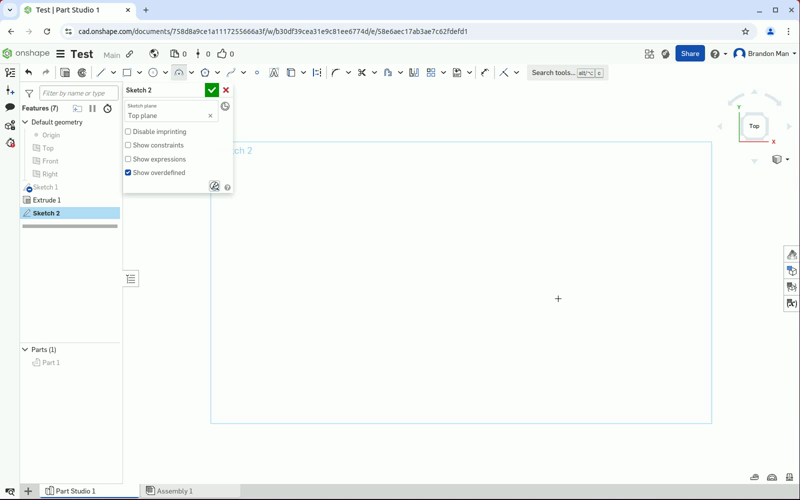
click(558, 298)
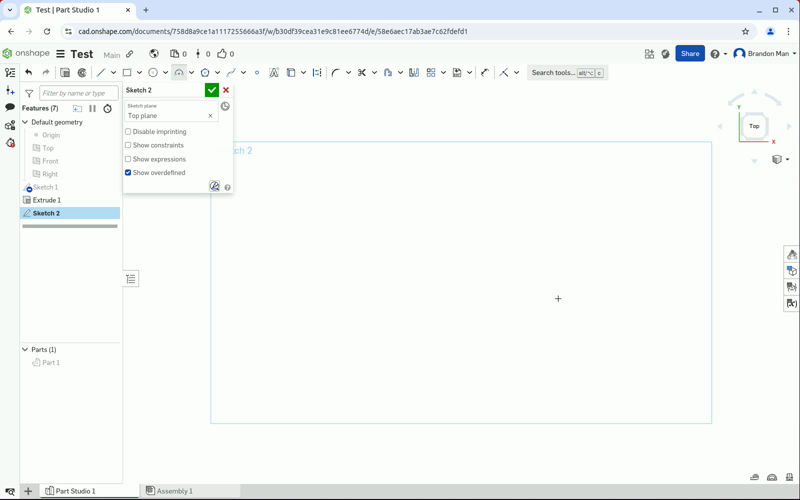
key_up(shift)
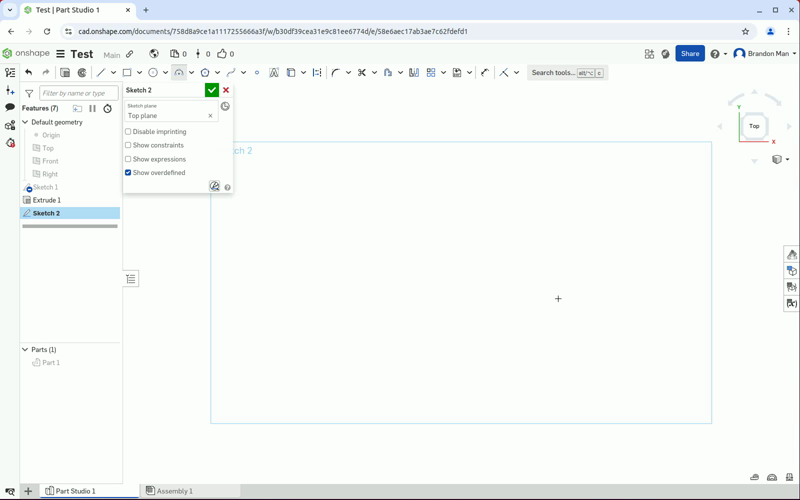
key_down(shift)
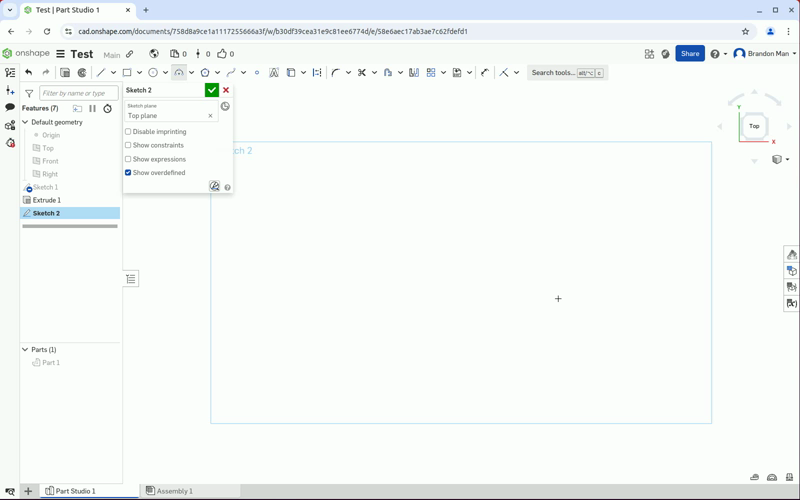
mouse_move(558, 267)
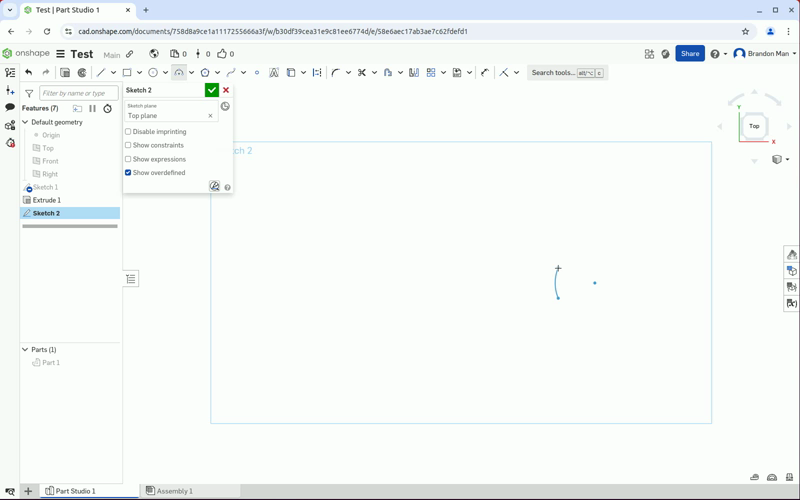
click(558, 267)
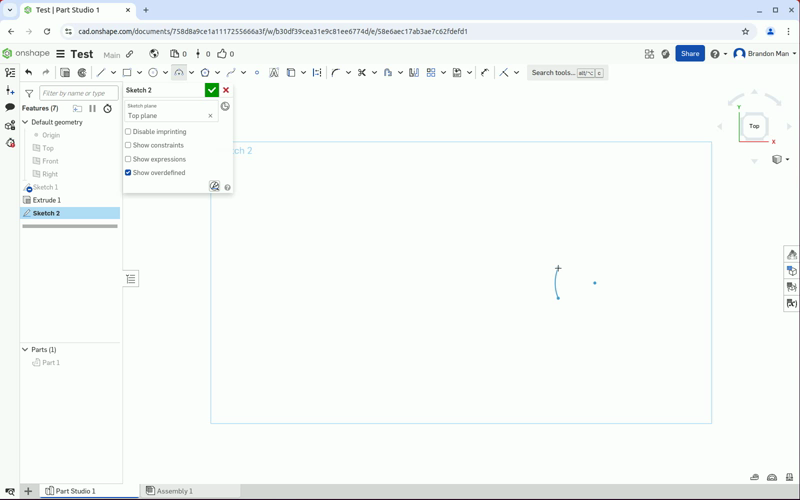
mouse_move(573, 283)
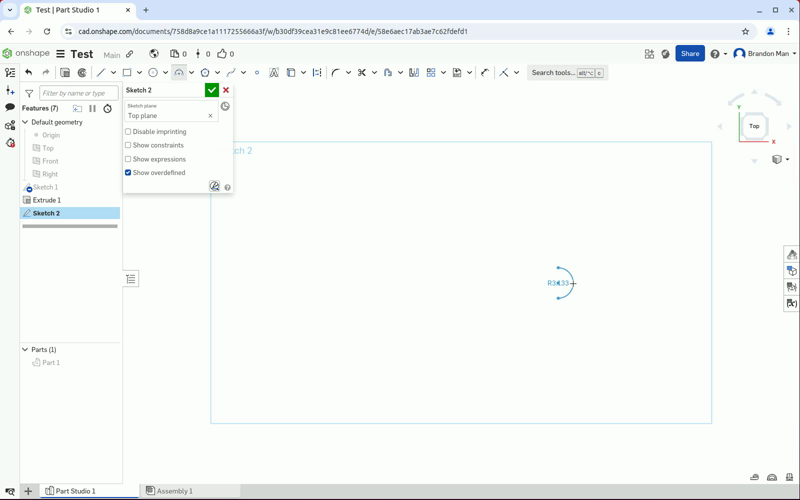
click(573, 283)
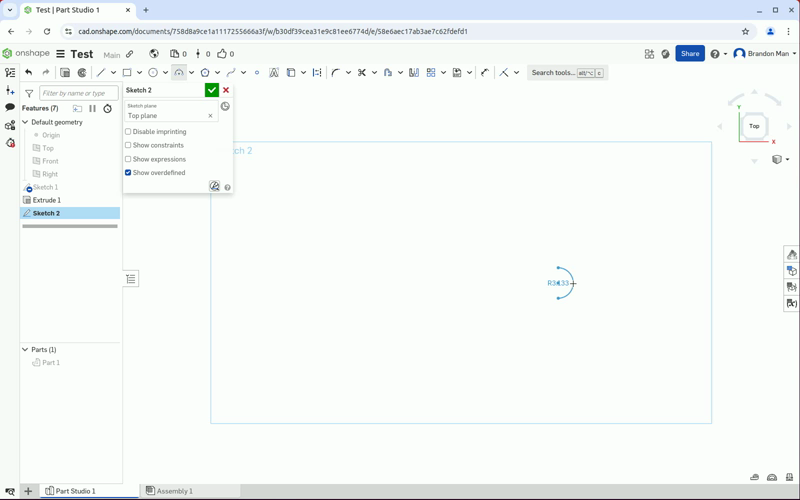
key_up(shift)
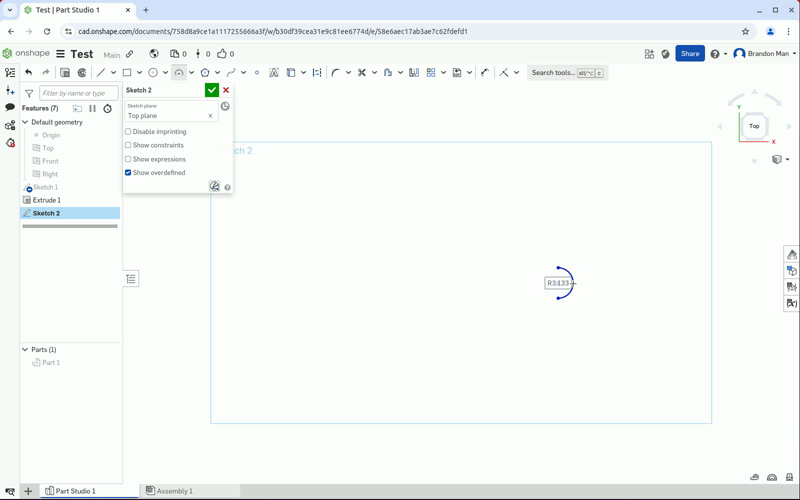
key(esc)
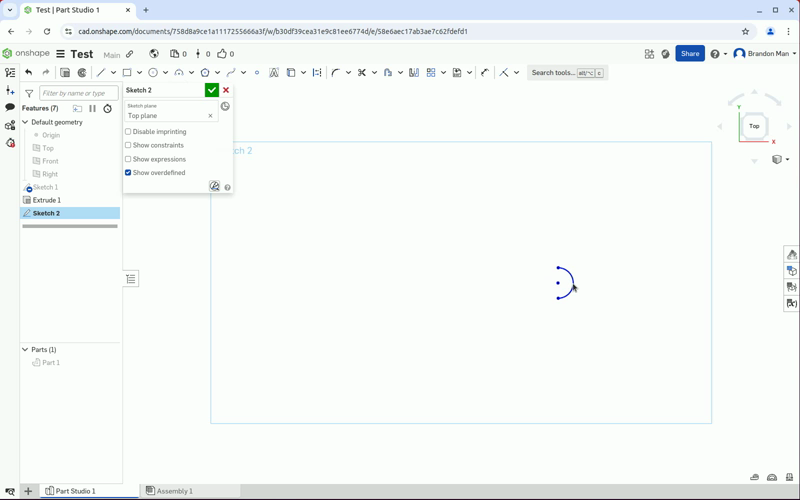
key(l)
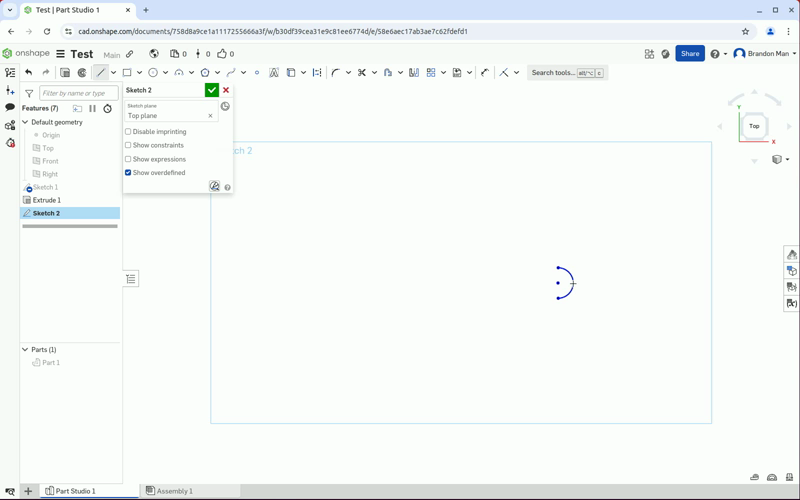
mouse_move(558, 267)
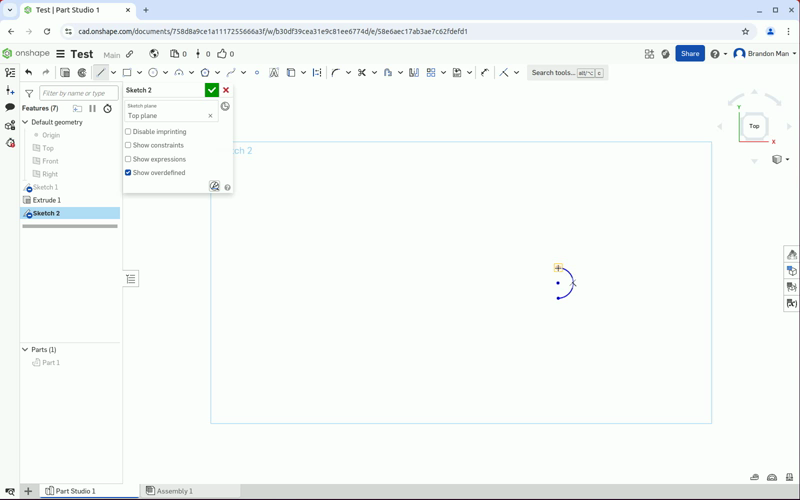
click(558, 267)
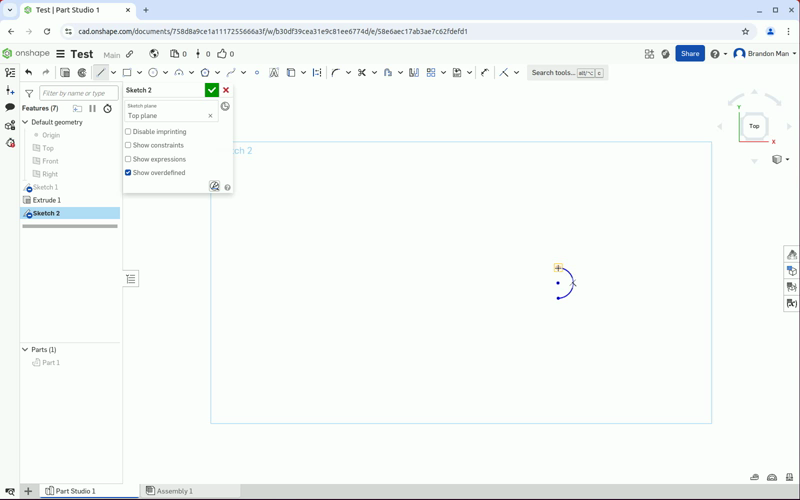
key_down(shift)
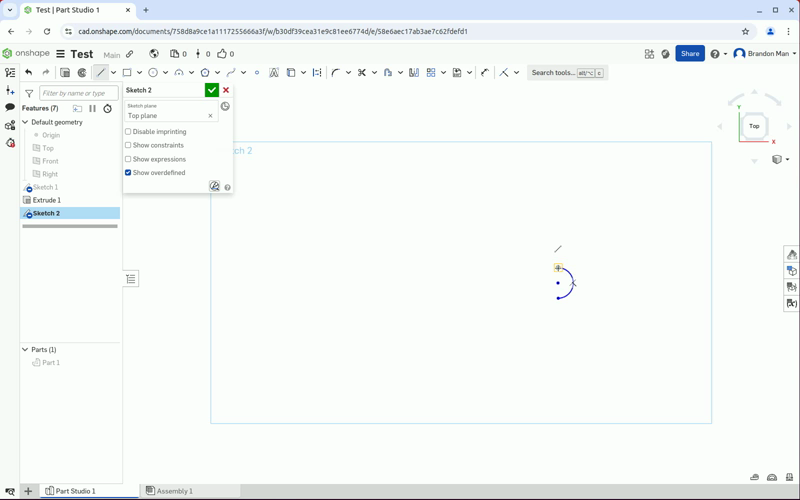
mouse_move(588, 267)
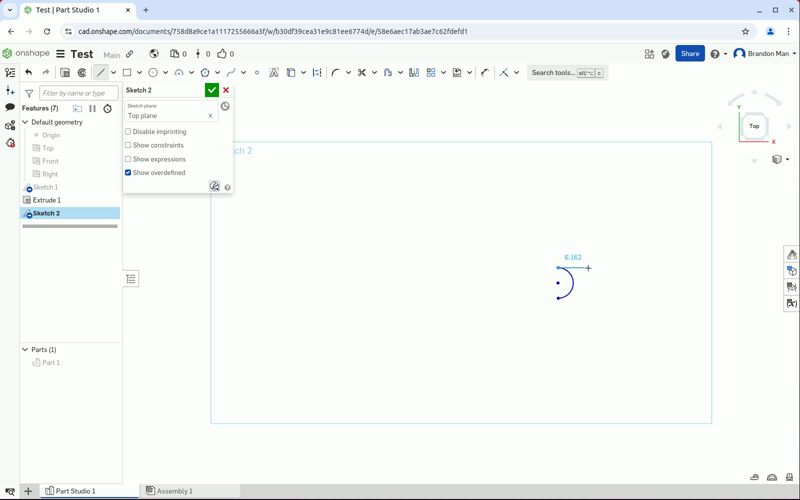
mouse_move(558, 276)
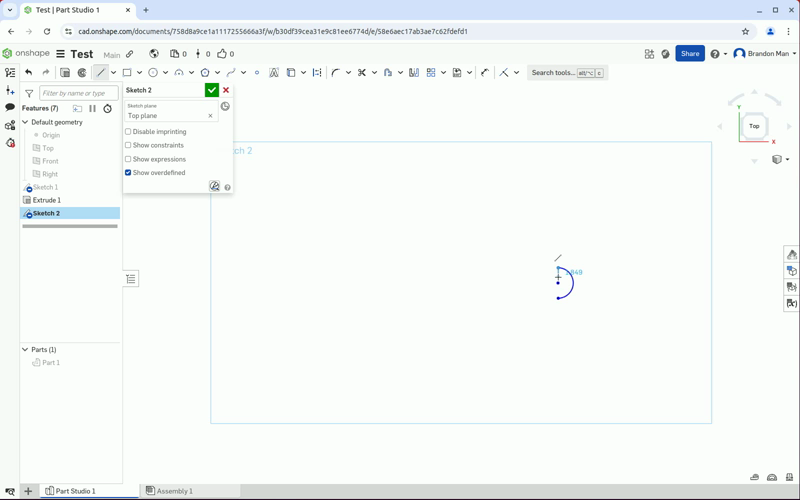
click(558, 276)
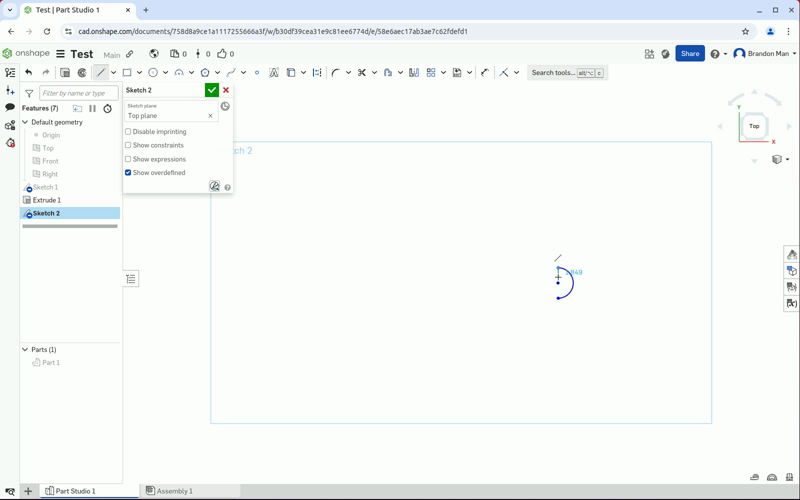
key_up(shift)
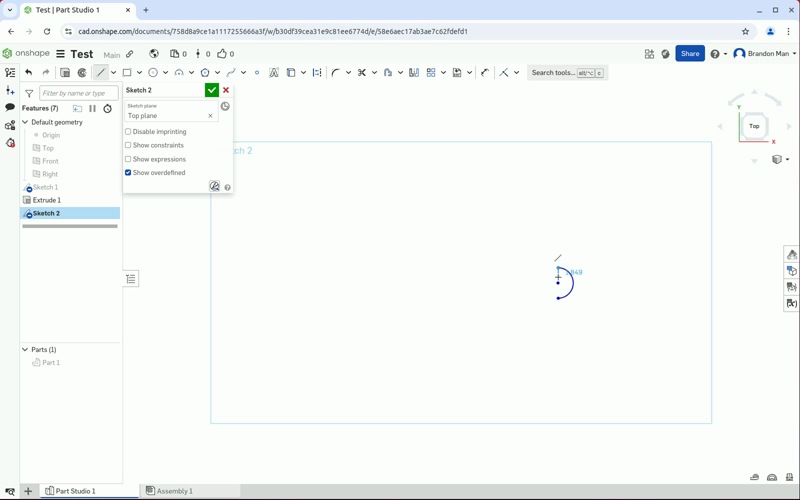
key(esc)
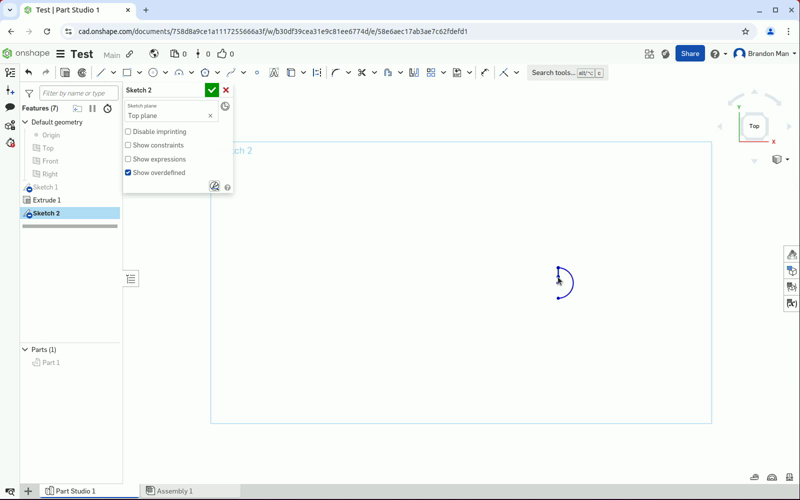
key(a)
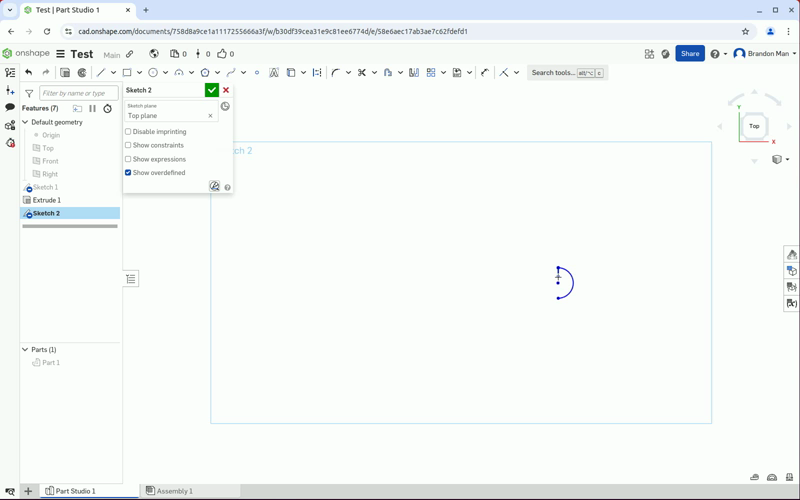
mouse_move(558, 276)
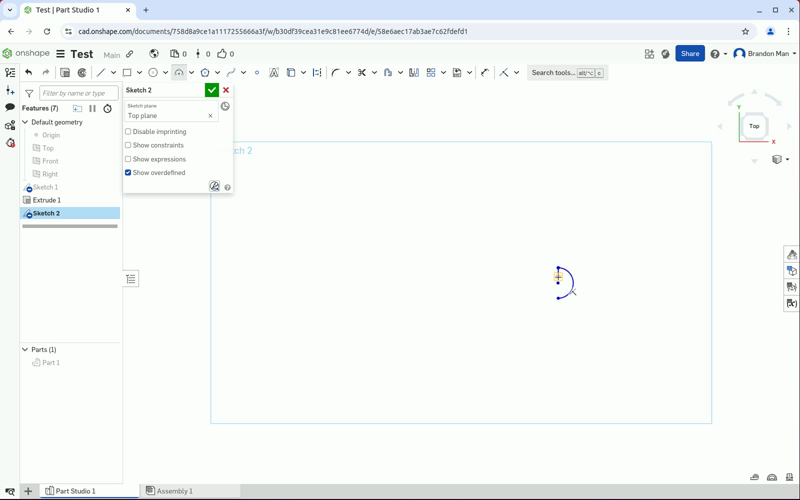
click(558, 276)
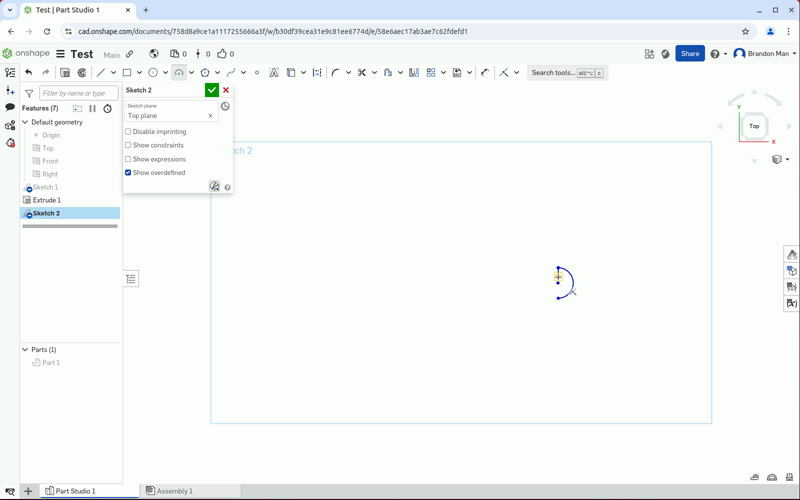
key_down(shift)
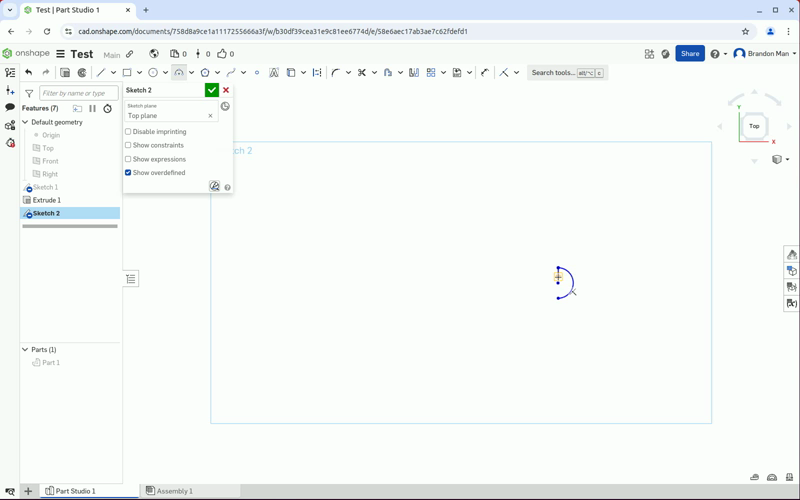
mouse_move(558, 289)
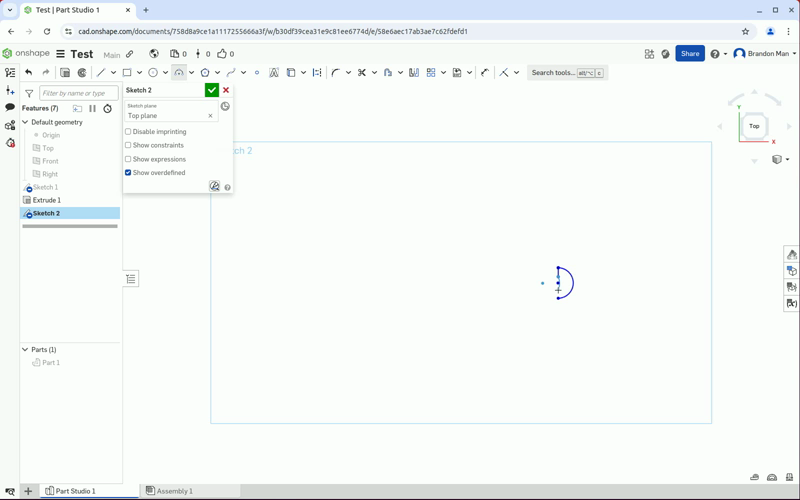
click(558, 289)
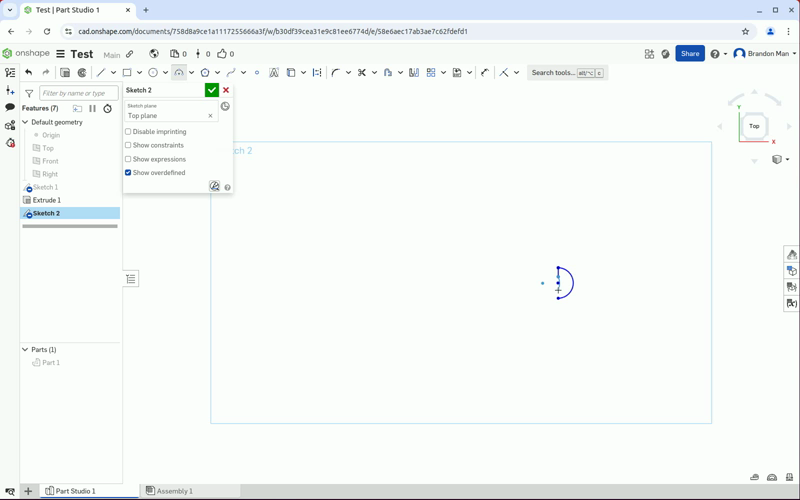
mouse_move(564, 283)
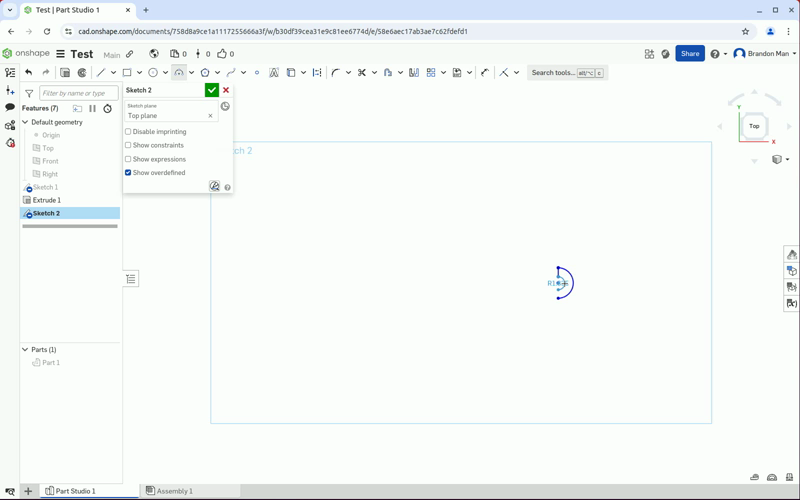
click(564, 283)
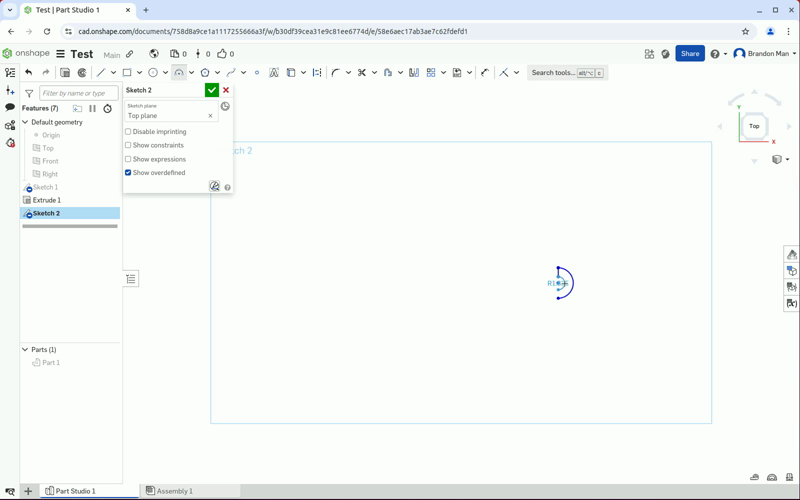
key_up(shift)
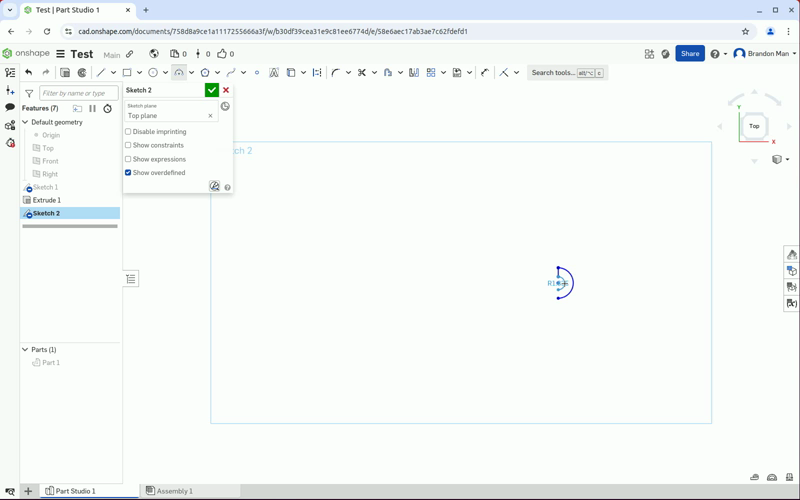
key(esc)
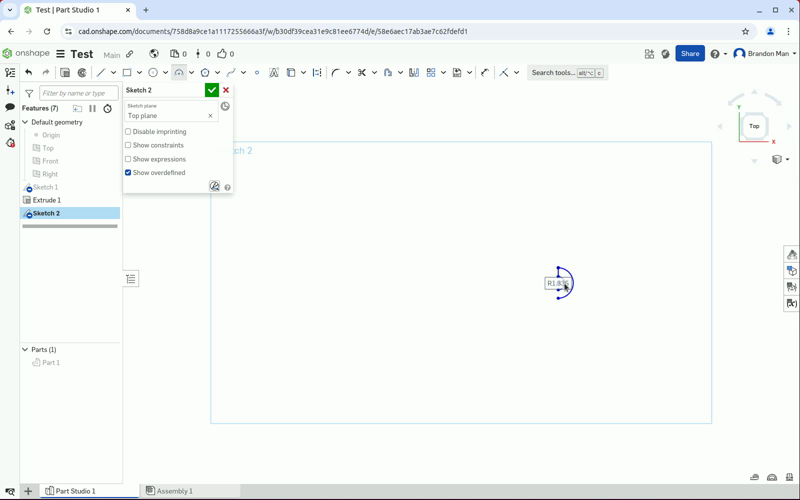
key(l)
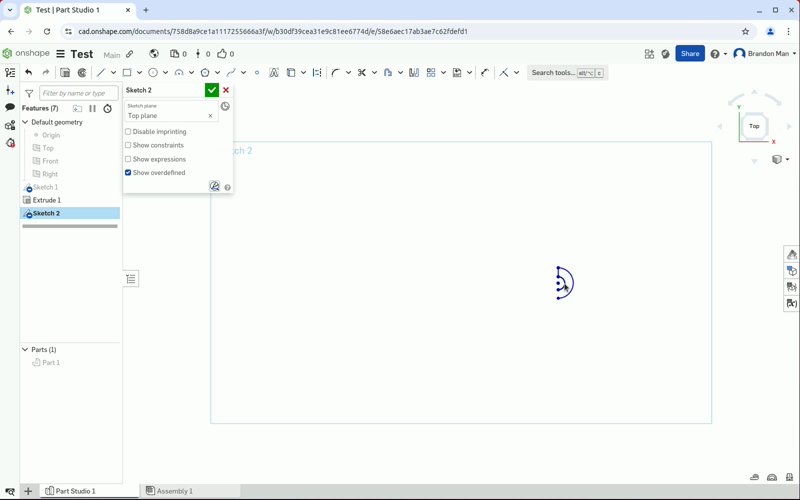
mouse_move(558, 289)
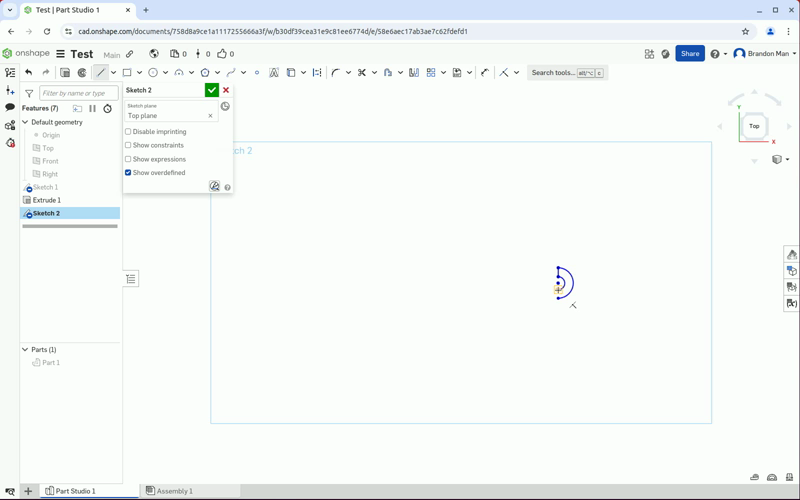
click(558, 289)
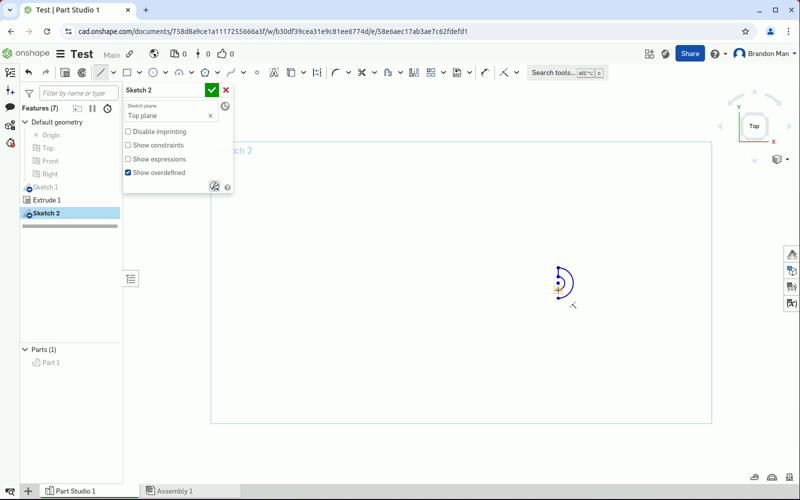
mouse_move(588, 289)
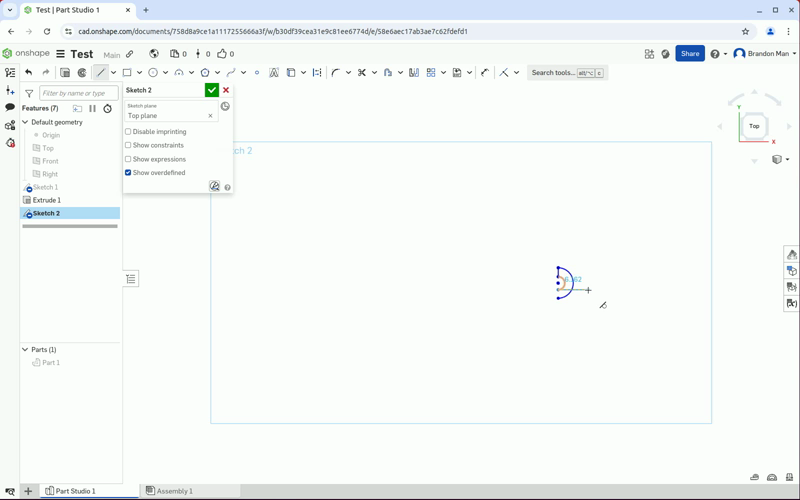
key_down(shift)
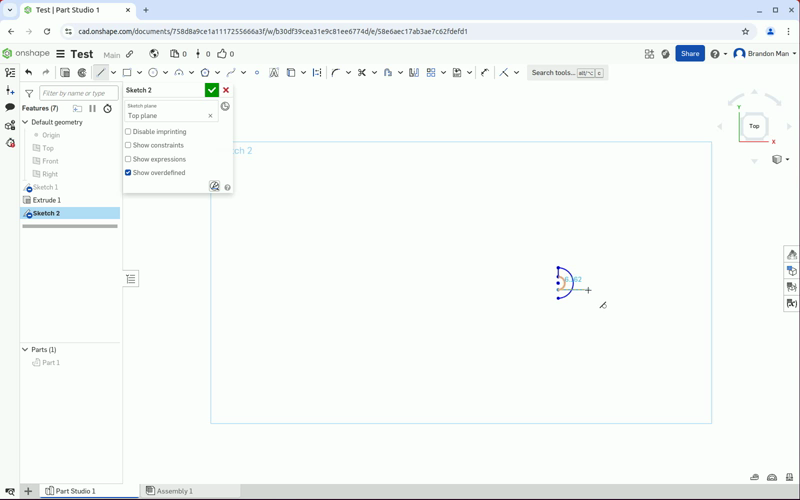
mouse_move(558, 298)
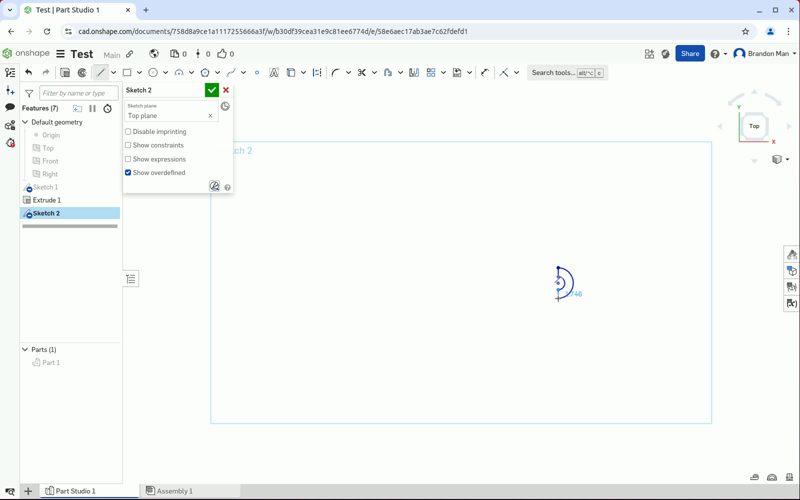
key_up(shift)
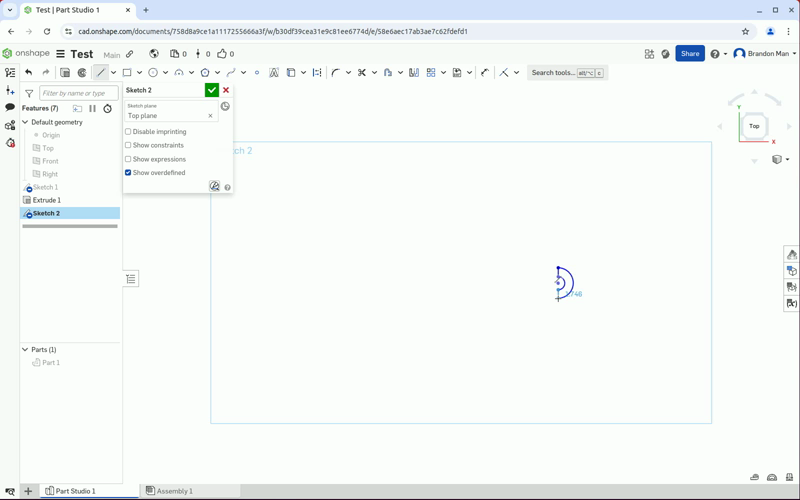
click(558, 298)
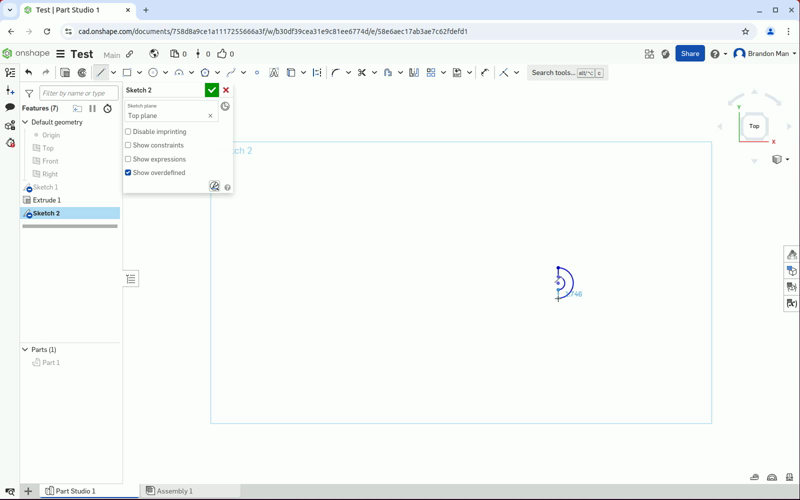
key(esc)
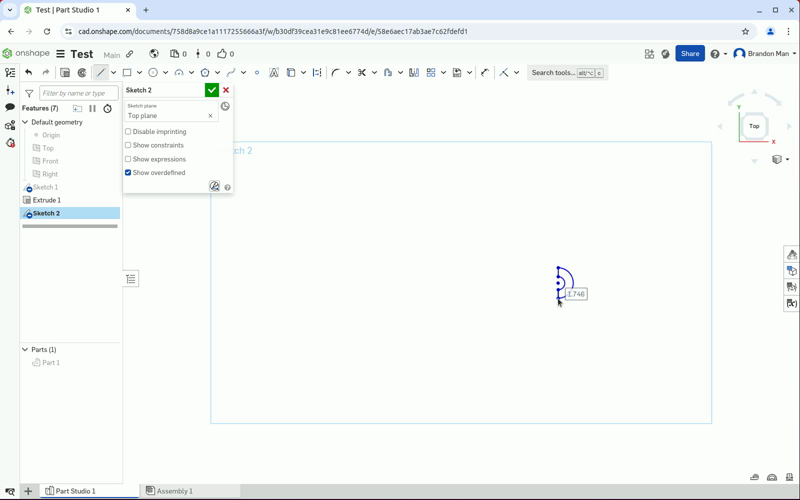
mouse_move(568, 275)
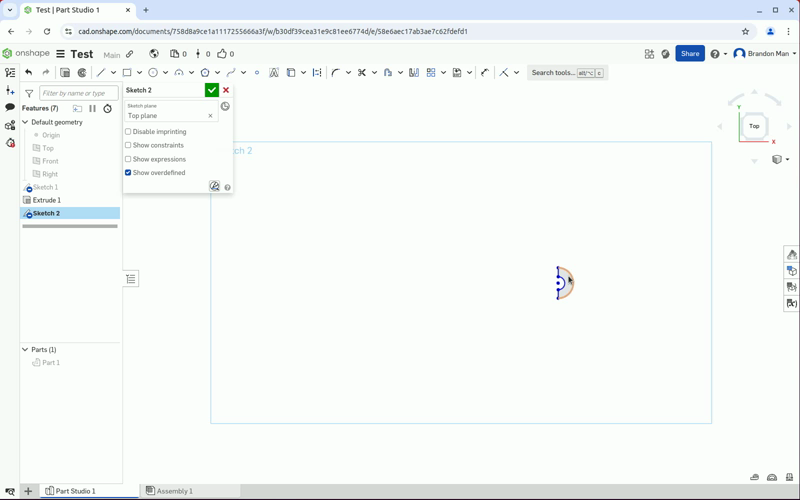
scroll(6)
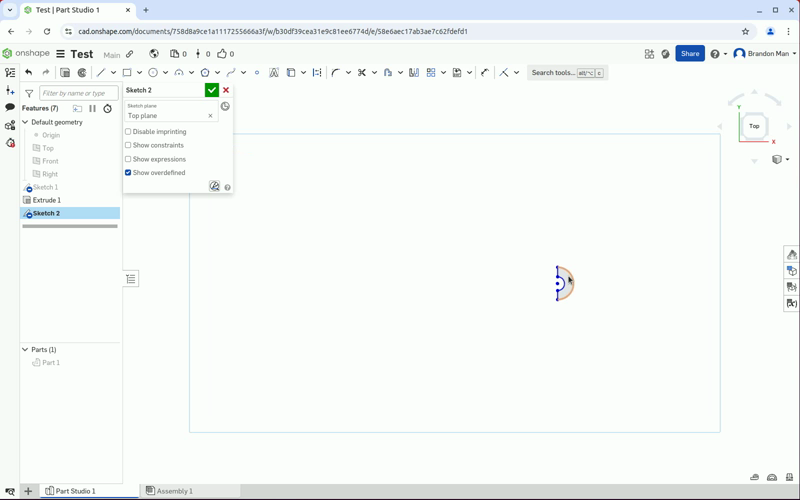
scroll(6)
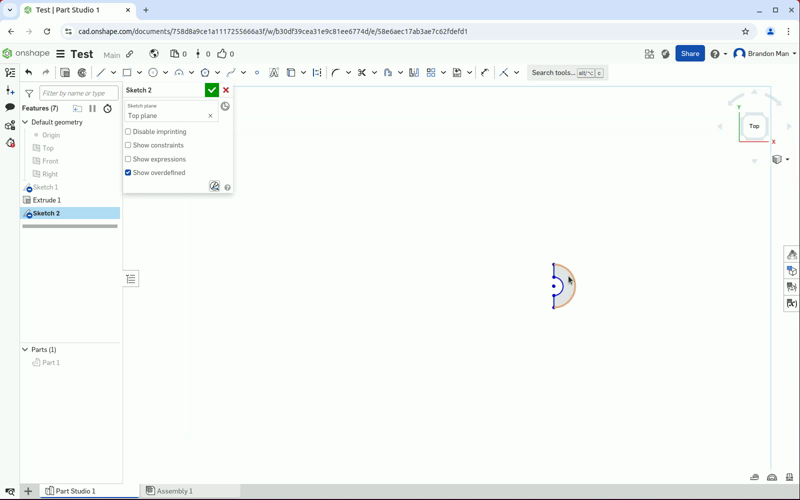
scroll(6)
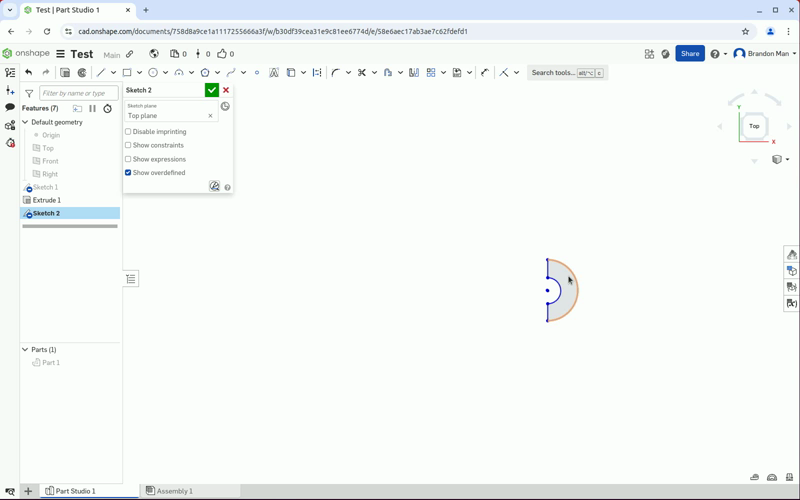
scroll(6)
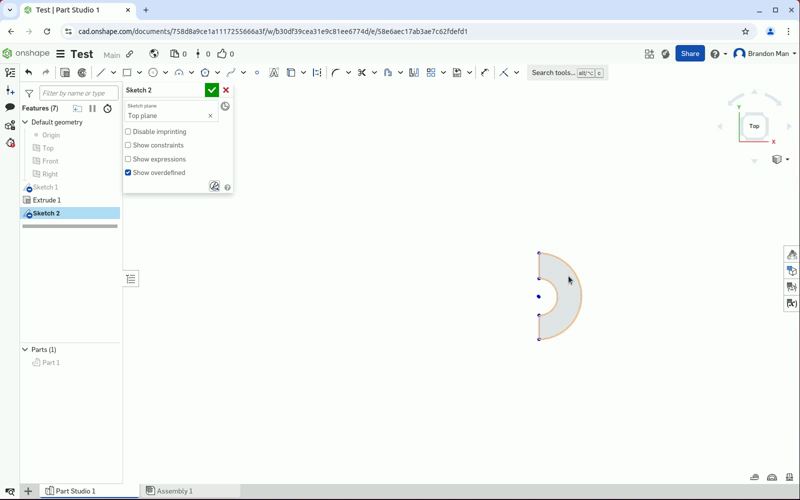
scroll(6)
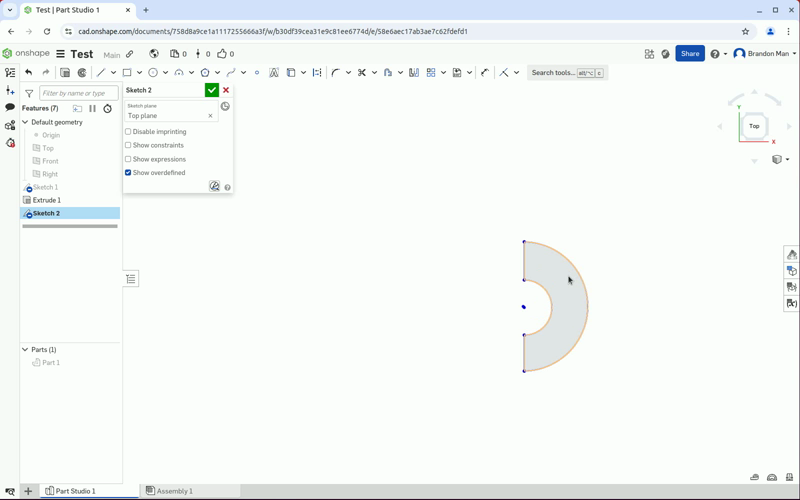
scroll(6)
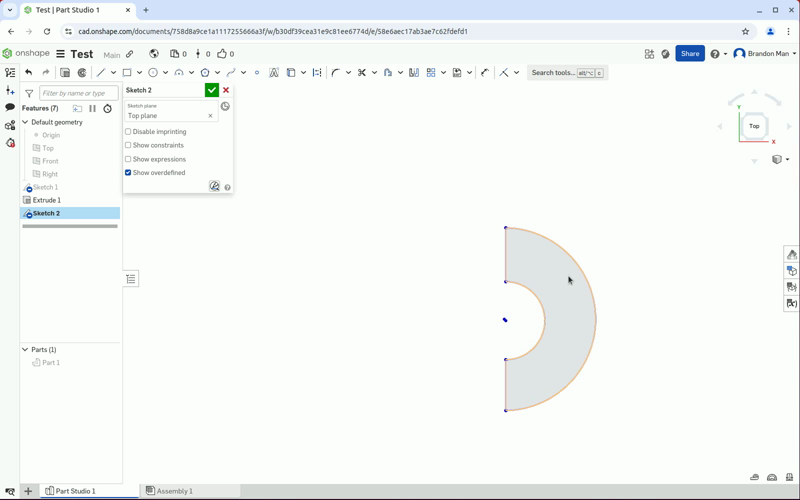
scroll(6)
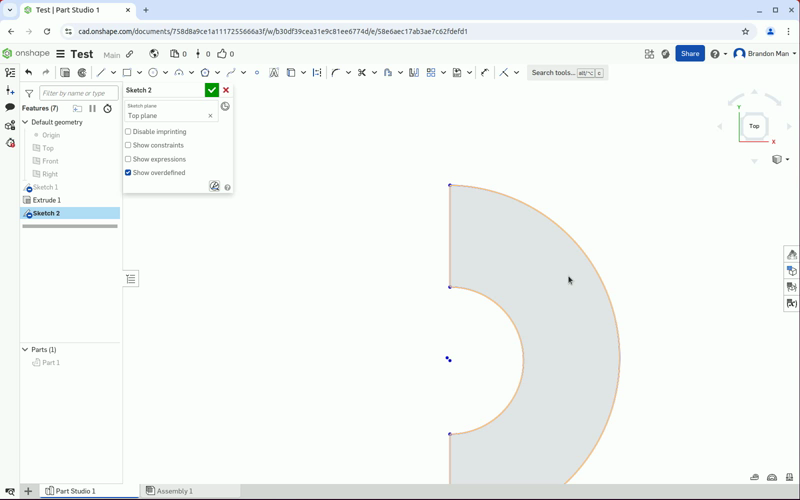
click(568, 275)
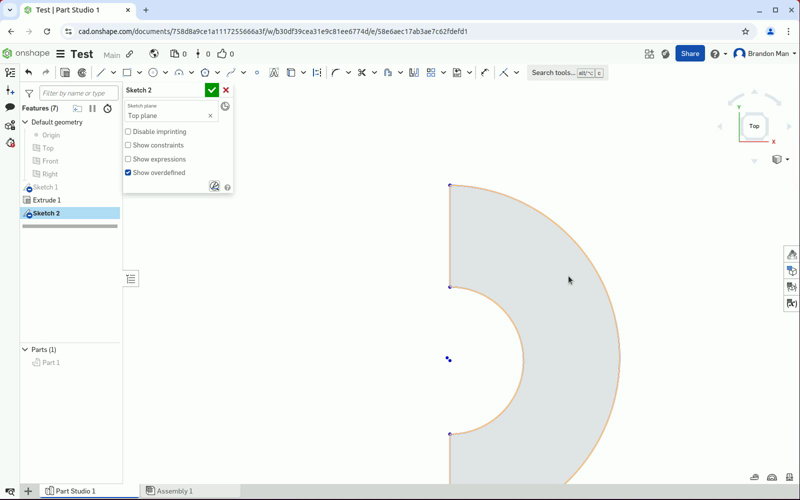
scroll(-6)
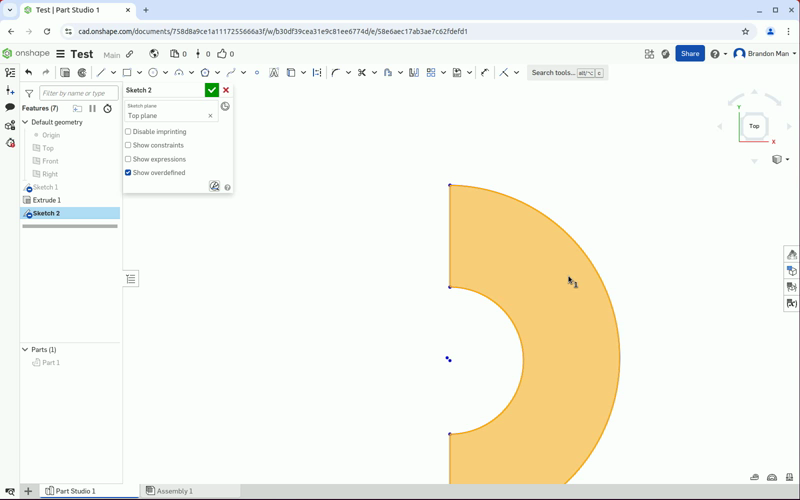
scroll(-6)
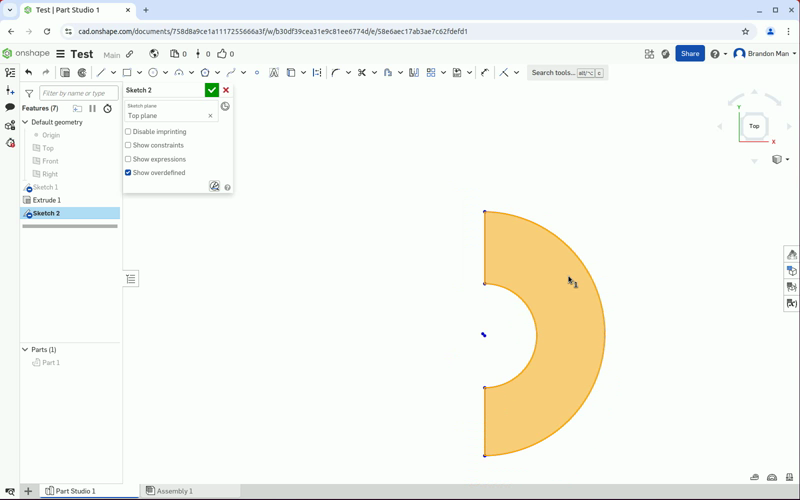
scroll(-6)
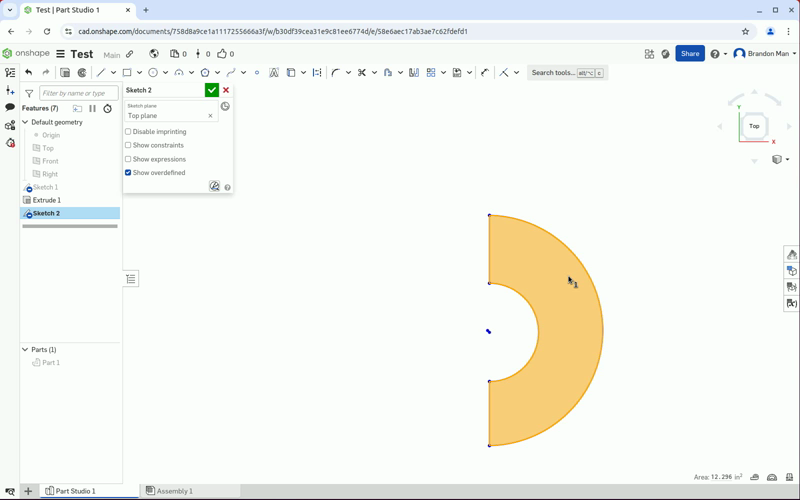
scroll(-6)
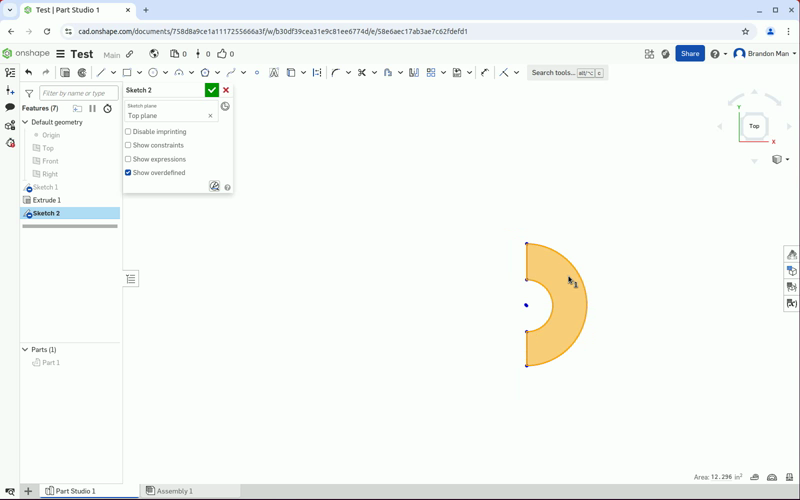
scroll(-6)
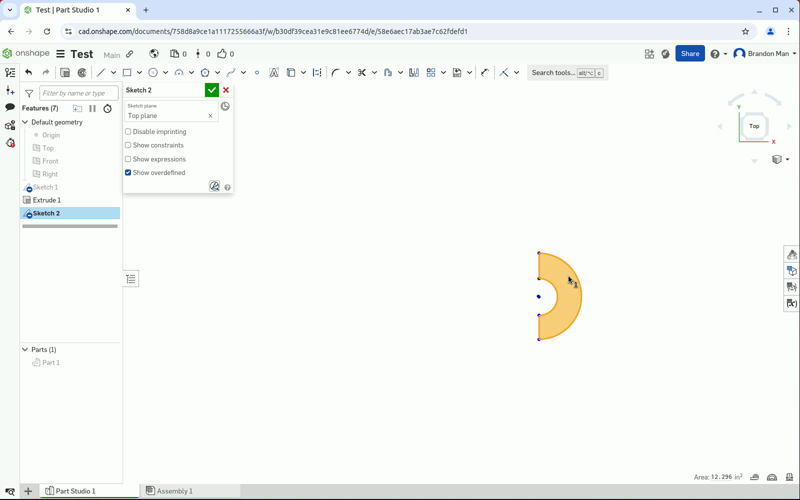
scroll(-6)
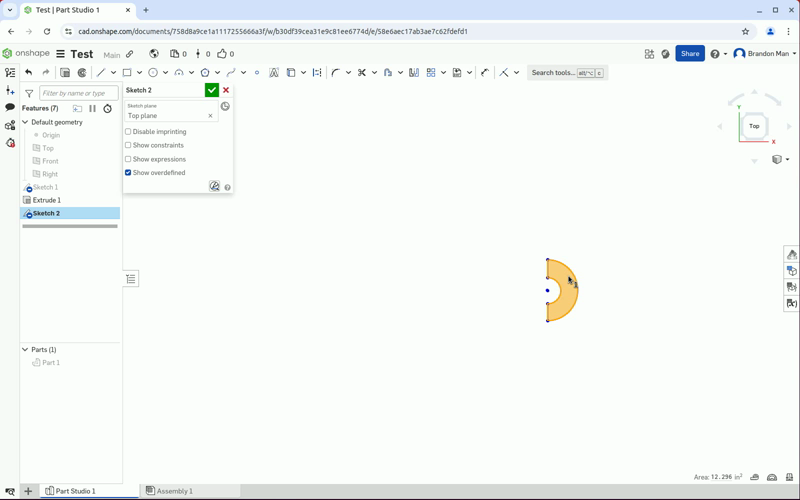
scroll(-6)
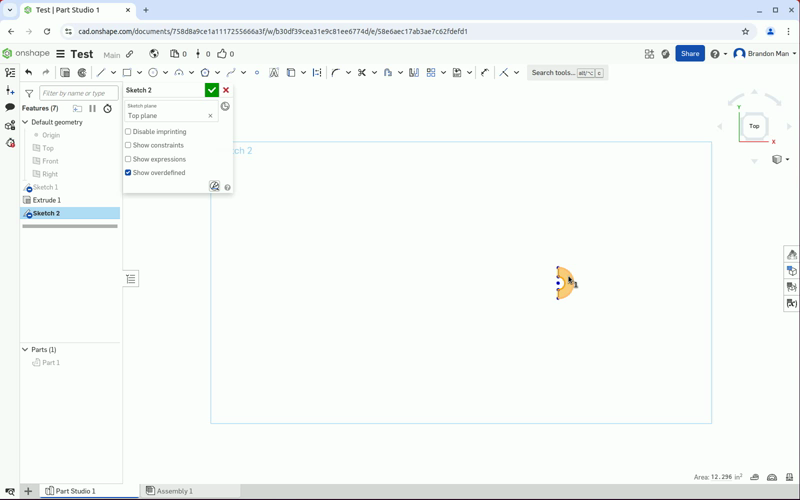
mouse_move(73, 352)
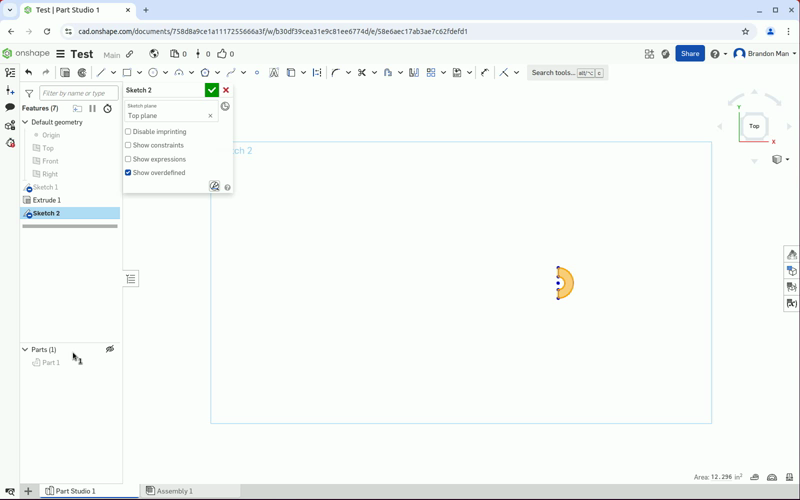
key(shift+y)
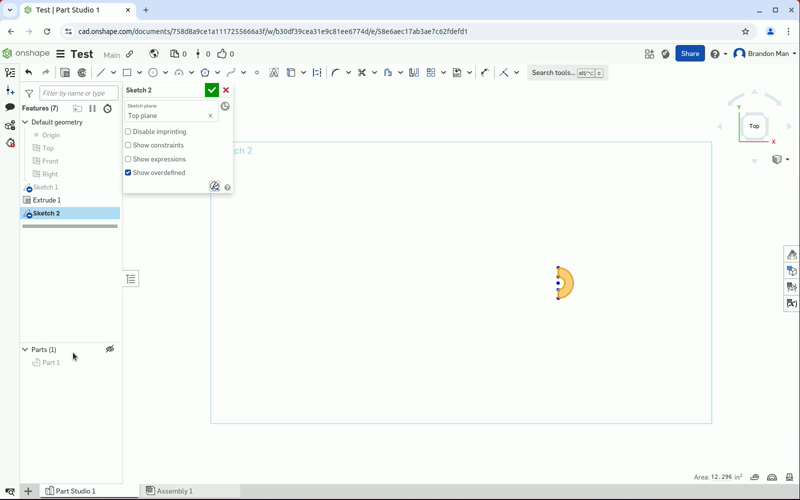
key(shift+e)
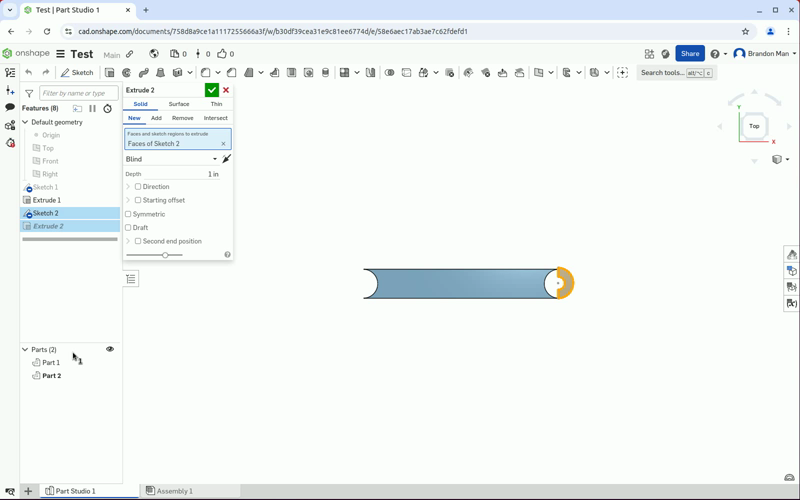
mouse_move(143, 106)
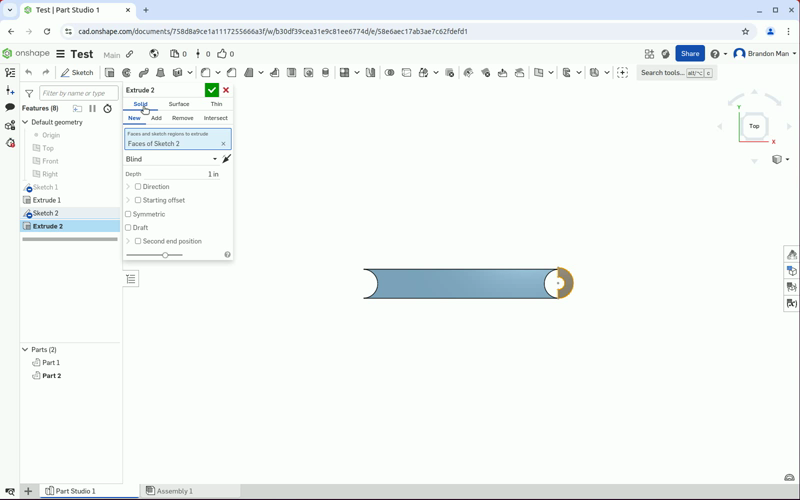
click(143, 106)
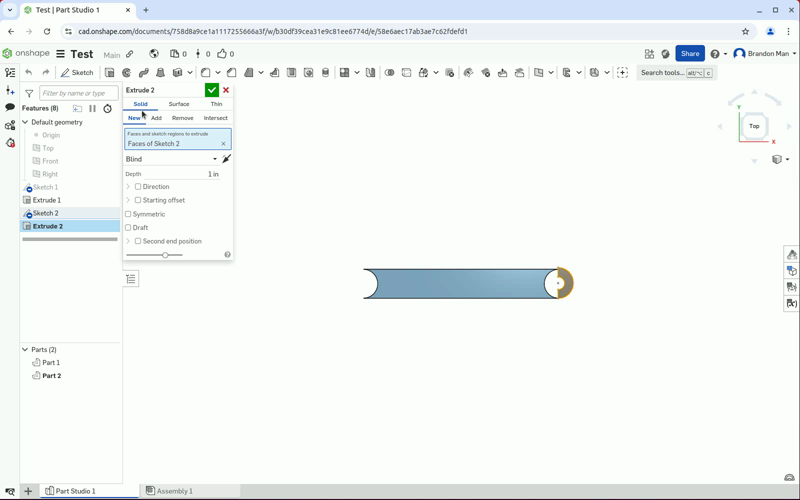
mouse_move(137, 120)
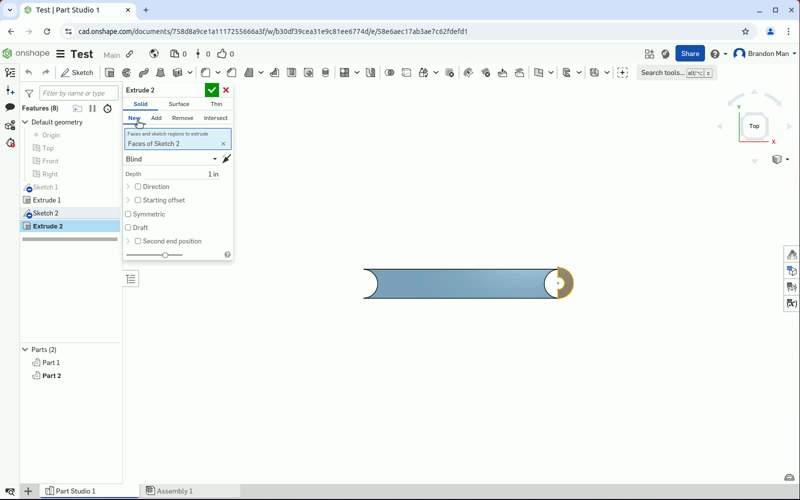
click(137, 120)
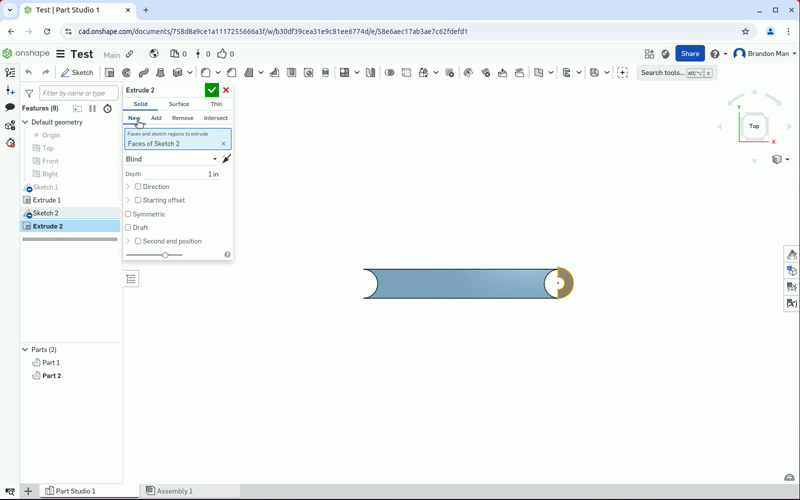
key(tab, 4)
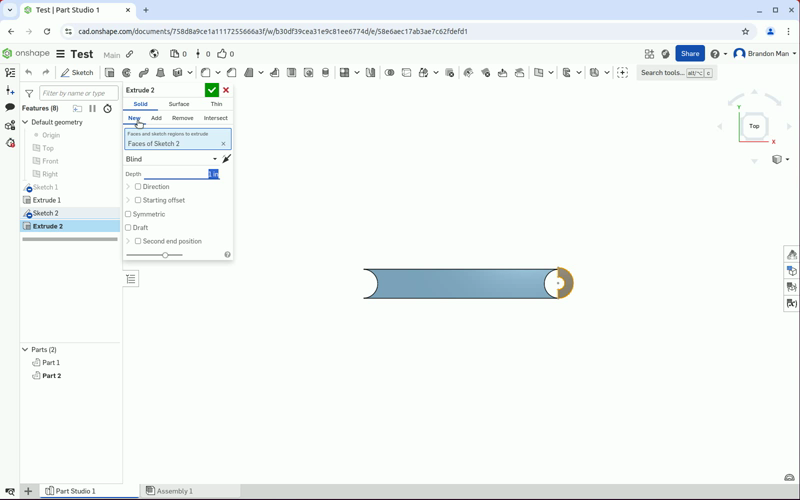
text(0.963)
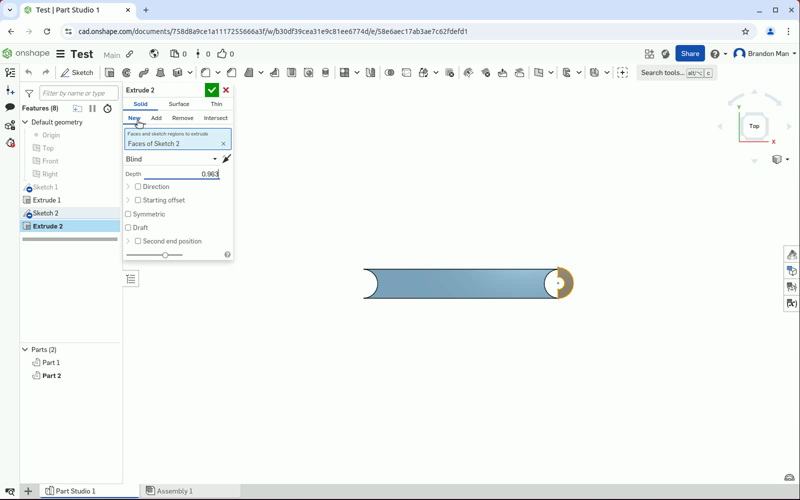
key(enter)
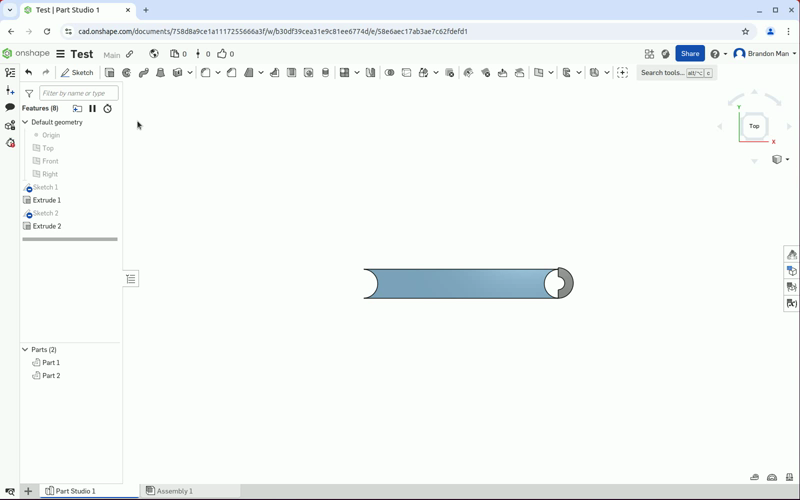
key(shift+h)
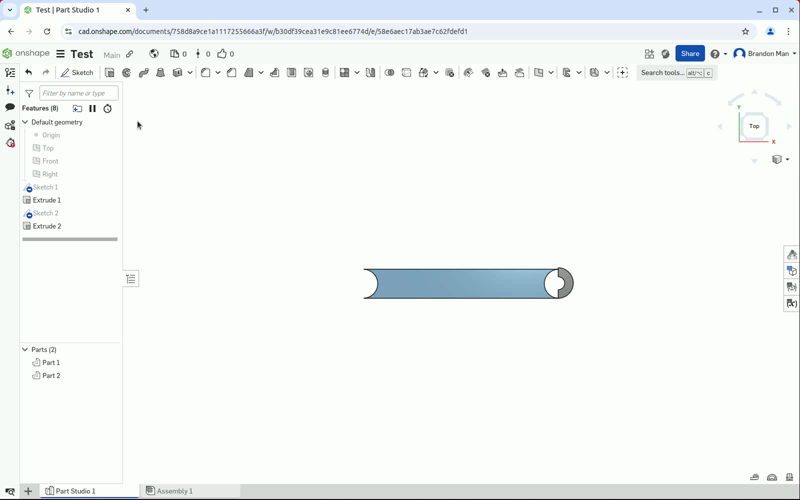
key(shift+h)
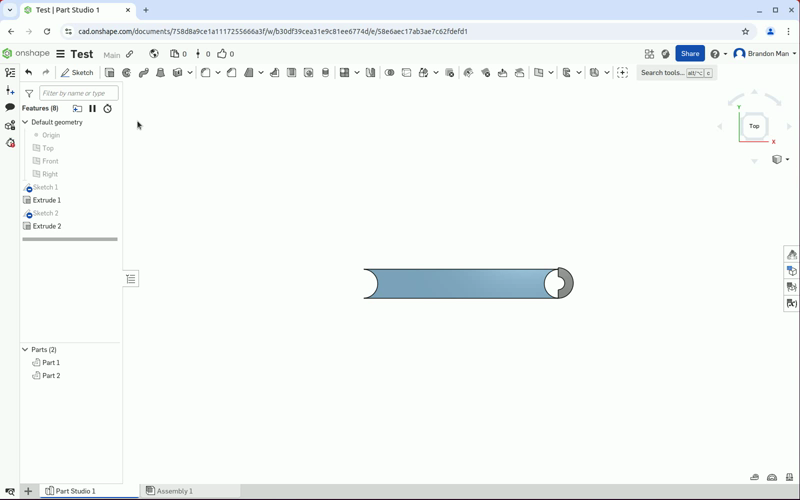
mouse_move(73, 189)
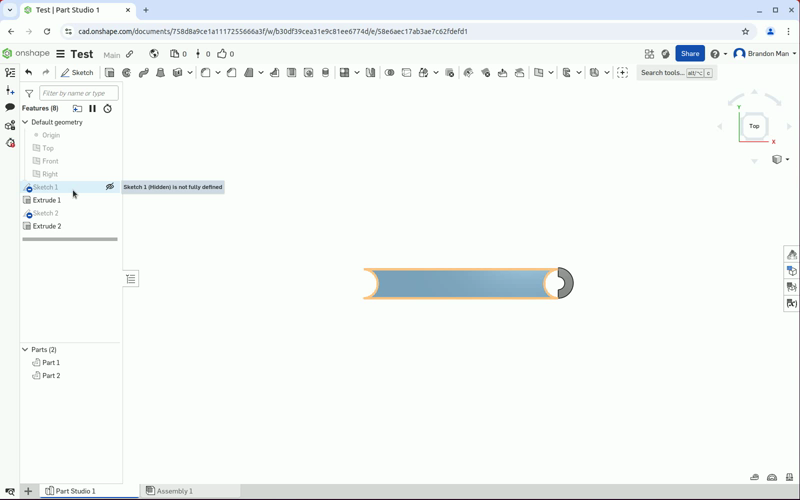
click(73, 189)
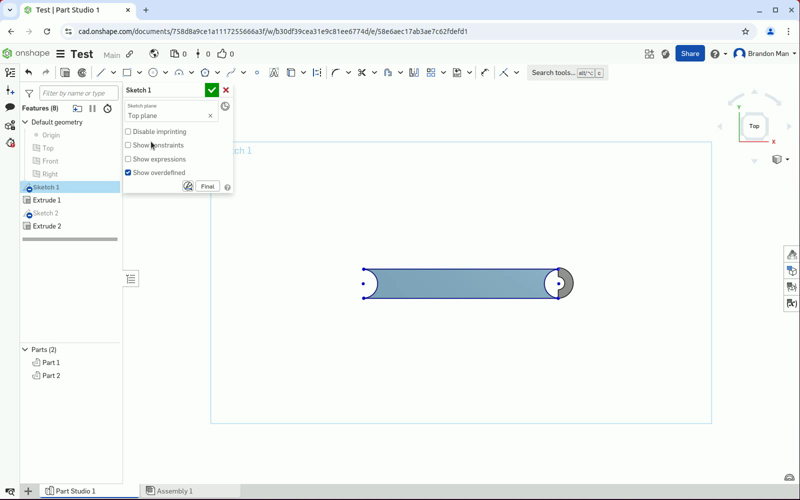
mouse_move(229, 92)
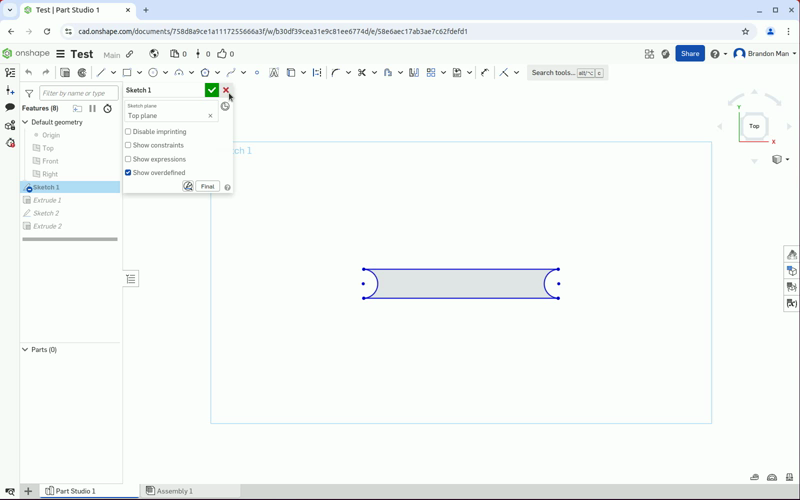
click(229, 92)
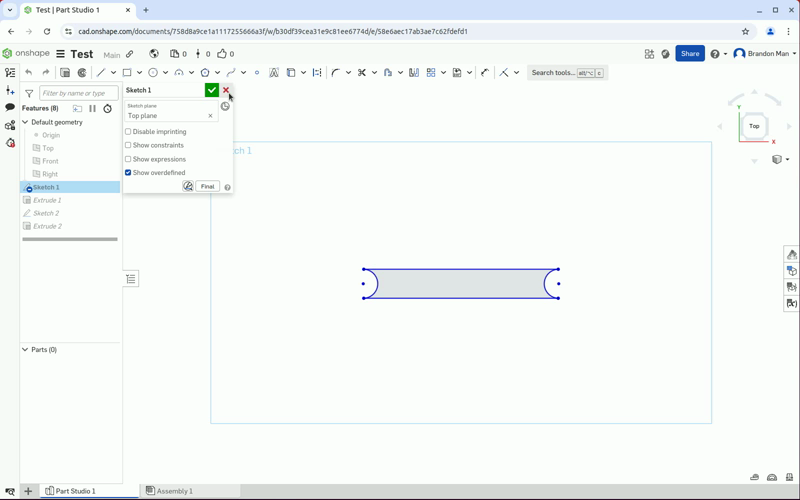
key(shift+s)
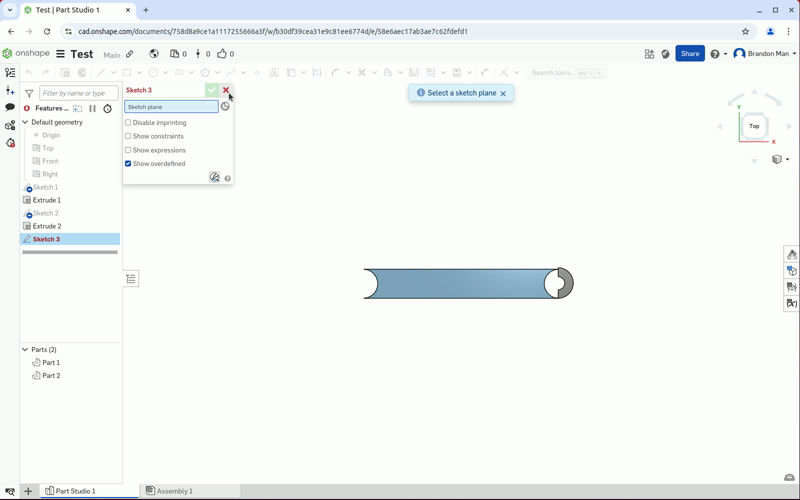
mouse_move(73, 150)
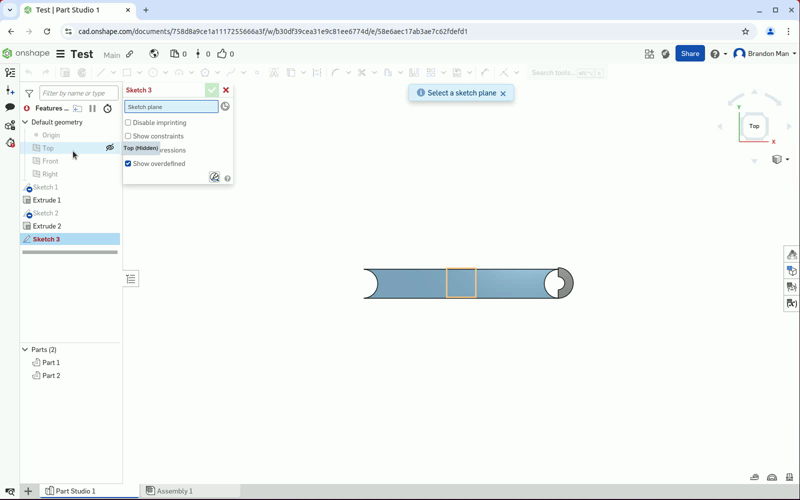
click(73, 150)
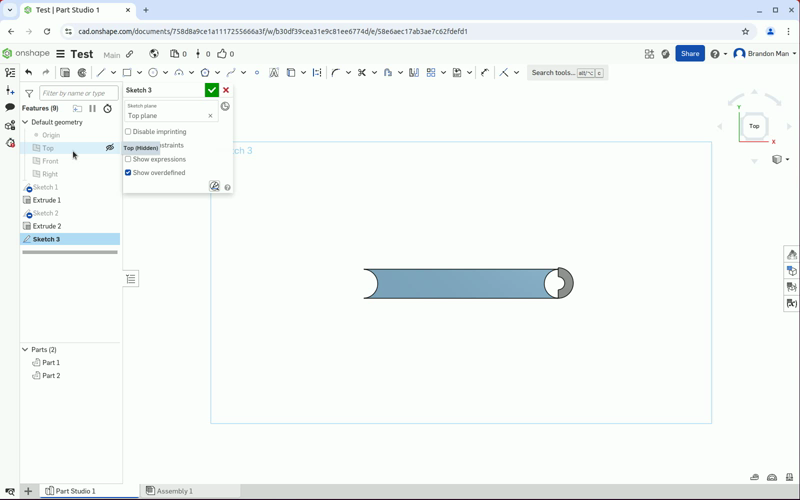
mouse_move(73, 352)
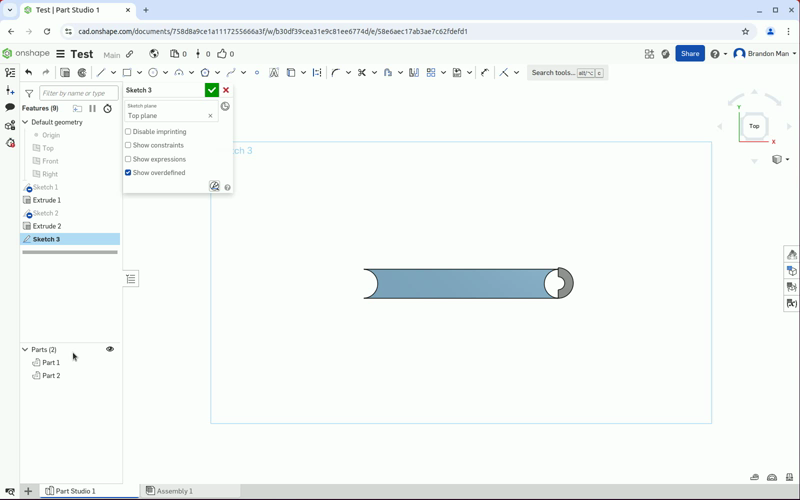
key(y)
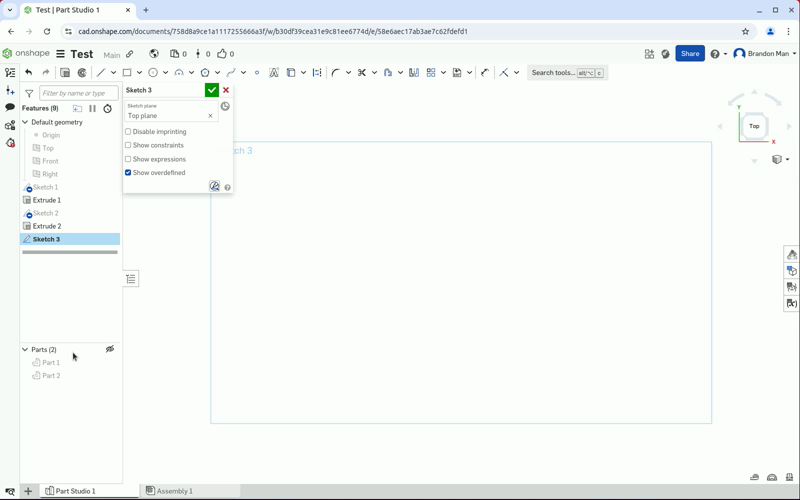
key(l)
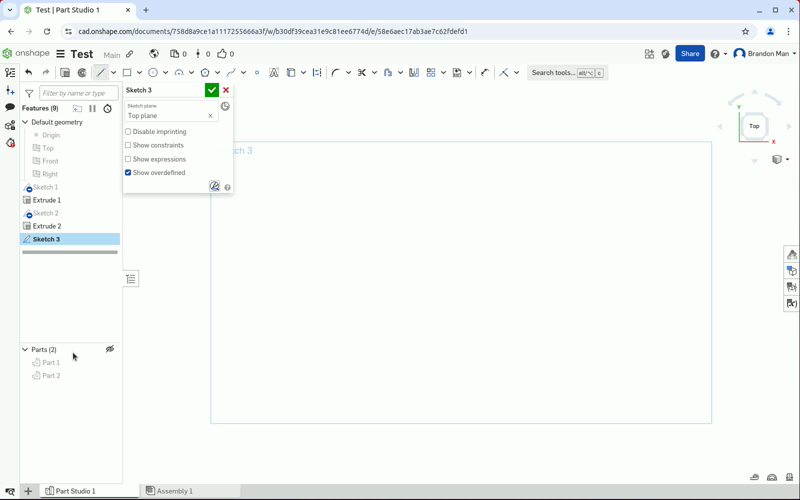
key_down(shift)
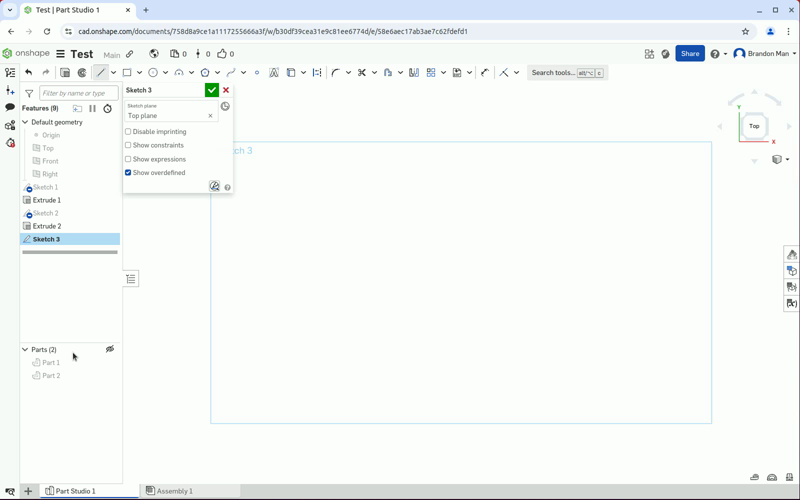
mouse_move(363, 298)
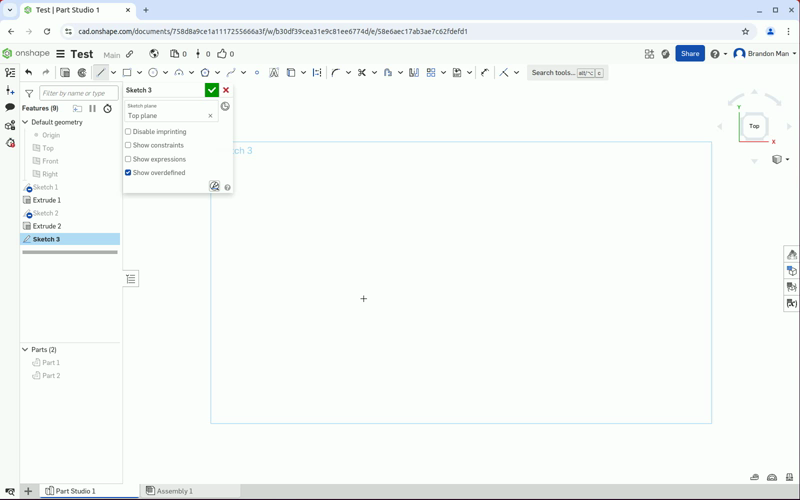
click(363, 298)
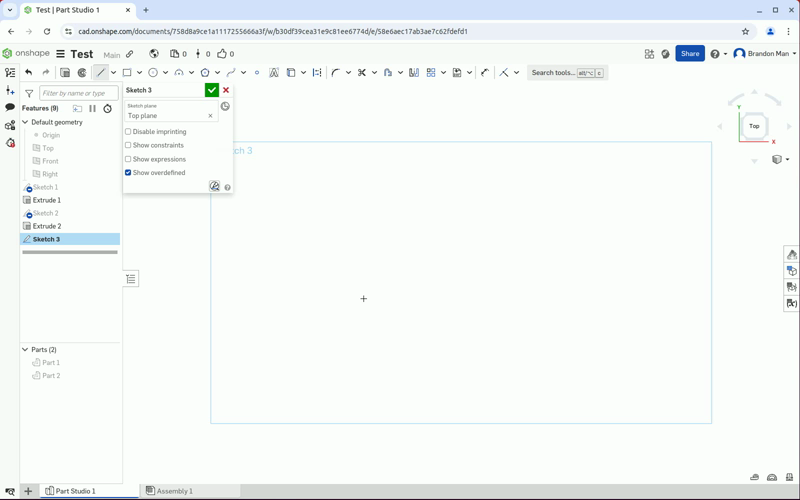
key_up(shift)
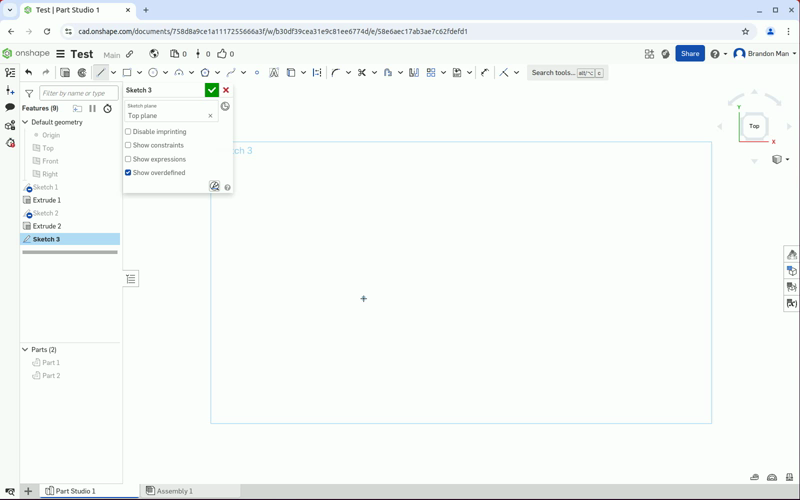
key_down(shift)
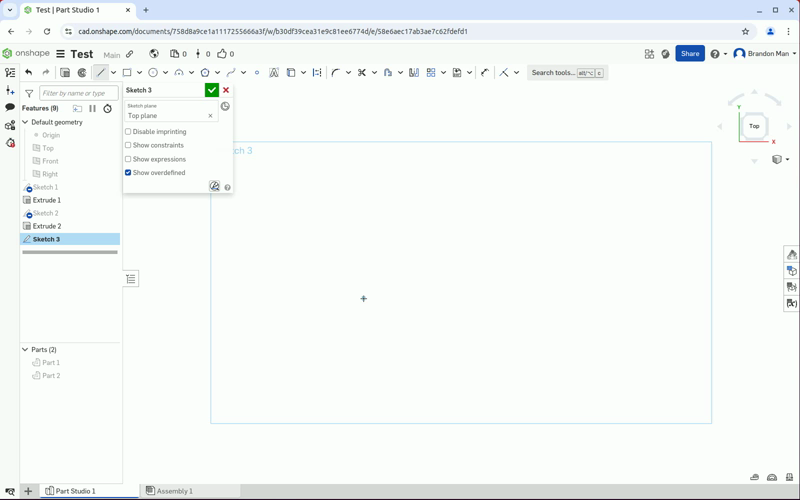
mouse_move(393, 298)
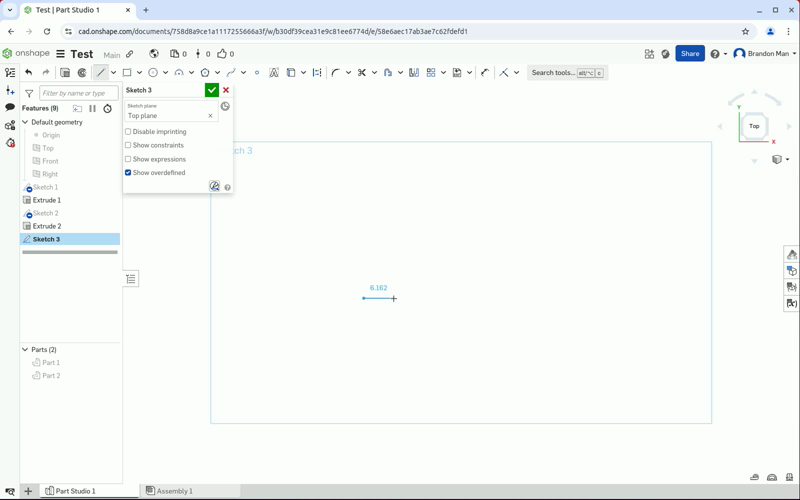
mouse_move(363, 289)
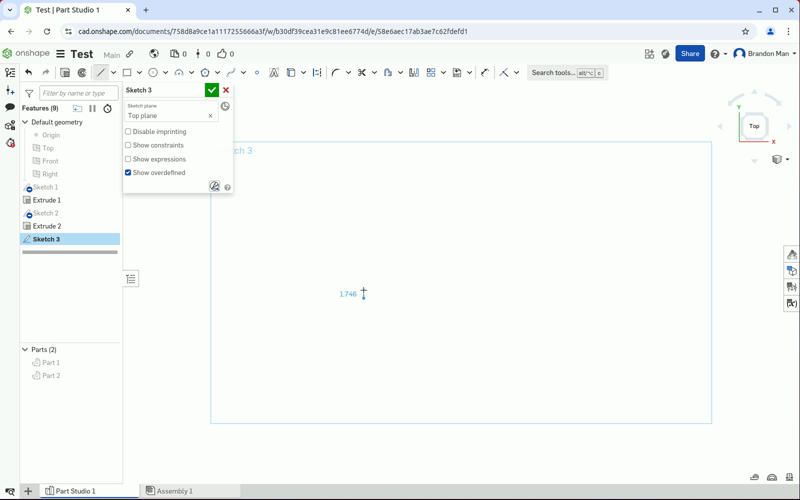
click(363, 289)
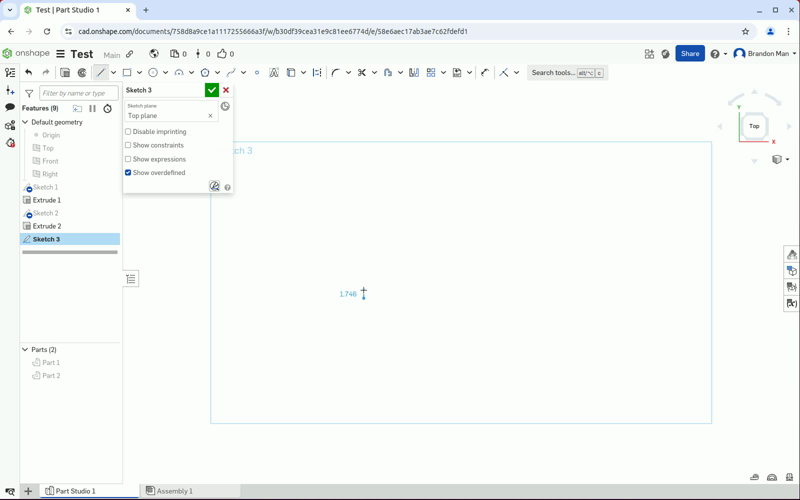
key_up(shift)
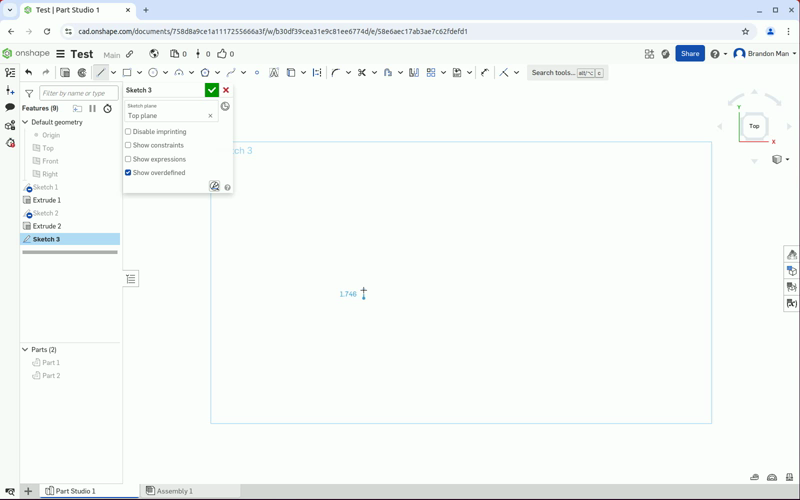
key(esc)
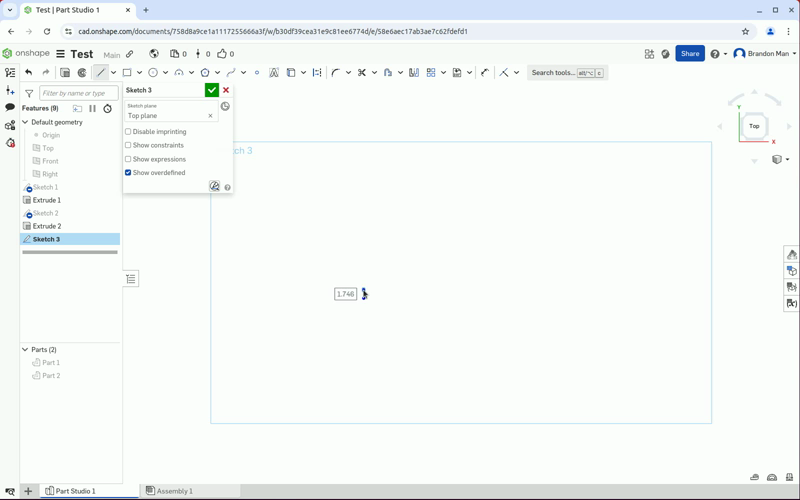
key(a)
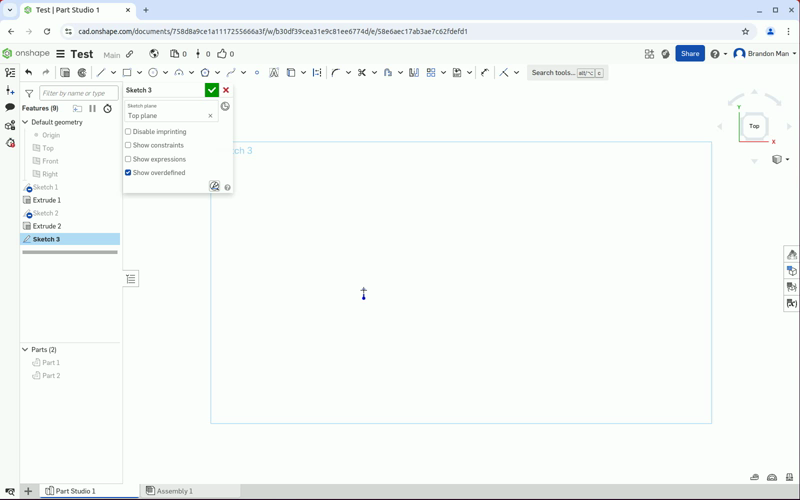
mouse_move(363, 289)
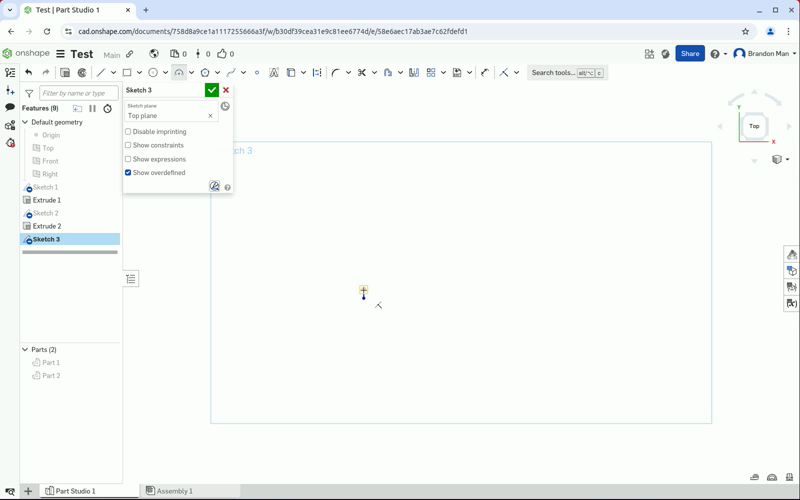
click(363, 289)
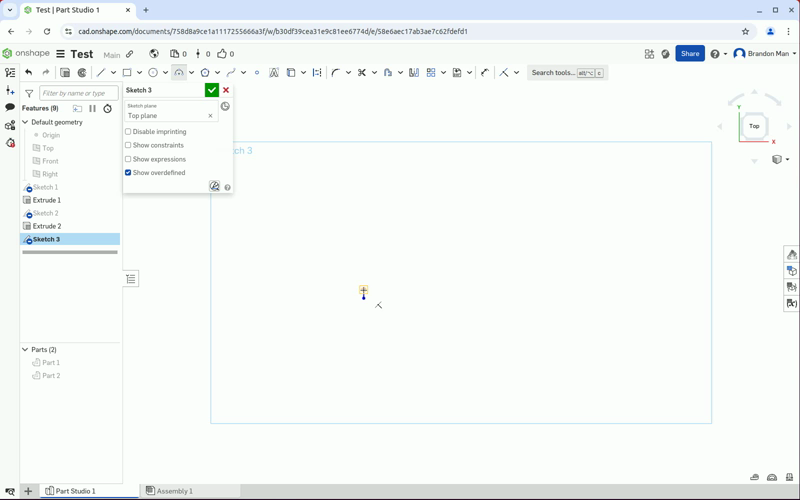
key_down(shift)
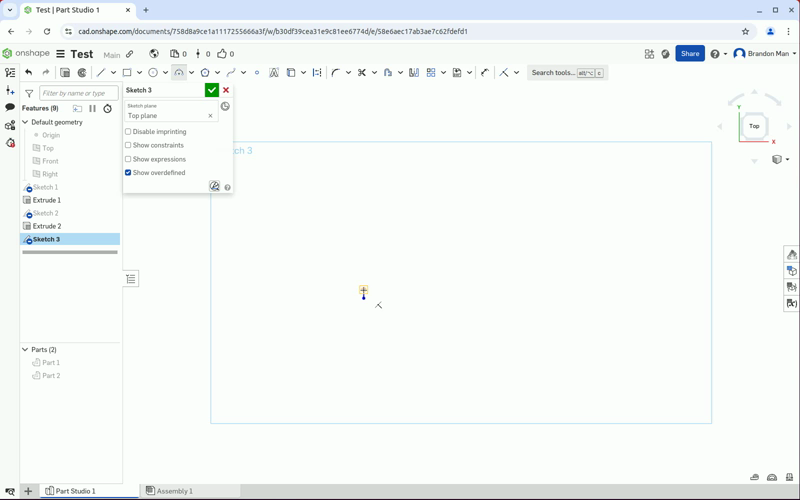
mouse_move(363, 276)
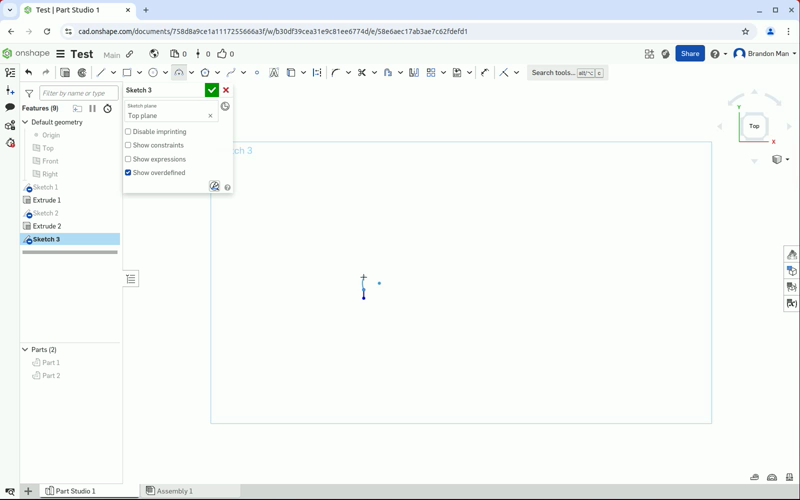
click(363, 276)
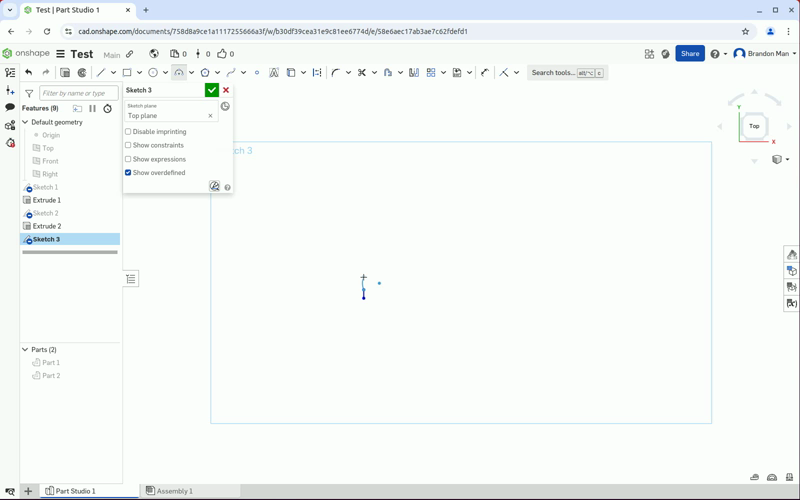
mouse_move(356, 283)
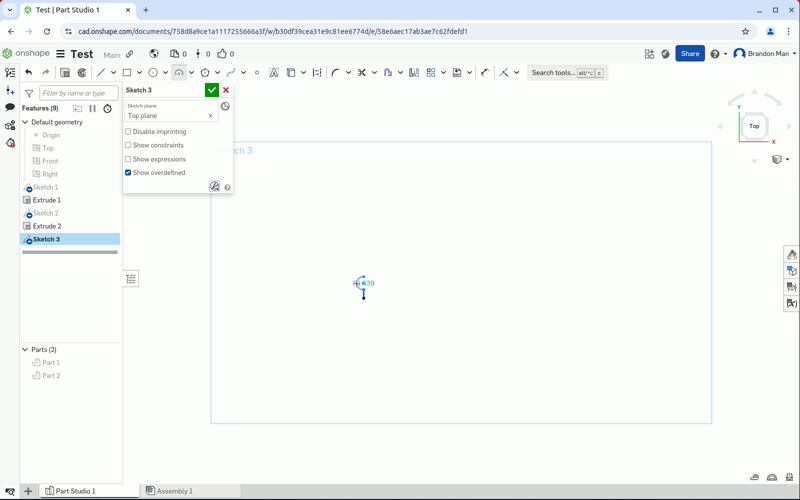
click(356, 283)
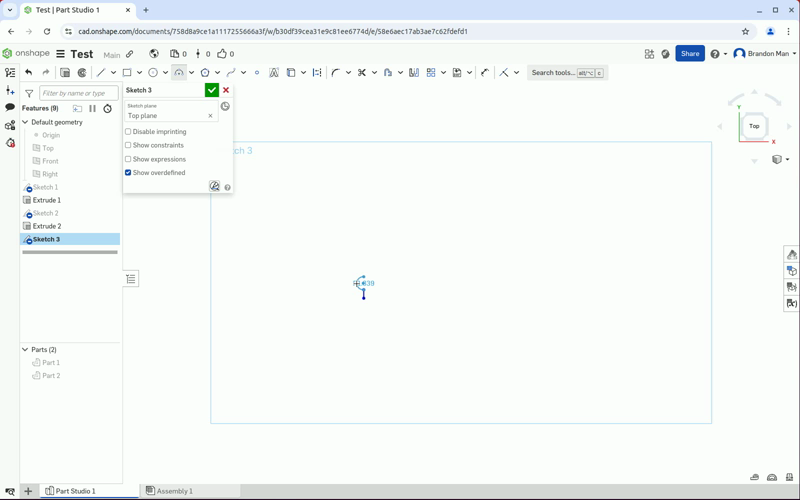
key_up(shift)
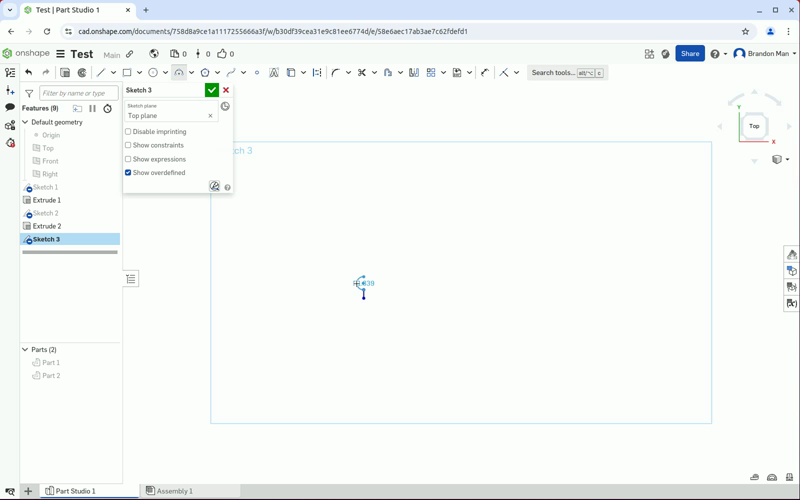
key(esc)
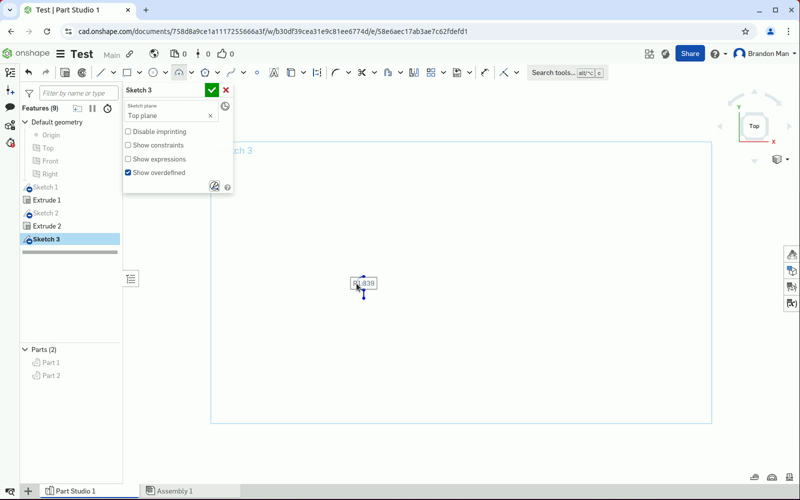
key(l)
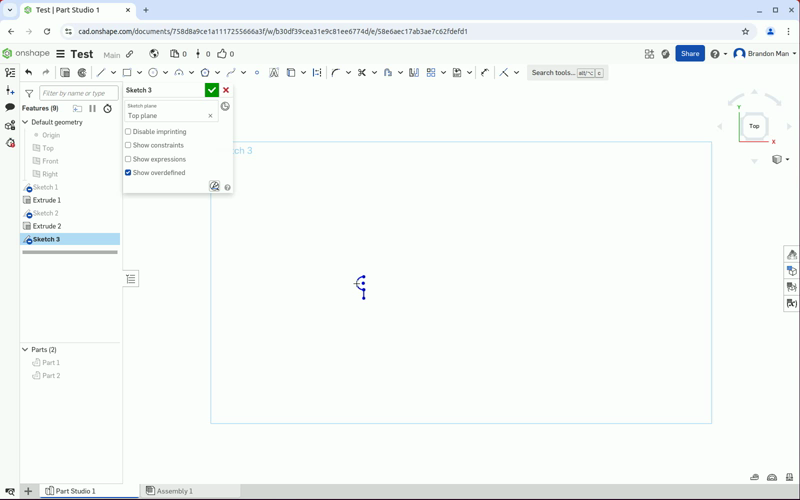
mouse_move(363, 276)
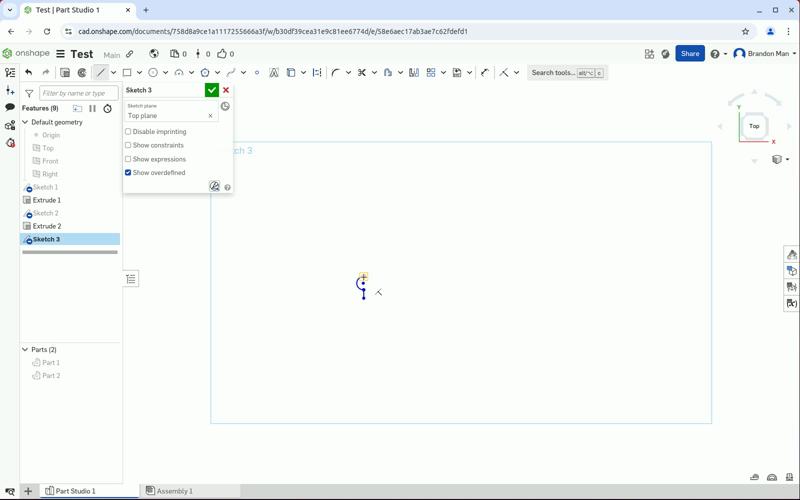
click(363, 276)
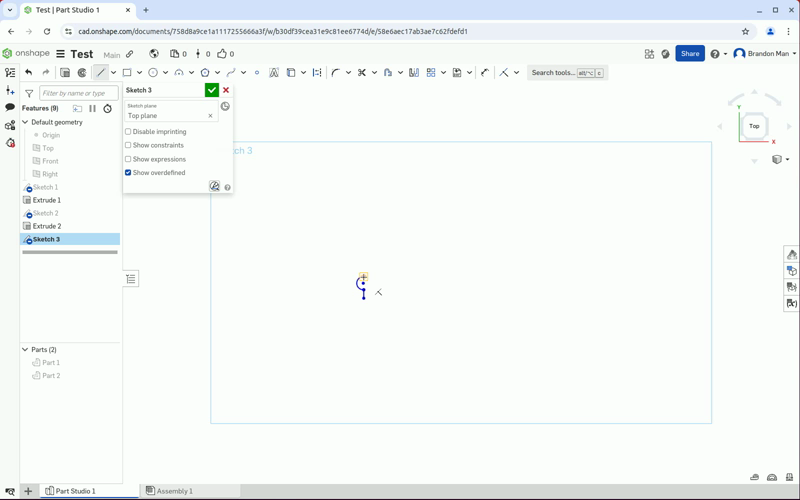
key_down(shift)
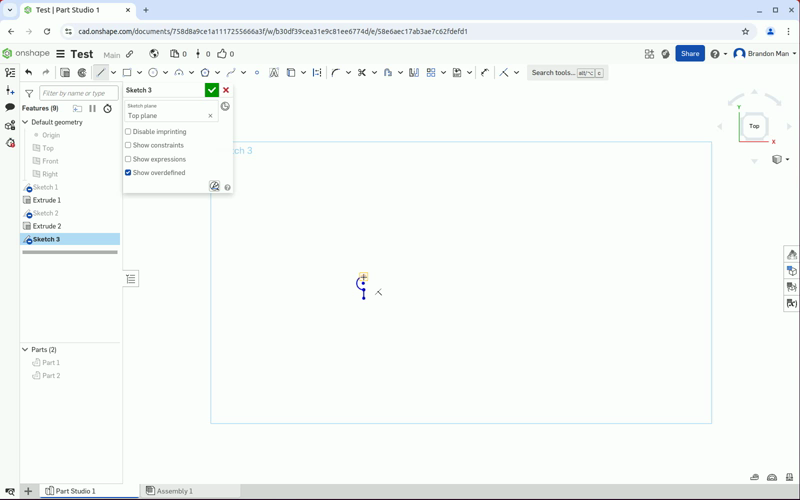
mouse_move(393, 276)
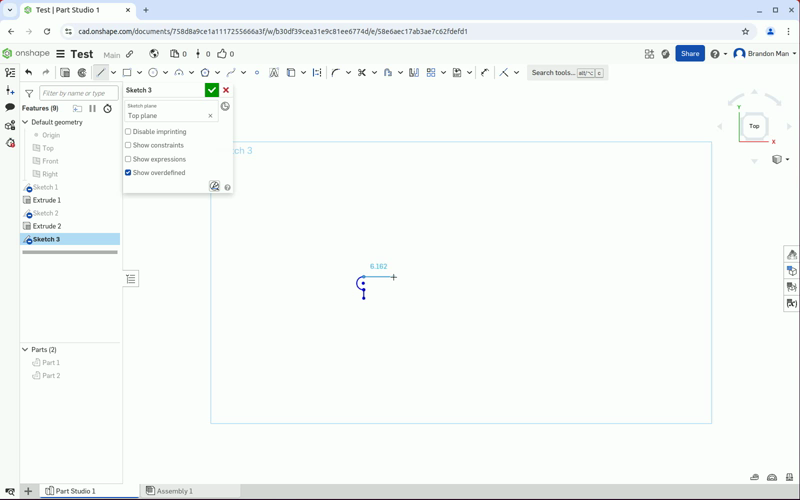
mouse_move(363, 267)
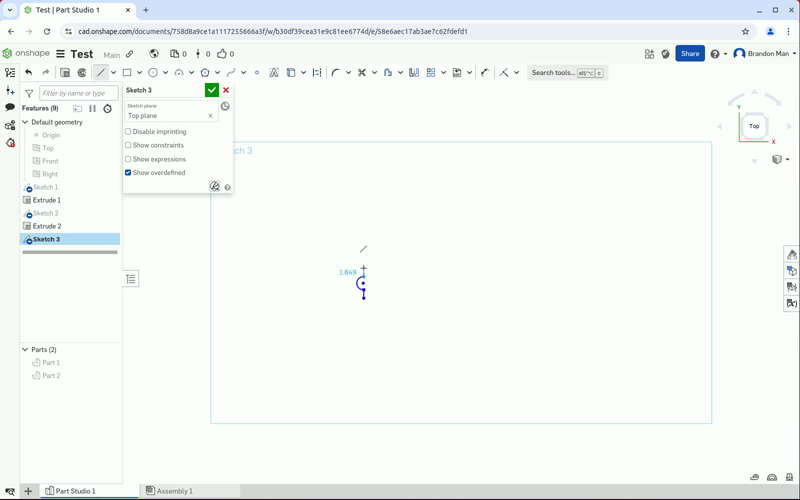
click(363, 267)
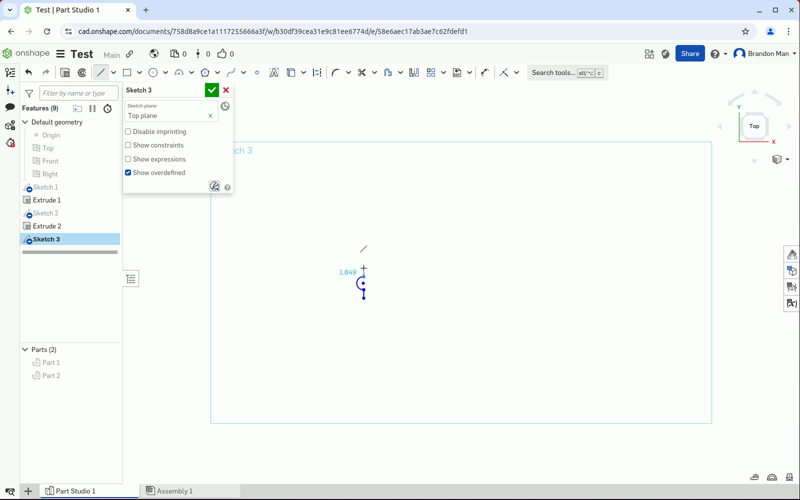
key_up(shift)
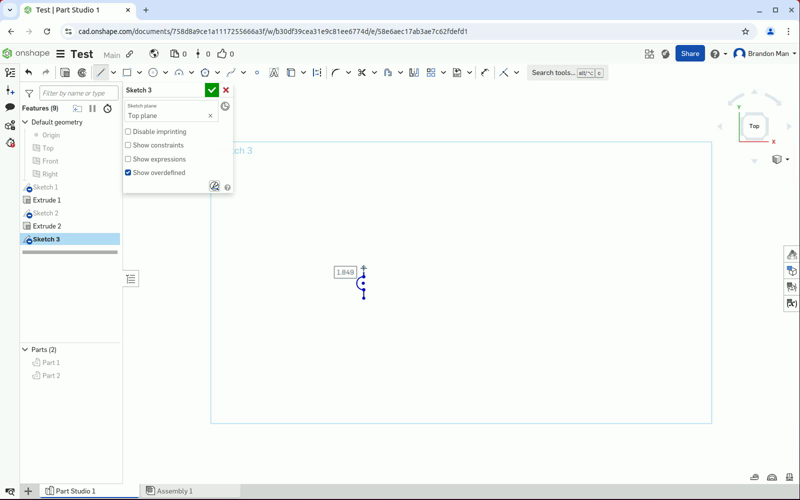
key(esc)
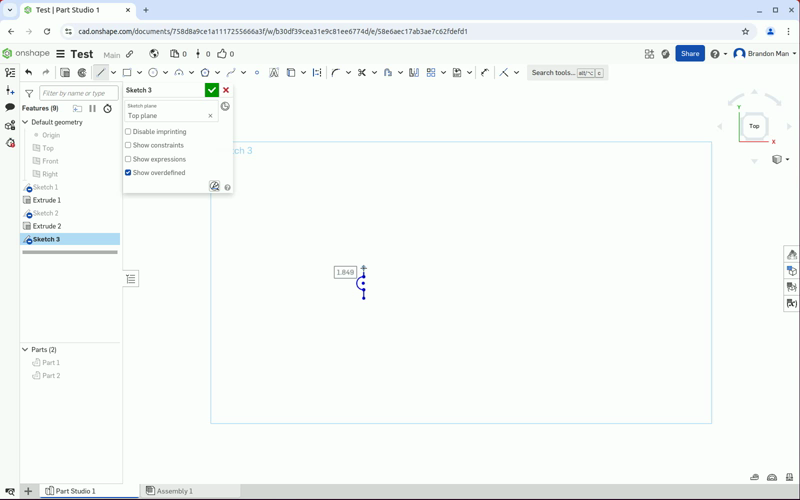
key(a)
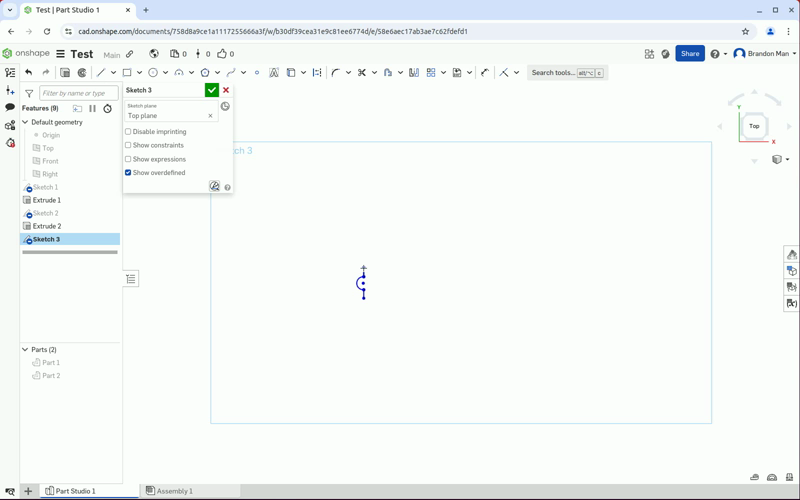
mouse_move(363, 267)
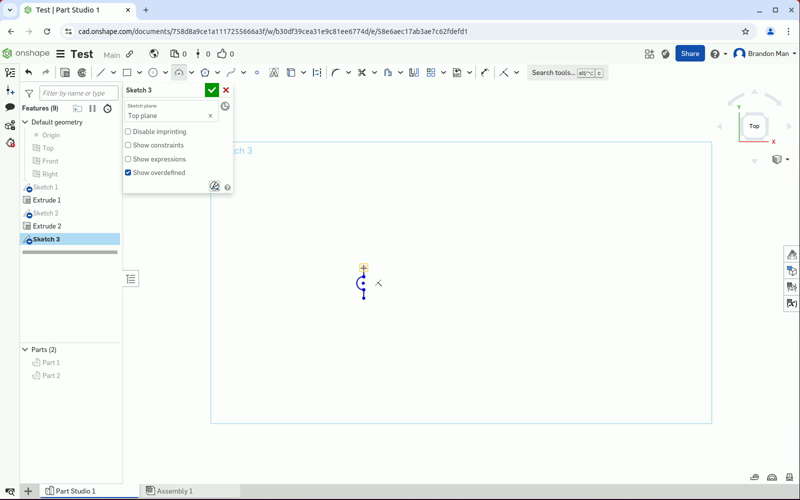
click(363, 267)
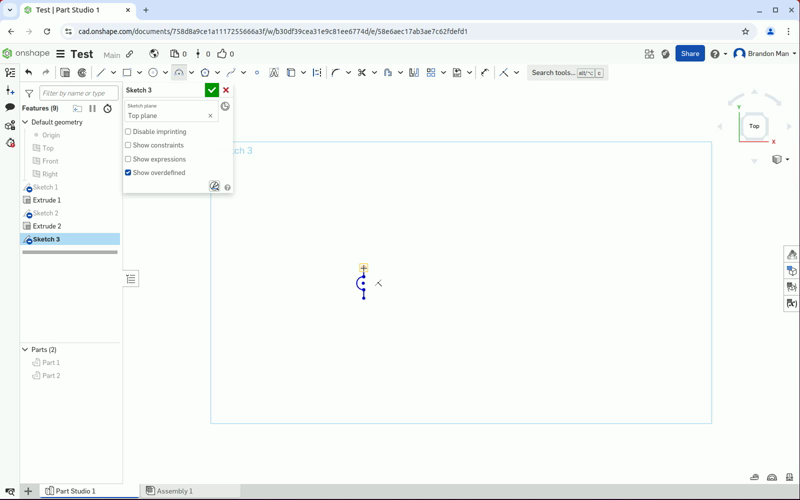
mouse_move(363, 298)
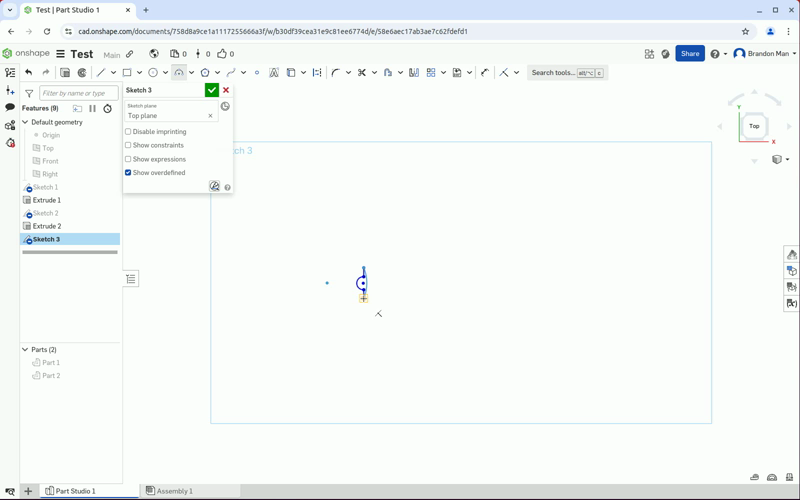
click(363, 298)
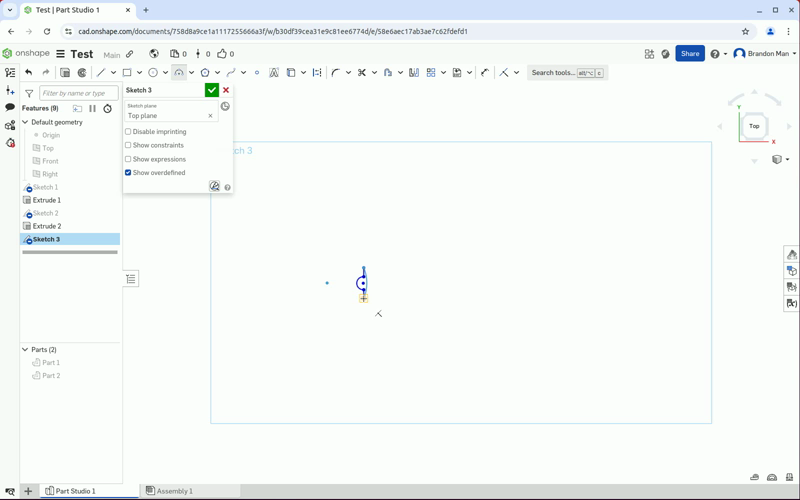
key_down(shift)
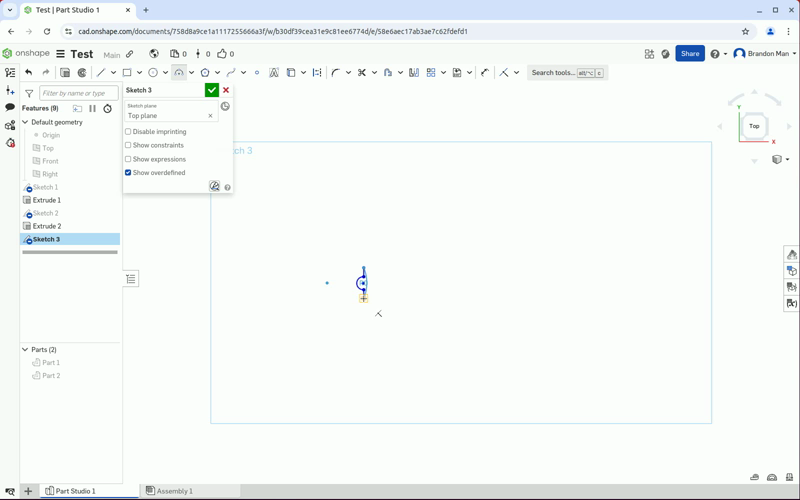
mouse_move(348, 283)
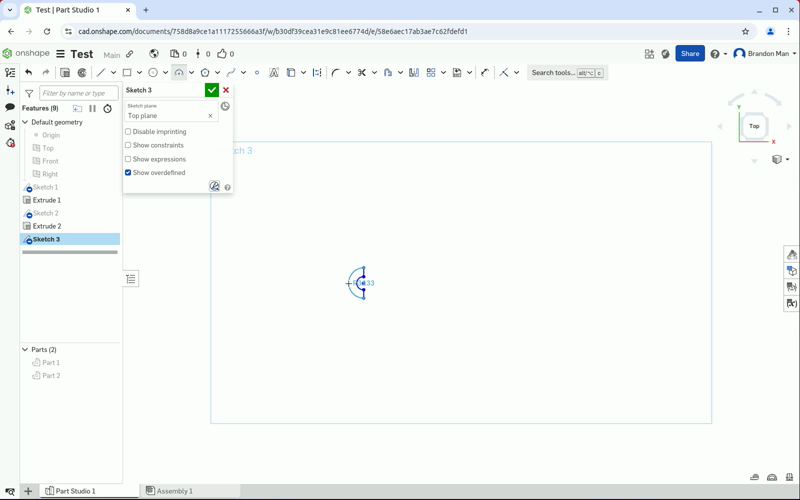
click(348, 283)
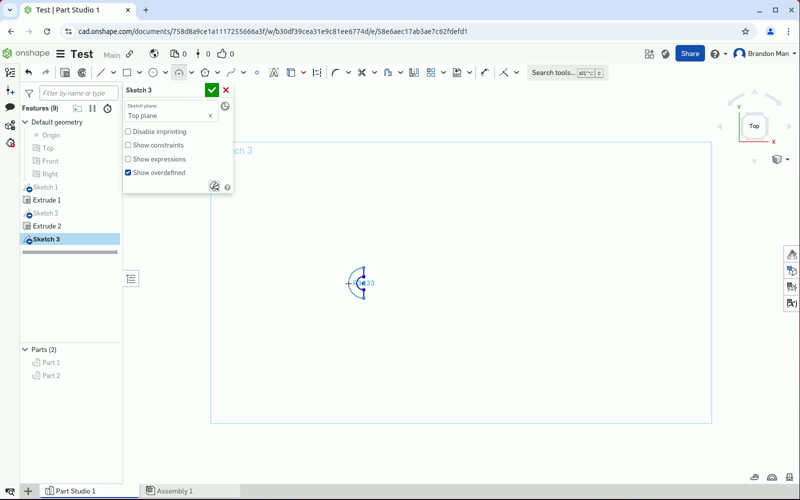
key_up(shift)
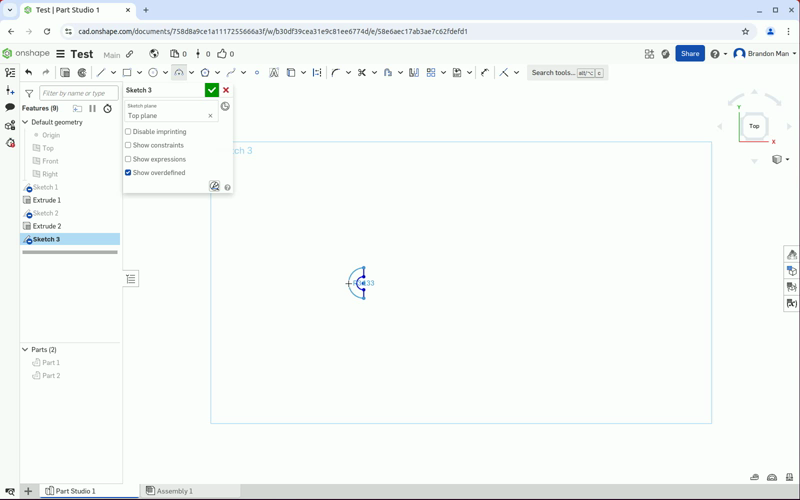
key(esc)
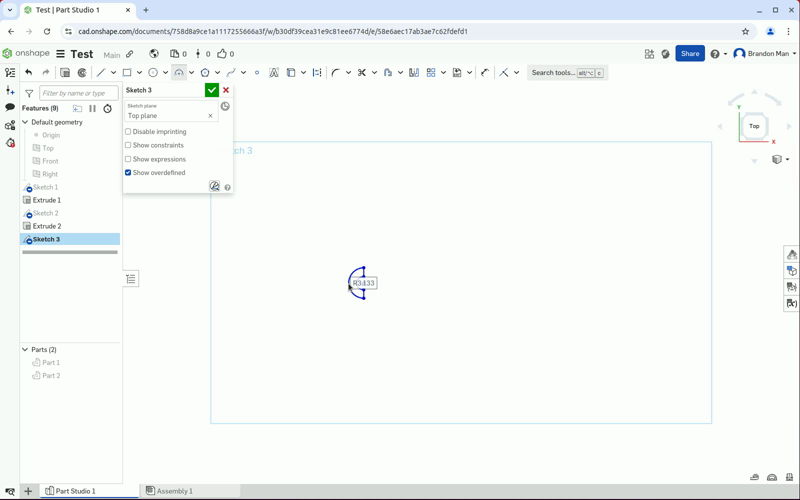
mouse_move(361, 273)
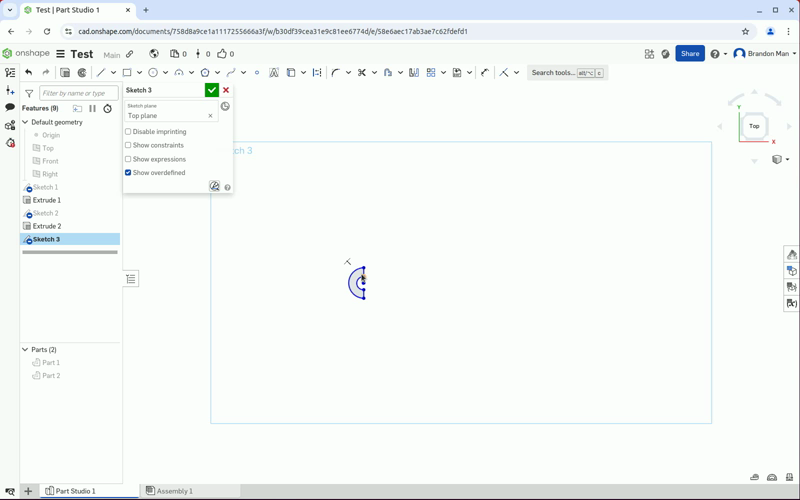
scroll(6)
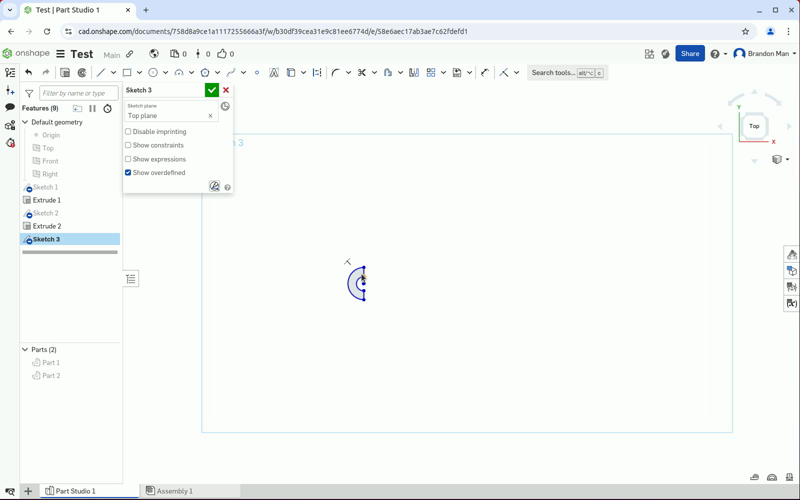
scroll(6)
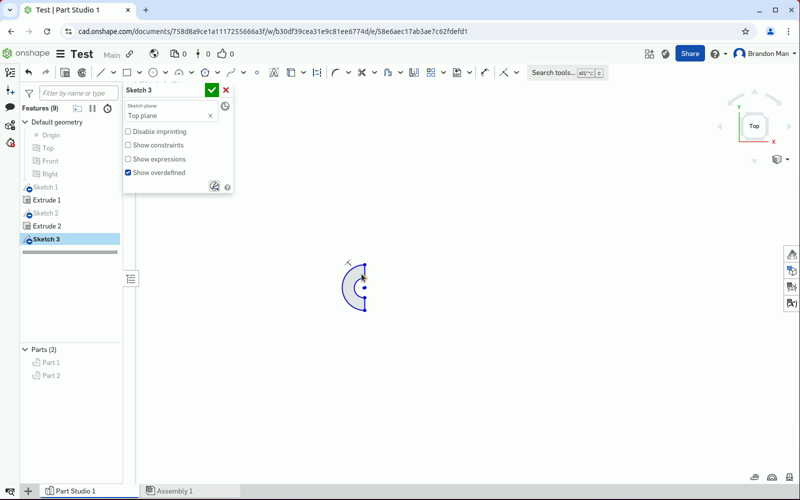
scroll(6)
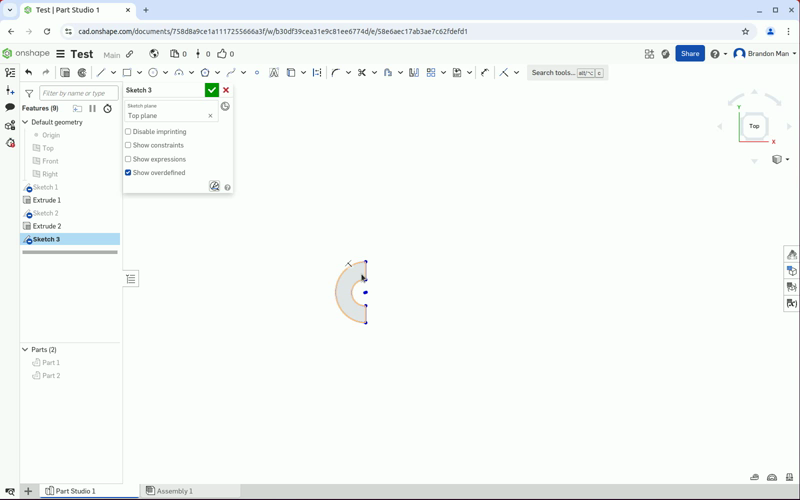
scroll(6)
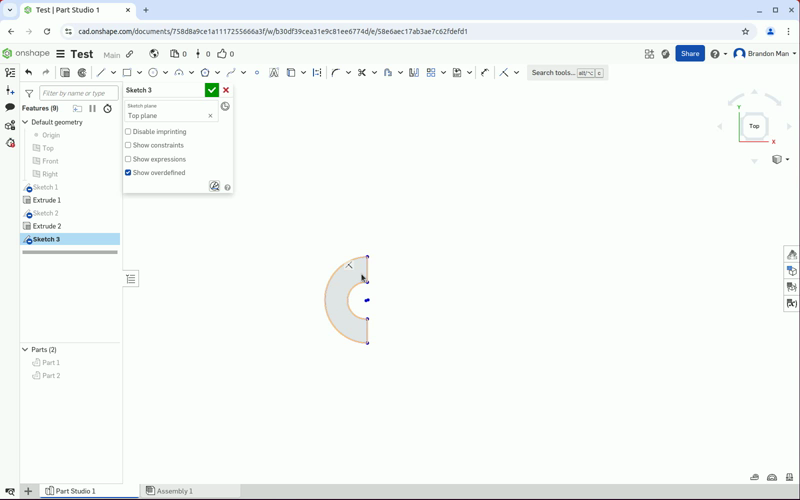
scroll(6)
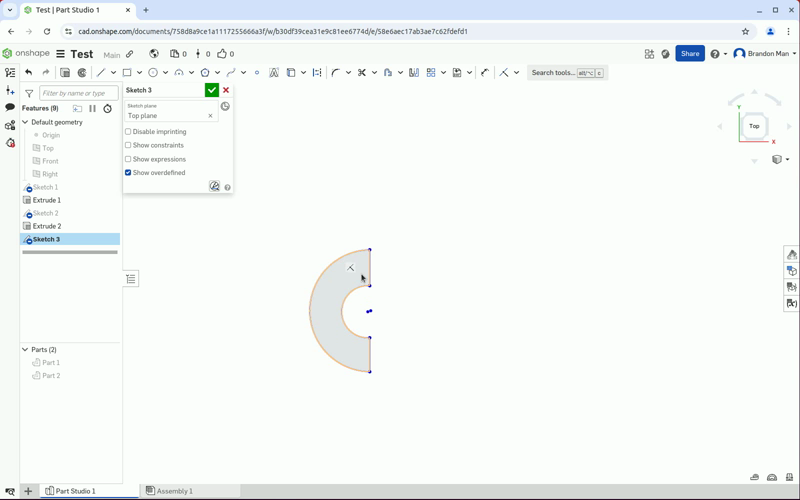
scroll(6)
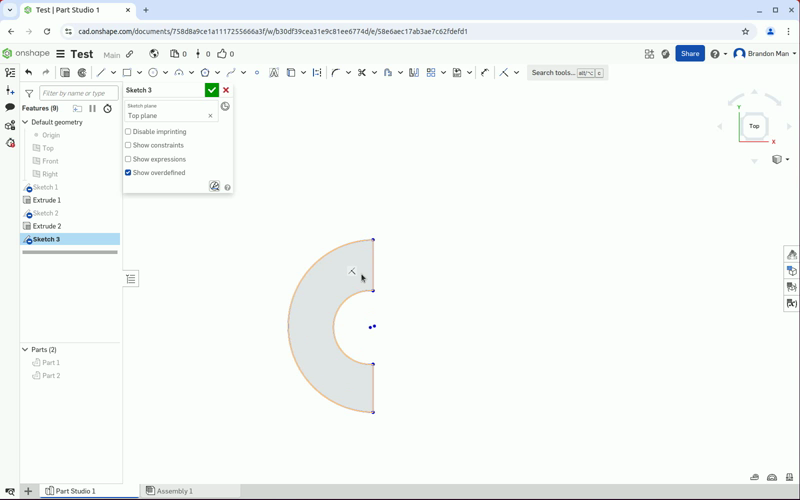
scroll(6)
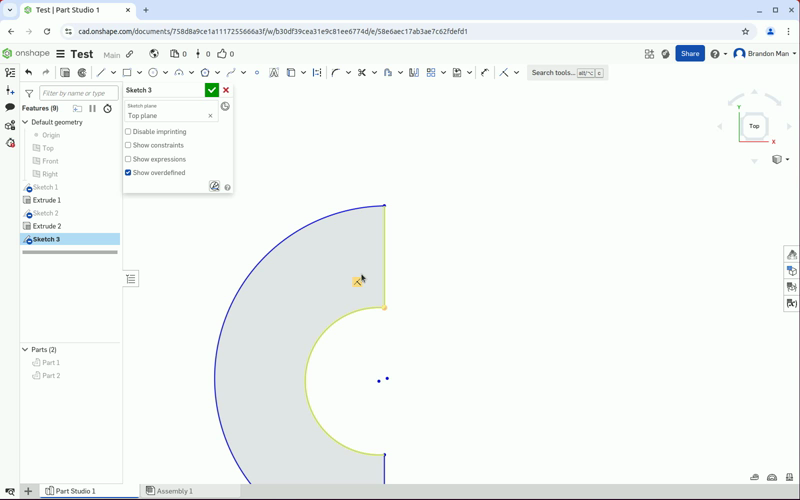
click(361, 273)
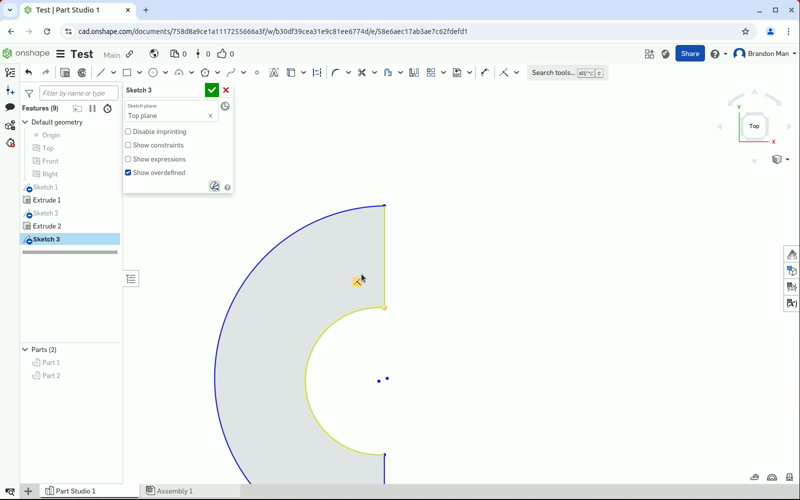
scroll(-6)
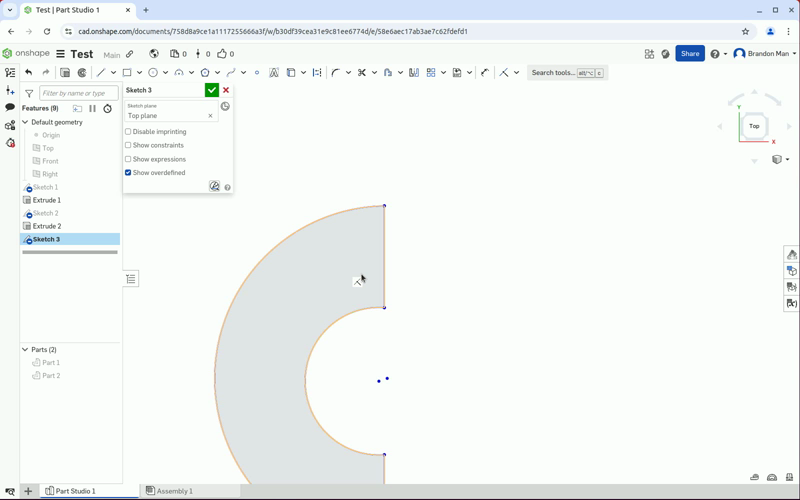
scroll(-6)
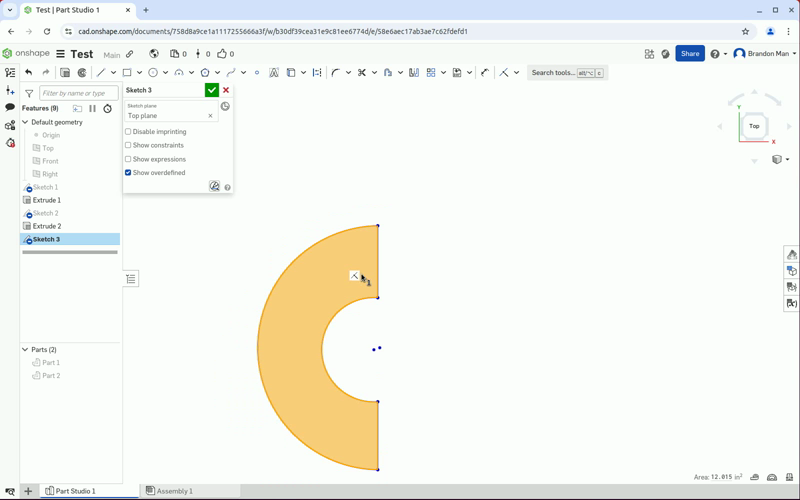
scroll(-6)
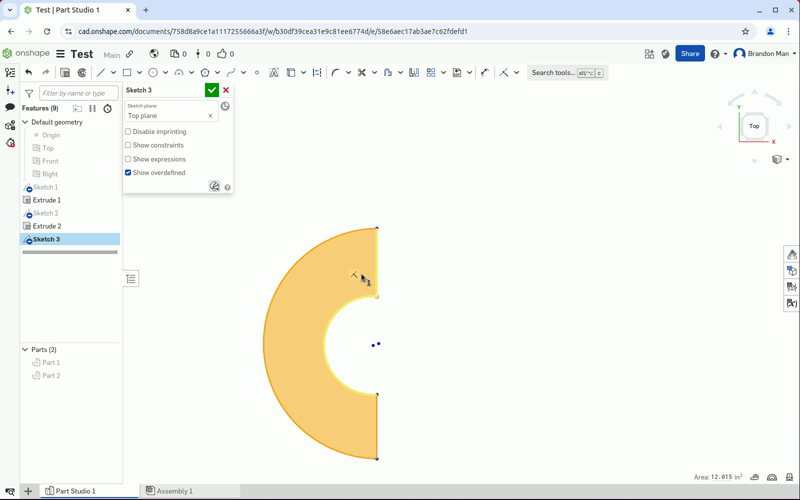
scroll(-6)
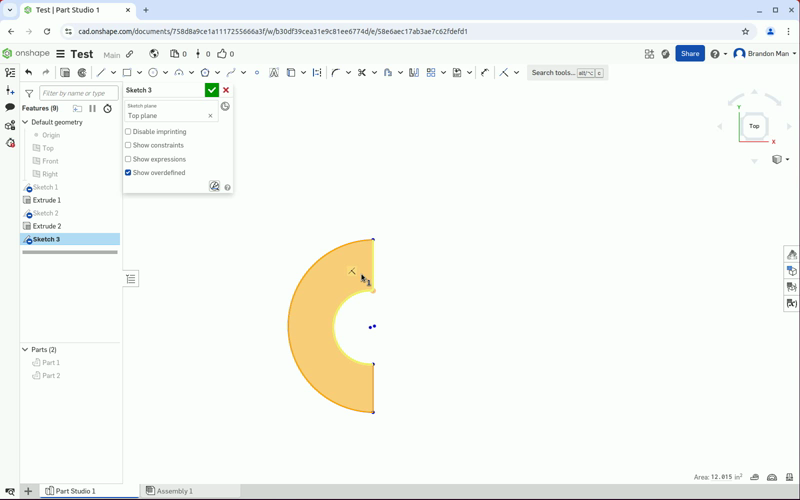
scroll(-6)
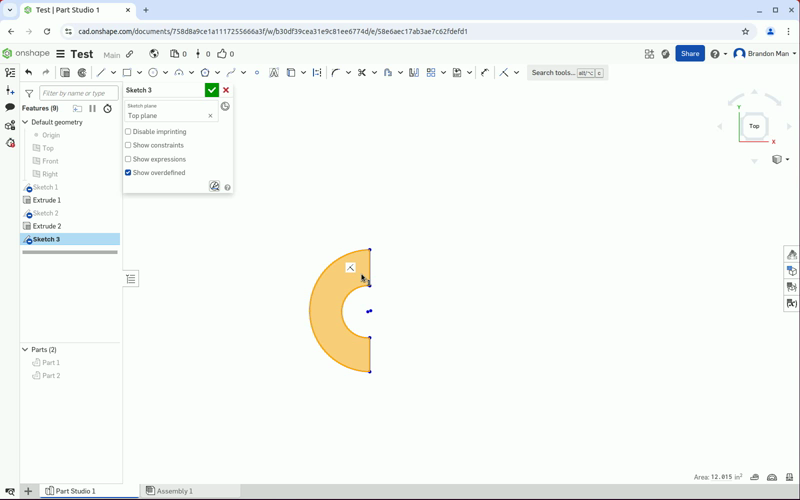
scroll(-6)
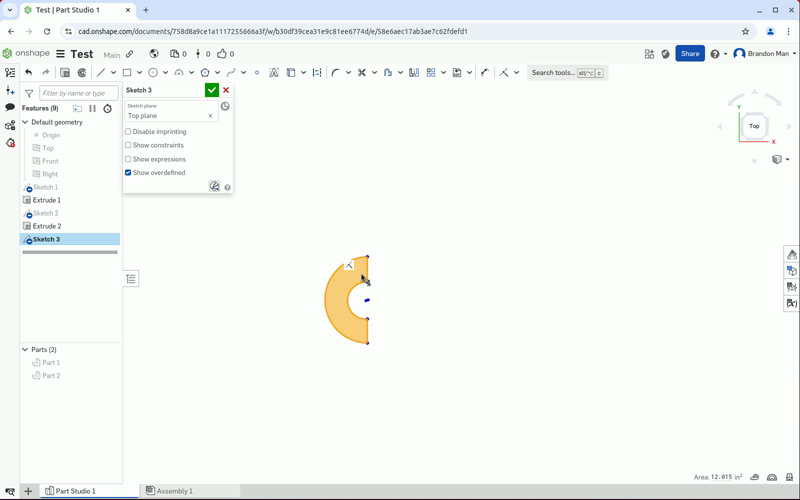
scroll(-6)
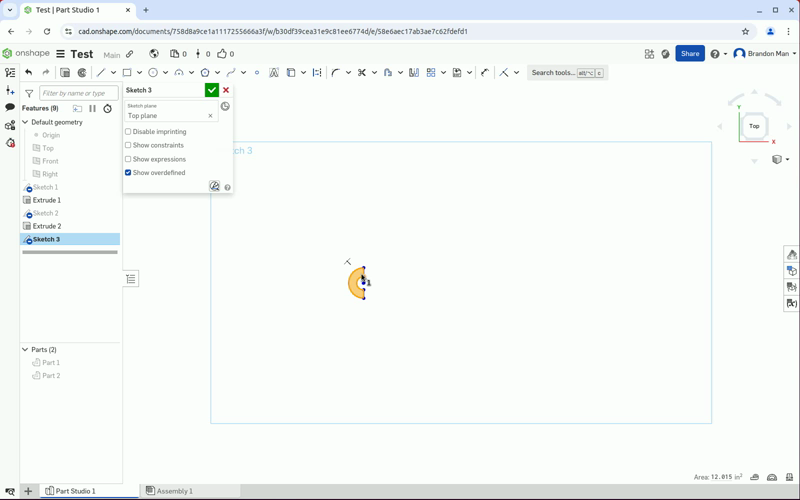
mouse_move(73, 352)
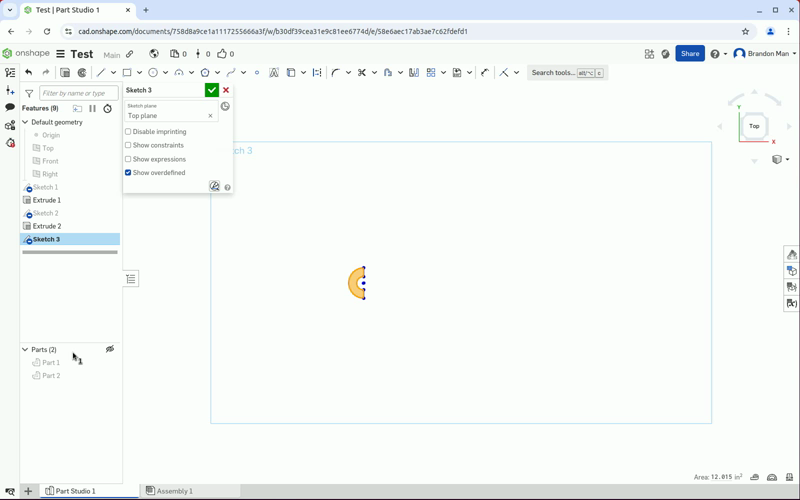
key(shift+y)
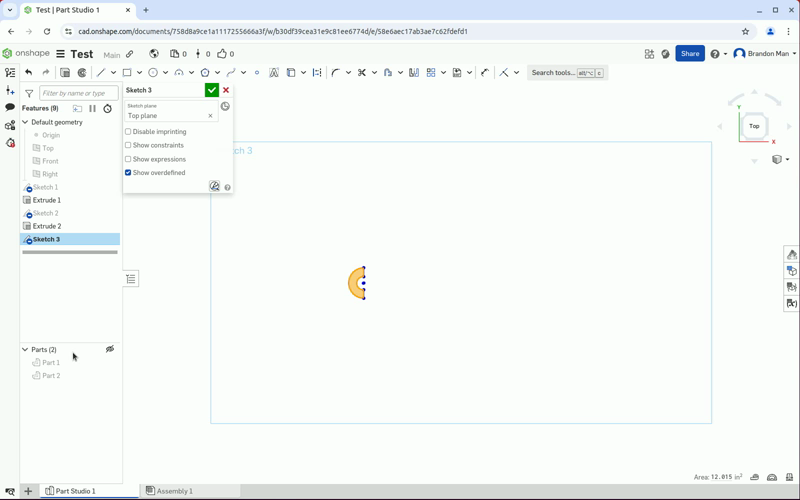
key(shift+e)
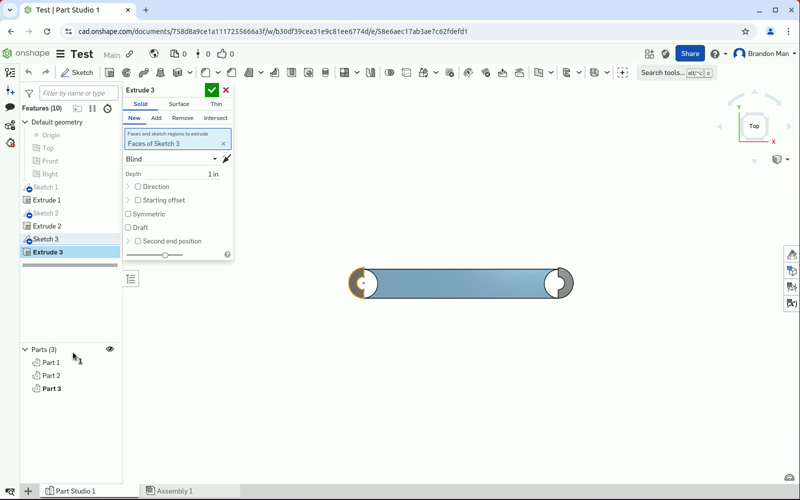
mouse_move(143, 106)
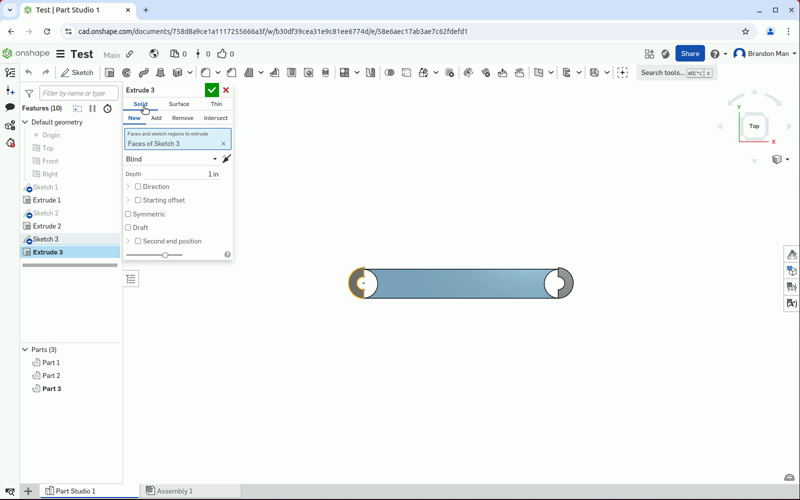
click(143, 106)
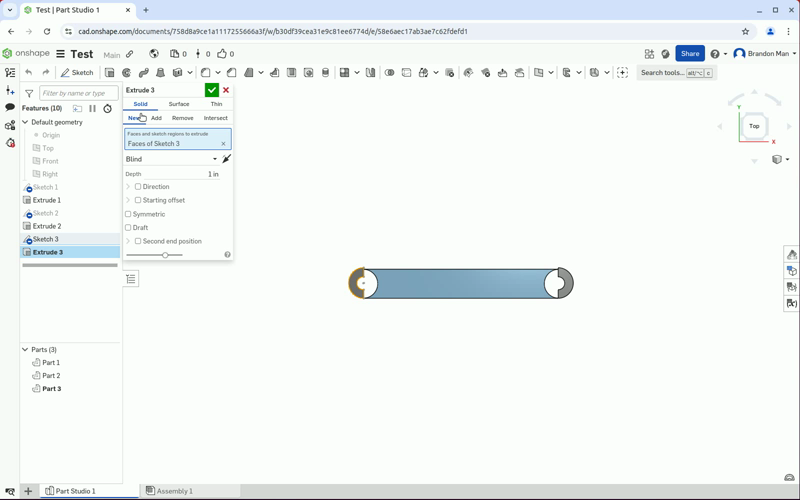
mouse_move(137, 120)
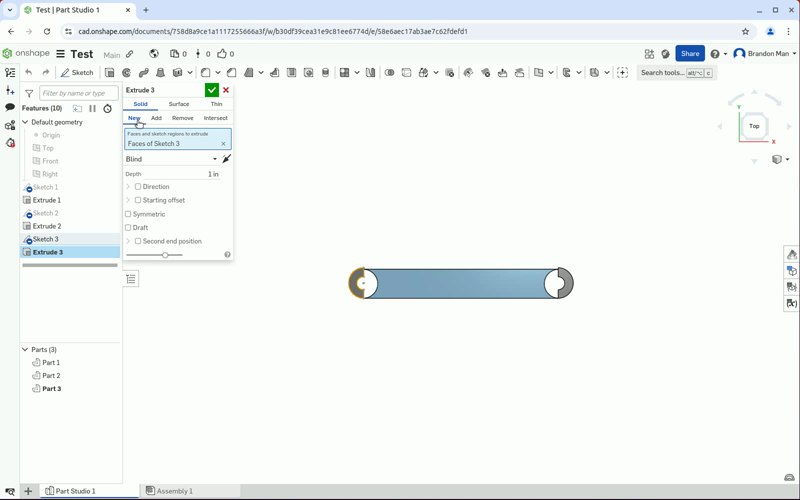
click(137, 120)
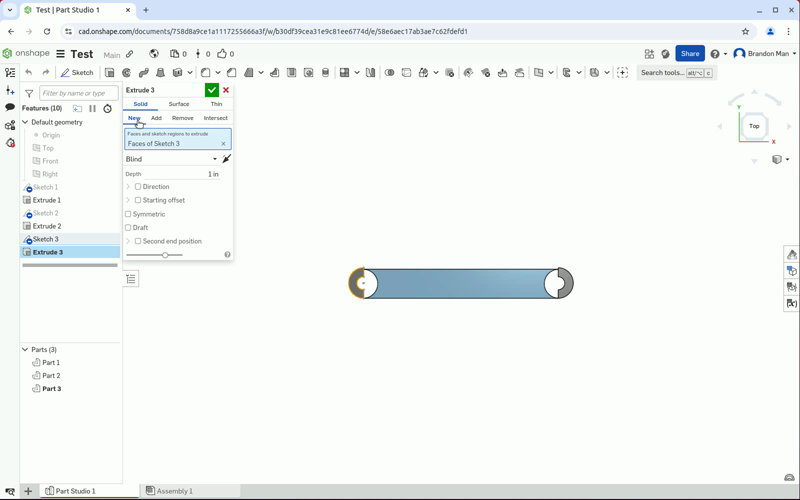
key(tab, 4)
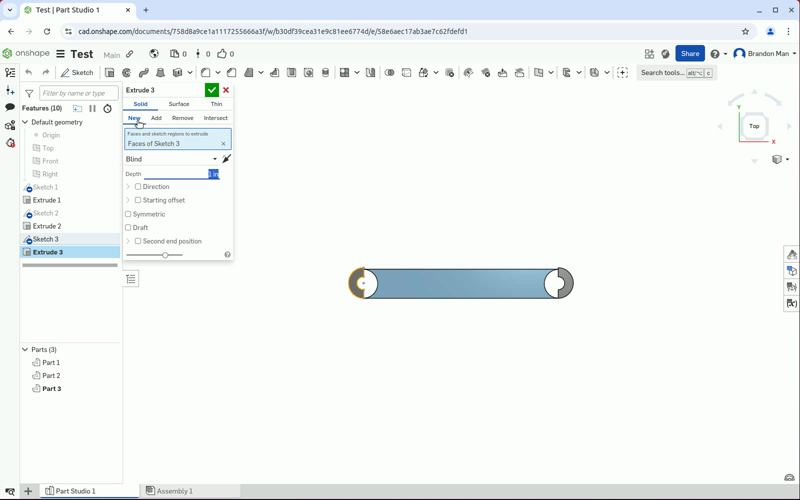
text(0.963)
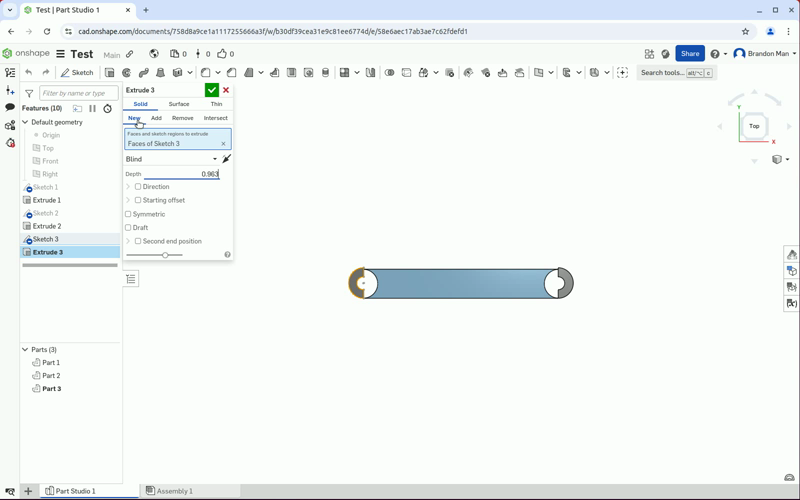
key(enter)
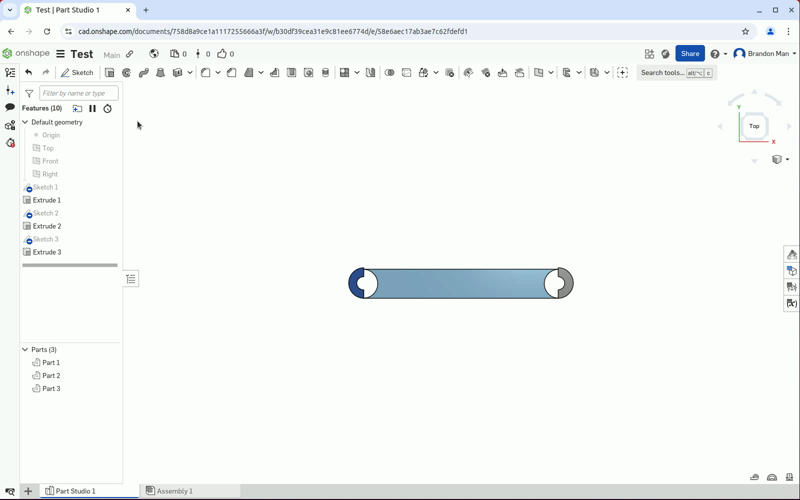
key(shift+h)
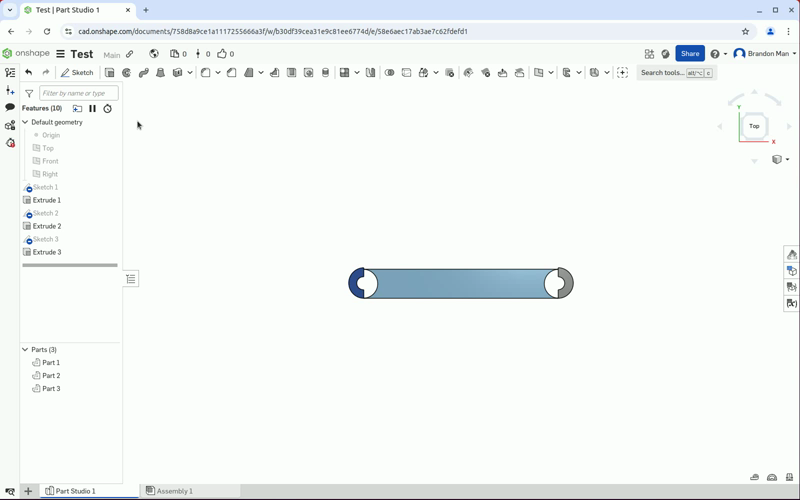
key(shift+h)
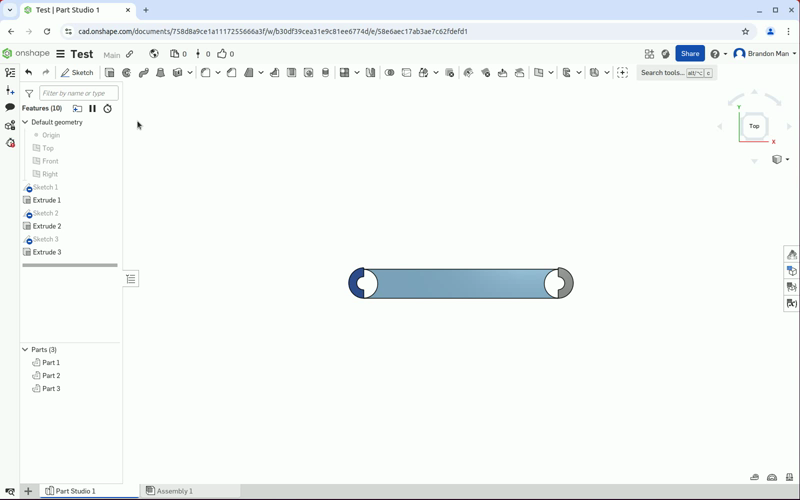
mouse_move(73, 189)
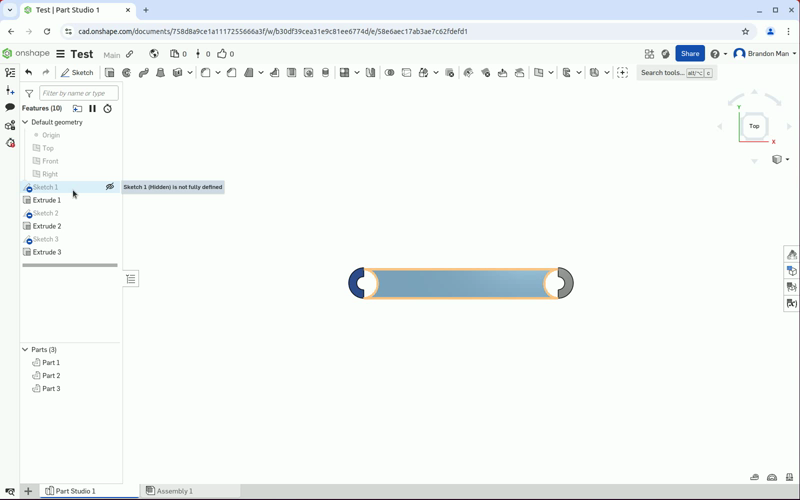
click(73, 189)
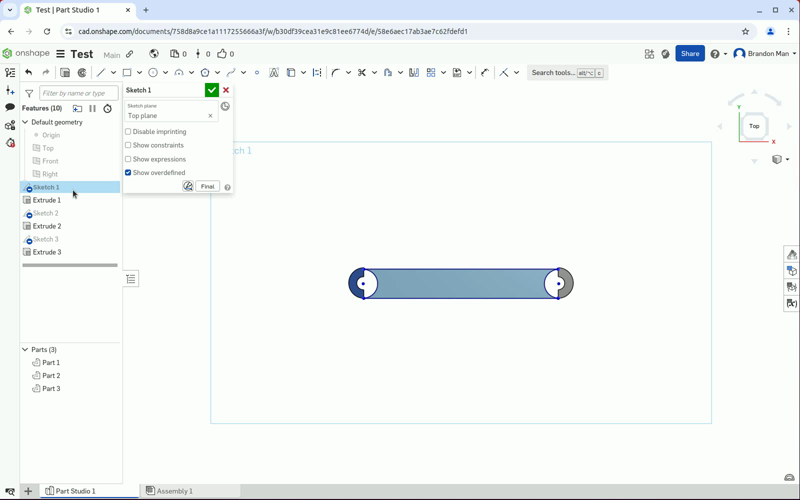
mouse_move(229, 92)
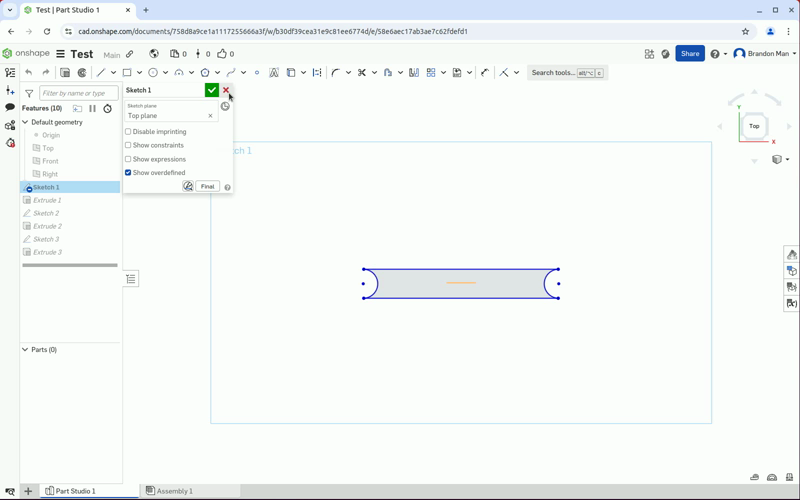
click(229, 92)
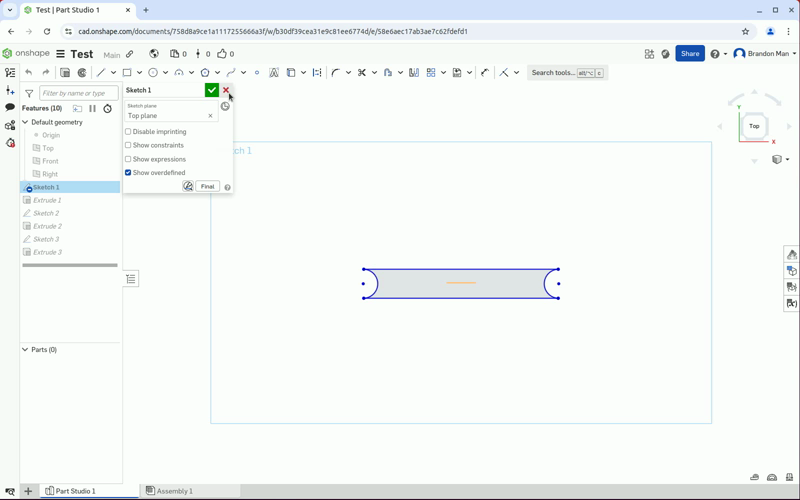
key(shift+s)
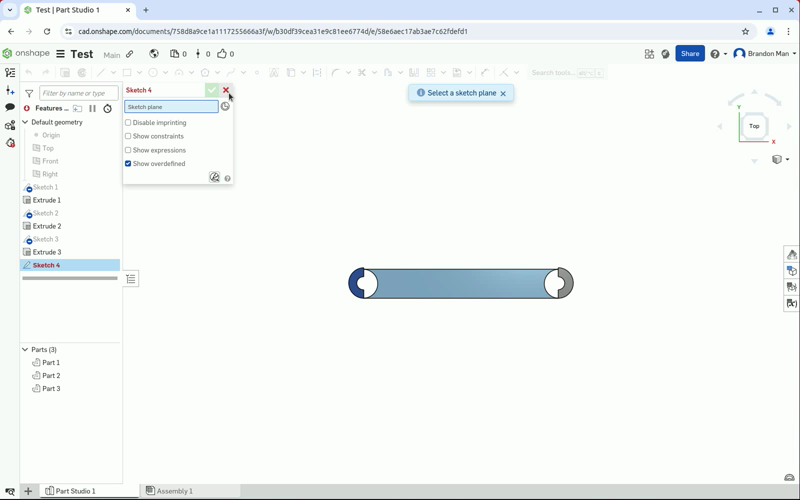
mouse_move(73, 150)
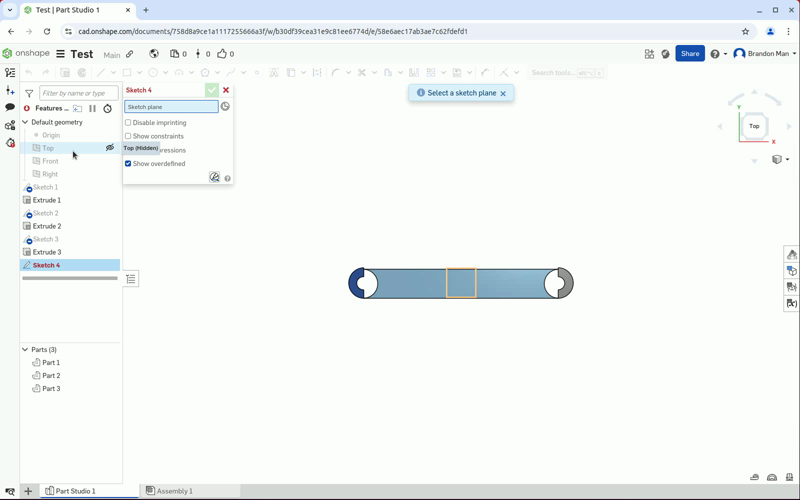
click(73, 150)
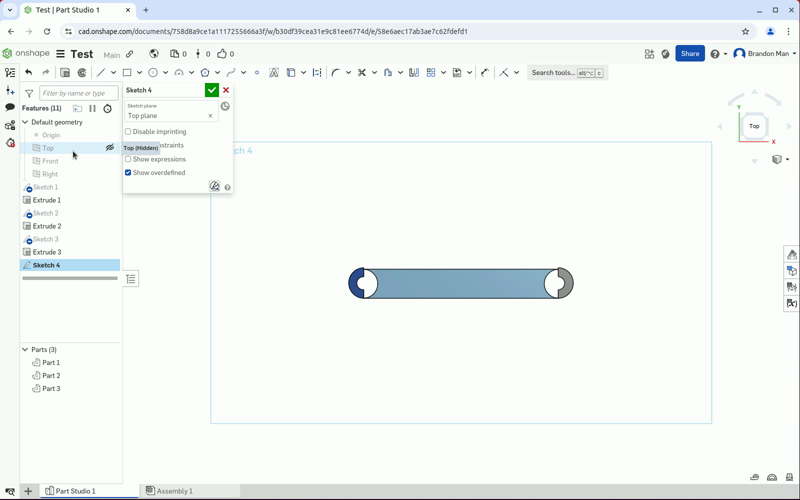
mouse_move(73, 352)
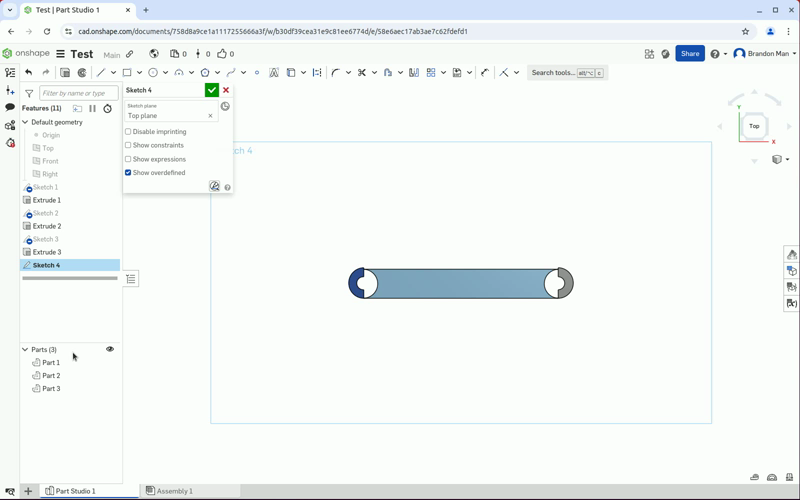
key(y)
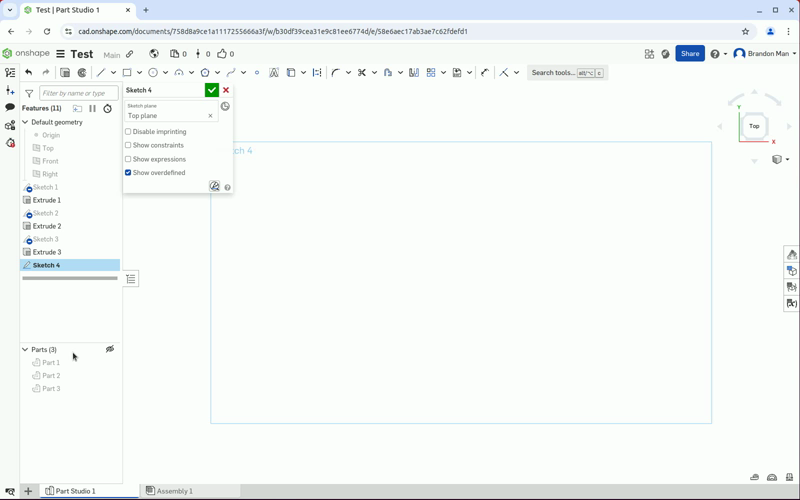
key(l)
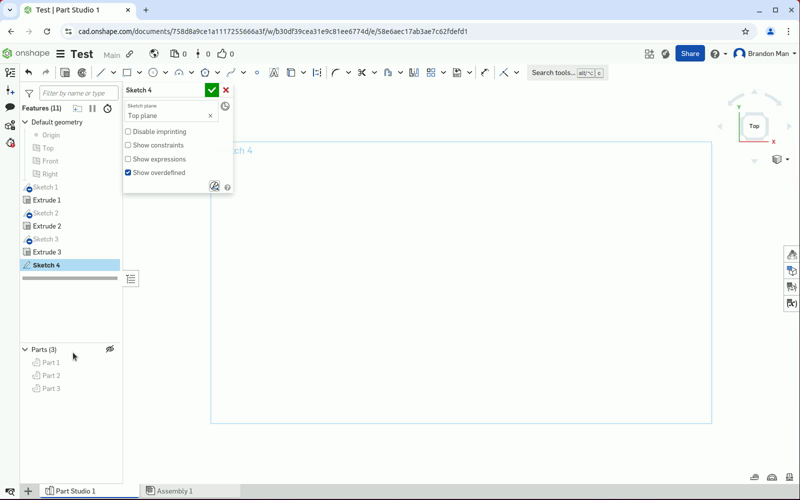
key_down(shift)
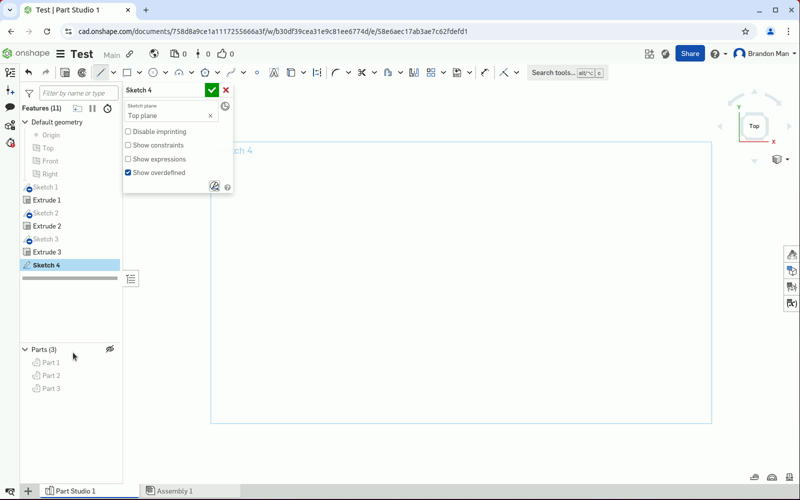
mouse_move(558, 298)
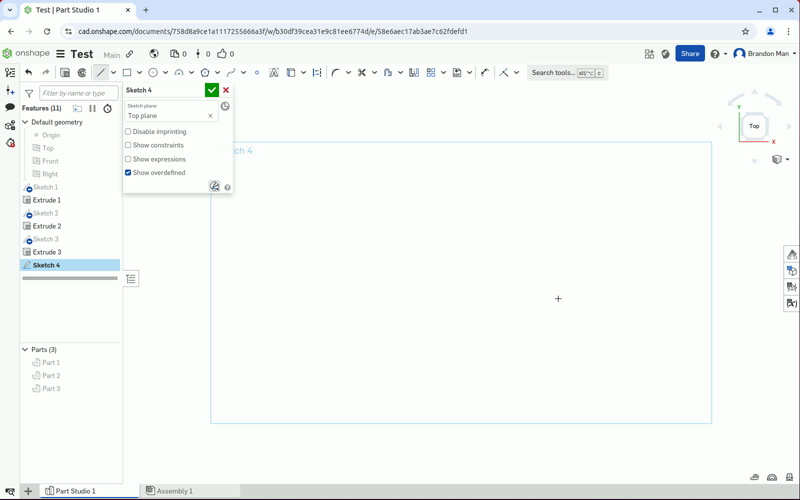
click(558, 298)
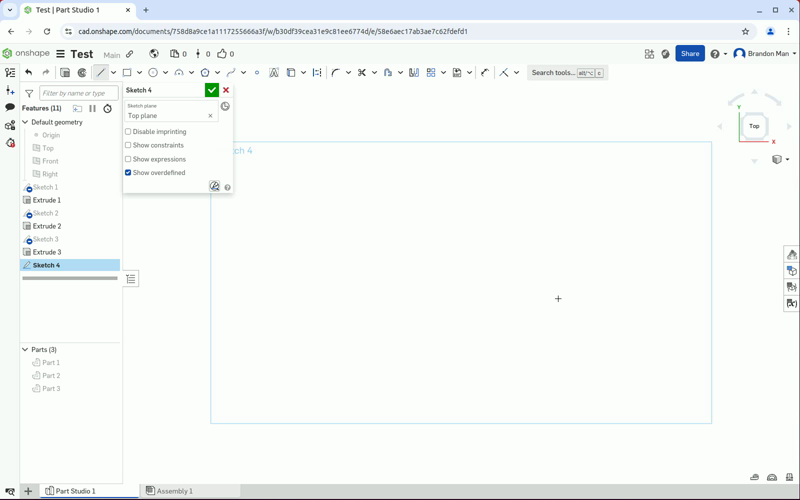
key_up(shift)
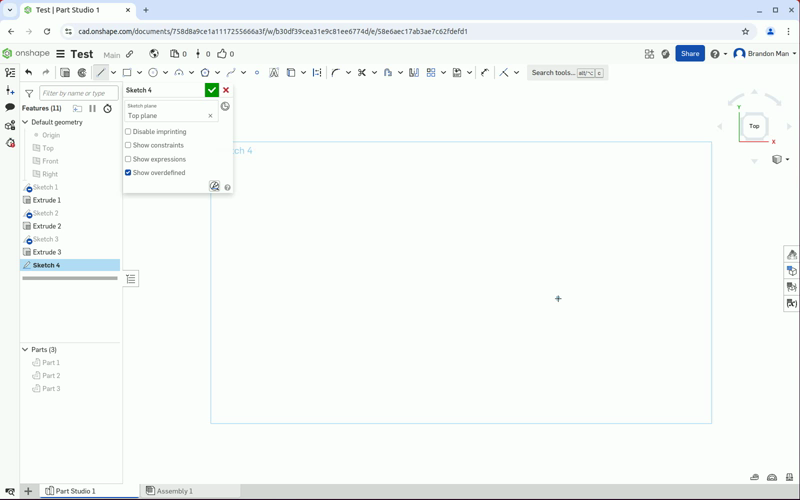
key_down(shift)
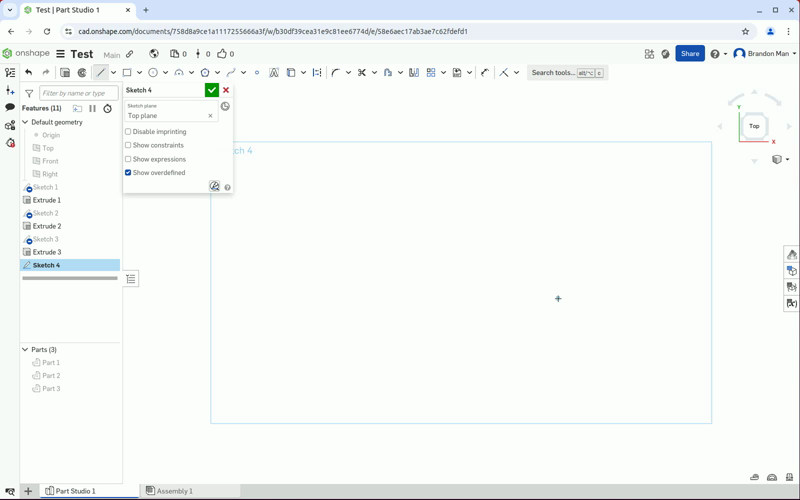
mouse_move(588, 298)
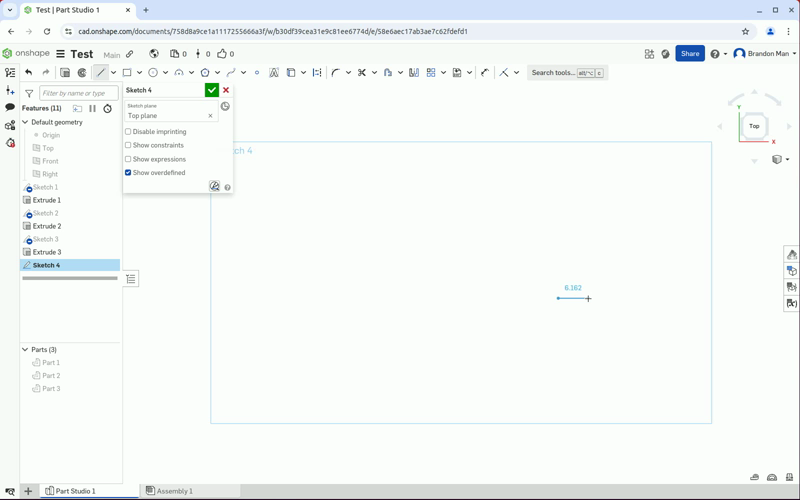
mouse_move(558, 289)
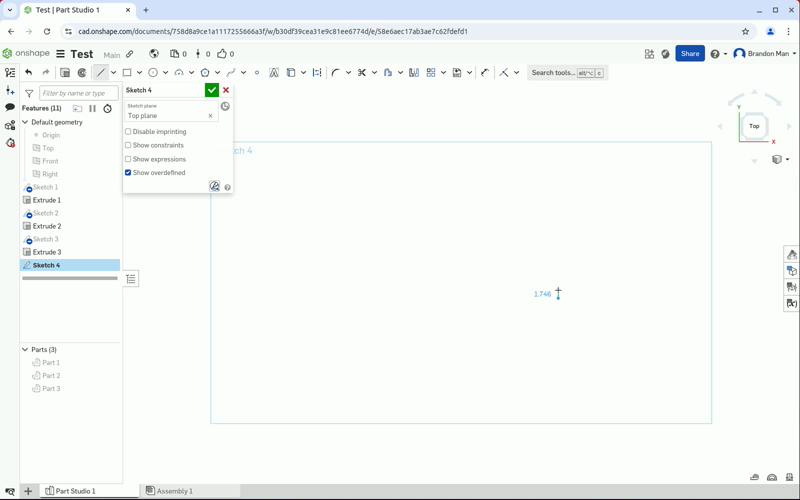
click(558, 289)
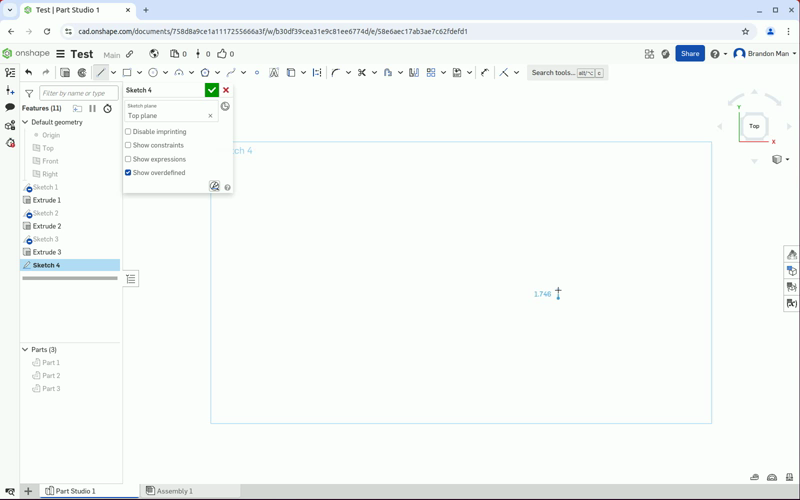
key_up(shift)
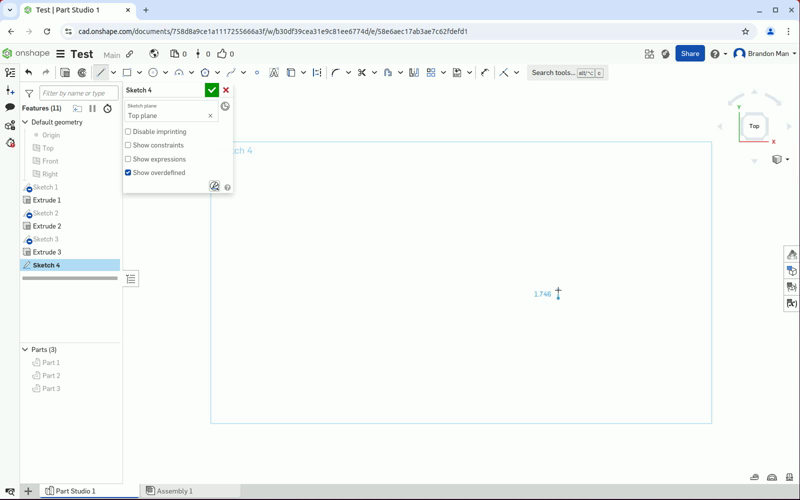
key(esc)
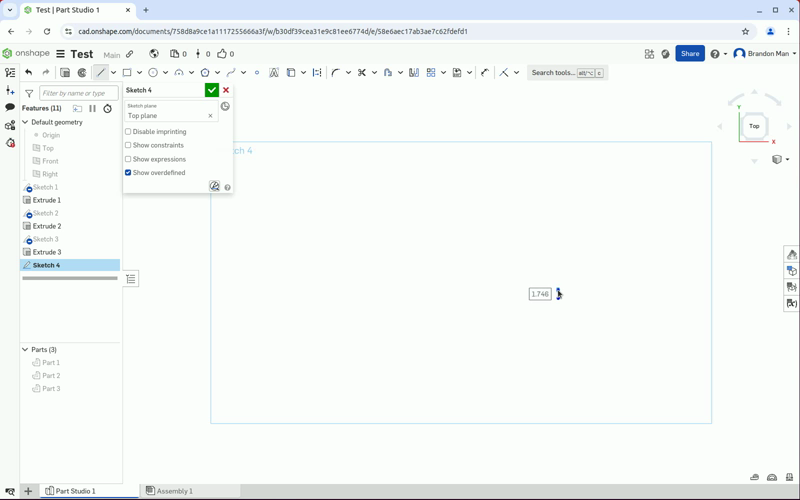
key(a)
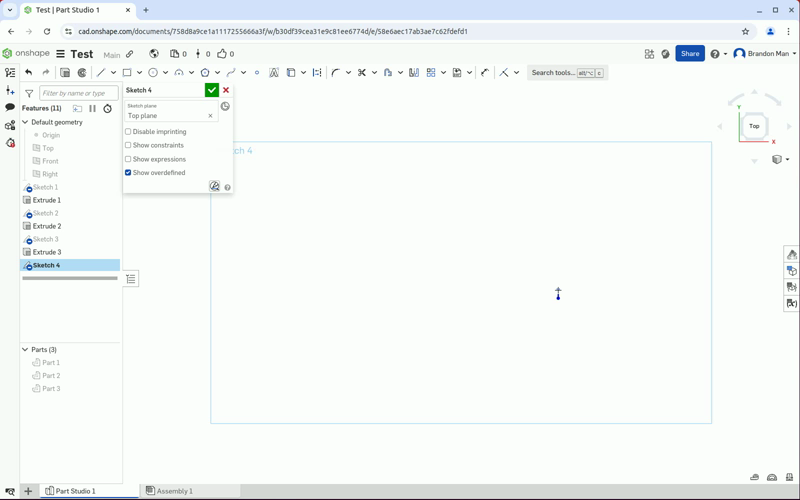
mouse_move(558, 289)
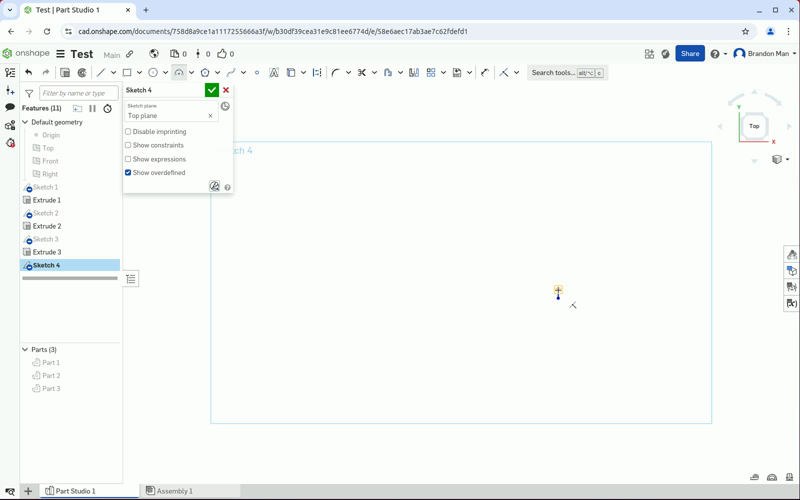
click(558, 289)
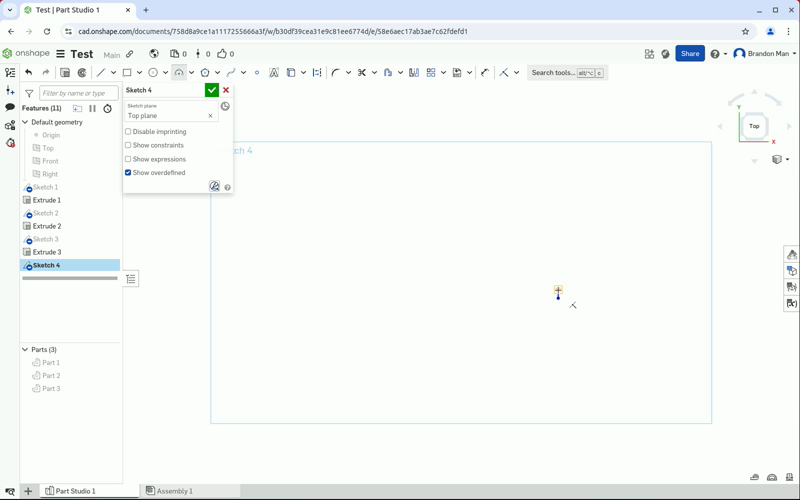
key_down(shift)
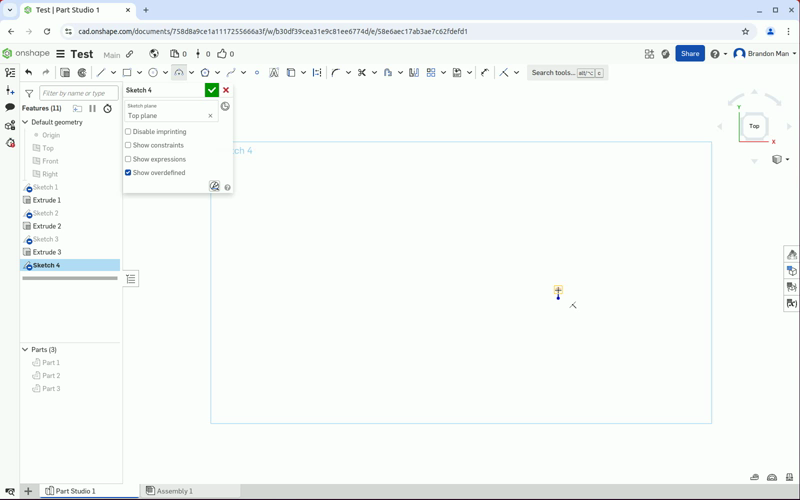
mouse_move(558, 276)
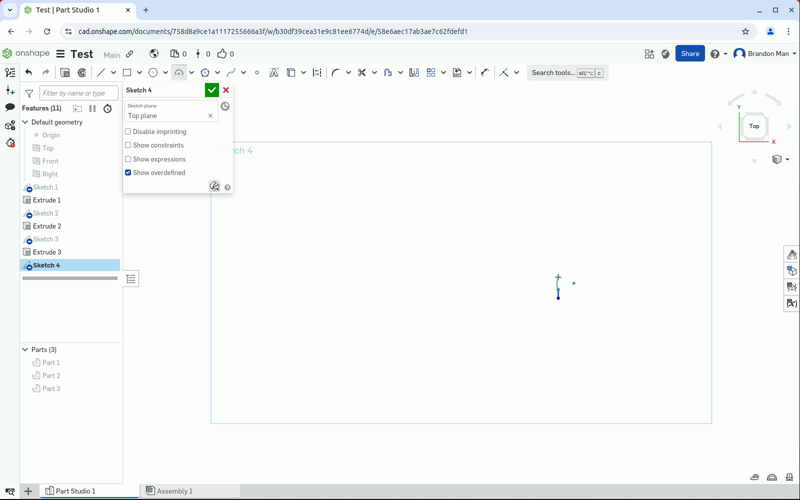
click(558, 276)
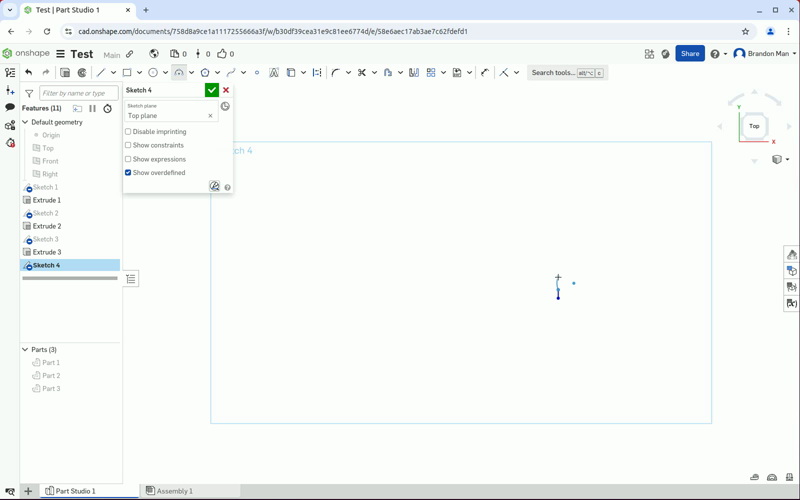
mouse_move(551, 283)
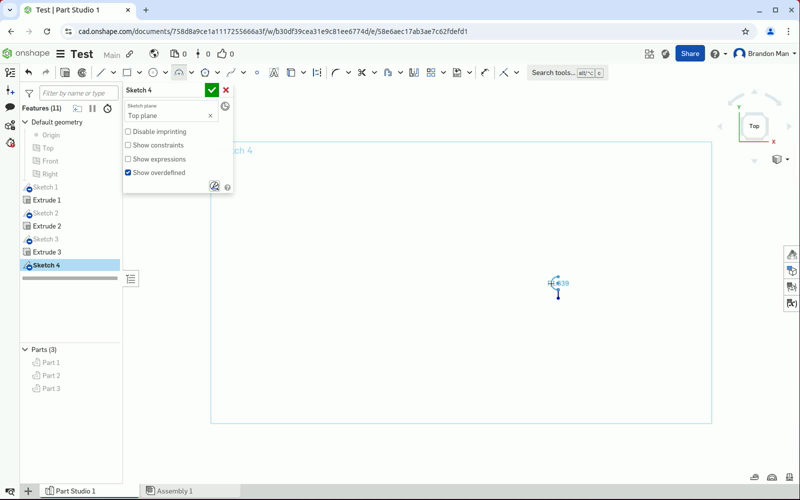
click(551, 283)
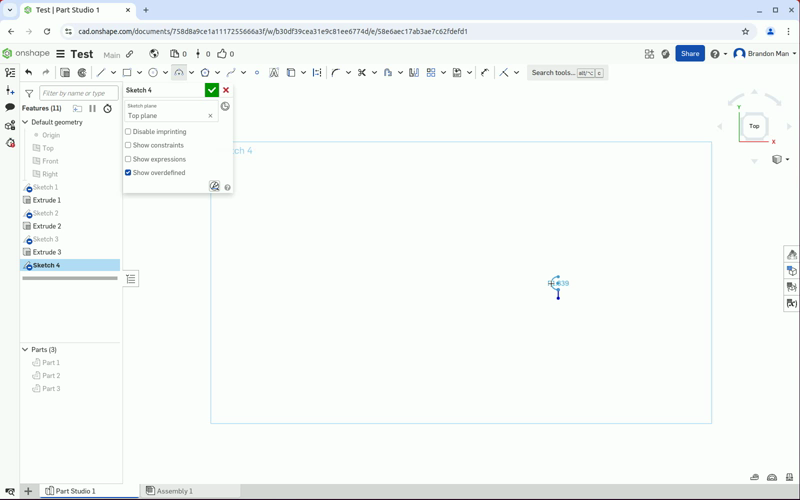
key_up(shift)
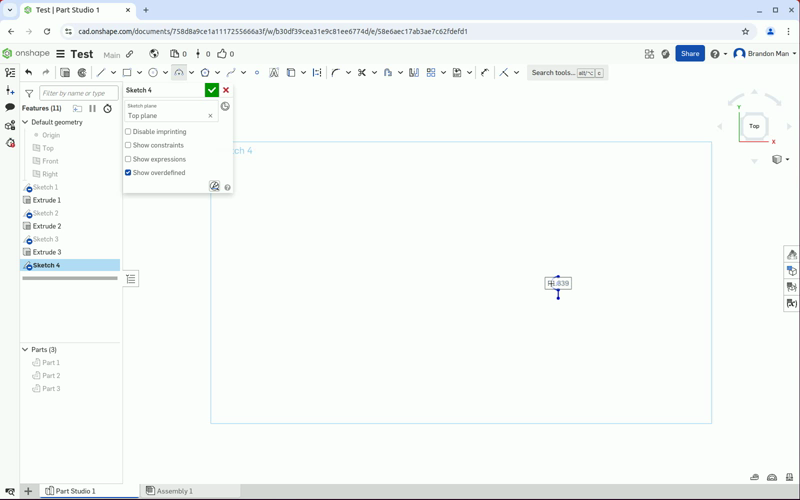
key(esc)
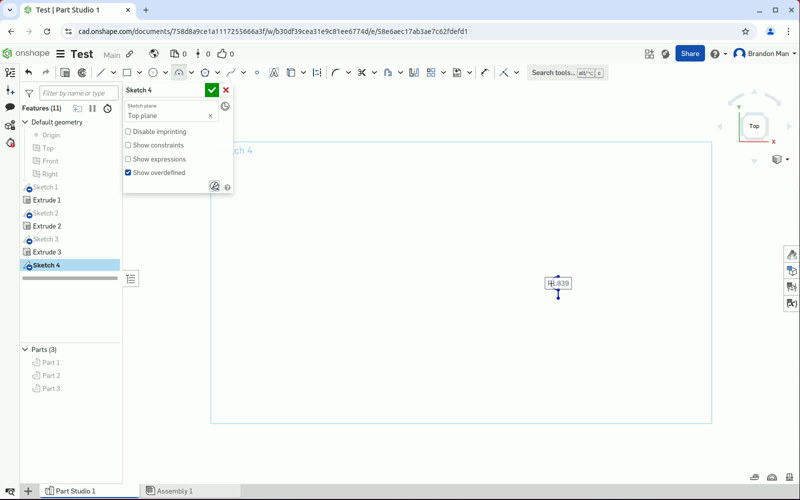
key(l)
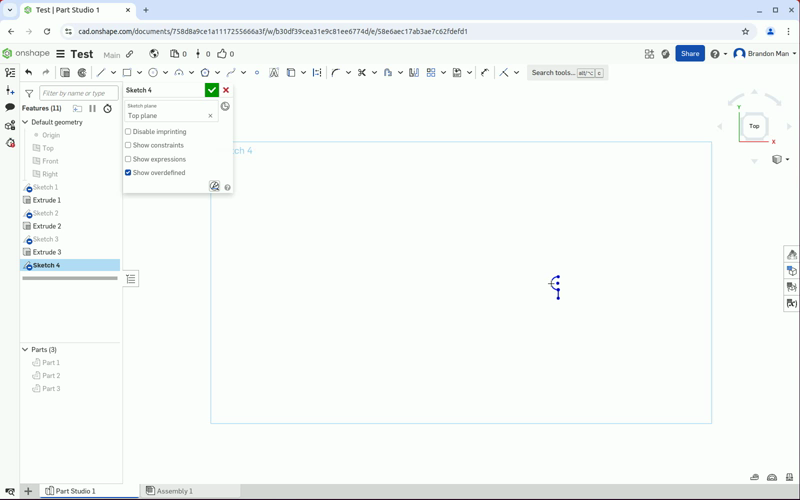
mouse_move(558, 276)
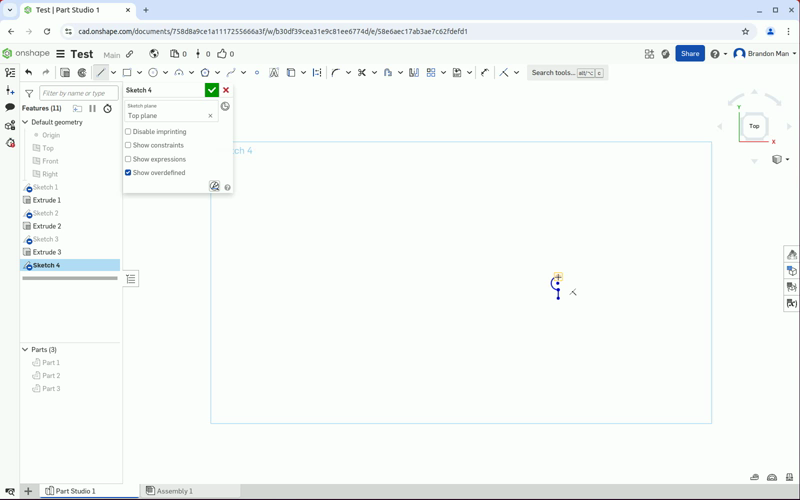
click(558, 276)
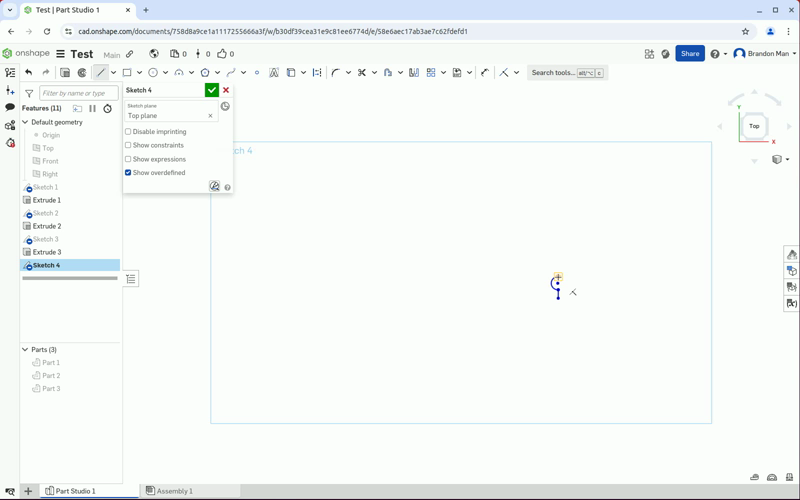
key_down(shift)
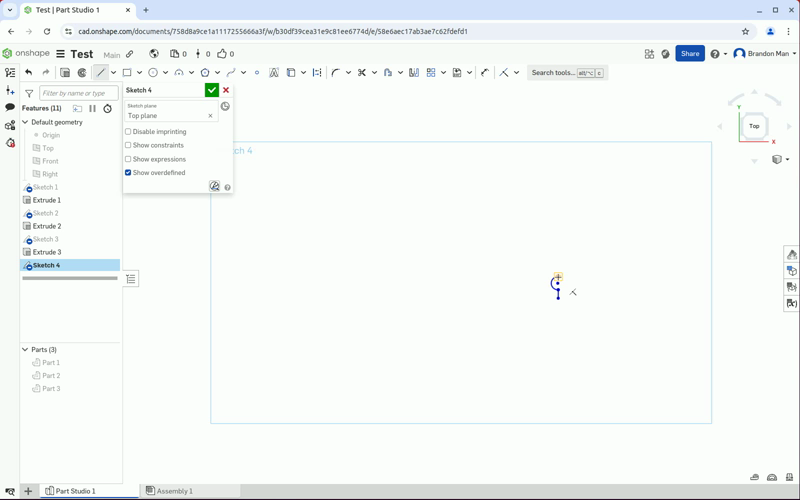
mouse_move(588, 276)
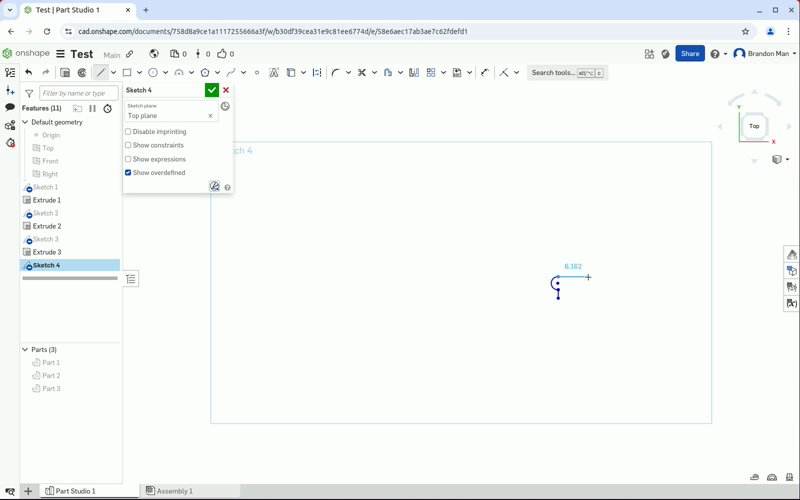
mouse_move(558, 267)
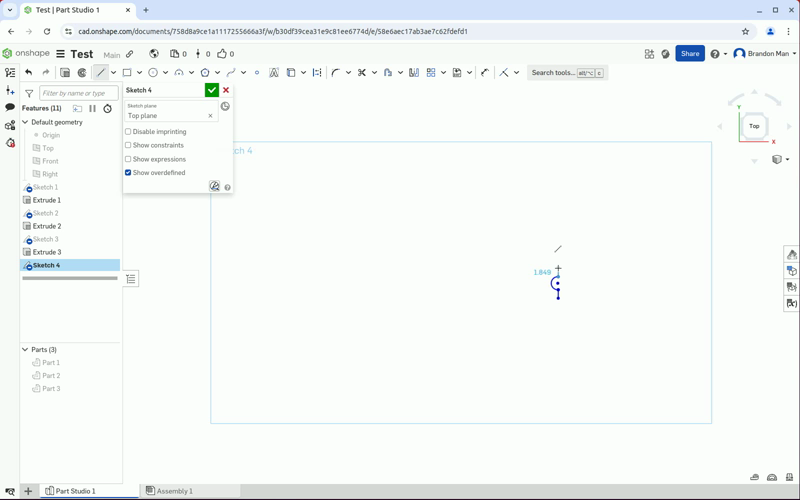
click(558, 267)
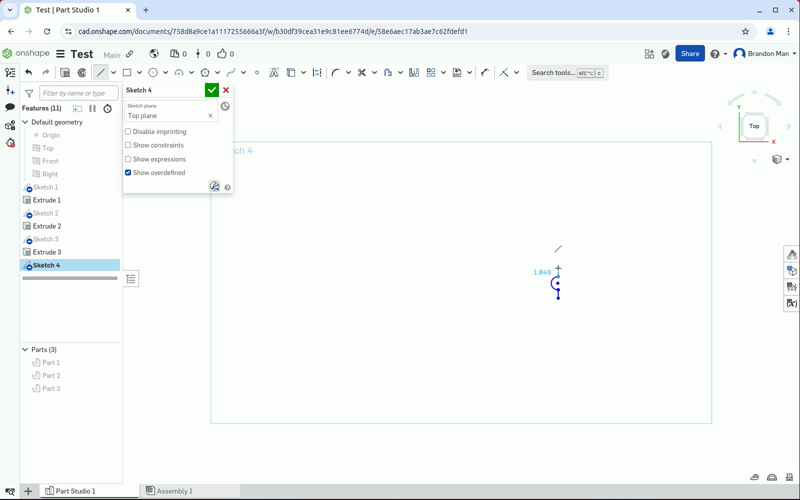
key_up(shift)
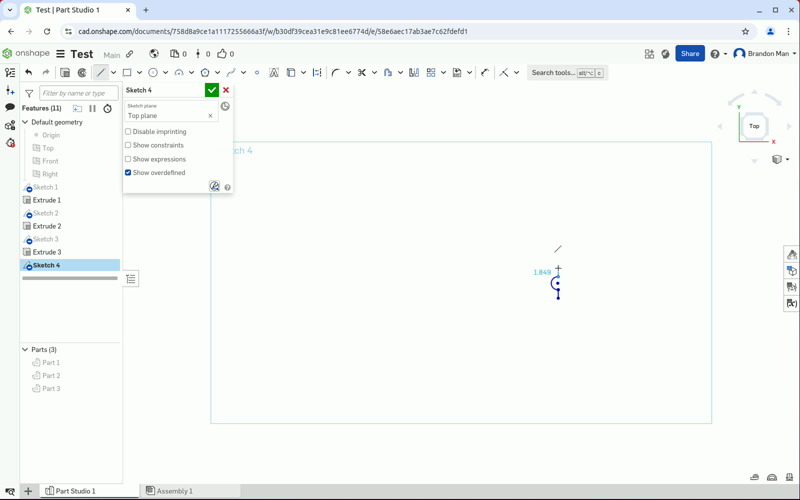
key(esc)
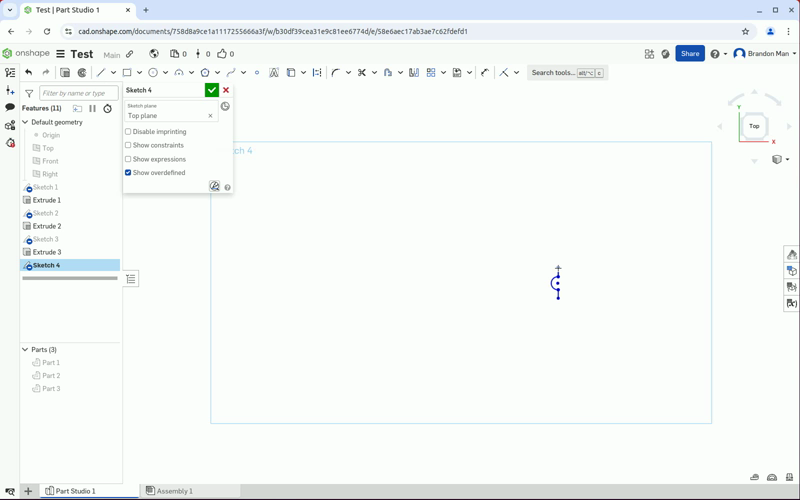
key(a)
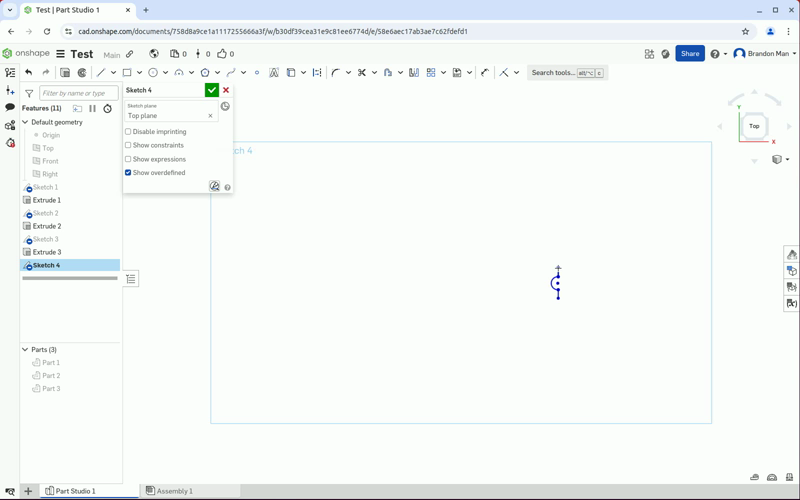
mouse_move(558, 267)
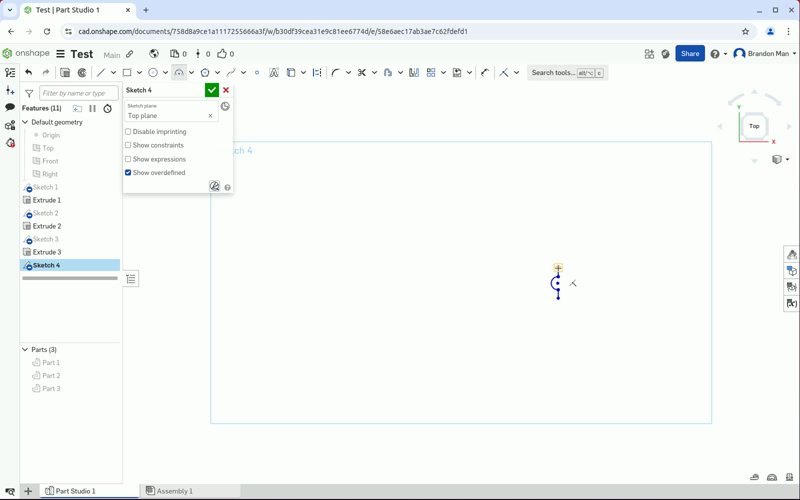
click(558, 267)
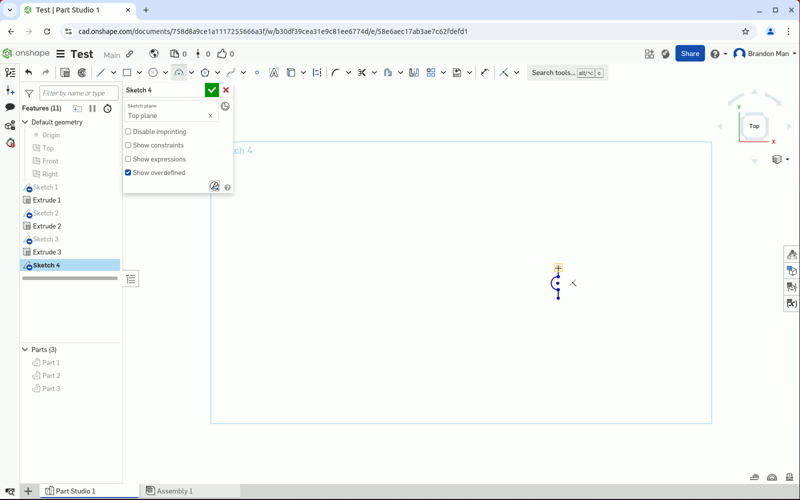
mouse_move(558, 298)
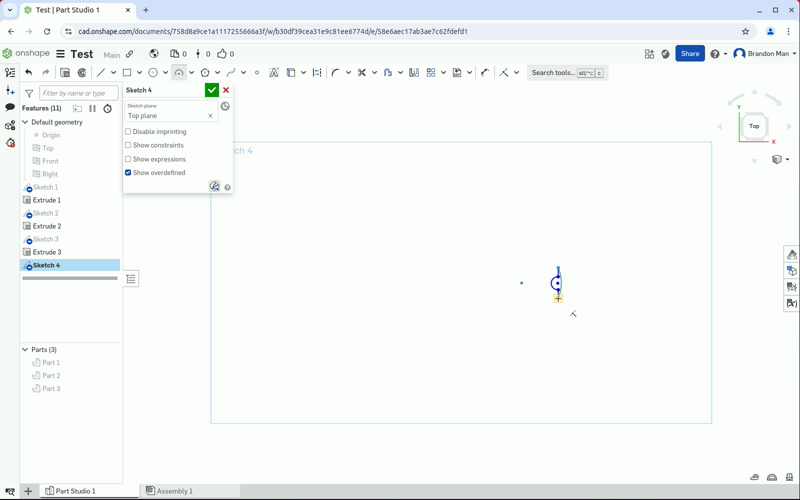
click(558, 298)
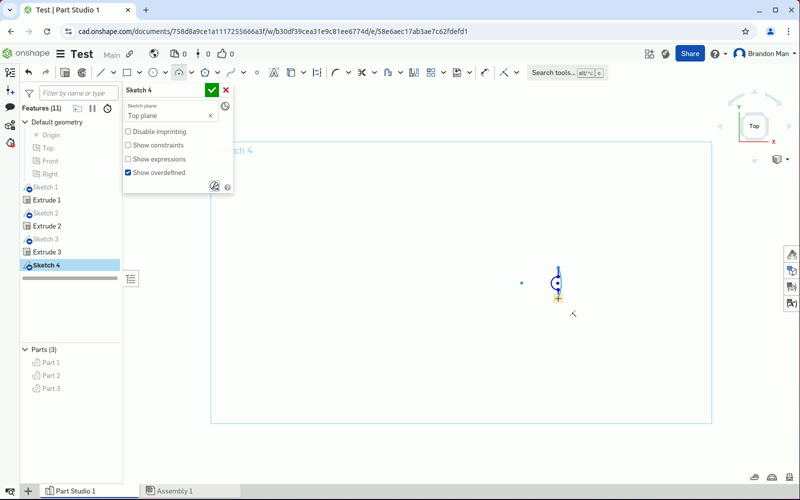
key_down(shift)
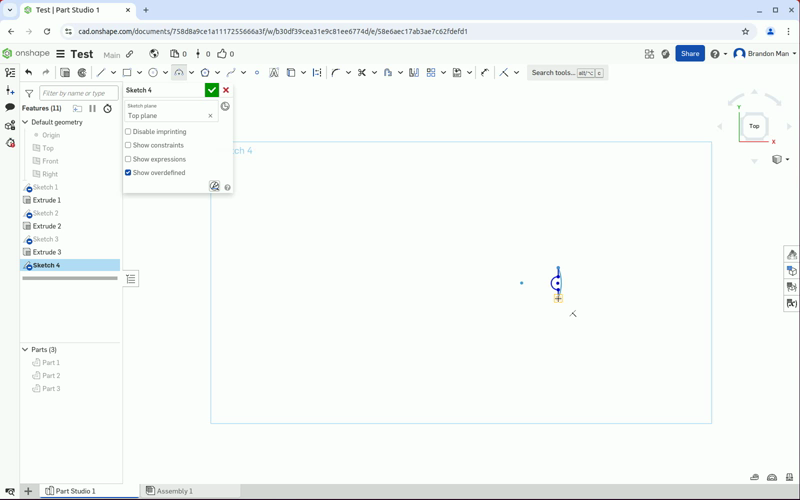
mouse_move(543, 283)
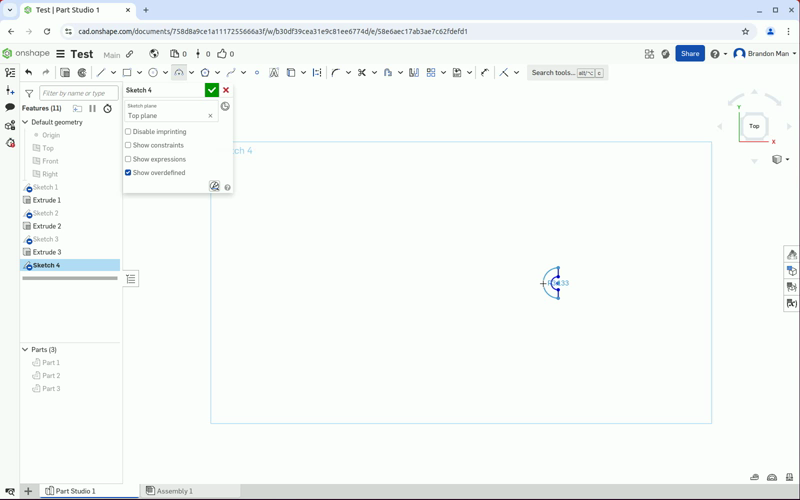
click(543, 283)
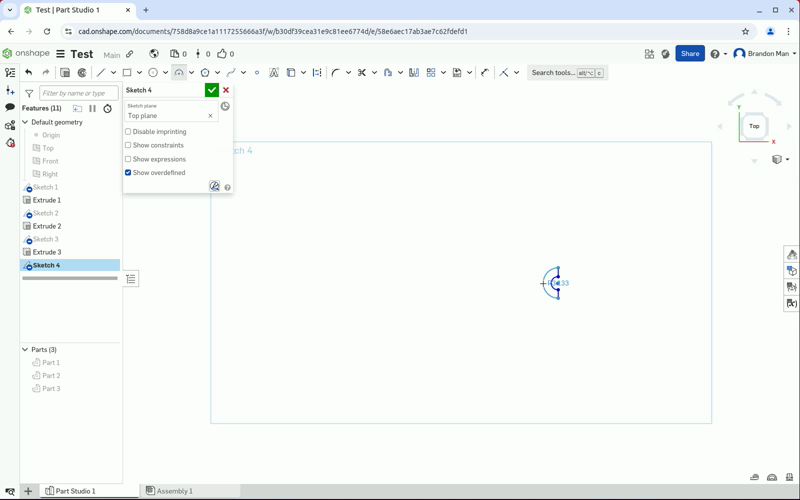
key_up(shift)
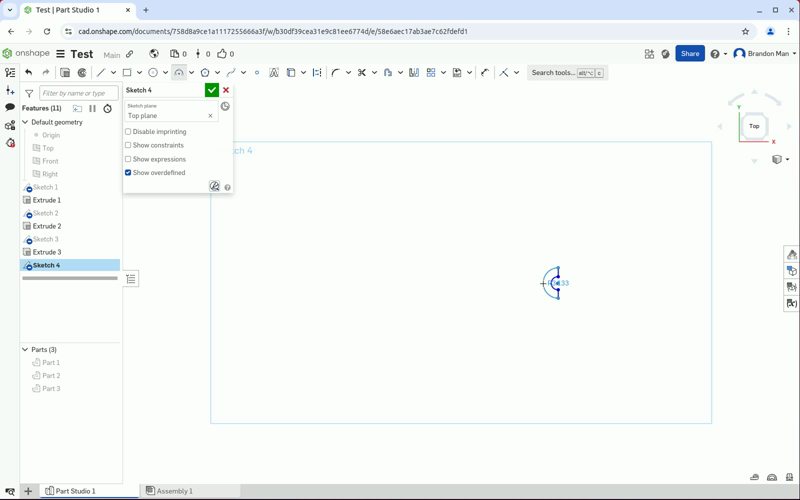
key(esc)
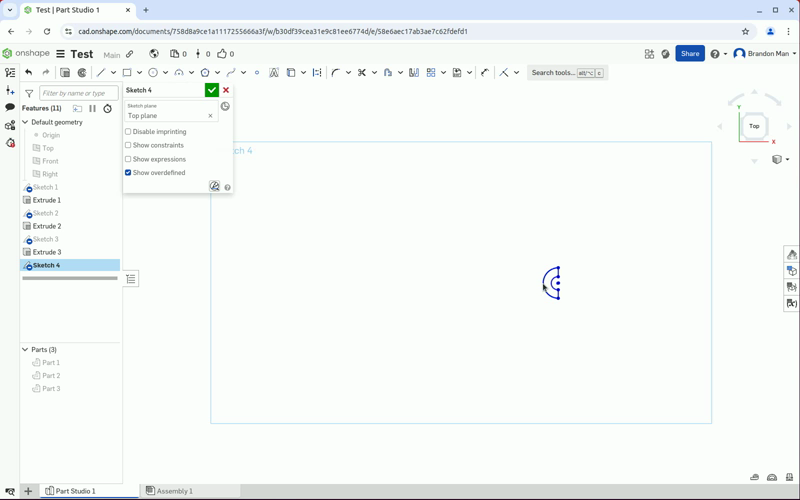
mouse_move(553, 273)
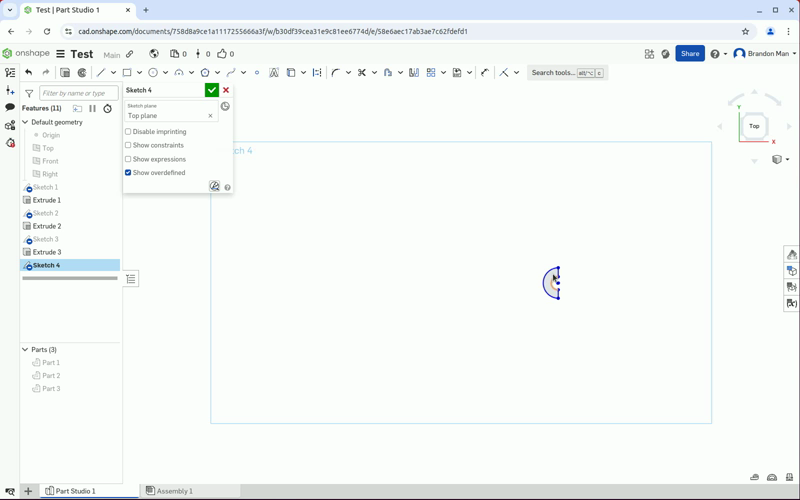
scroll(6)
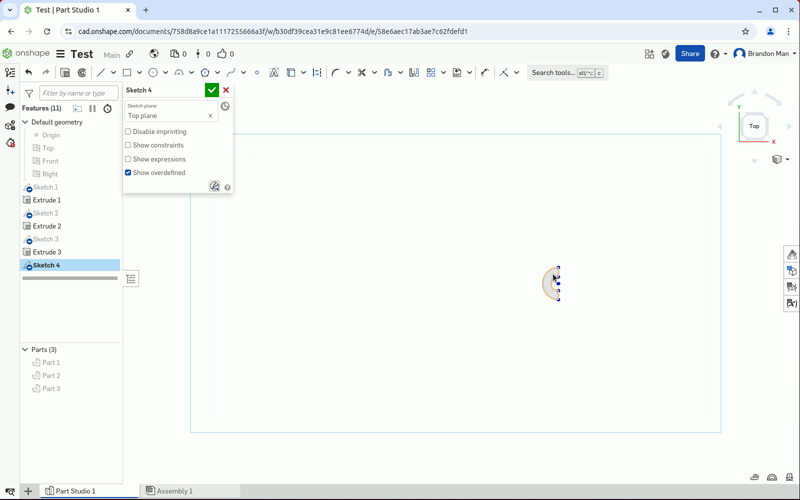
scroll(6)
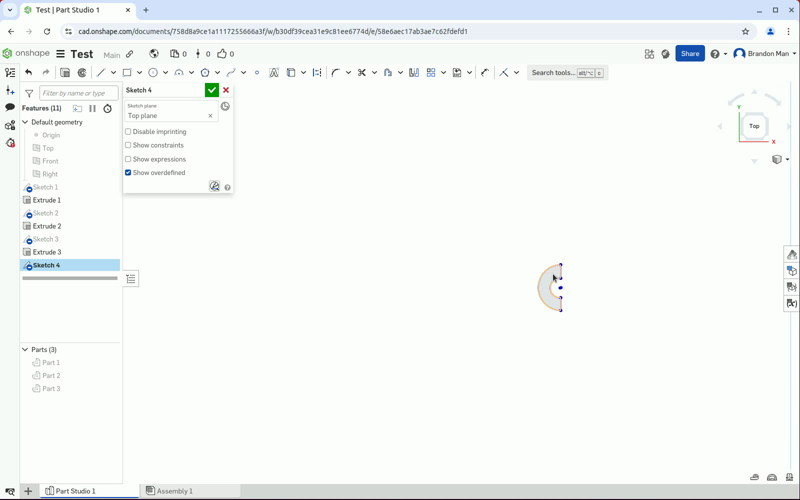
scroll(6)
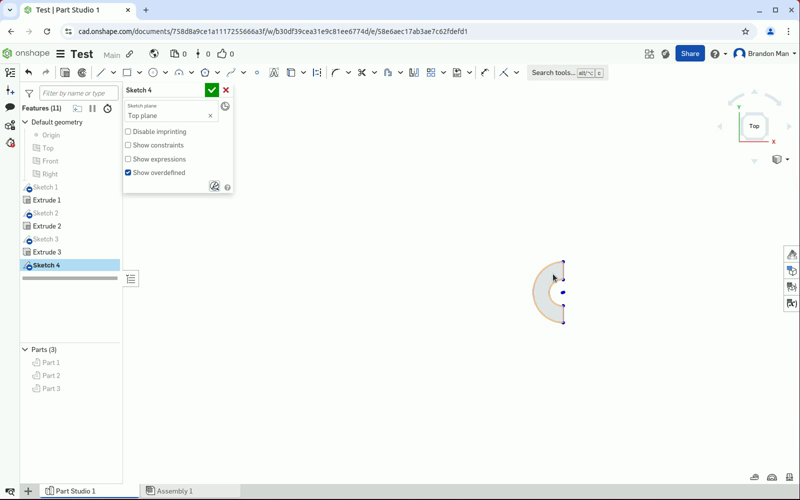
scroll(6)
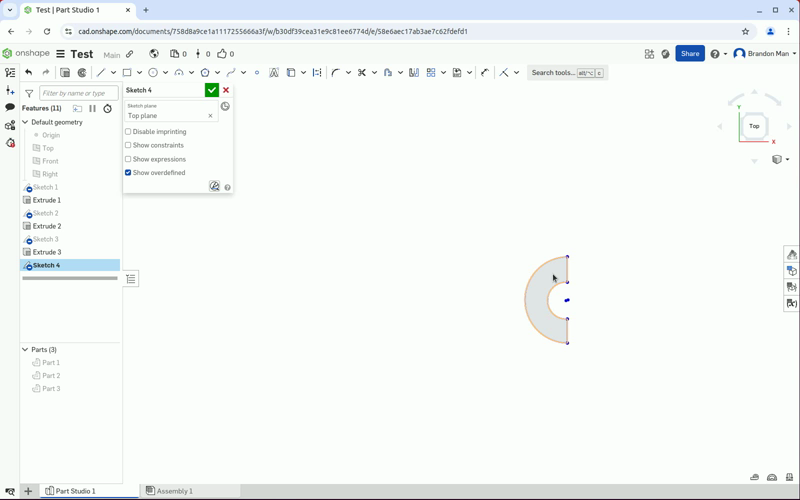
scroll(6)
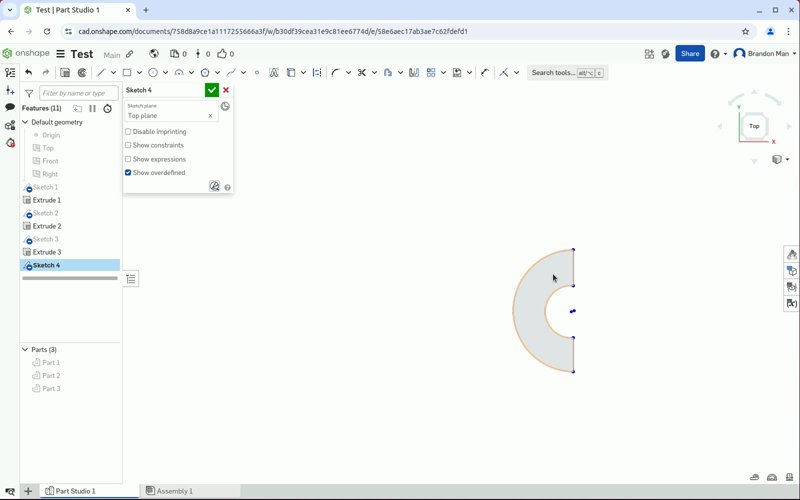
scroll(6)
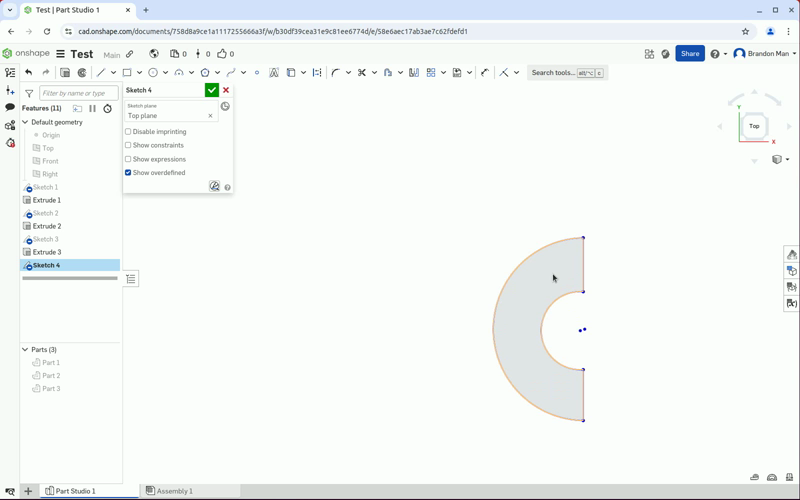
scroll(6)
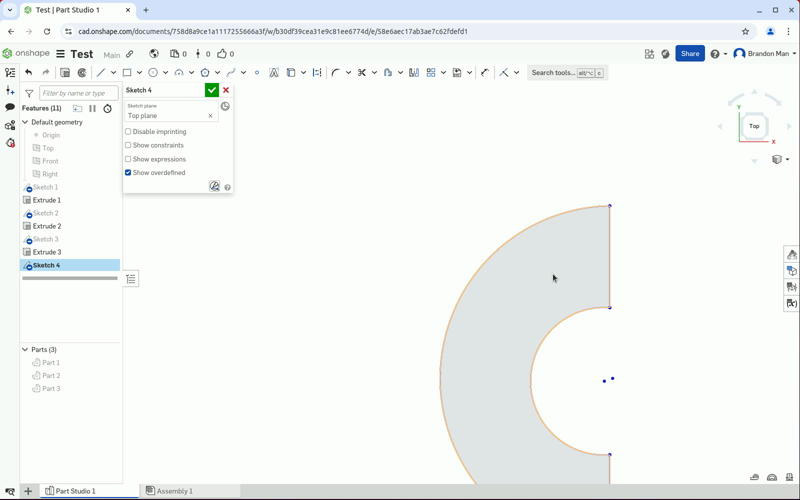
click(553, 273)
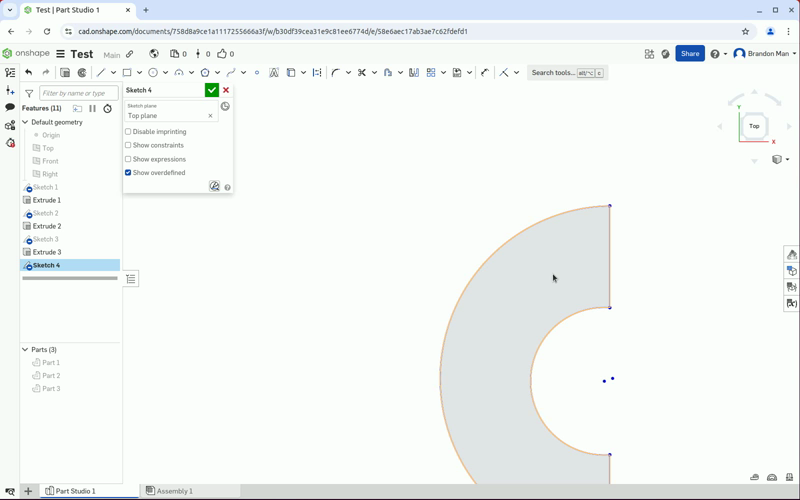
scroll(-6)
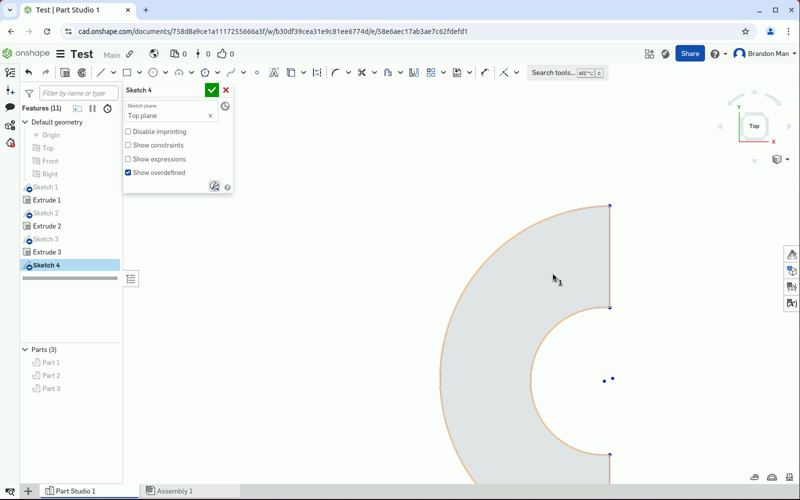
scroll(-6)
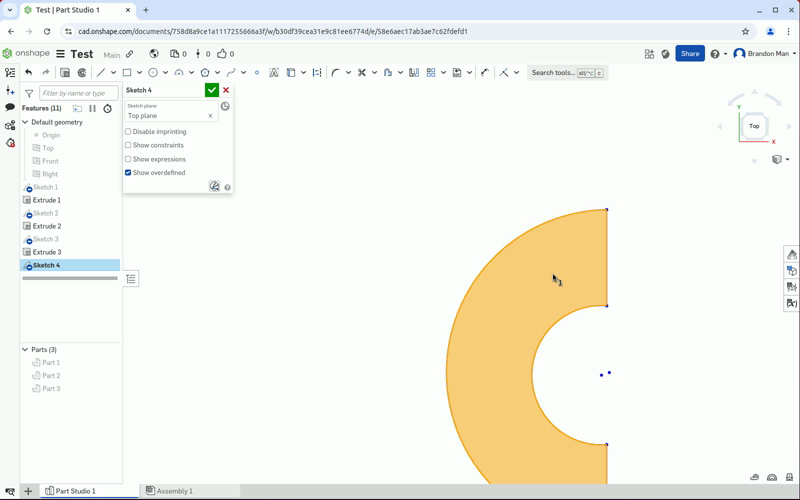
scroll(-6)
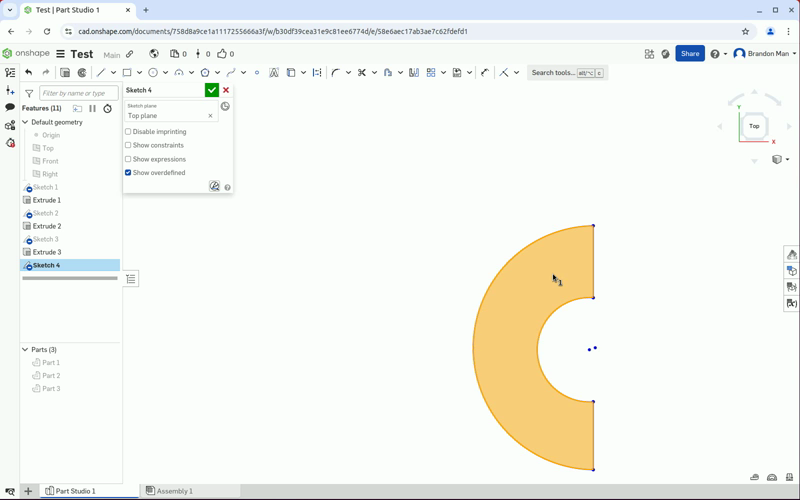
scroll(-6)
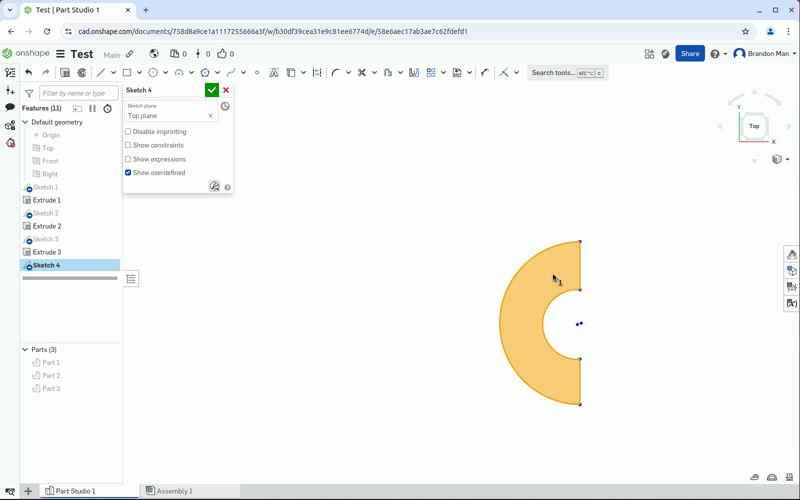
scroll(-6)
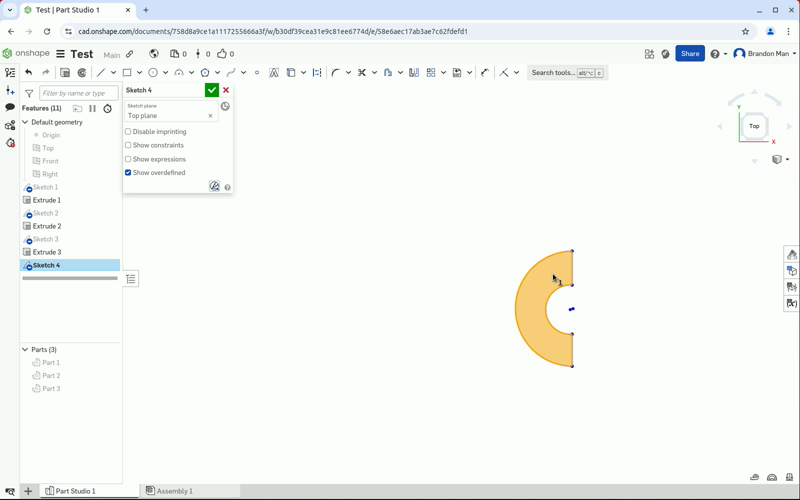
scroll(-6)
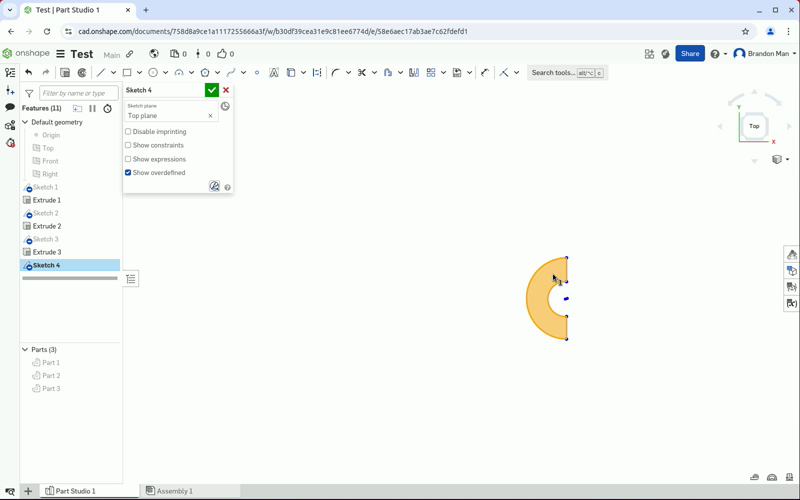
scroll(-6)
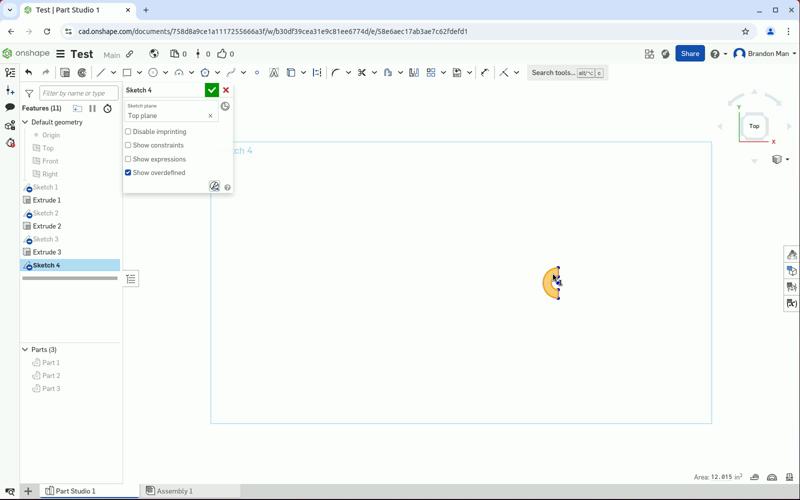
mouse_move(73, 352)
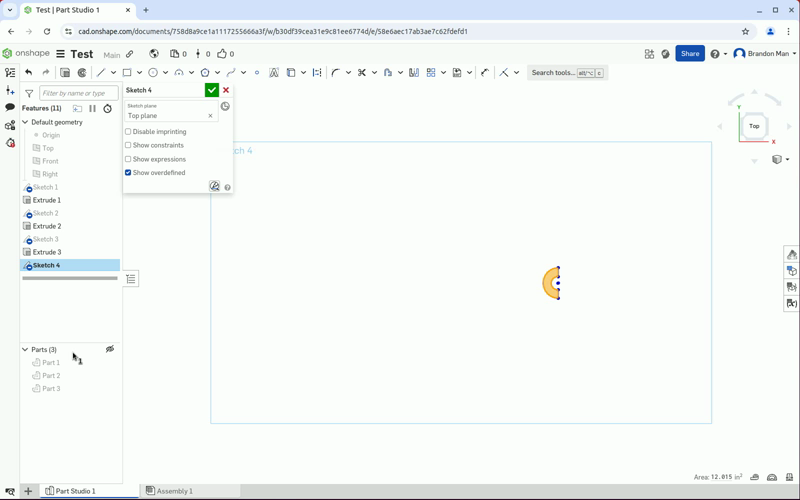
key(shift+y)
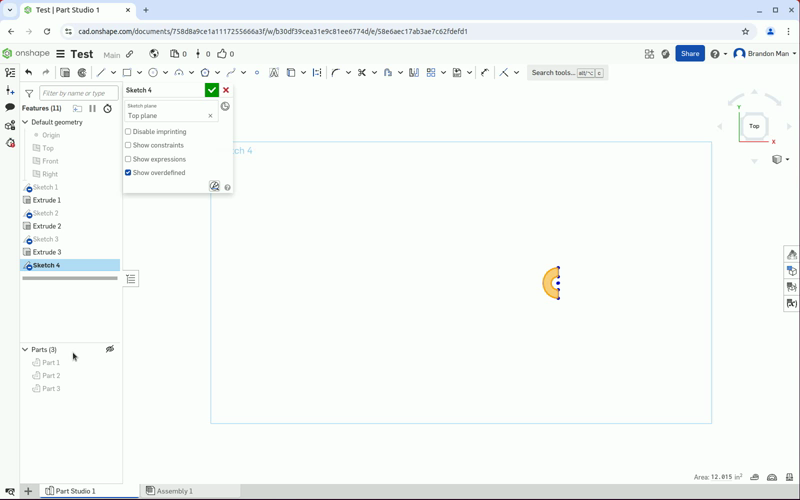
key(shift+e)
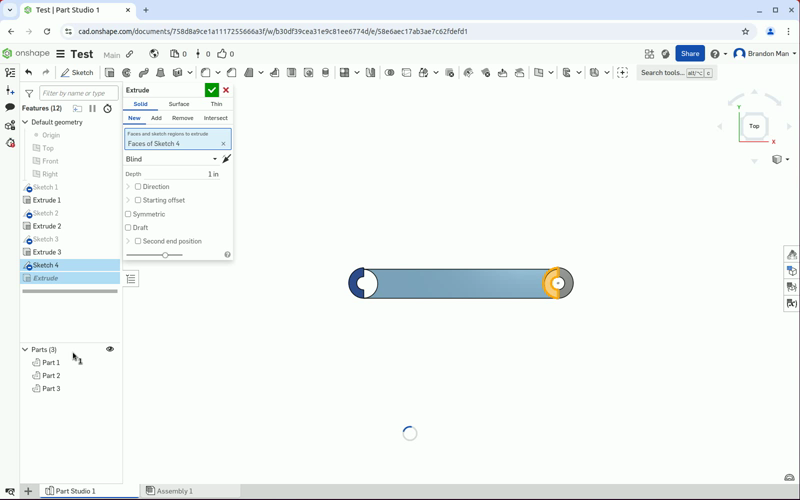
mouse_move(143, 106)
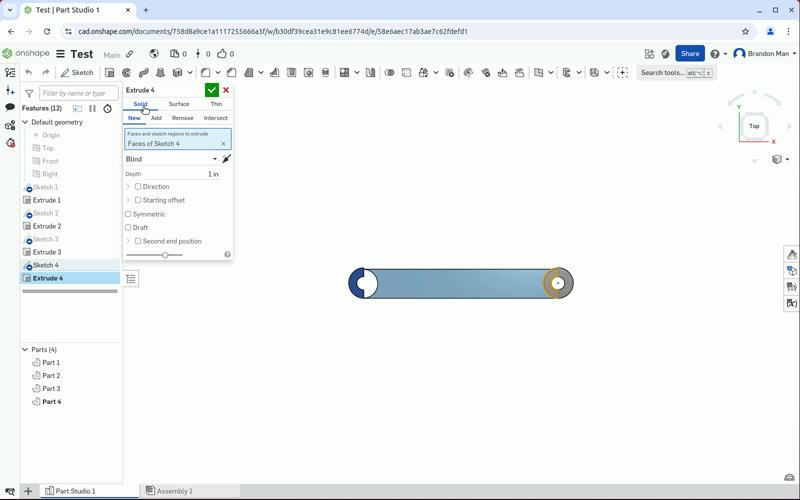
click(143, 106)
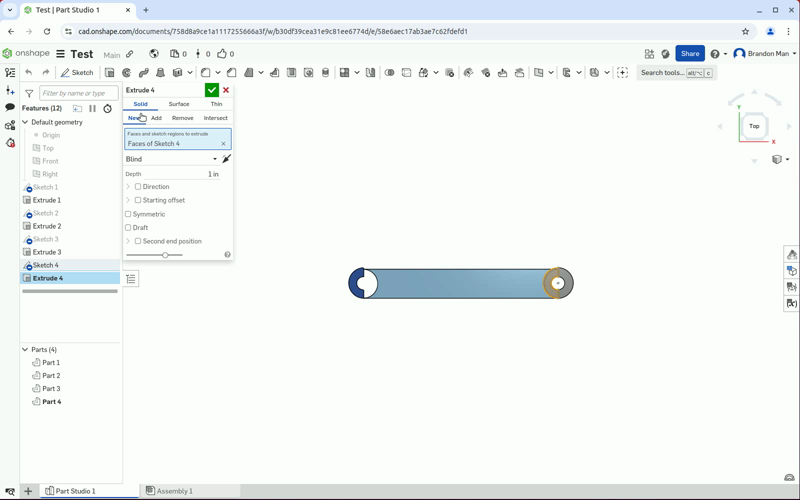
mouse_move(137, 120)
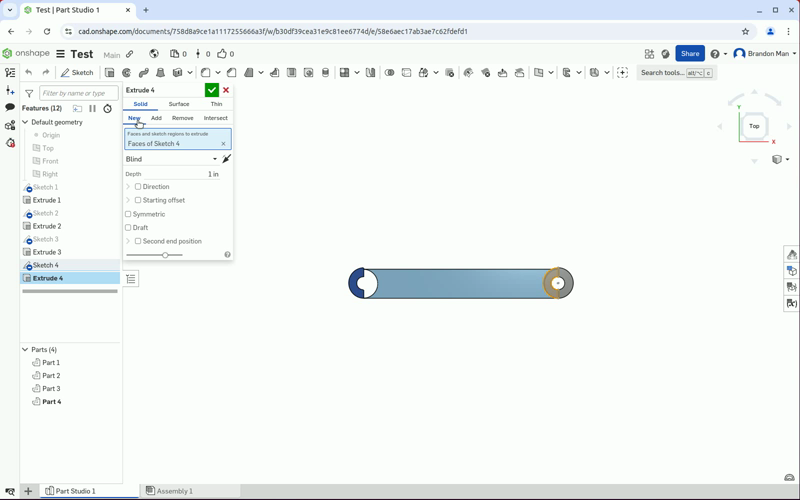
click(137, 120)
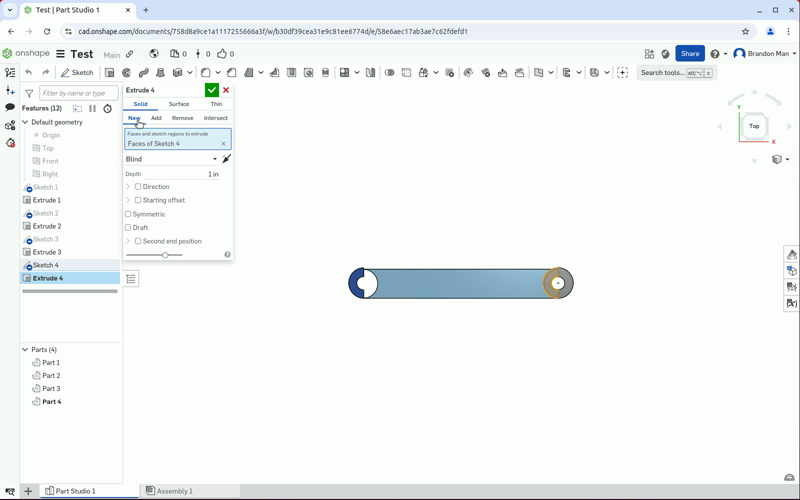
key(tab, 4)
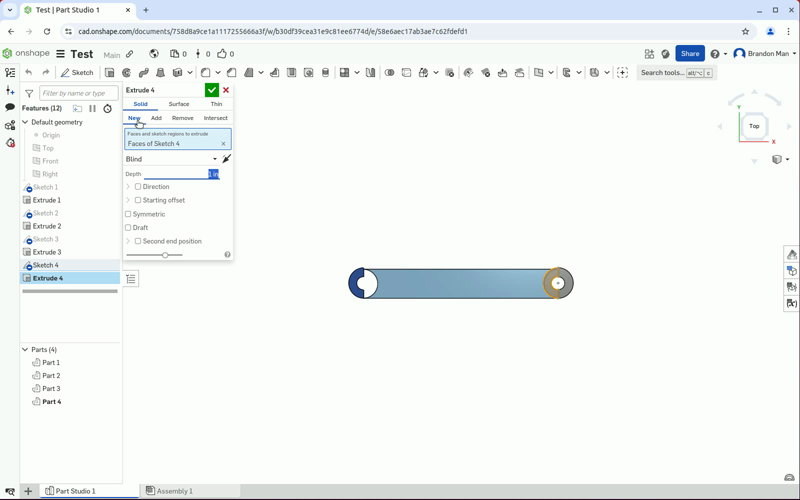
text(0.963)
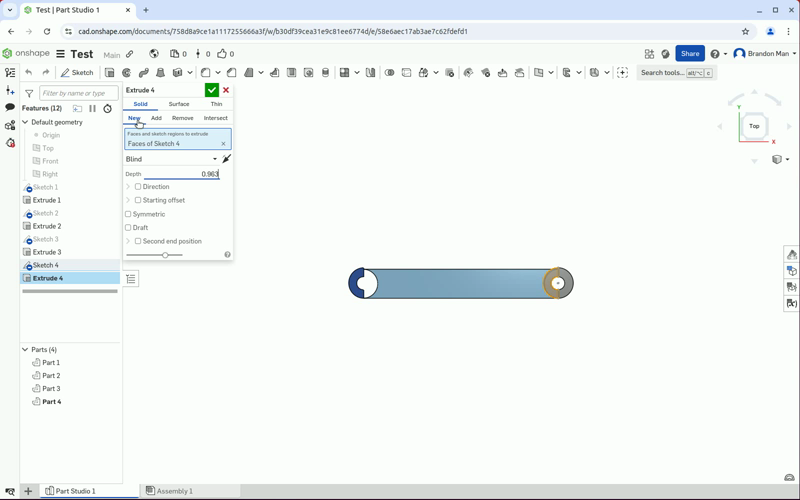
key(enter)
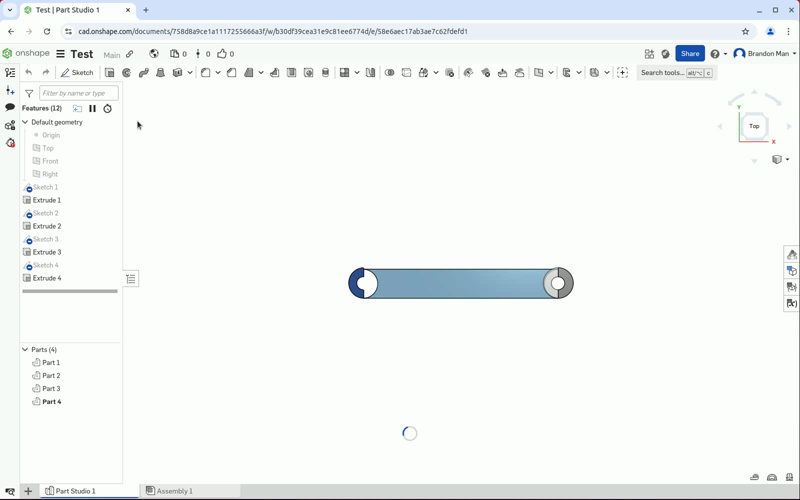
key(shift+h)
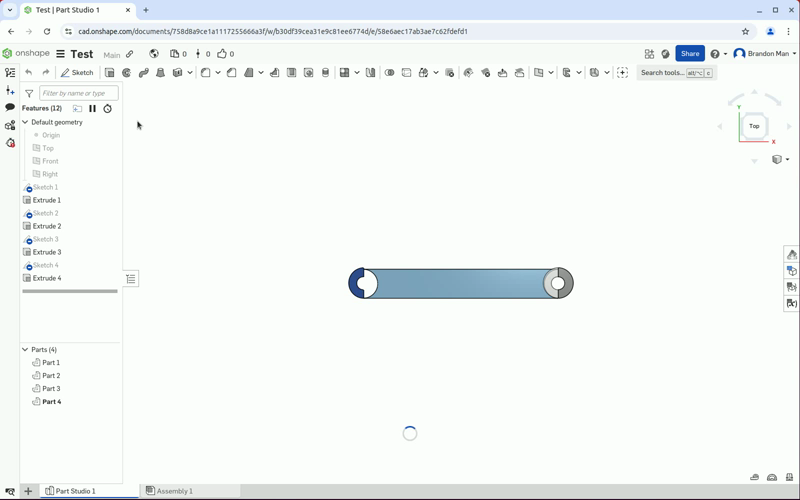
key(shift+h)
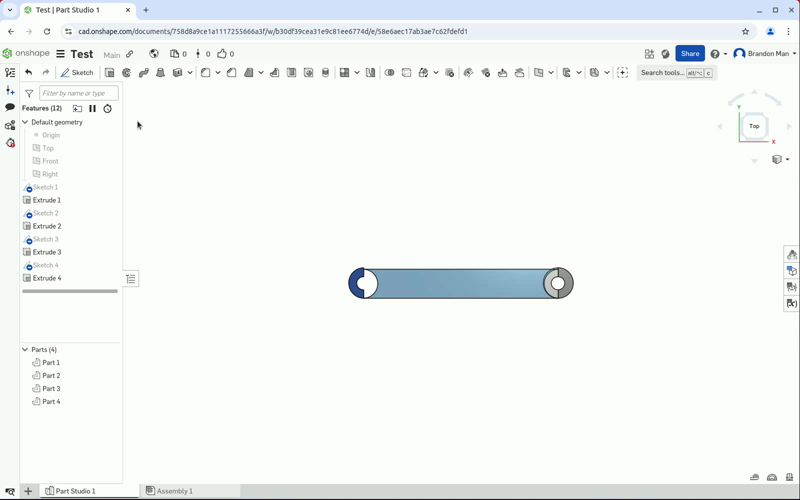
mouse_move(73, 189)
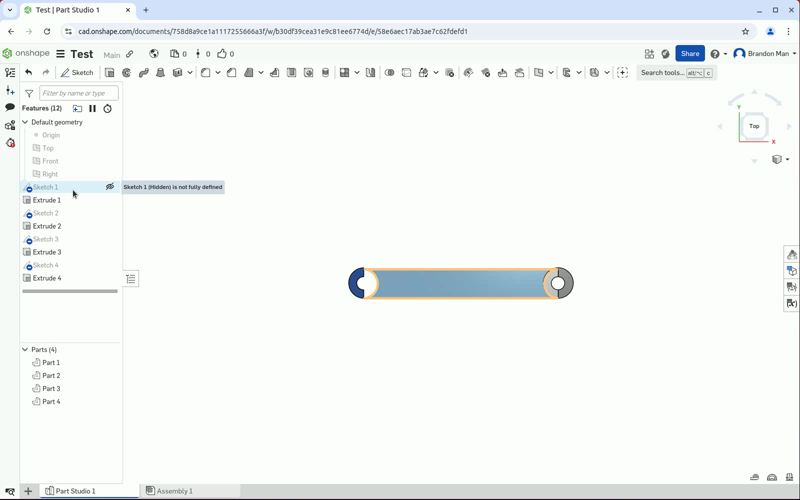
click(73, 189)
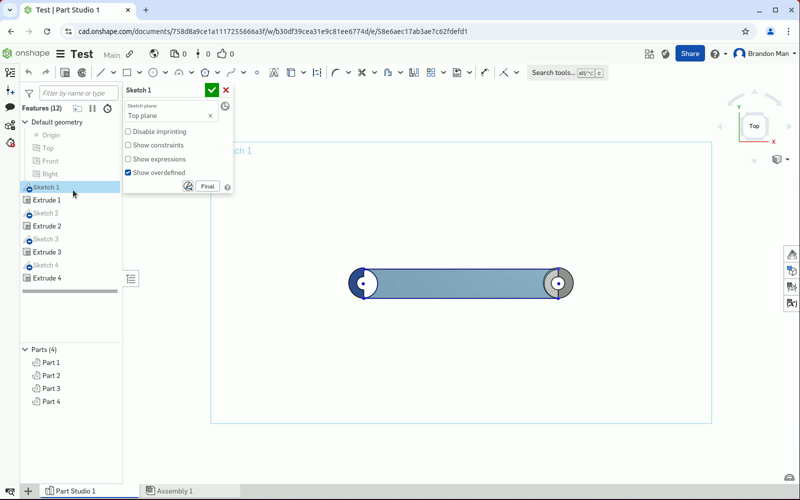
mouse_move(229, 92)
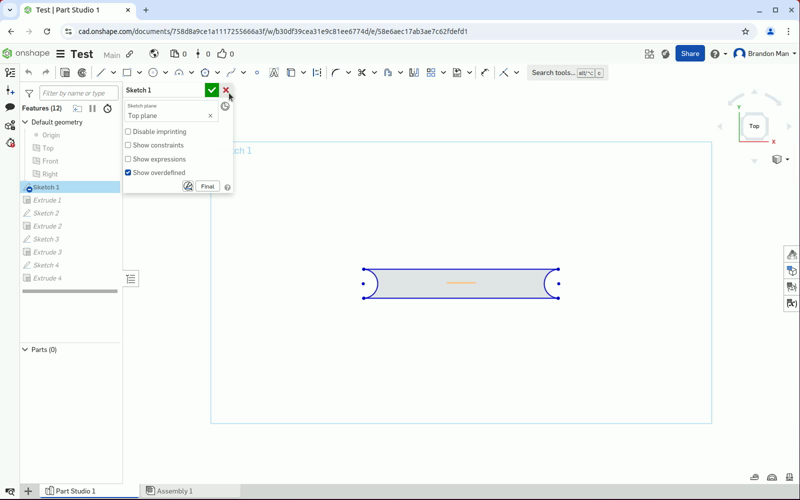
click(229, 92)
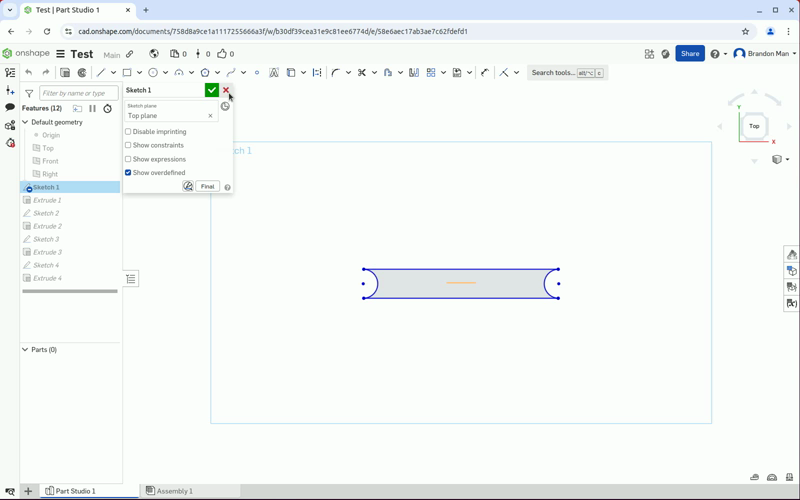
key(shift+s)
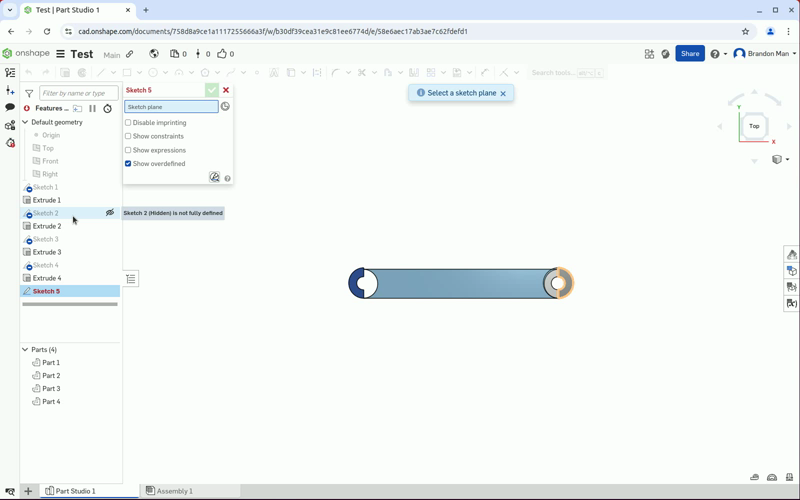
scroll(3)
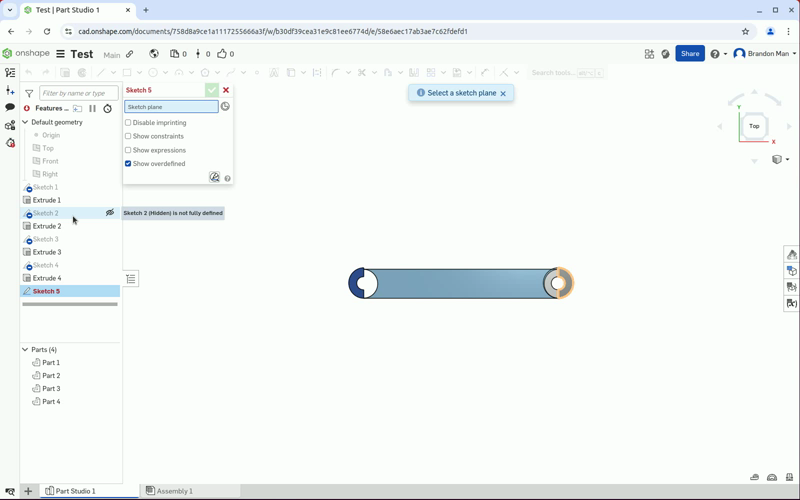
mouse_move(73, 150)
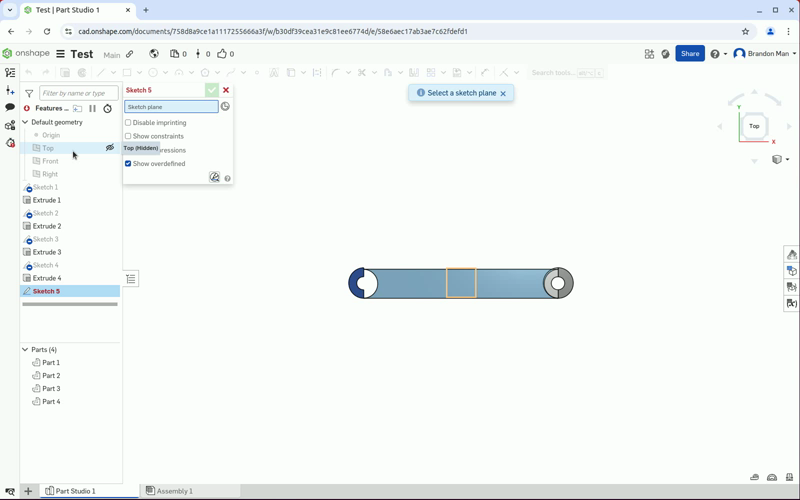
click(73, 150)
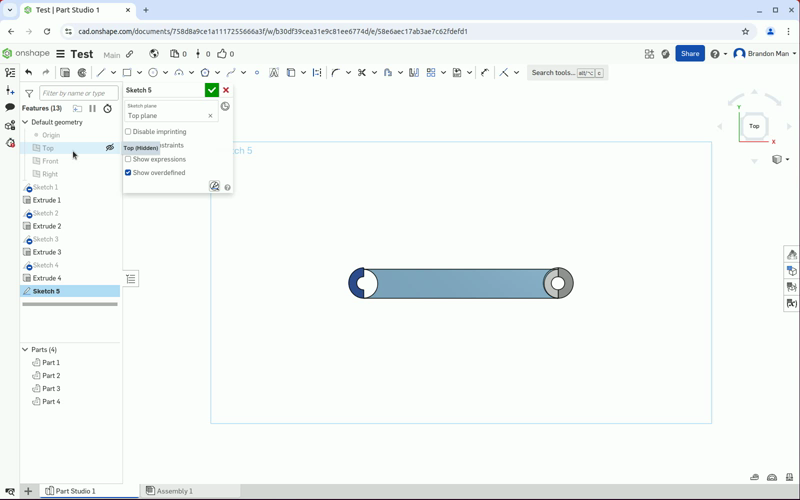
mouse_move(73, 352)
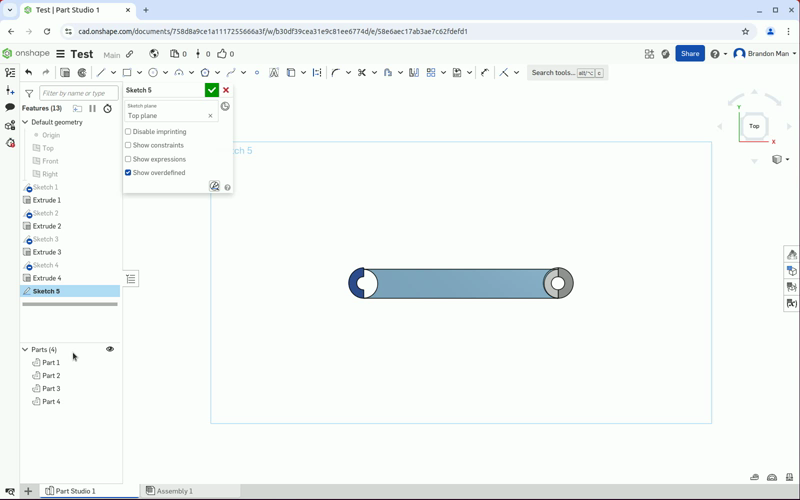
key(y)
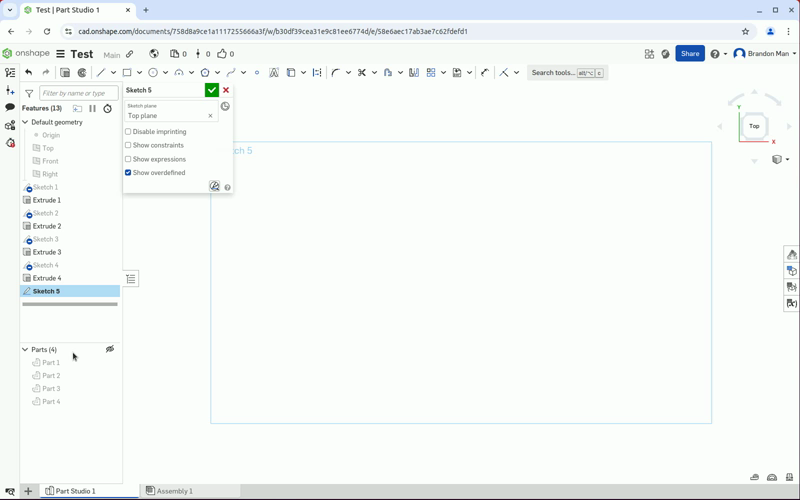
key(a)
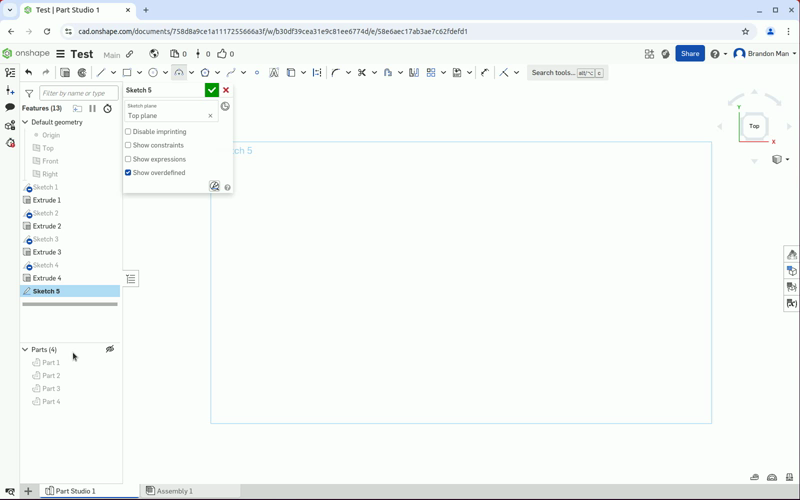
key_down(shift)
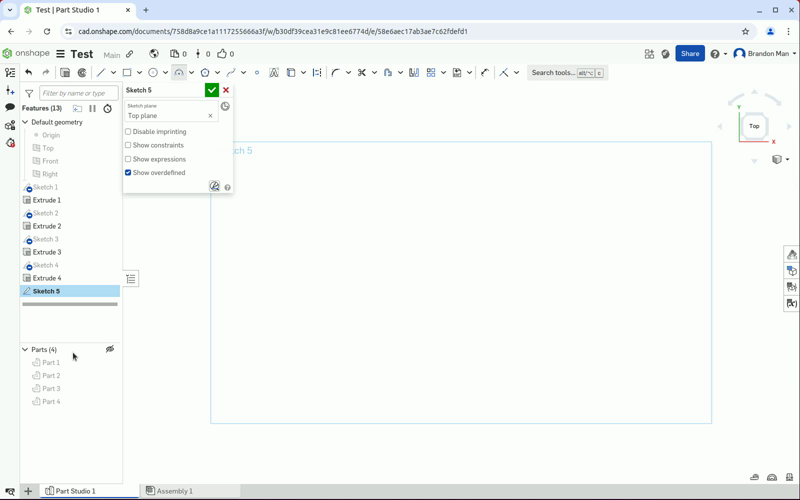
mouse_move(363, 298)
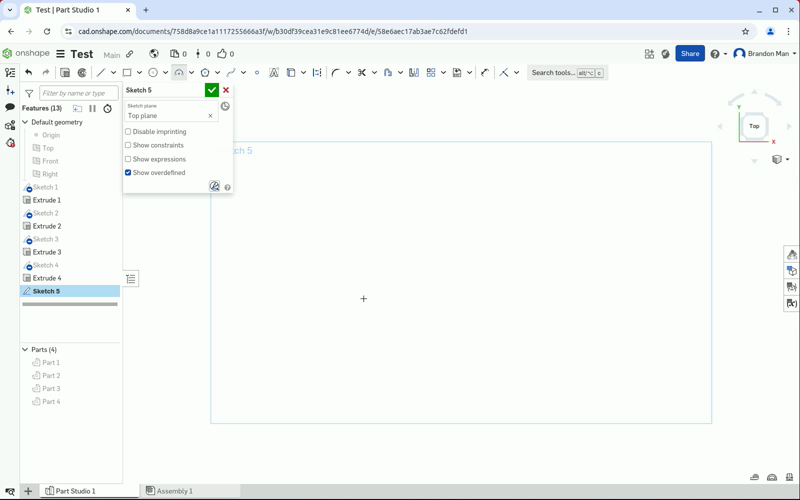
click(363, 298)
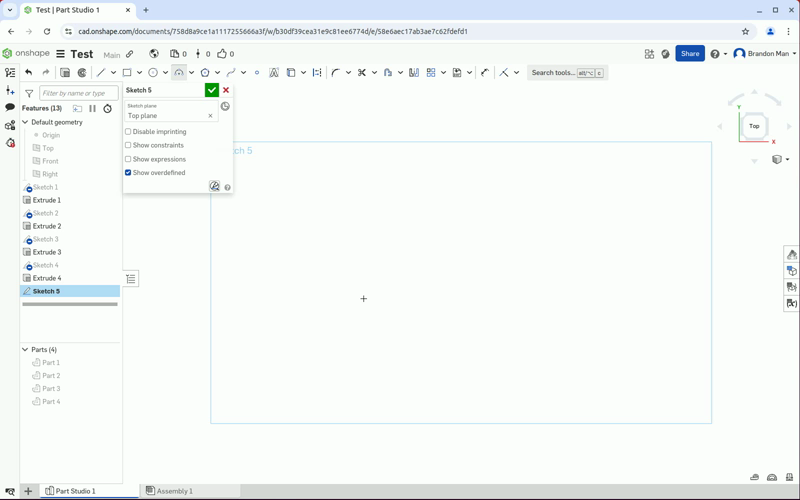
key_up(shift)
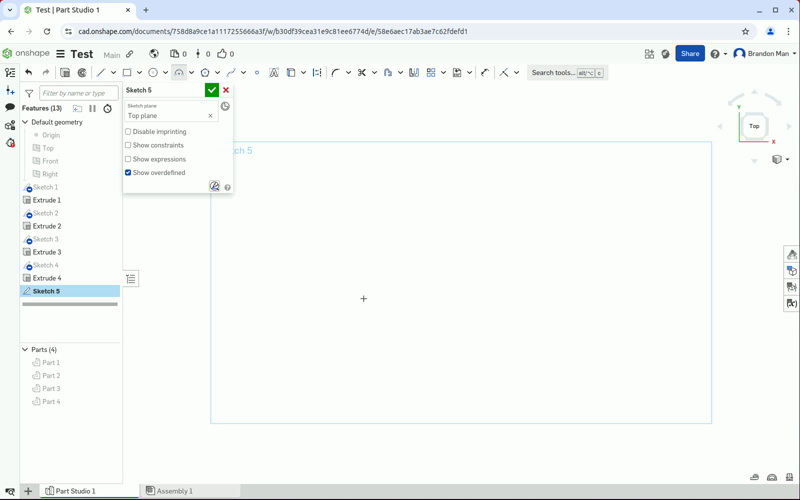
key_down(shift)
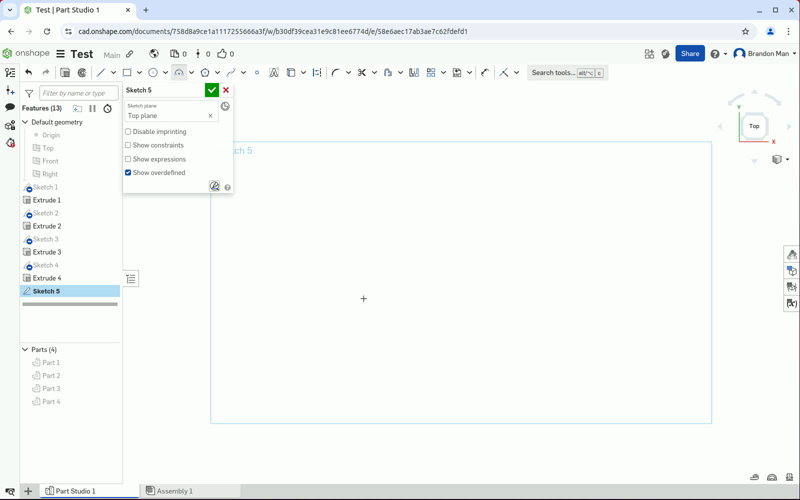
mouse_move(363, 267)
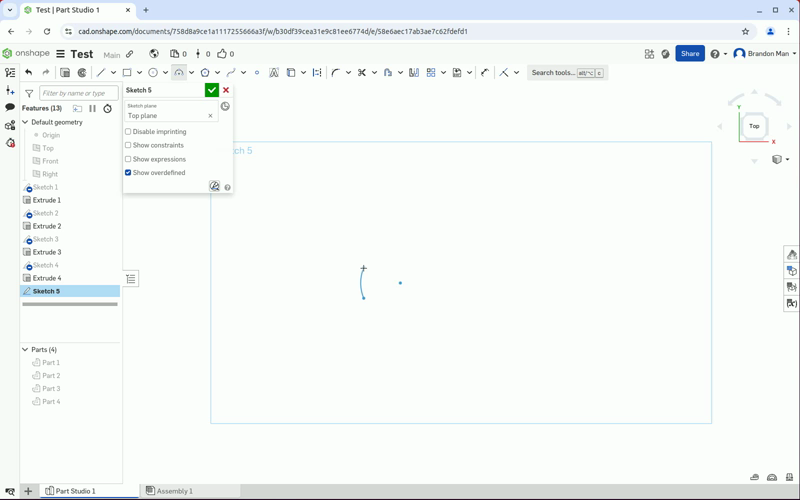
click(363, 267)
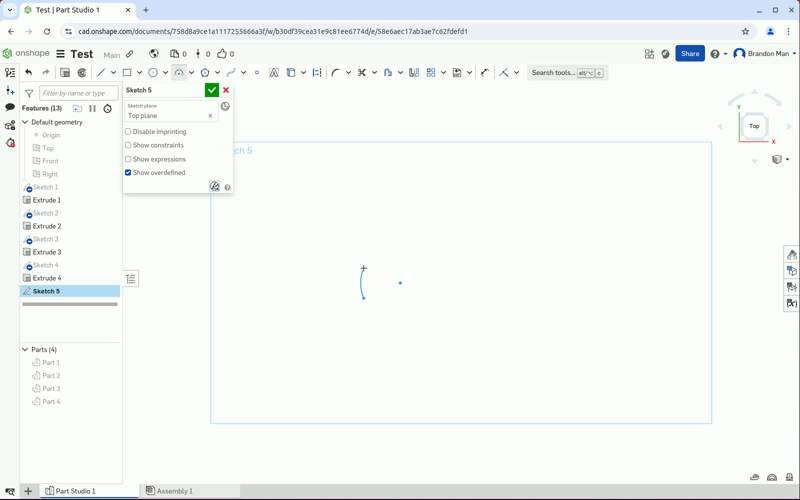
mouse_move(378, 283)
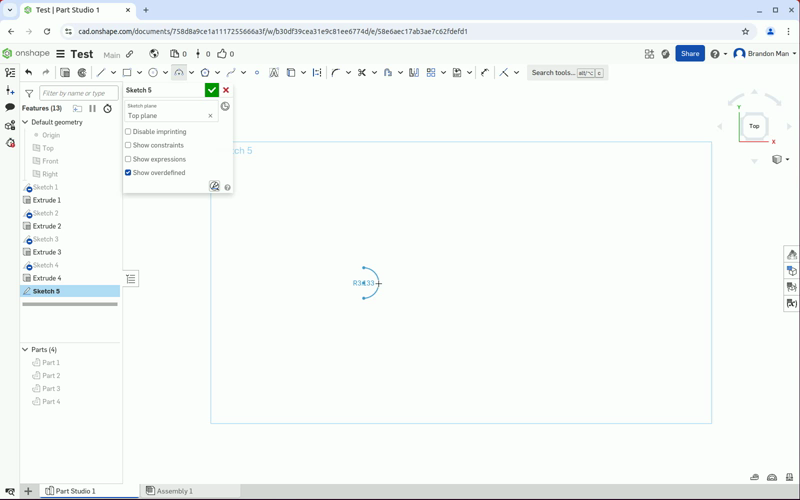
click(378, 283)
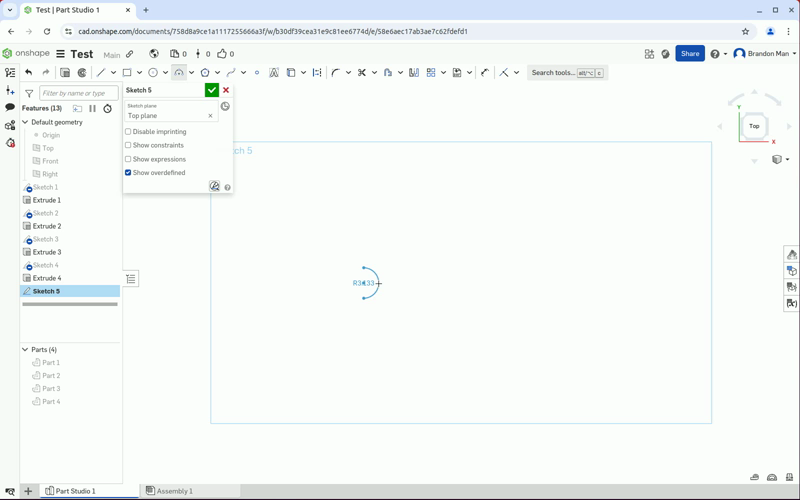
key_up(shift)
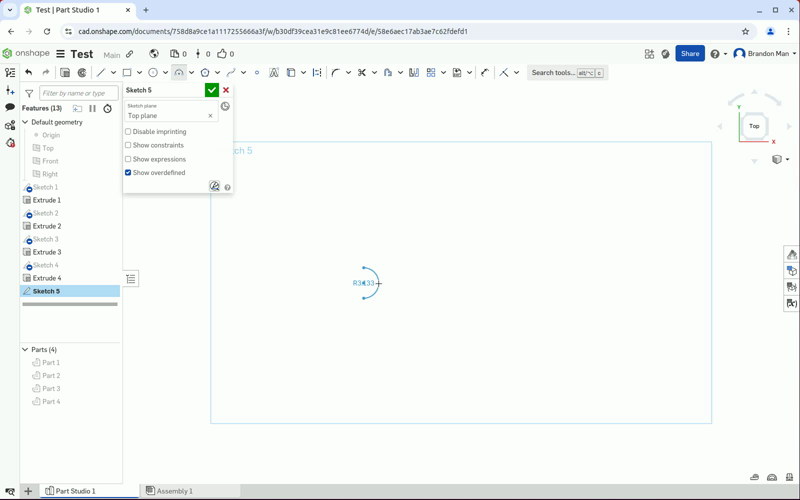
key(esc)
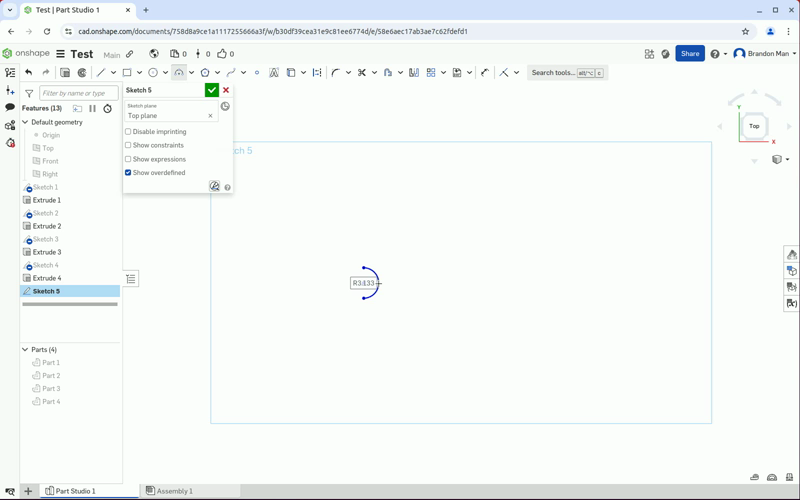
key(l)
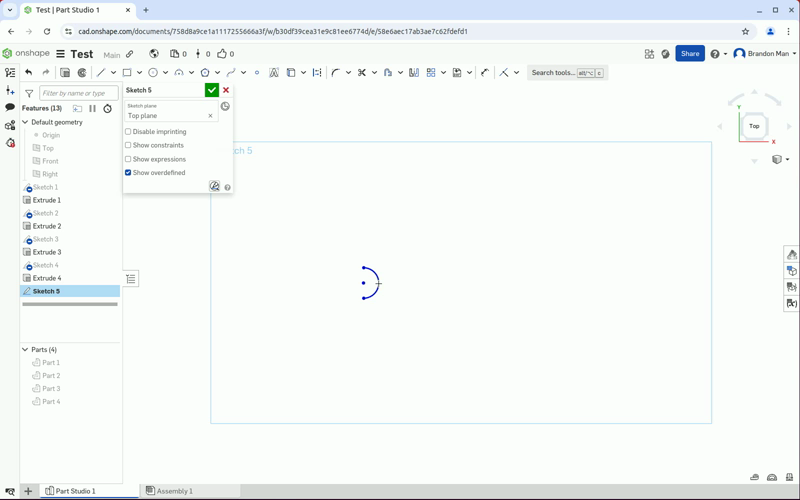
mouse_move(363, 267)
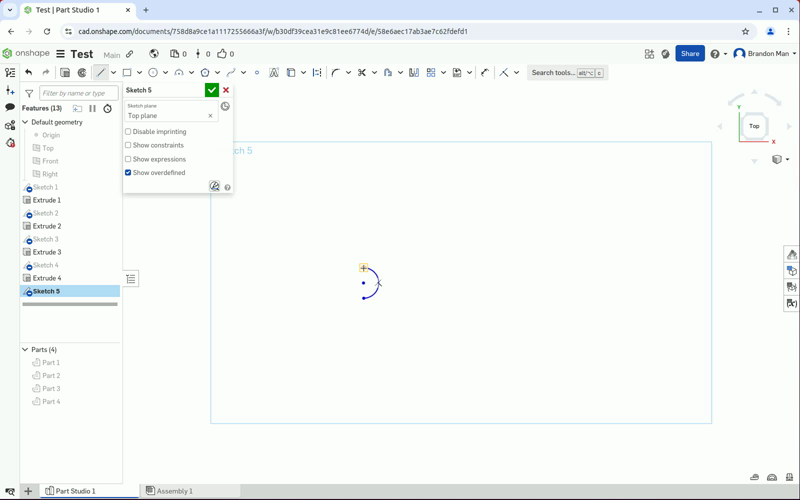
click(363, 267)
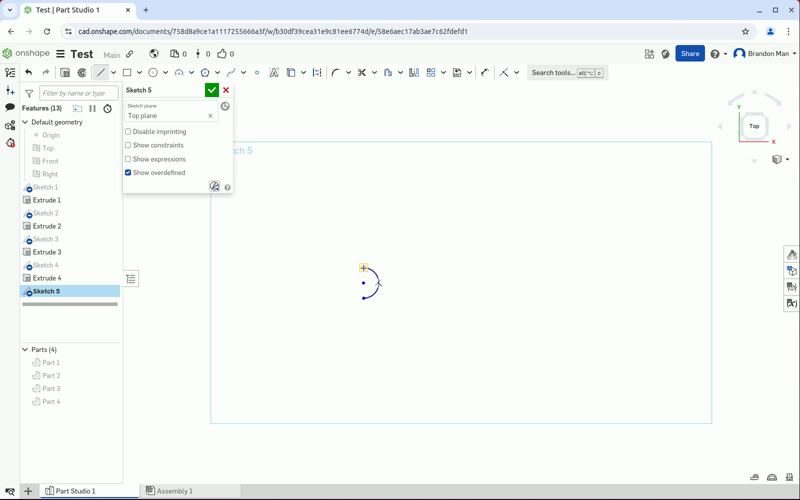
key_down(shift)
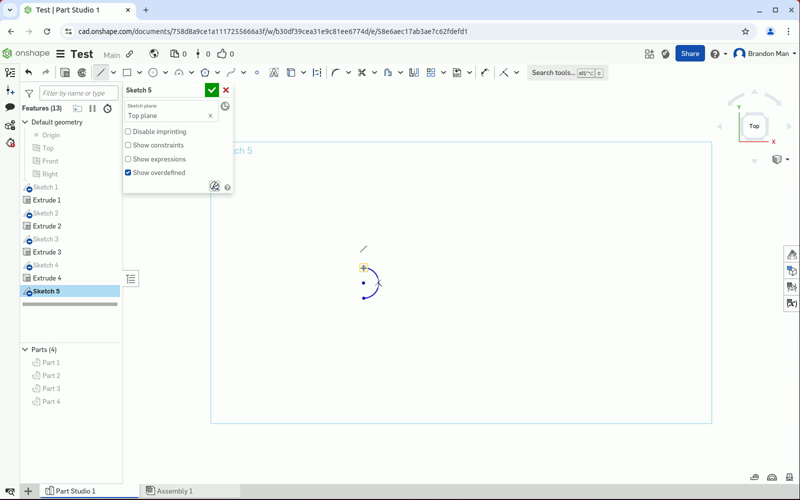
mouse_move(393, 267)
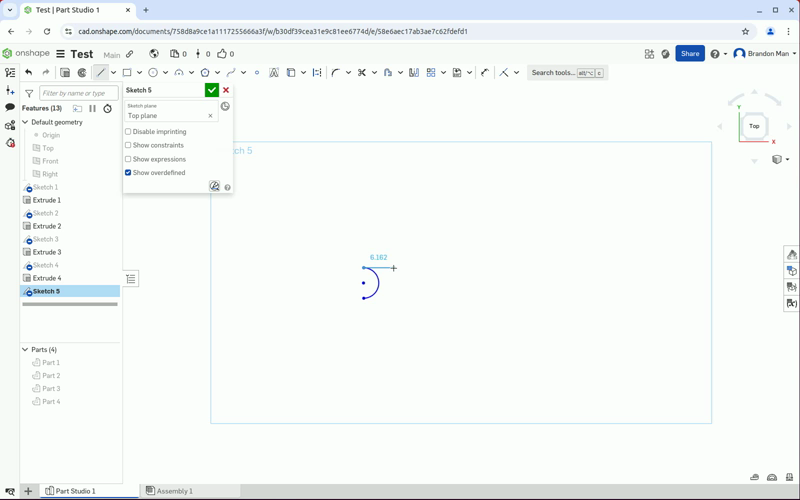
mouse_move(363, 276)
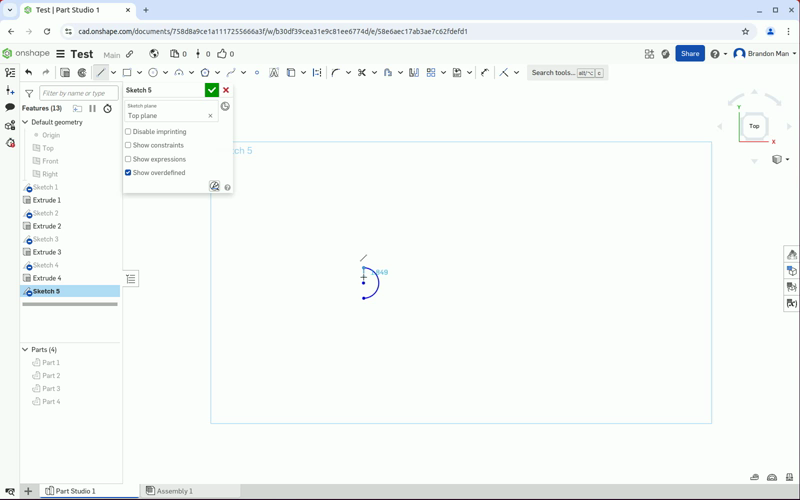
click(363, 276)
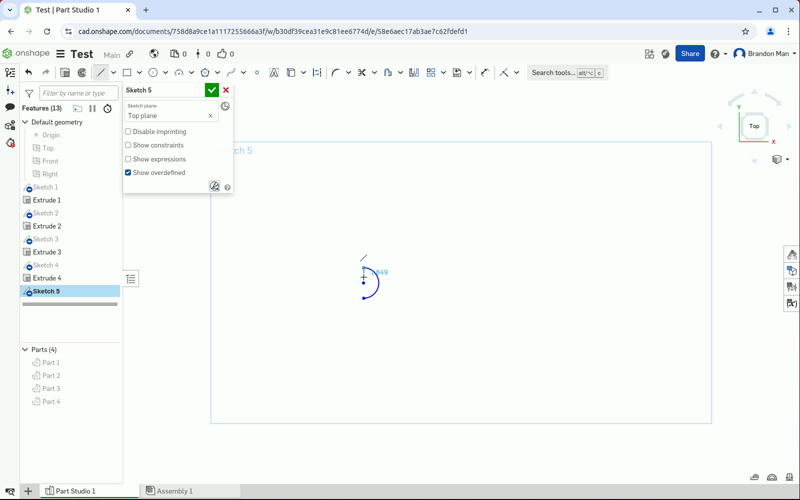
key_up(shift)
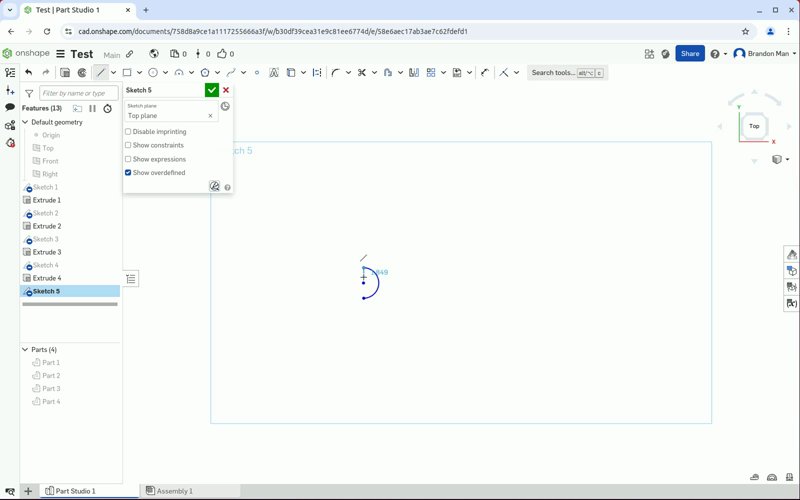
key(esc)
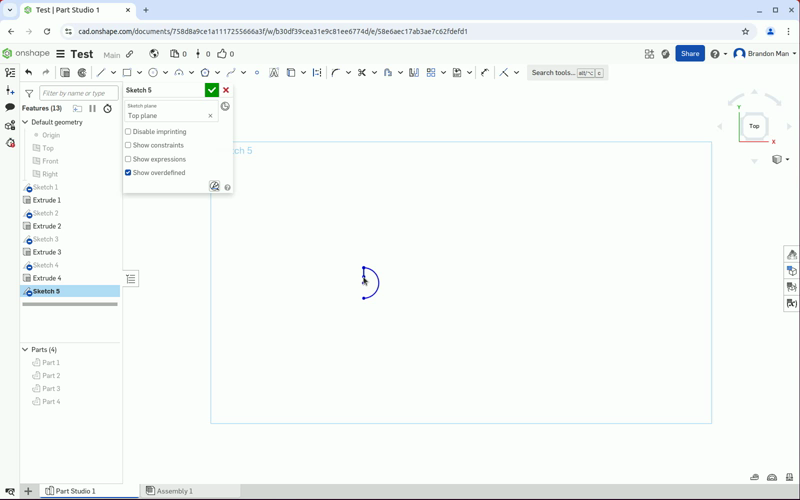
key(a)
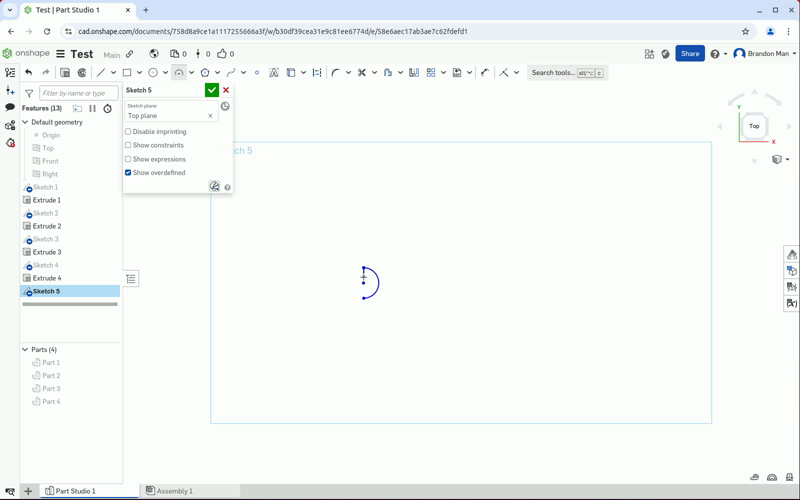
mouse_move(363, 276)
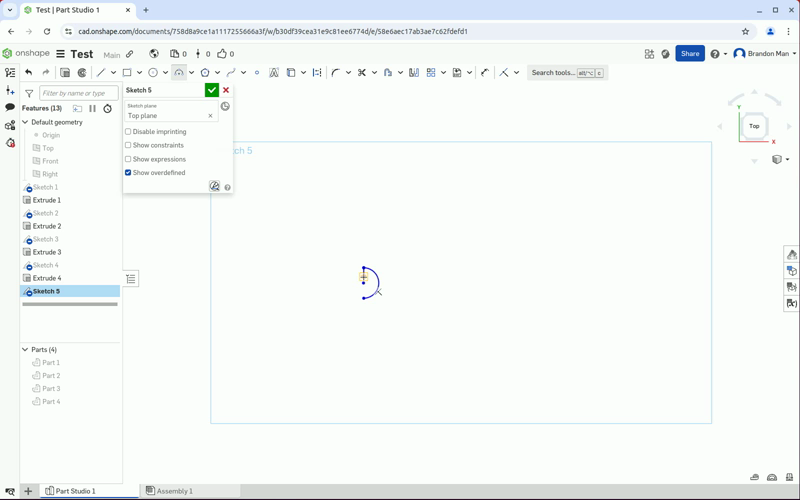
click(363, 276)
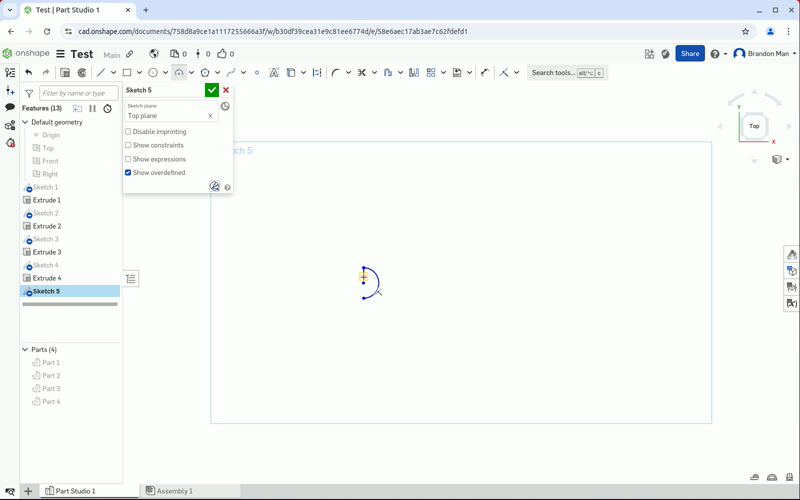
key_down(shift)
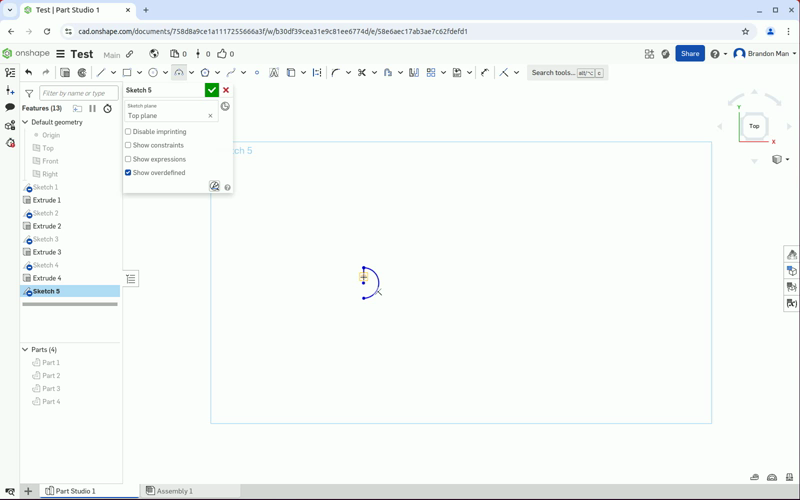
mouse_move(363, 289)
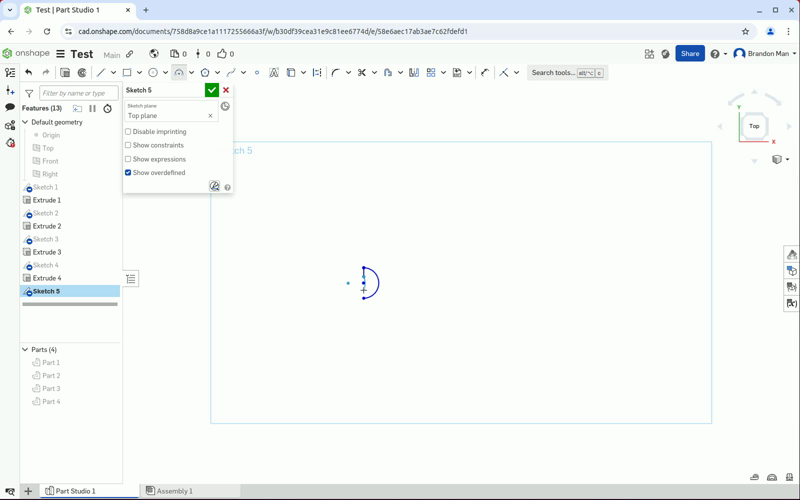
click(363, 289)
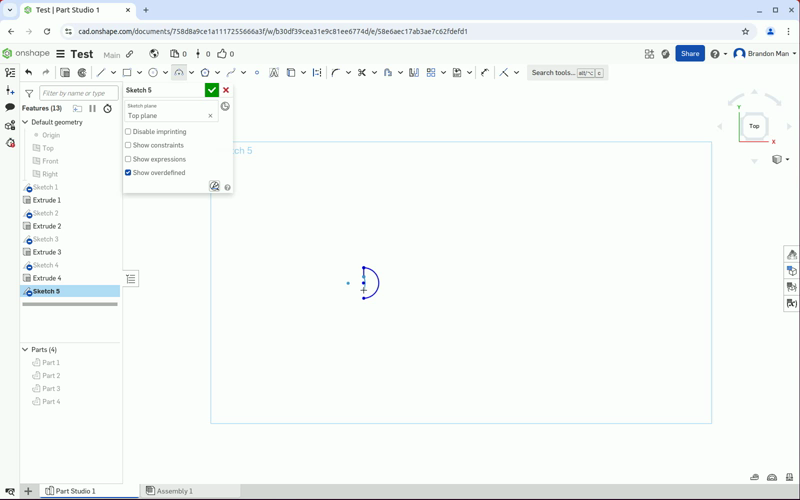
mouse_move(370, 283)
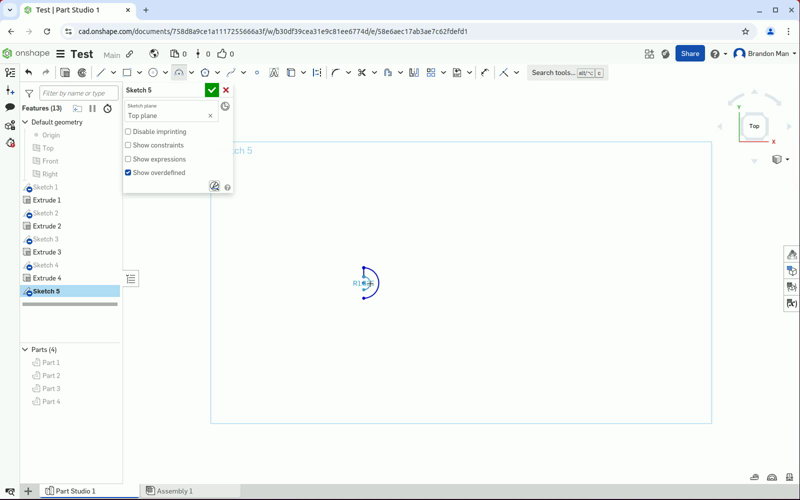
click(370, 283)
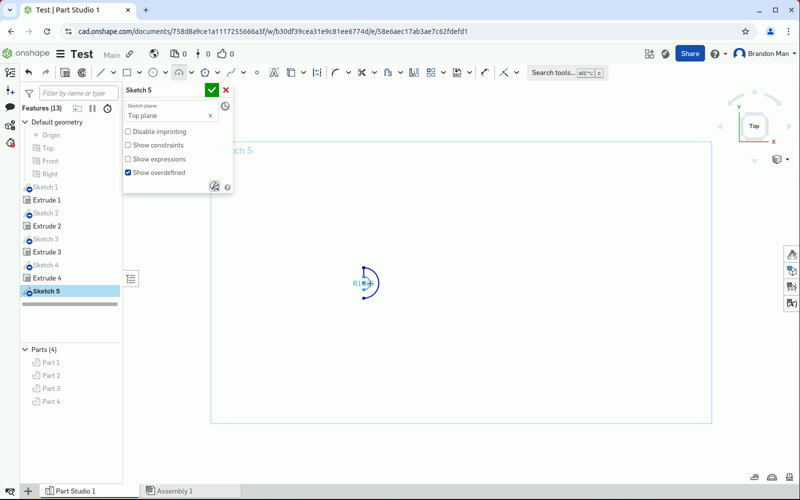
key_up(shift)
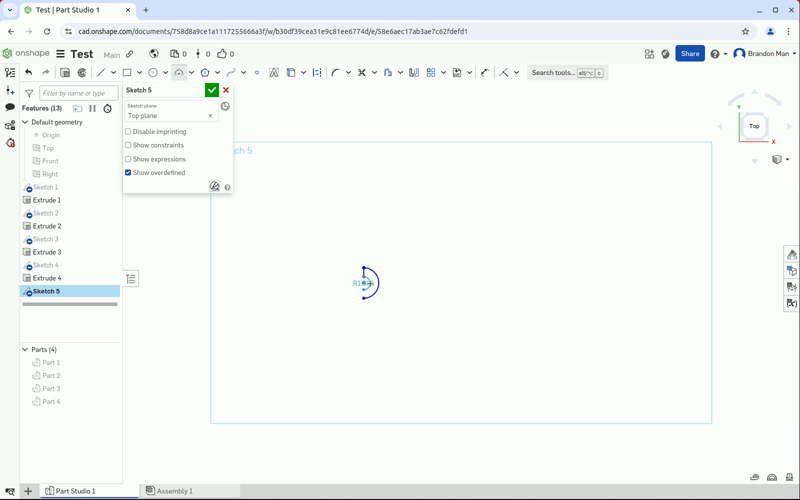
key(esc)
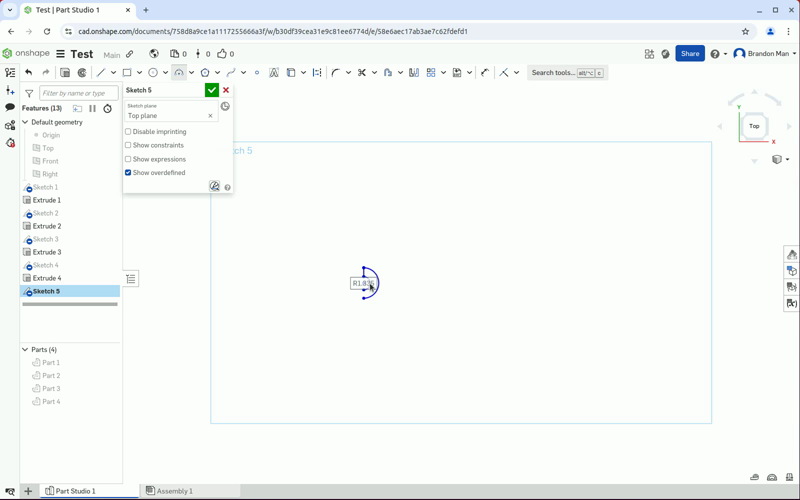
key(l)
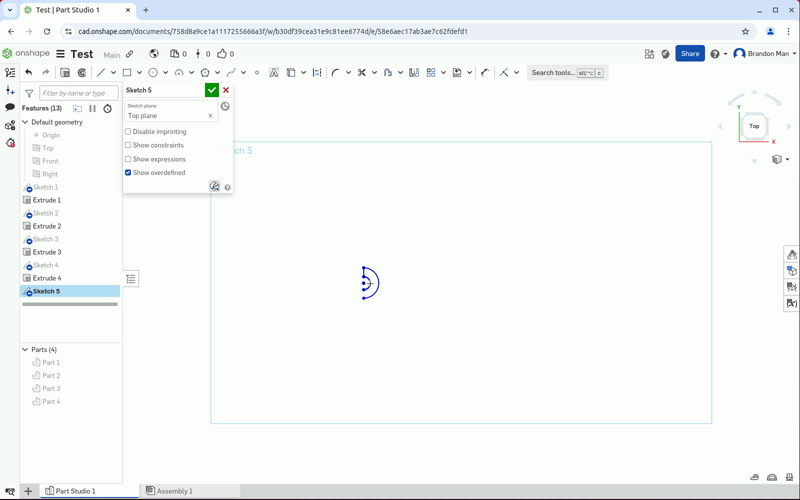
mouse_move(363, 289)
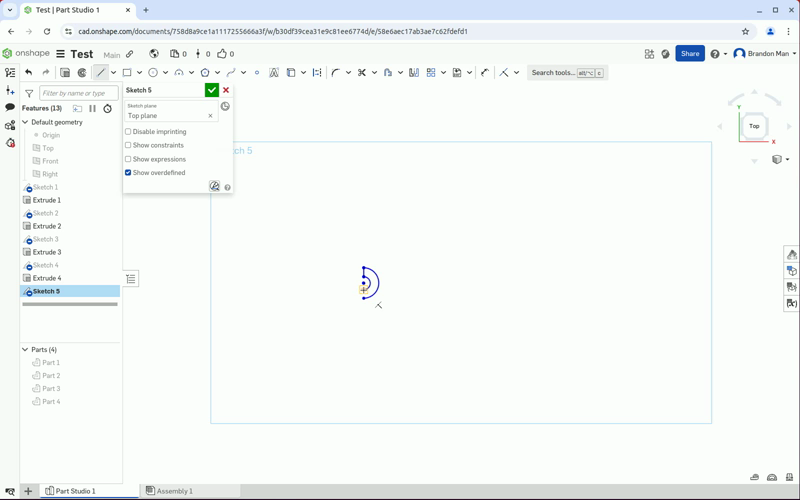
click(363, 289)
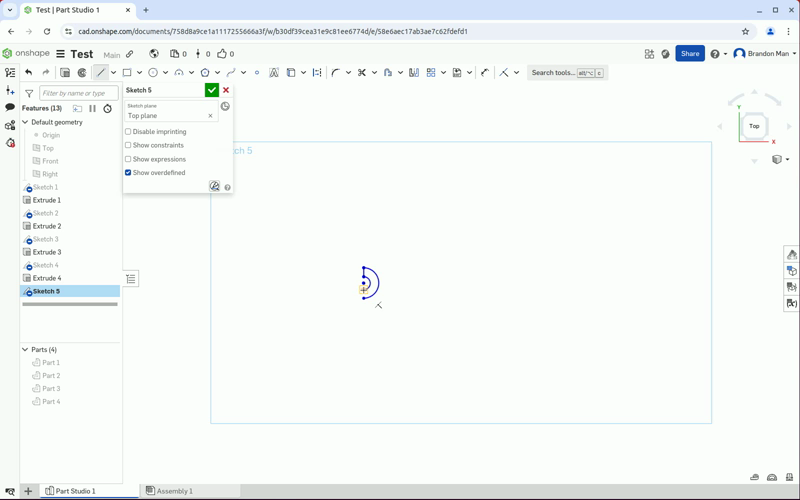
mouse_move(393, 289)
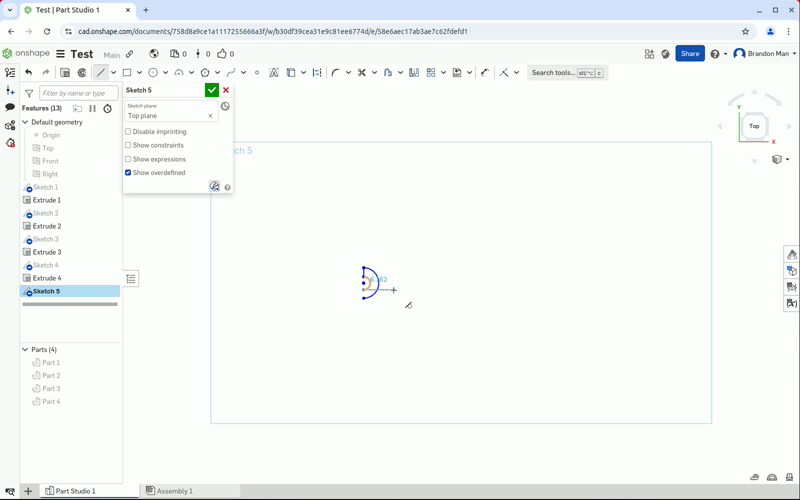
key_down(shift)
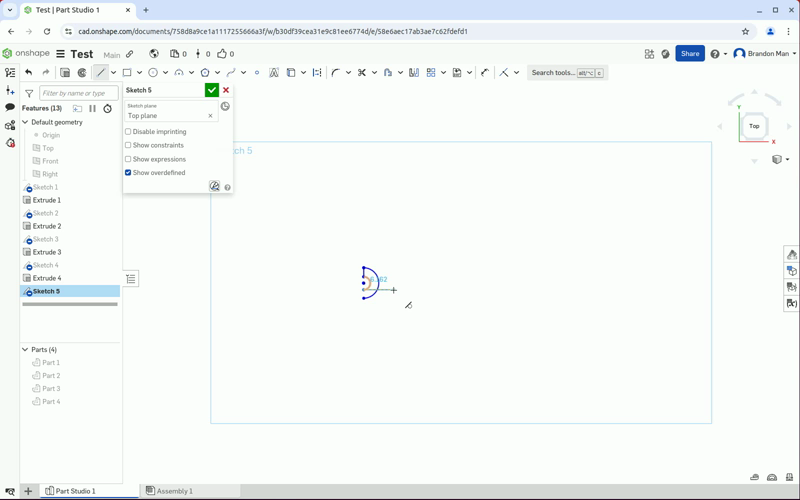
mouse_move(363, 298)
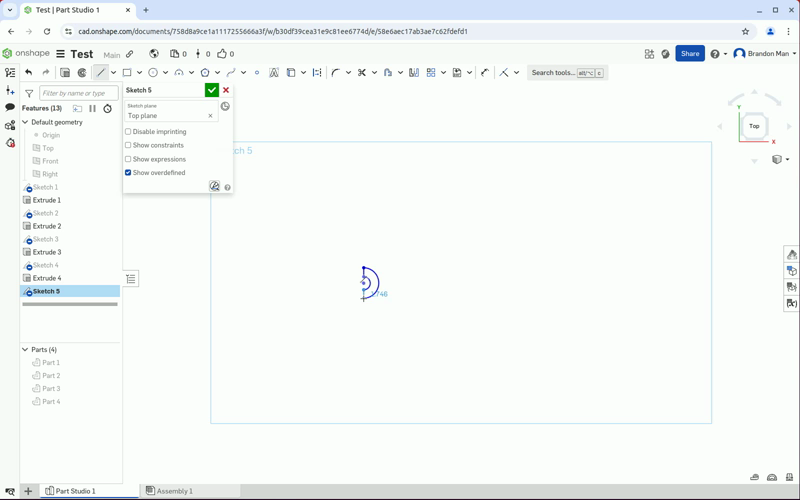
key_up(shift)
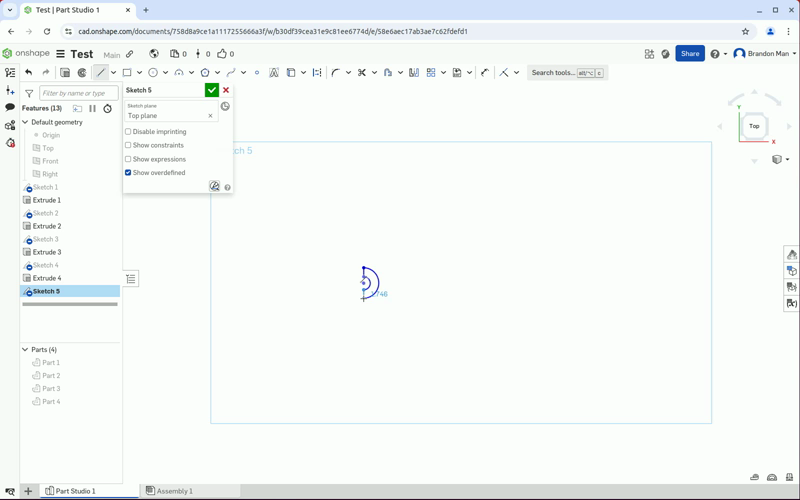
click(363, 298)
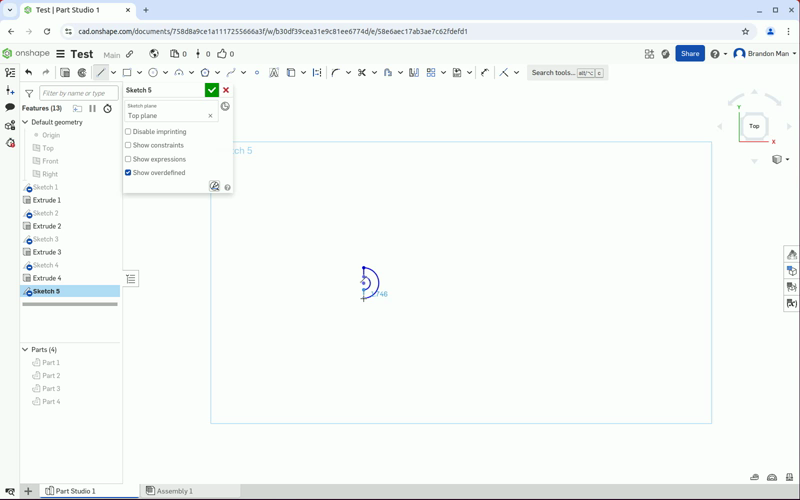
key(esc)
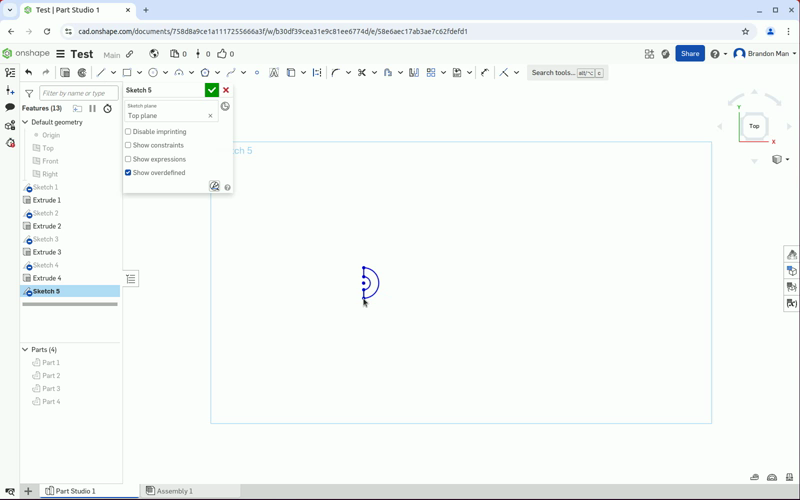
mouse_move(368, 290)
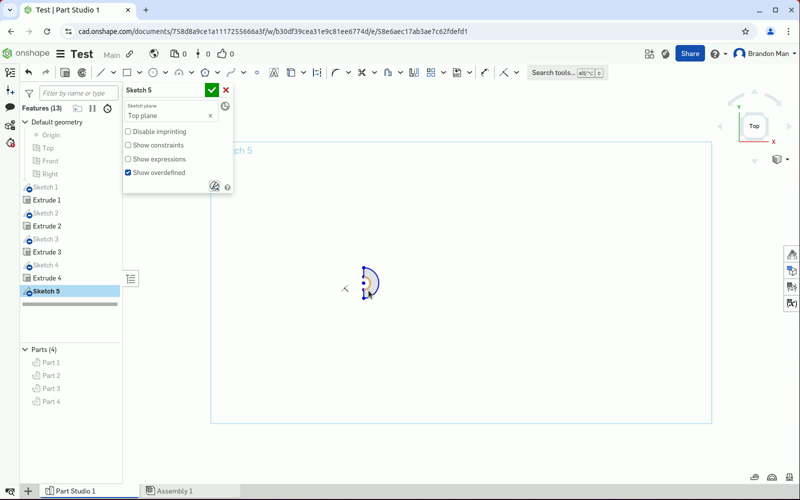
scroll(6)
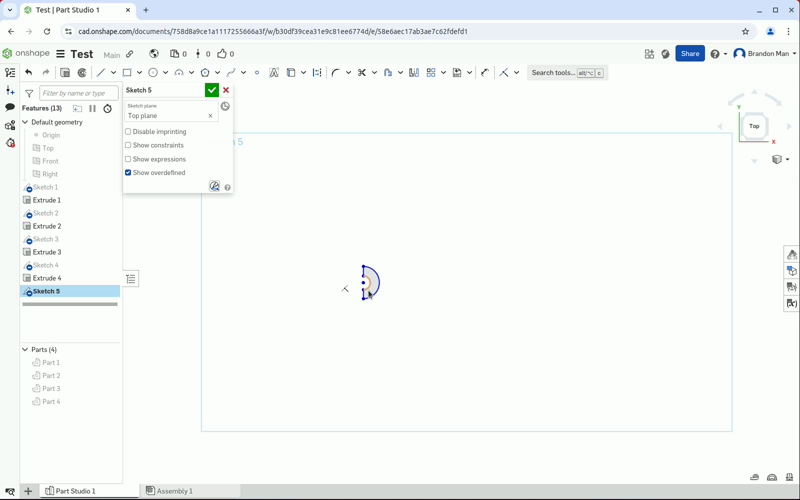
scroll(6)
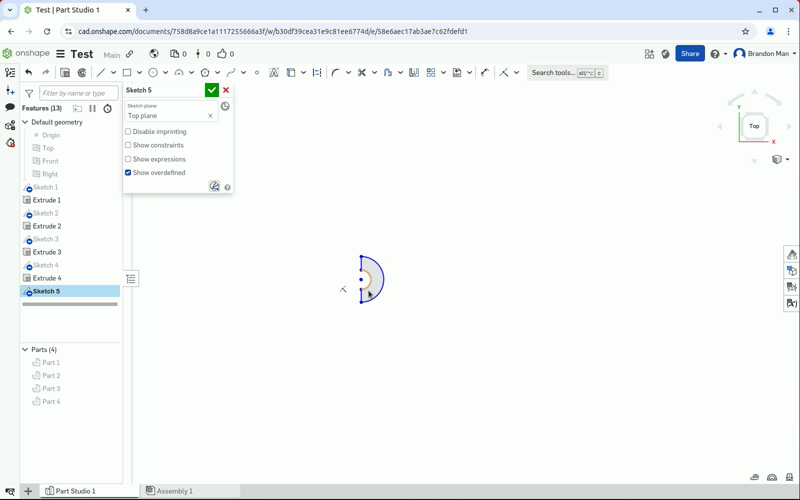
scroll(6)
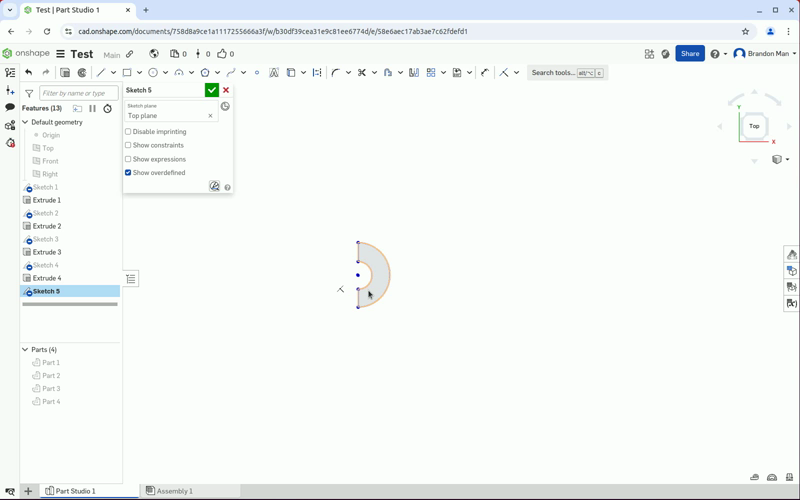
scroll(6)
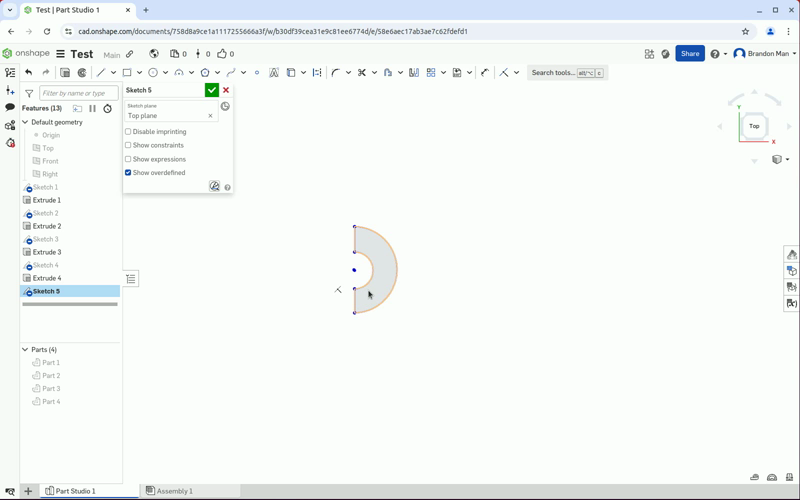
scroll(6)
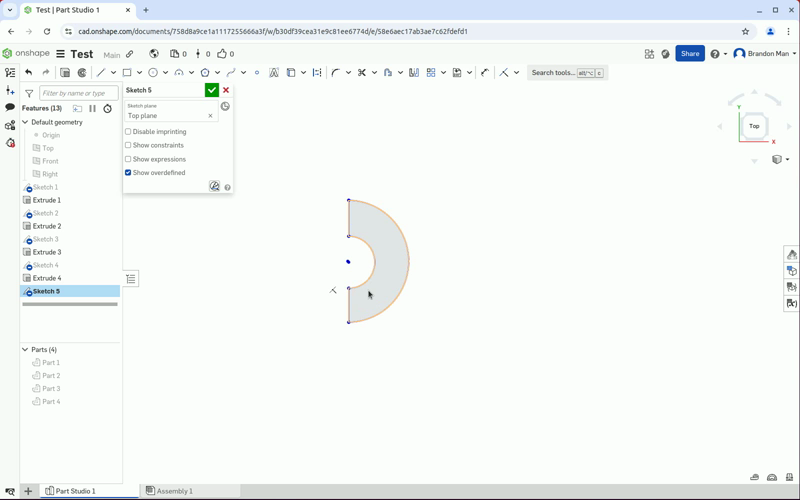
scroll(6)
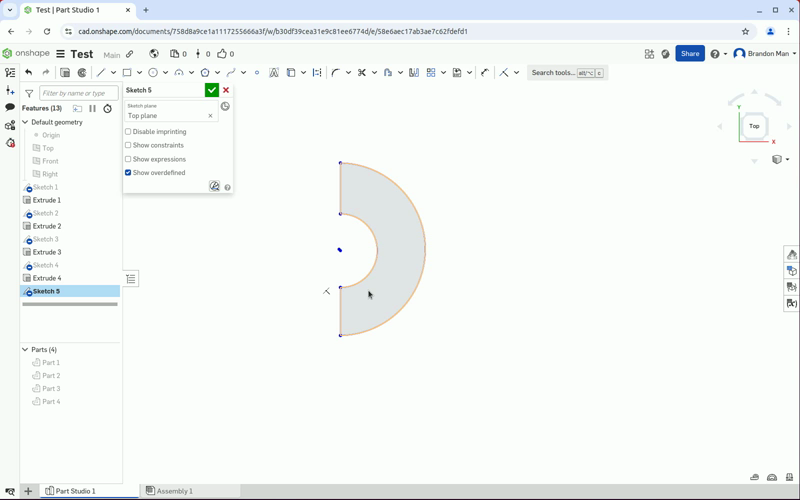
scroll(6)
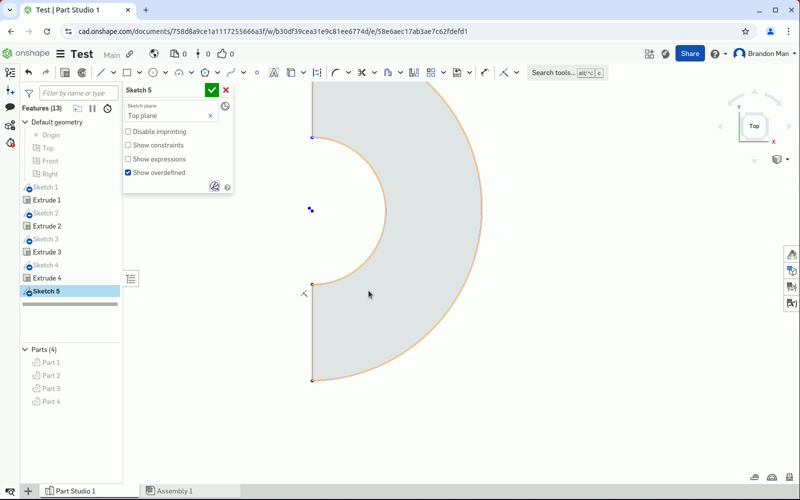
click(368, 290)
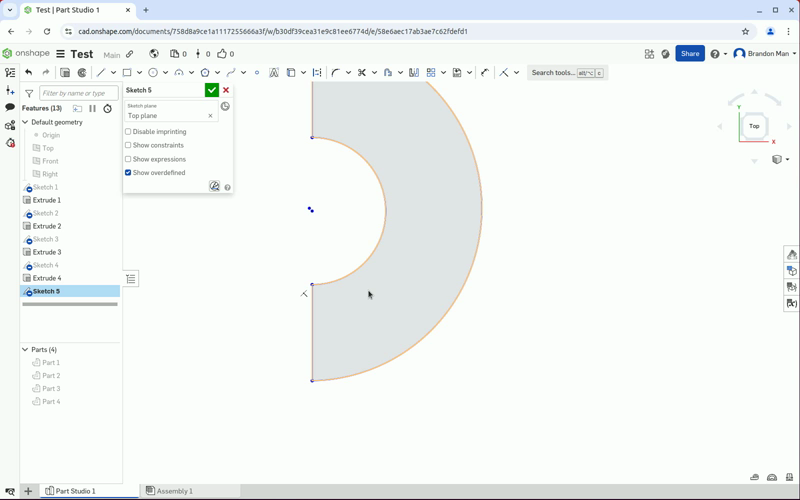
scroll(-6)
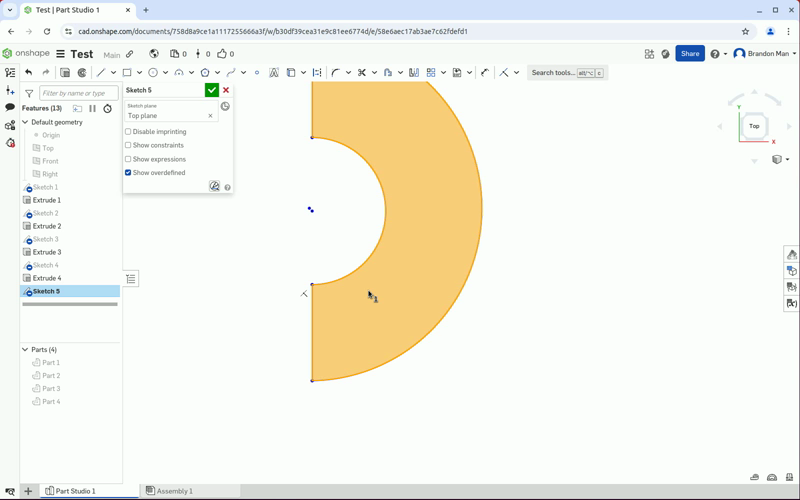
scroll(-6)
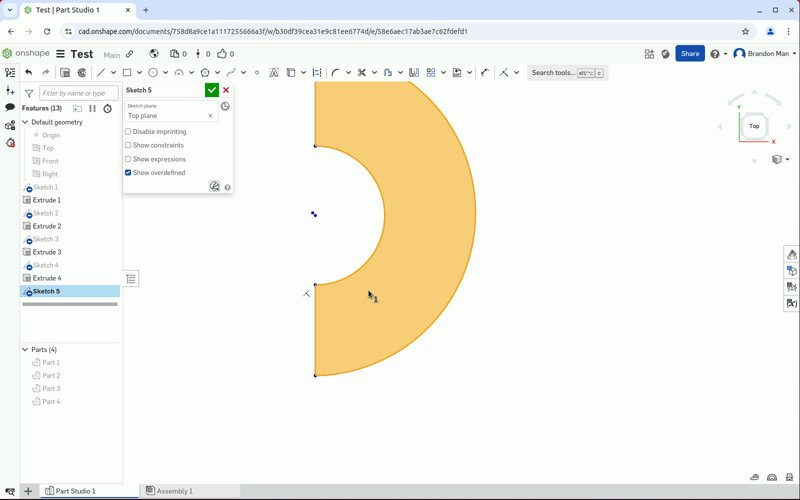
scroll(-6)
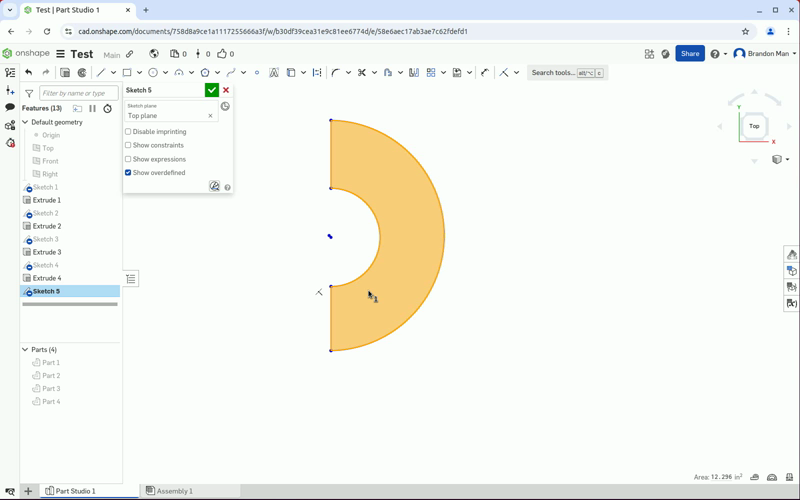
scroll(-6)
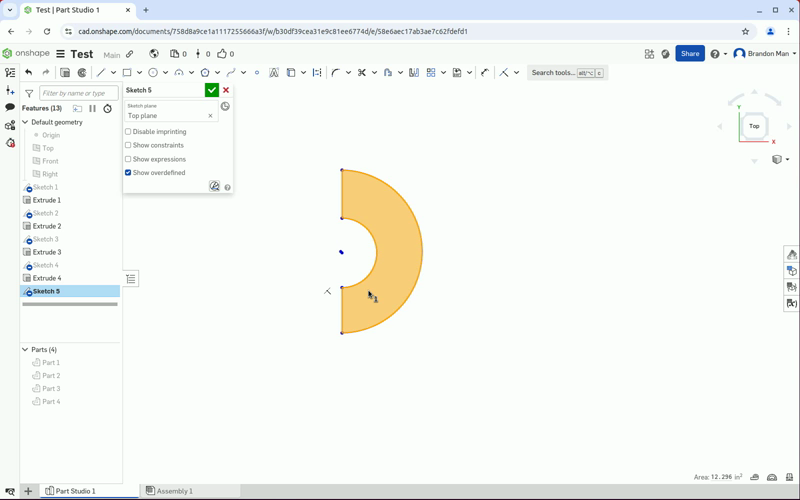
scroll(-6)
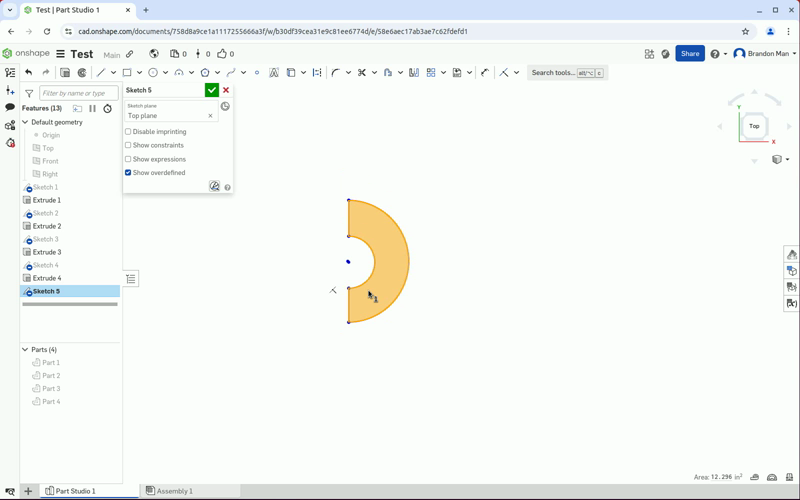
scroll(-6)
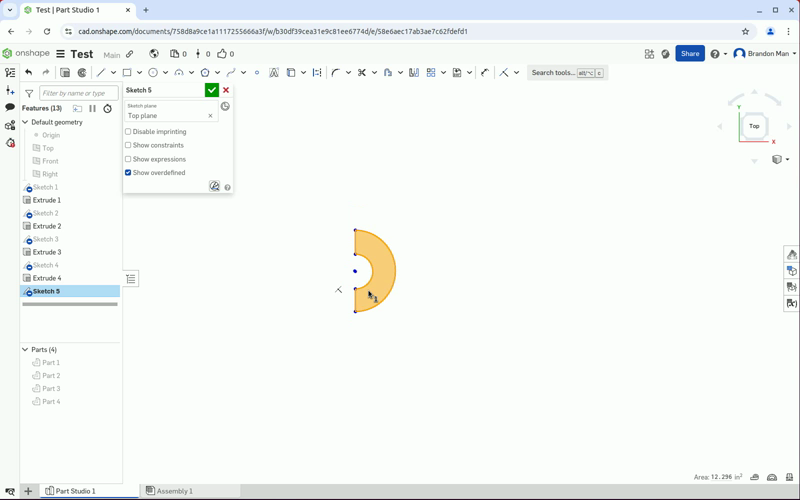
scroll(-6)
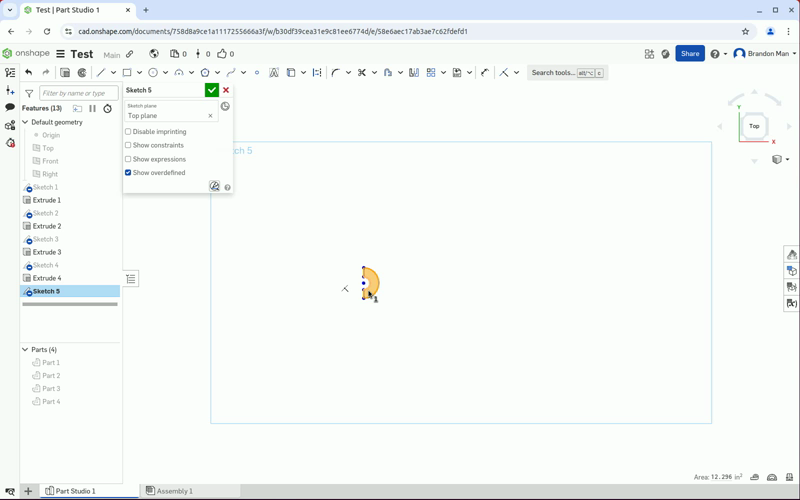
mouse_move(73, 352)
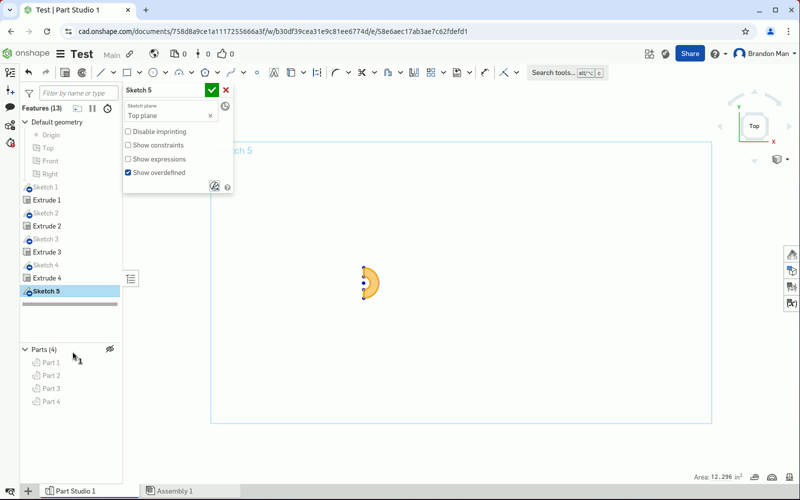
key(shift+y)
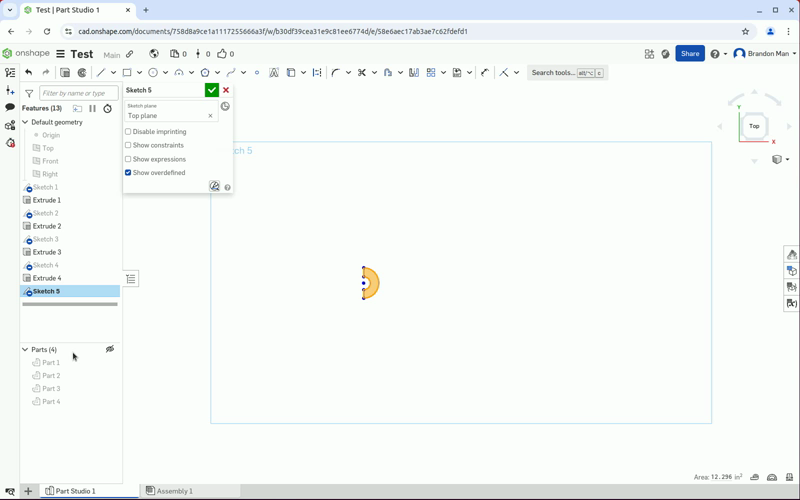
key(shift+e)
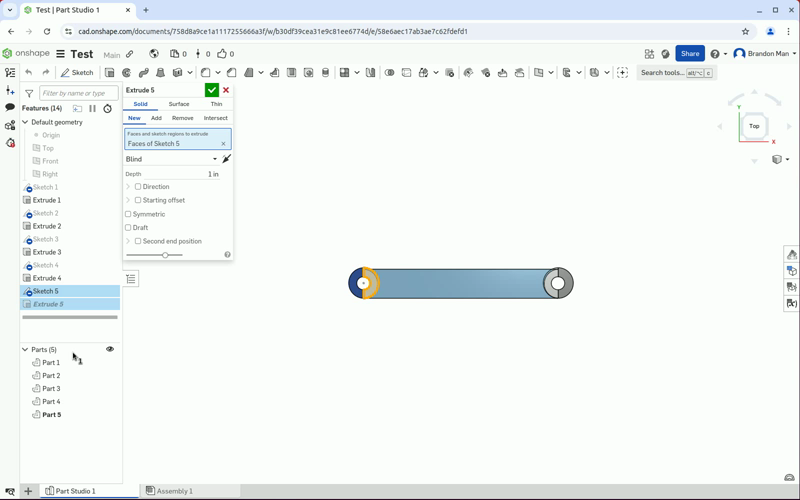
mouse_move(143, 106)
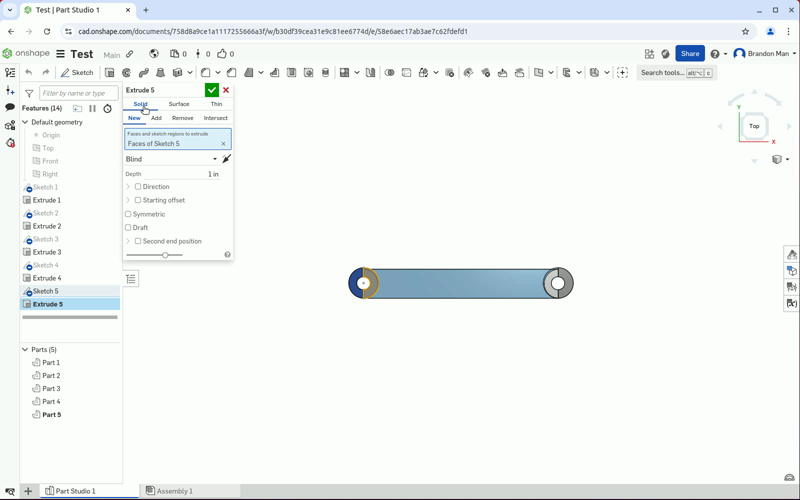
click(143, 106)
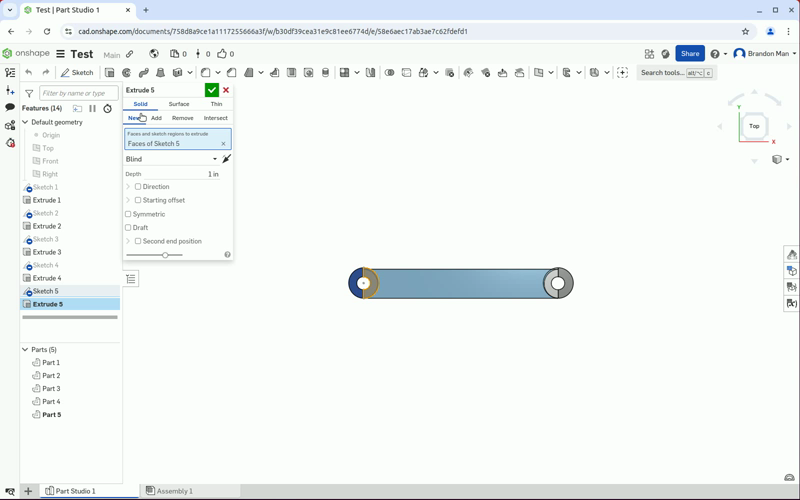
mouse_move(137, 120)
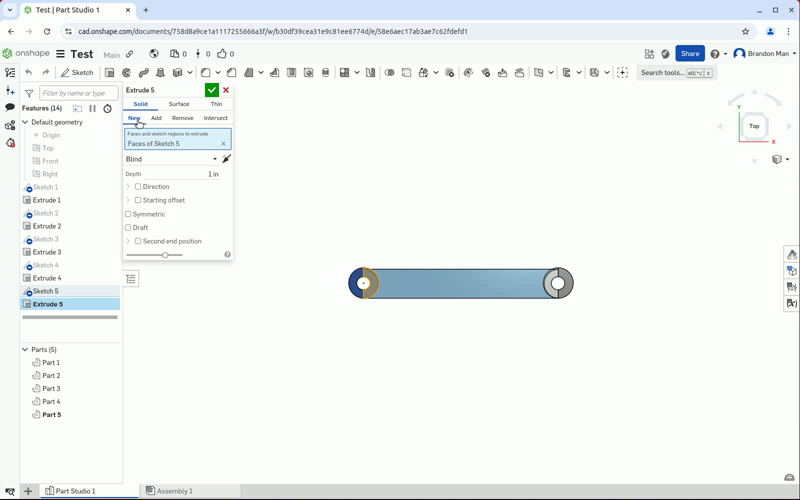
click(137, 120)
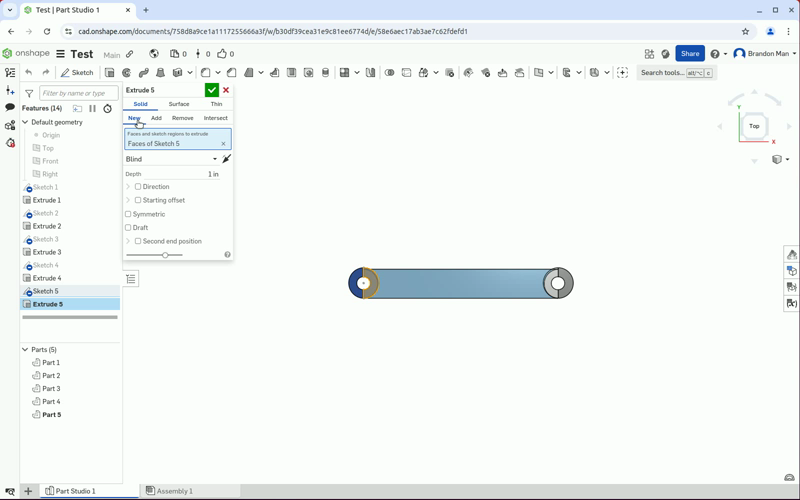
key(tab, 4)
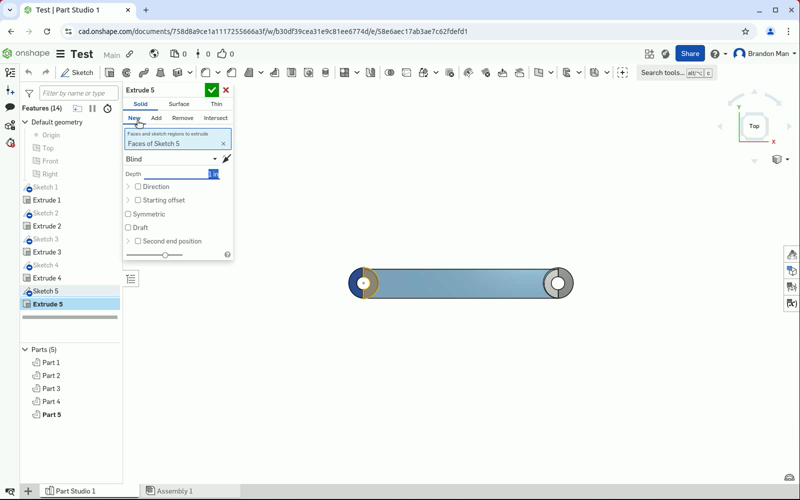
text(0.963)
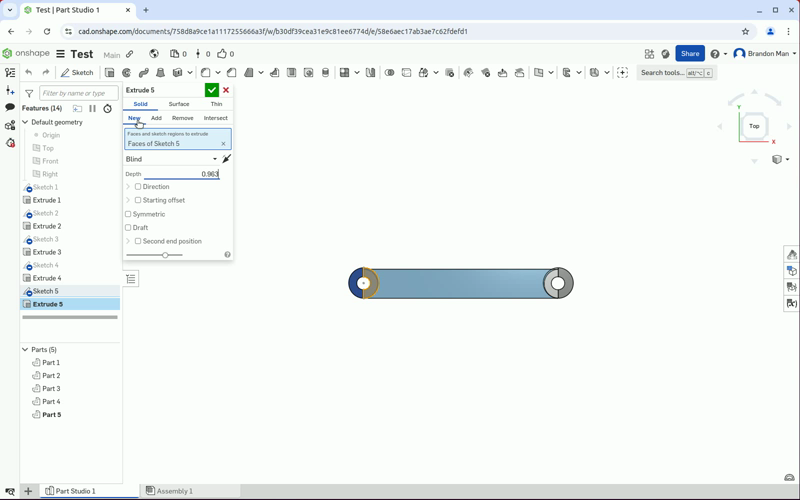
key(enter)
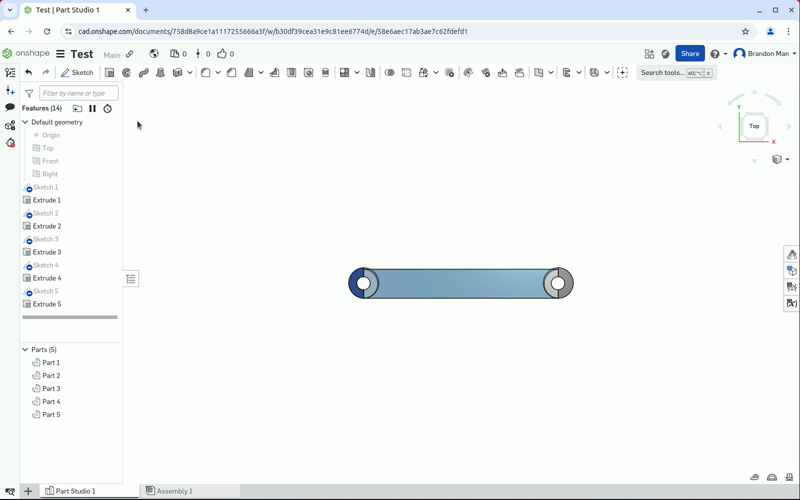
key(shift+h)
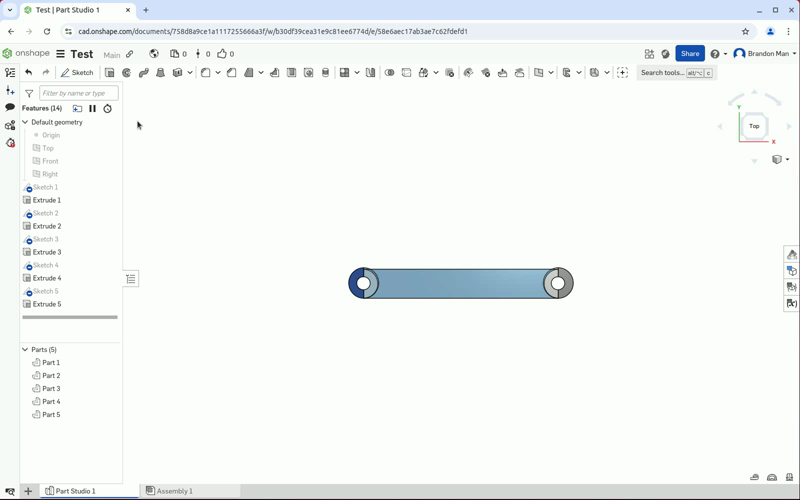
key(shift+h)
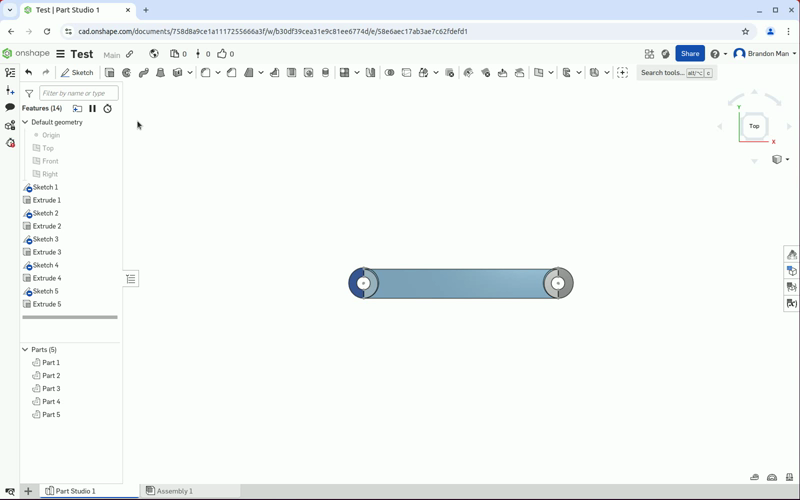
key(shift+7)
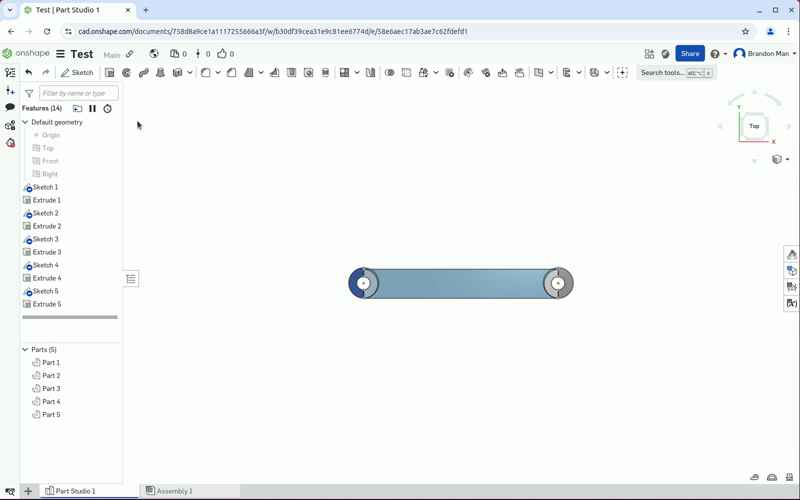
key(up, 3)
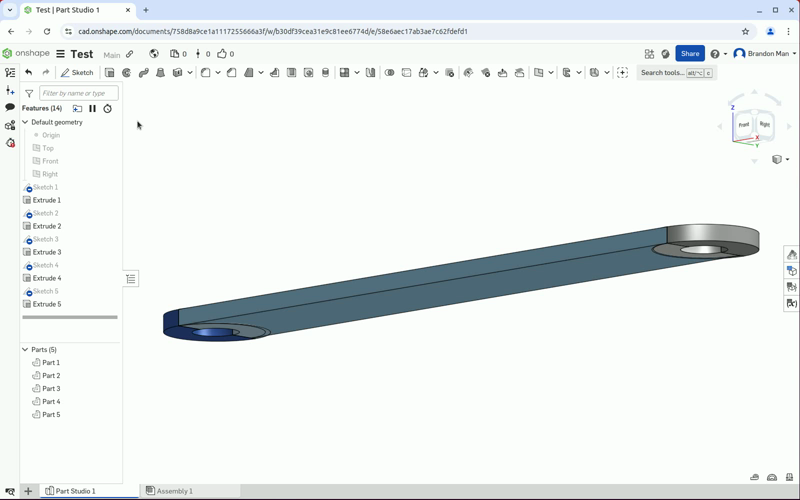
key(left, 3)
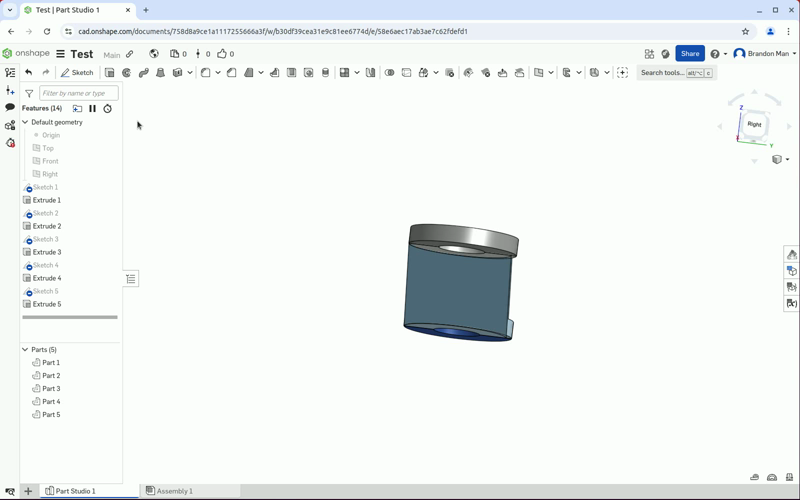
key(right, 3)
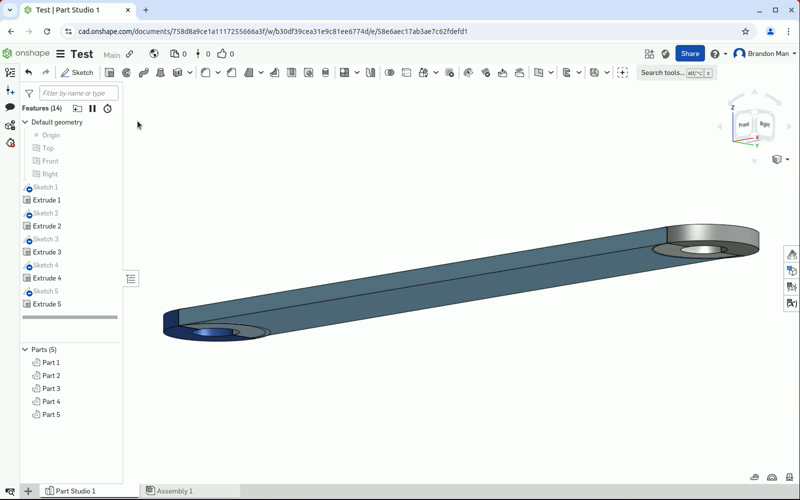
key(down, 3)
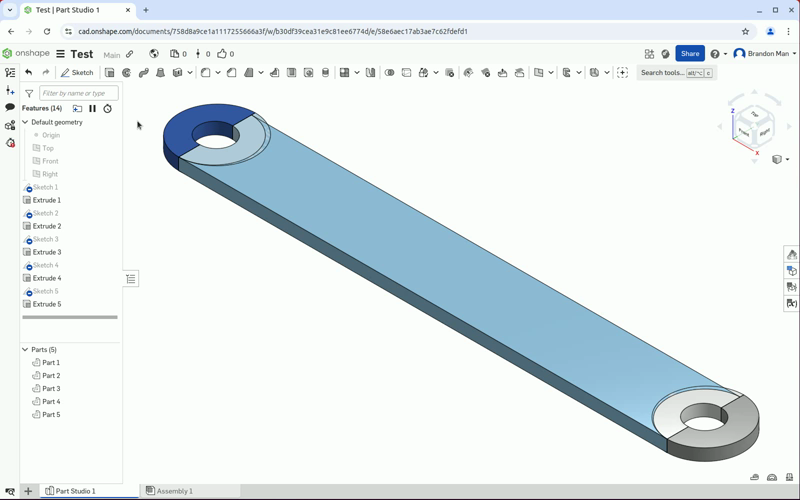
mouse_move(73, 189)
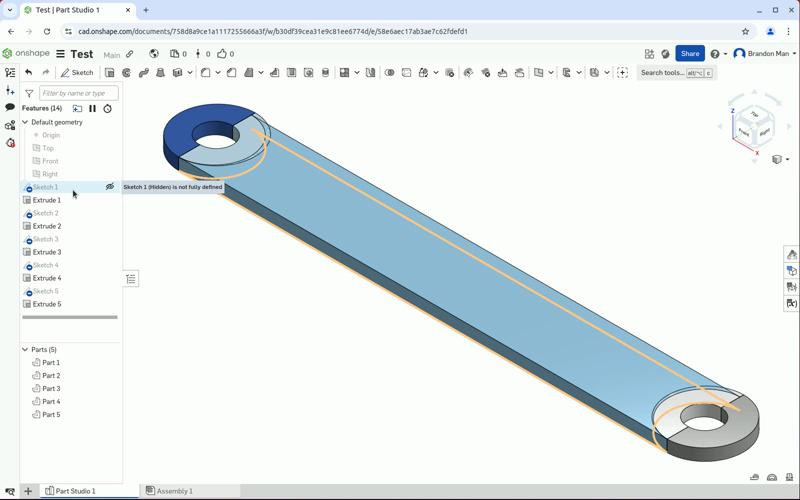
click(73, 189)